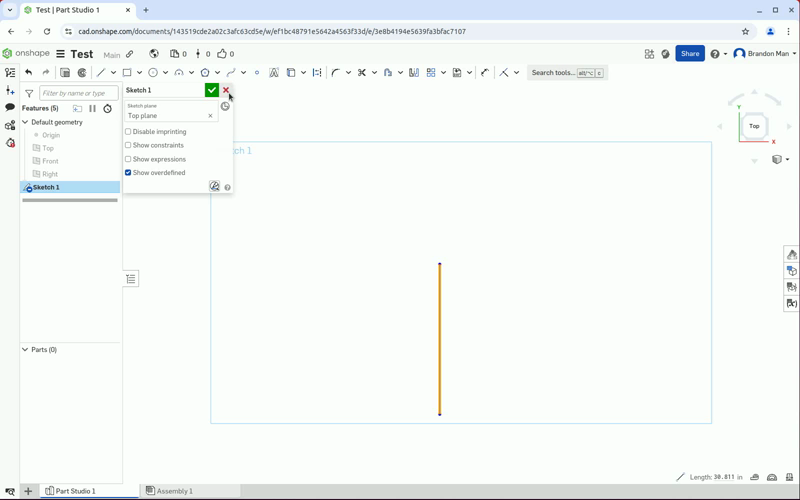
key(shift+h)
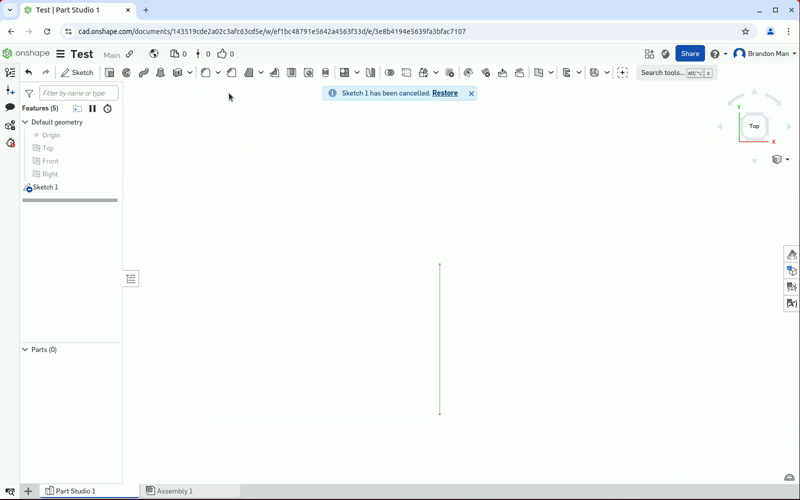
key(shift+s)
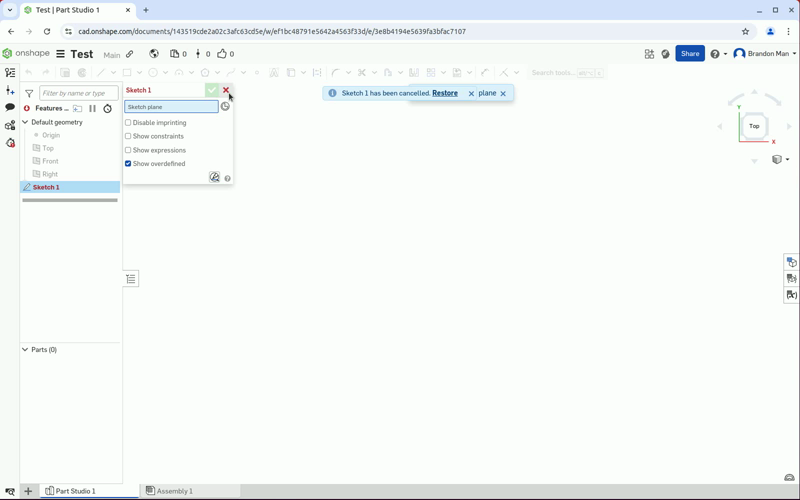
mouse_move(73, 150)
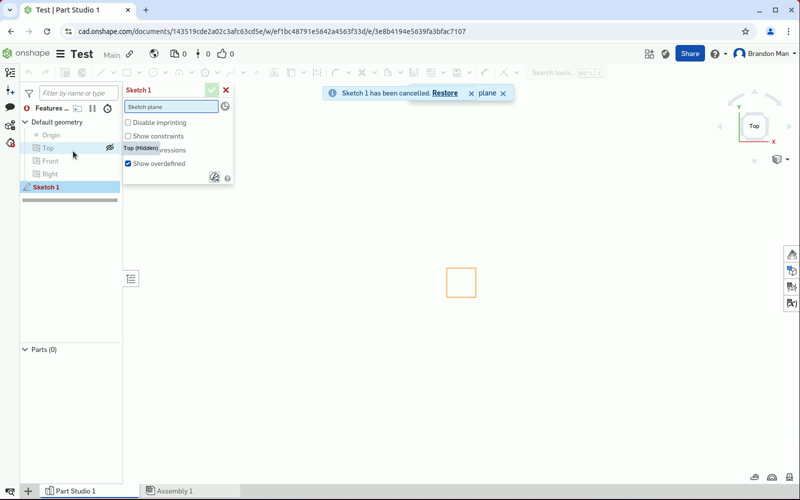
click(73, 150)
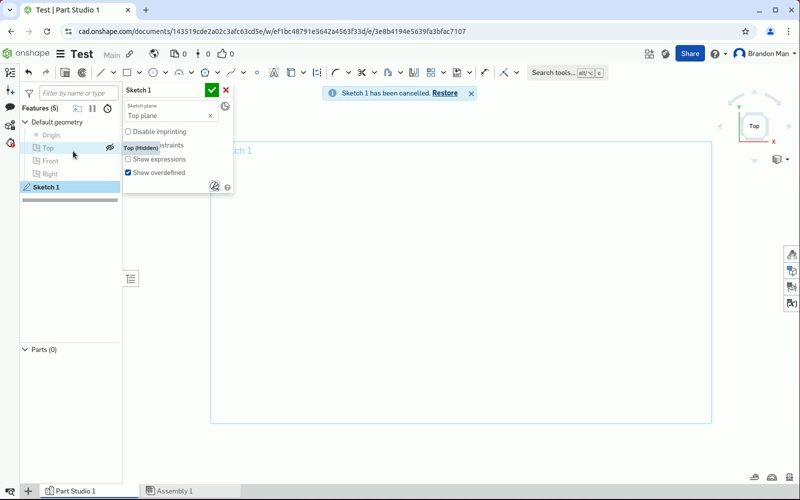
mouse_move(73, 352)
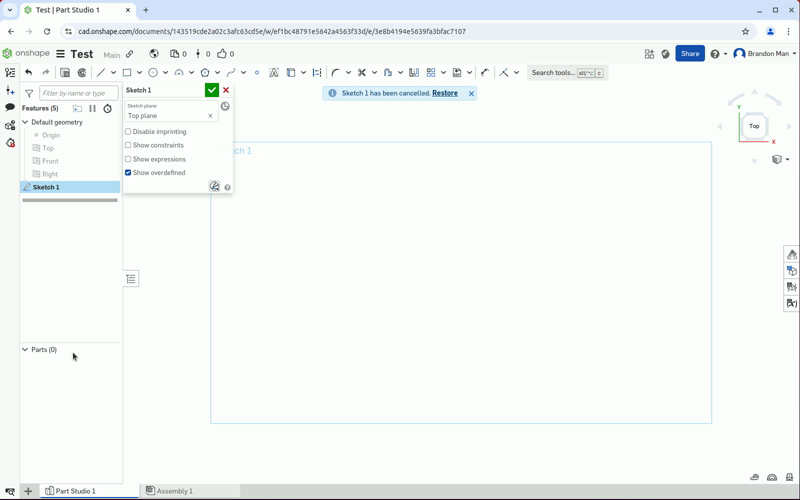
key(y)
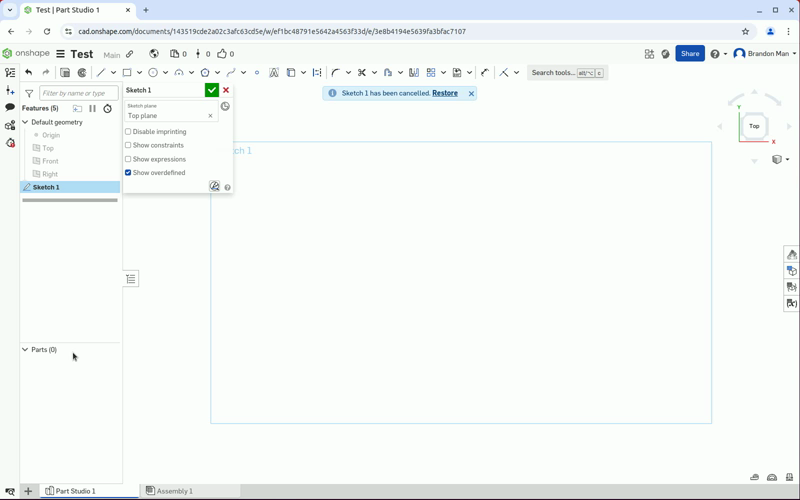
key(l)
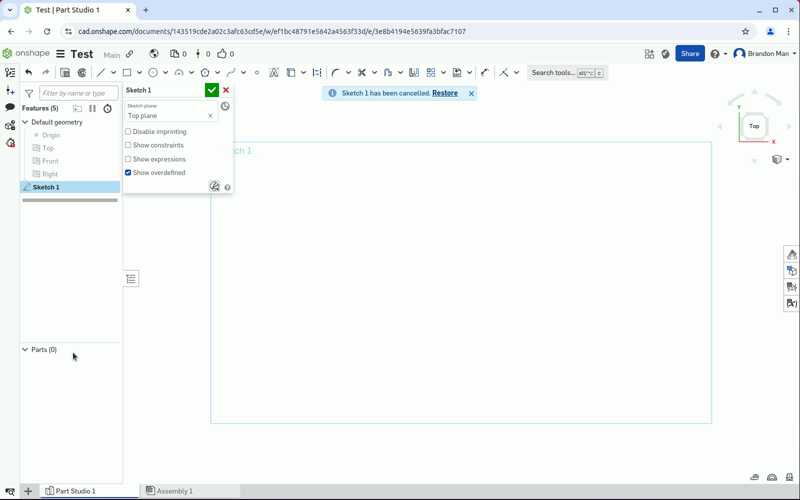
key_down(shift)
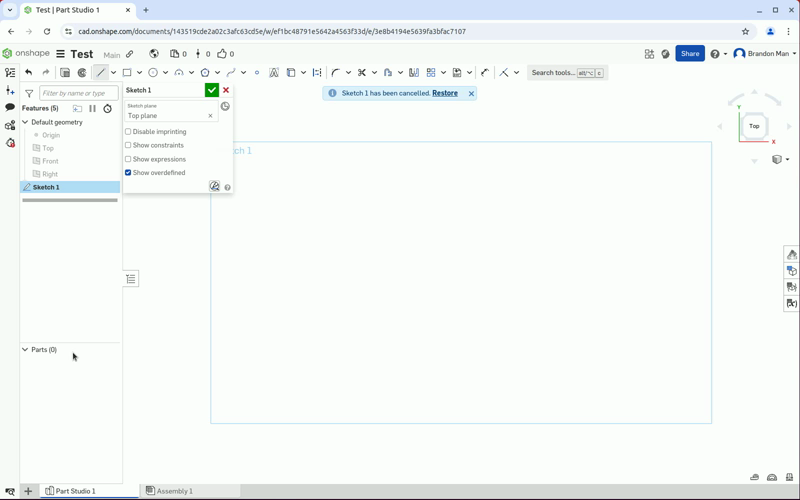
mouse_move(351, 335)
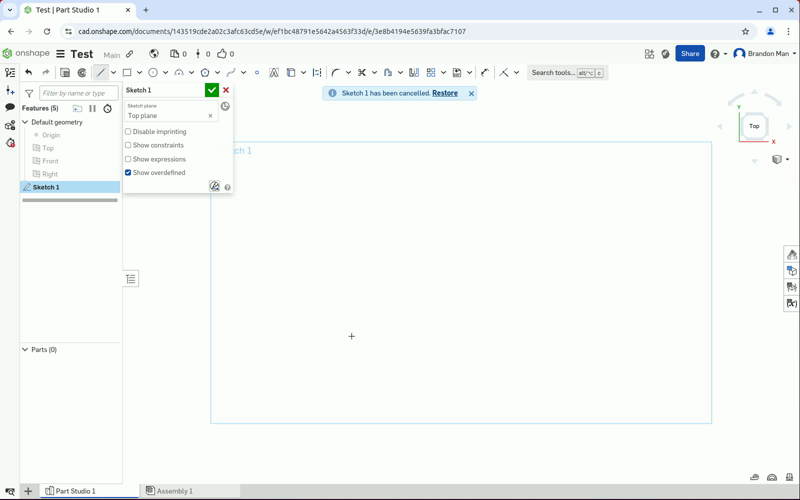
click(351, 335)
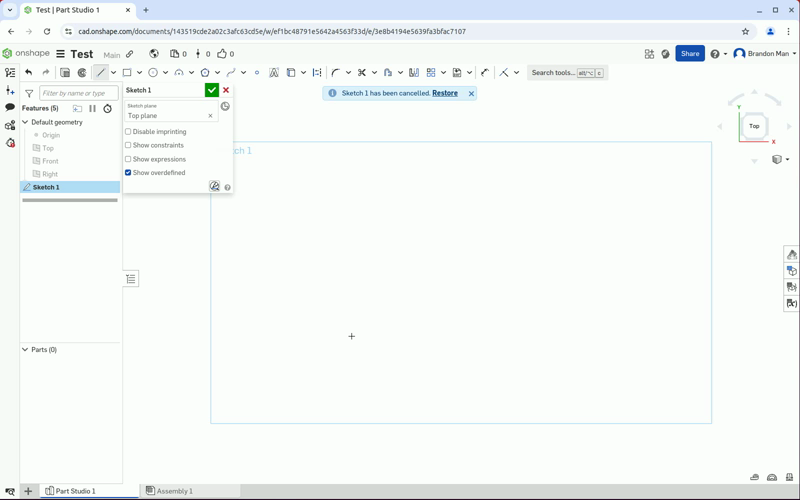
key_up(shift)
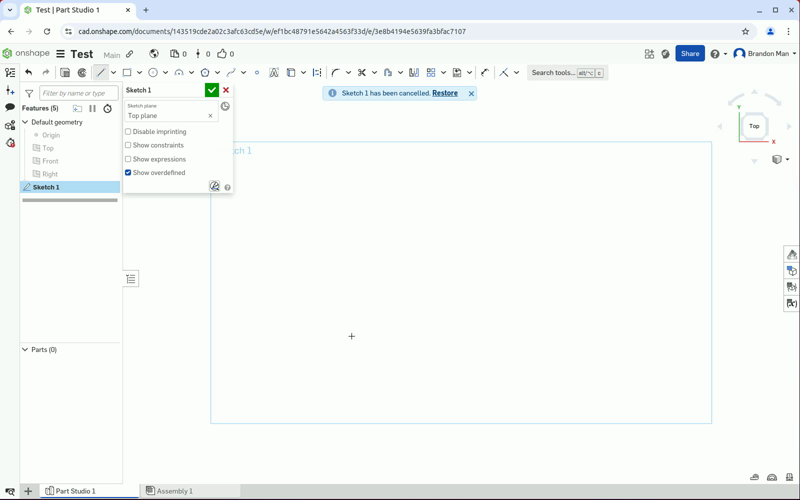
key_down(shift)
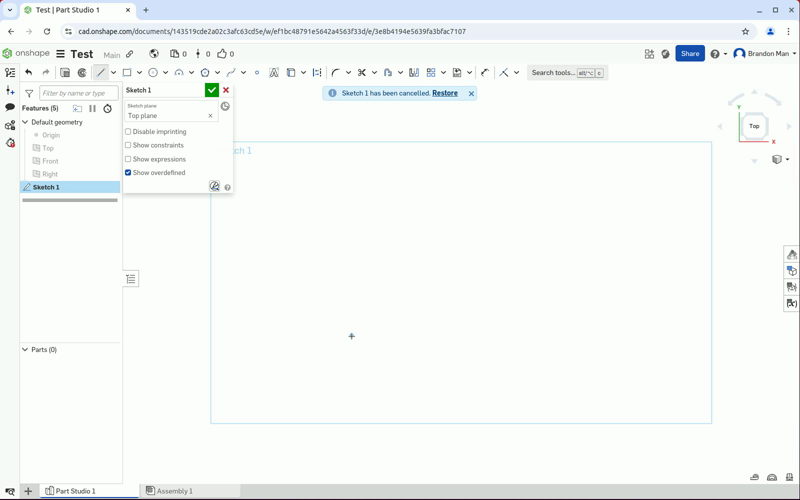
mouse_move(569, 335)
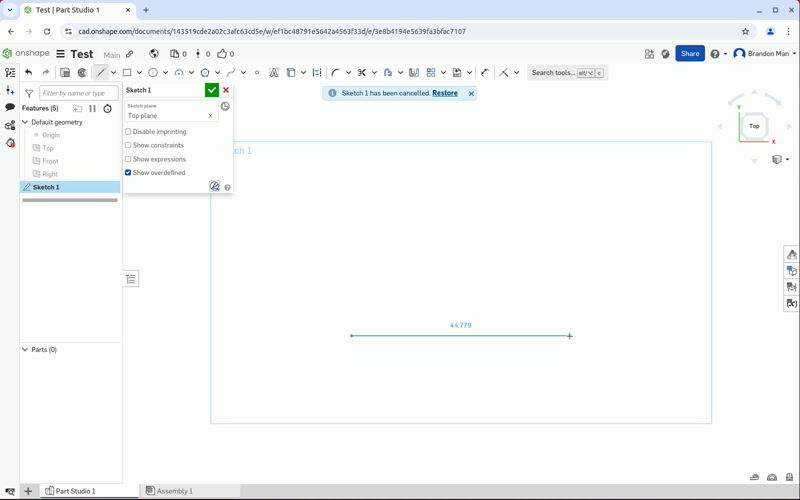
click(569, 335)
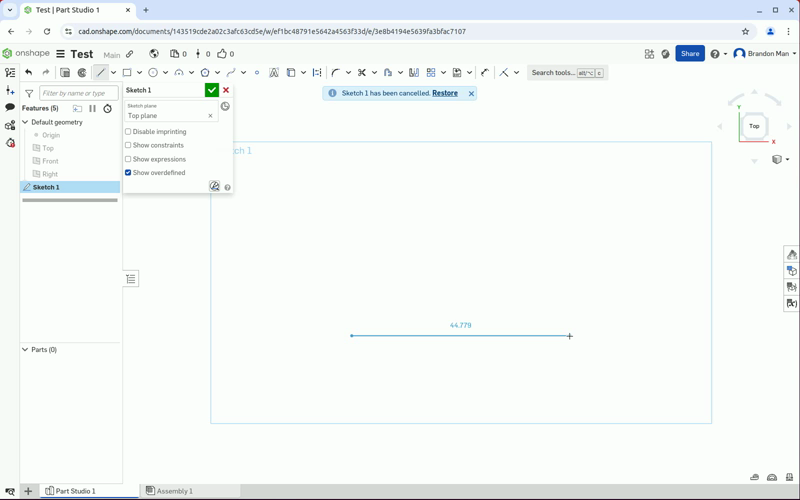
key_up(shift)
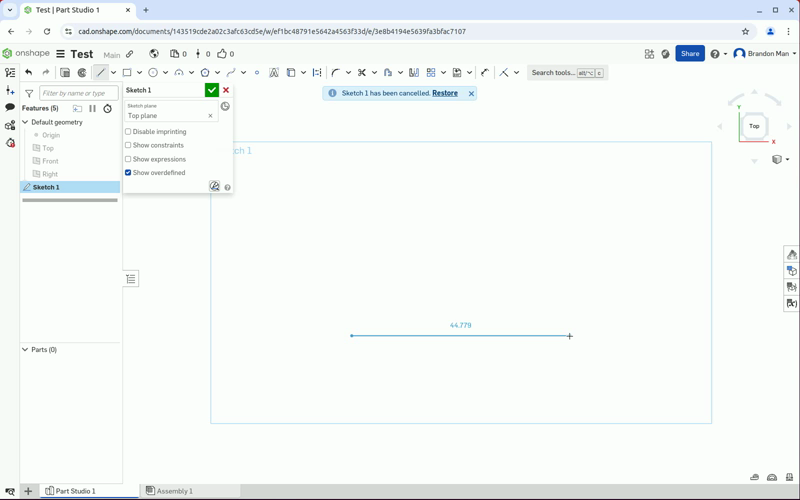
key_down(shift)
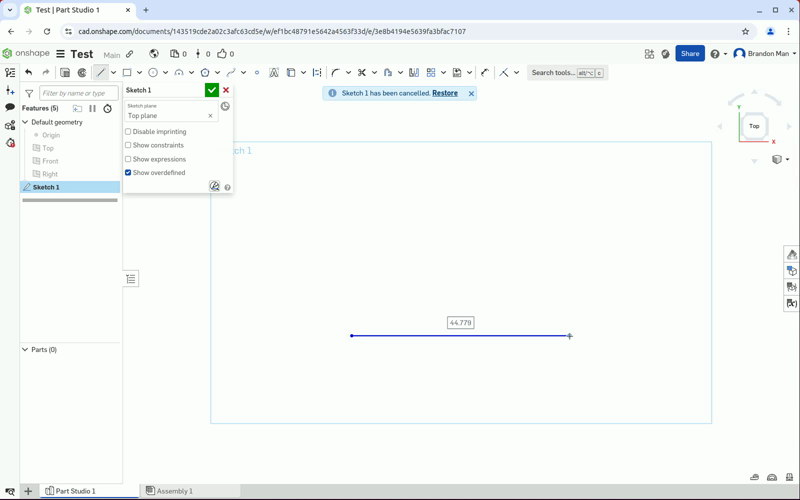
mouse_move(569, 230)
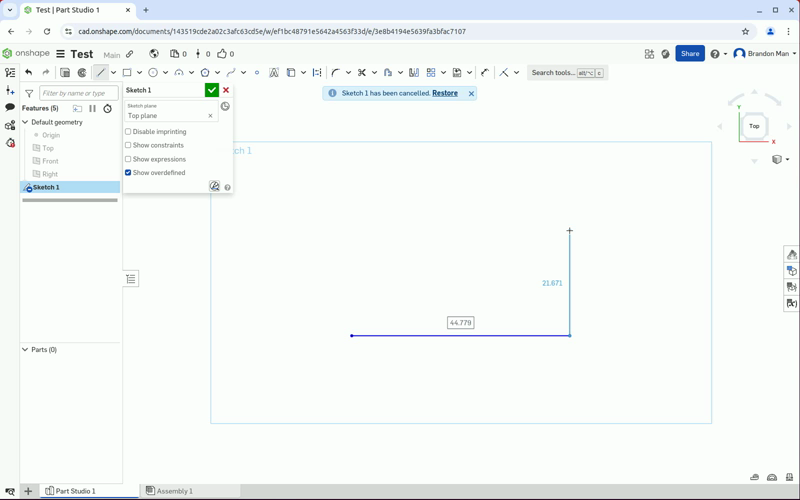
click(569, 230)
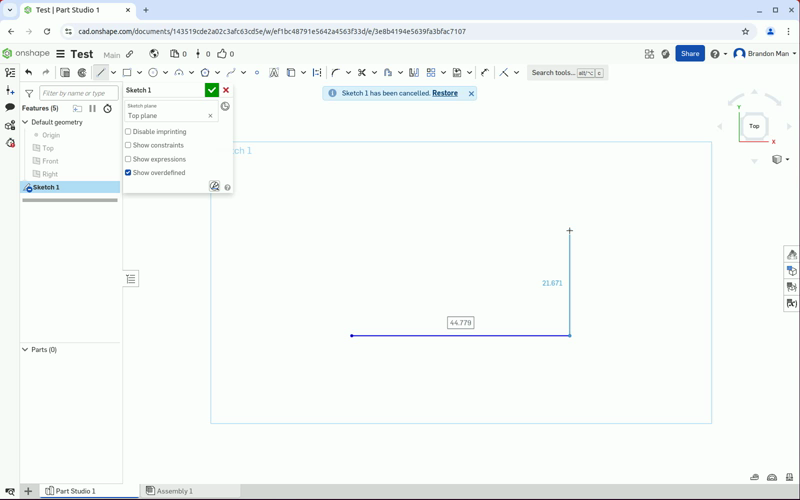
key_up(shift)
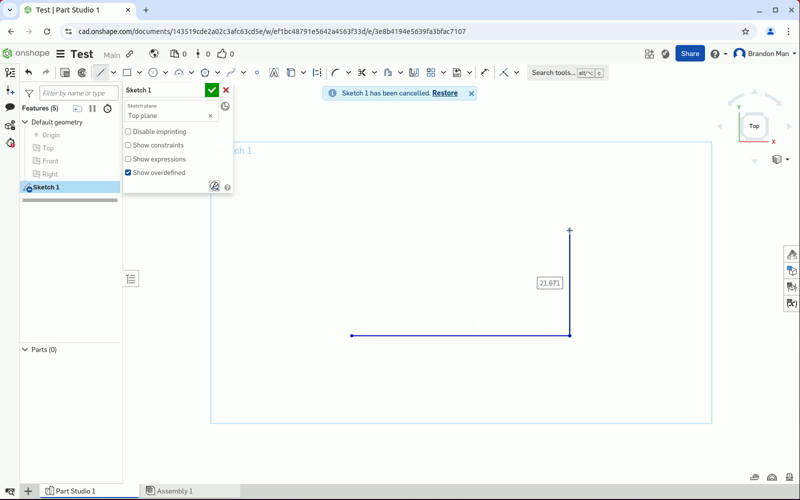
key_down(shift)
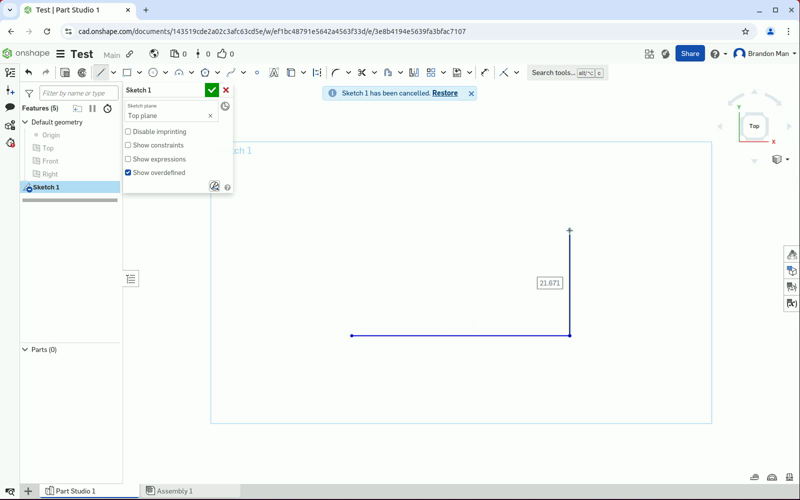
mouse_move(351, 230)
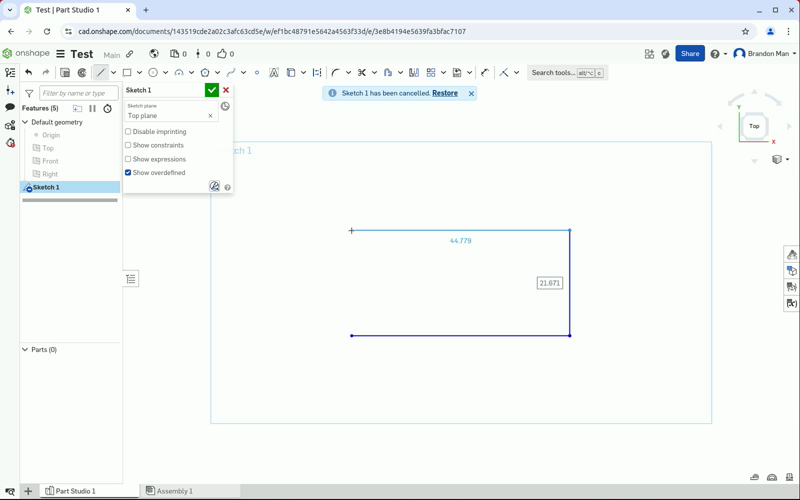
click(351, 230)
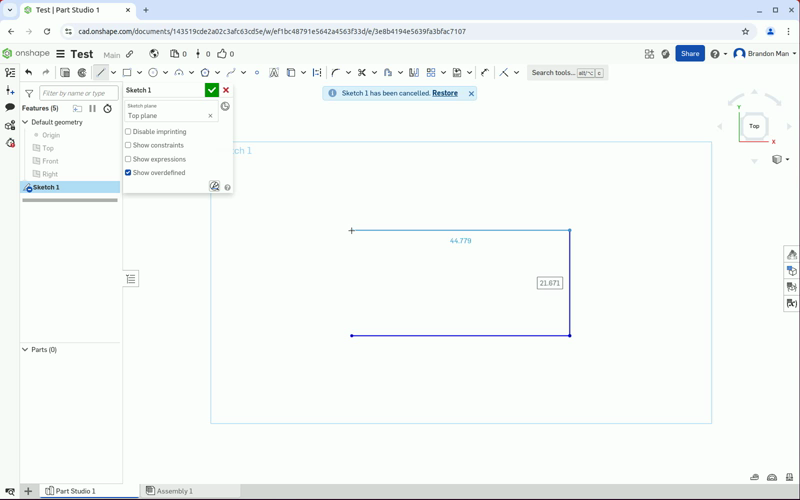
key_up(shift)
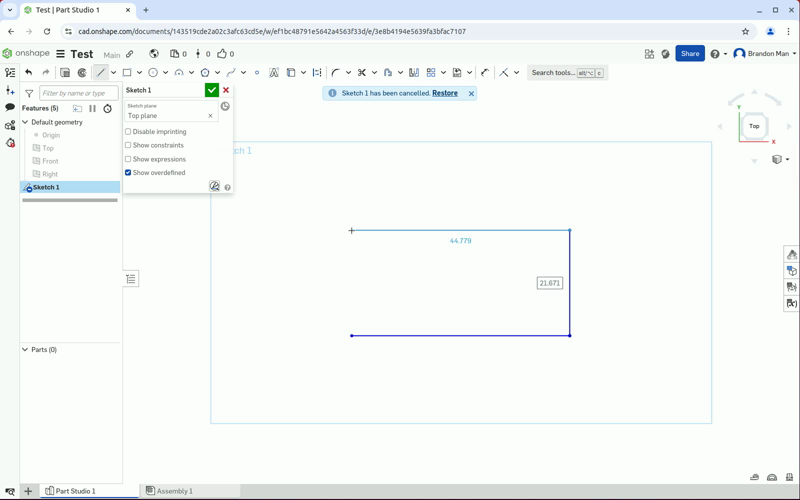
key_down(shift)
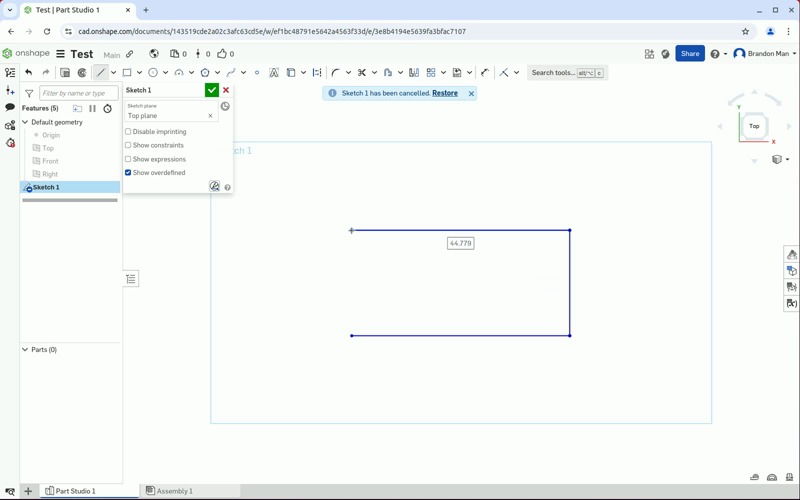
mouse_move(351, 335)
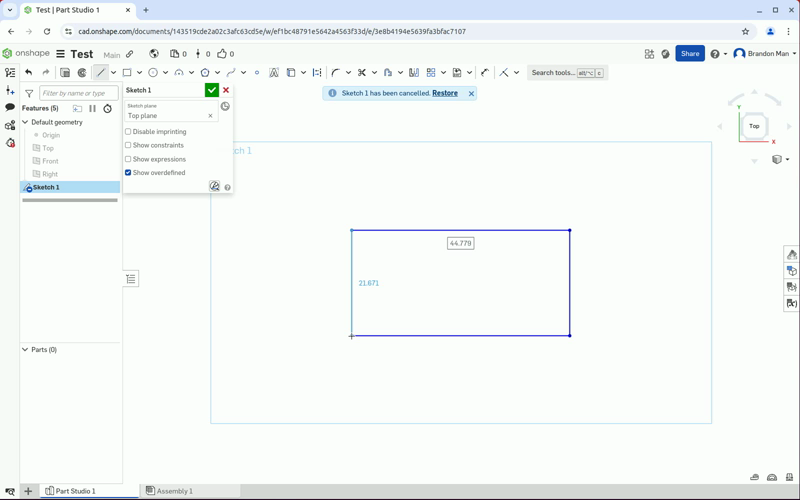
key_up(shift)
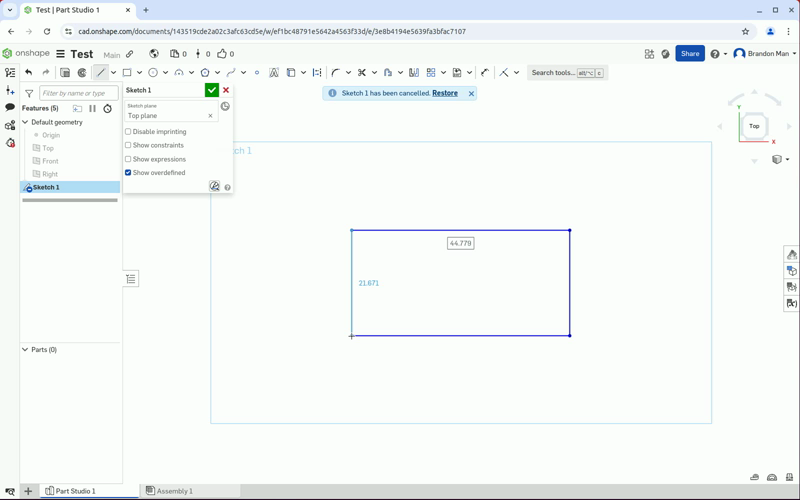
click(351, 335)
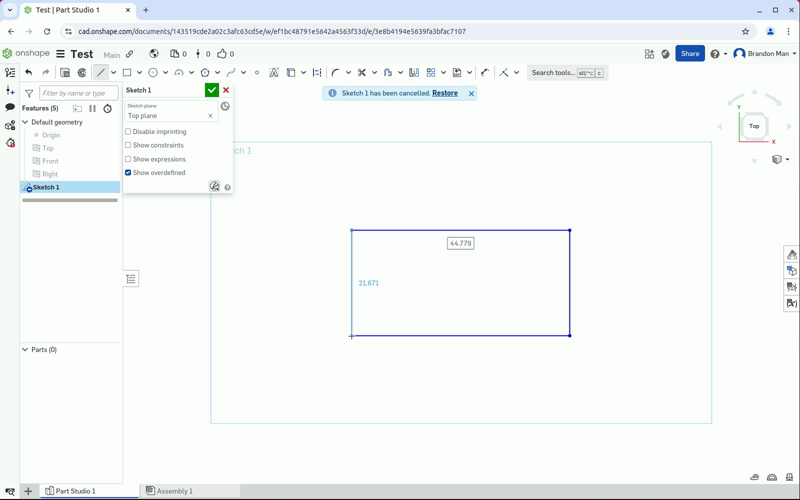
key(esc)
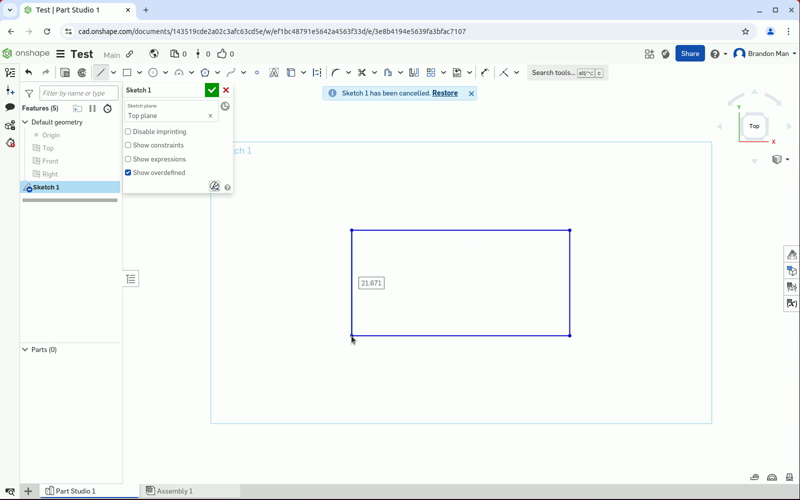
mouse_move(444, 285)
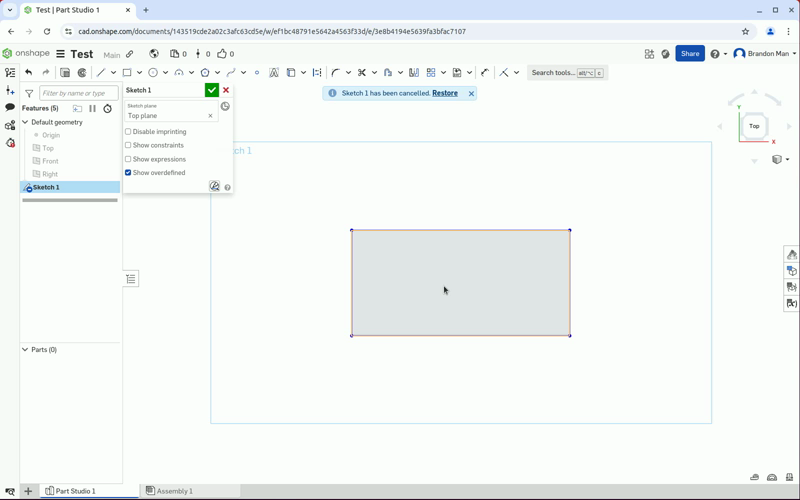
click(444, 285)
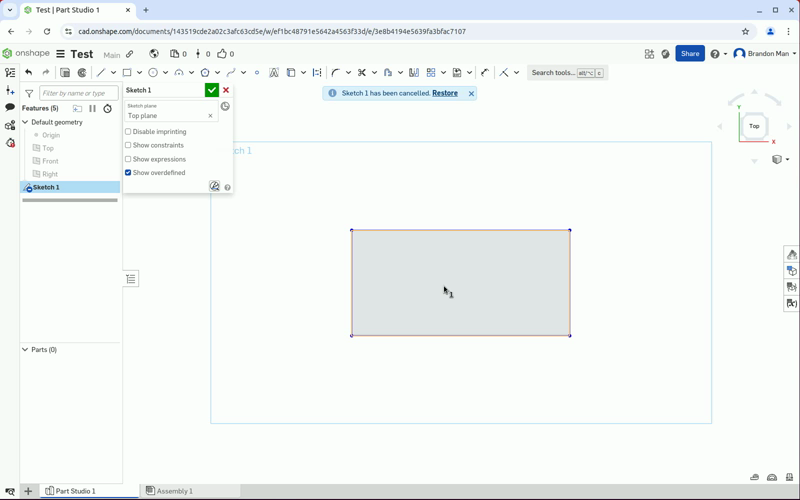
mouse_move(73, 352)
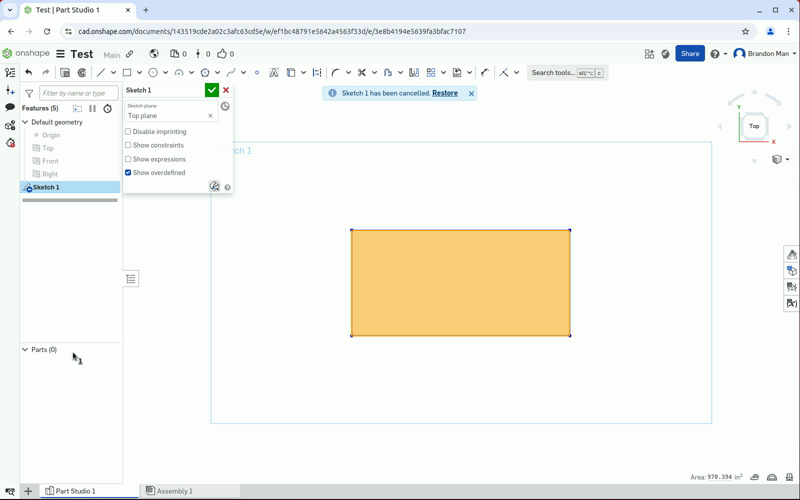
key(shift+y)
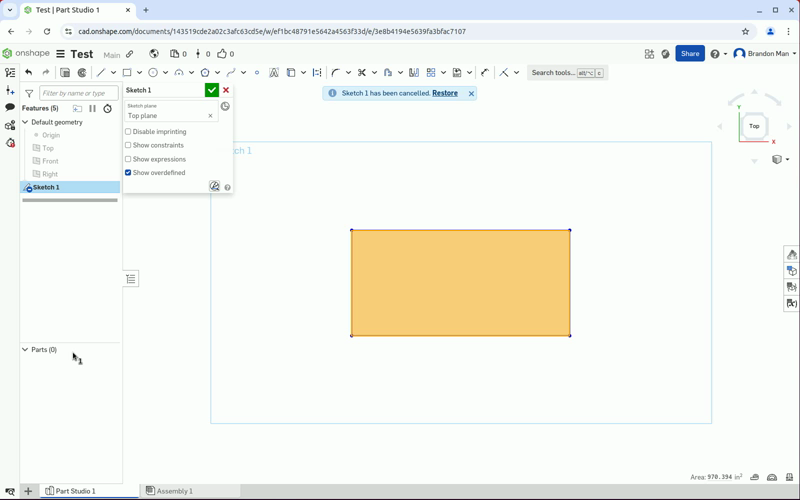
key(shift+e)
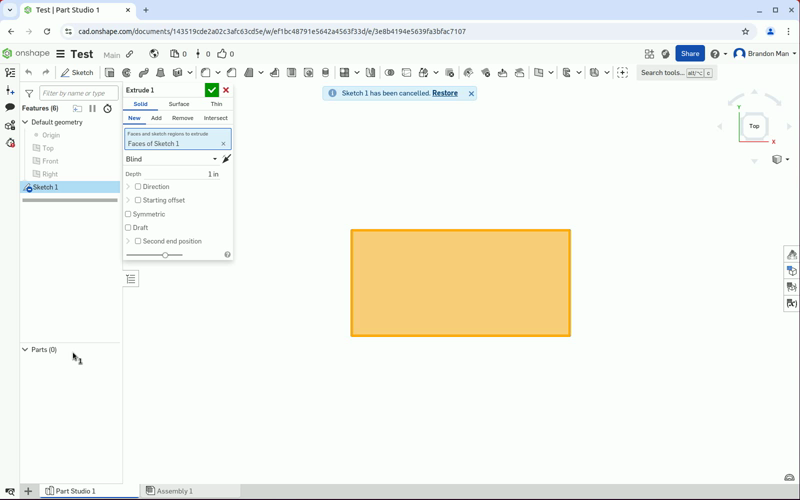
mouse_move(143, 106)
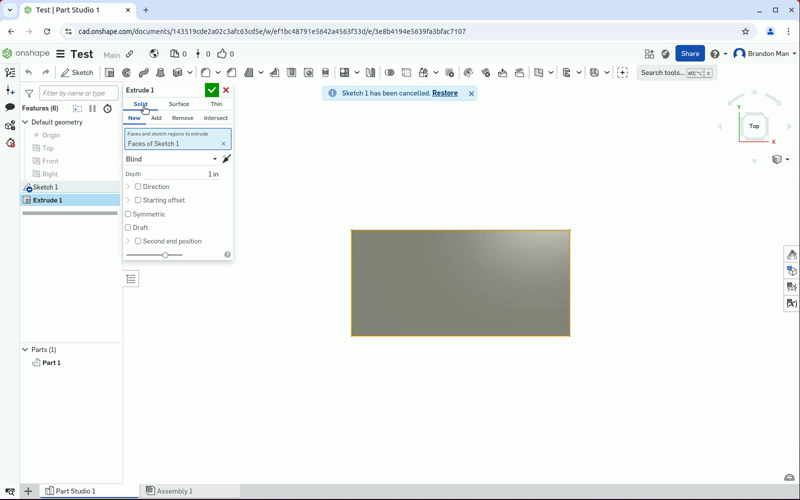
click(143, 106)
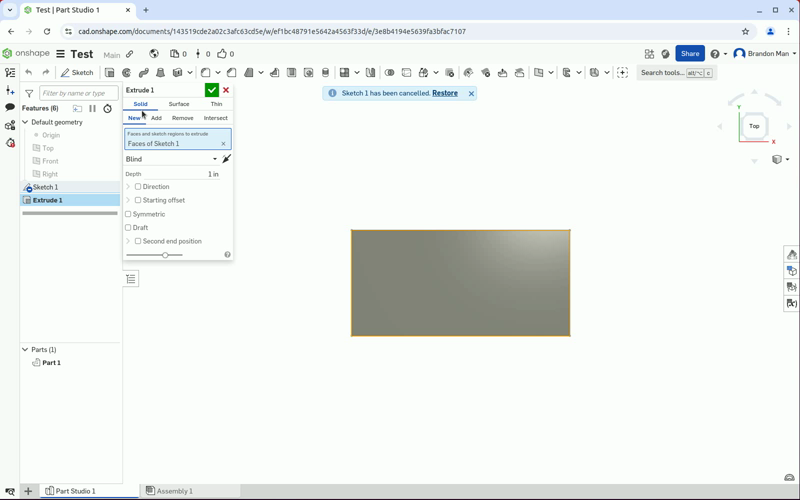
mouse_move(137, 120)
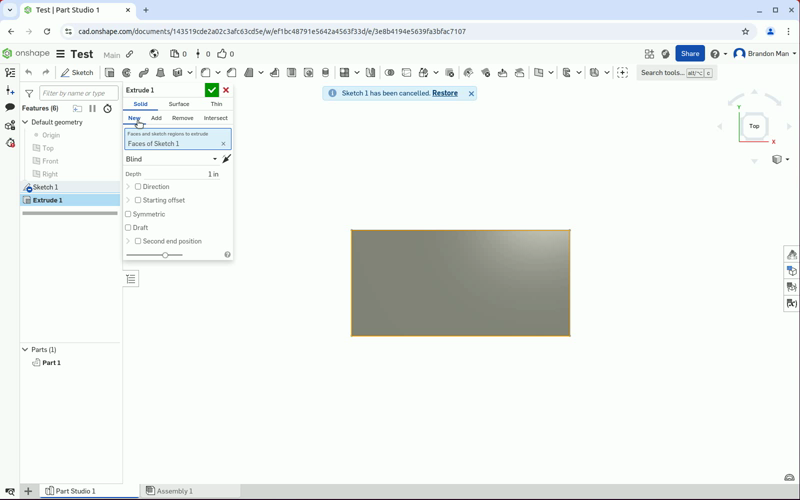
click(137, 120)
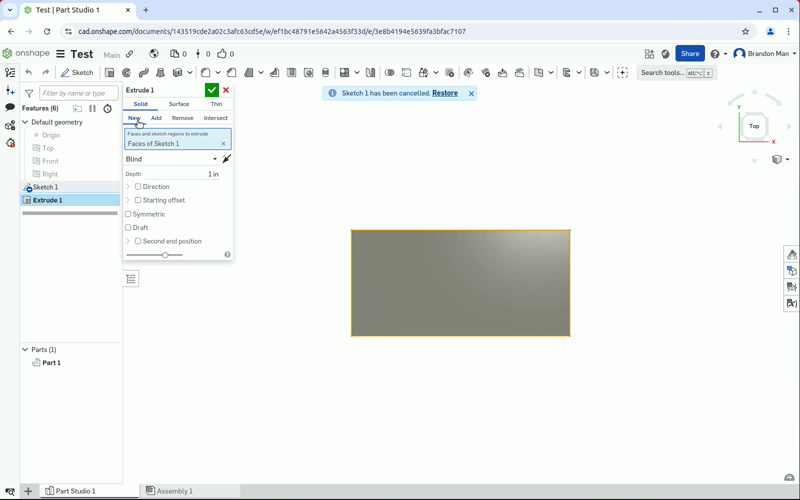
key(tab, 4)
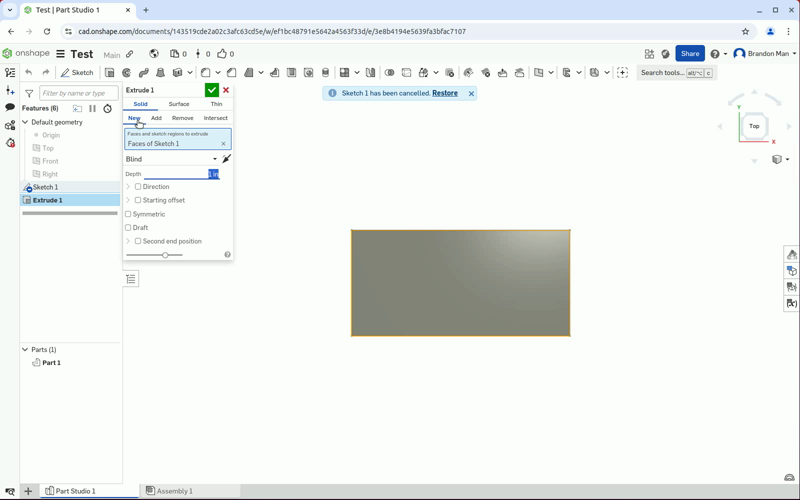
text(4.574)
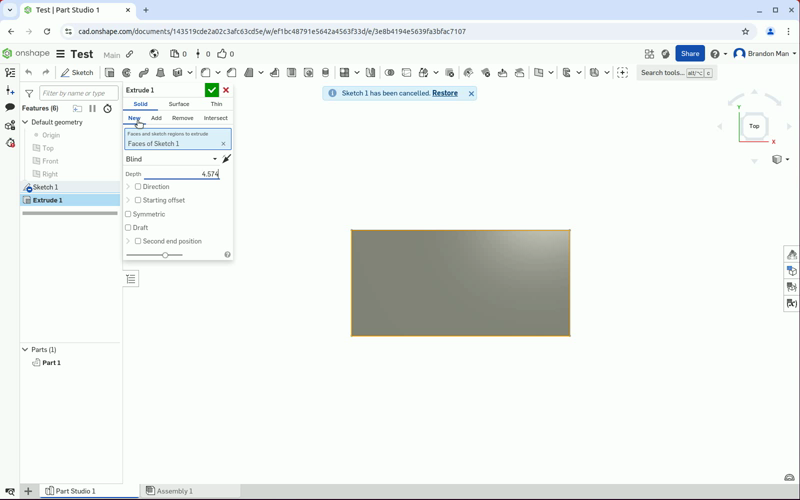
key(enter)
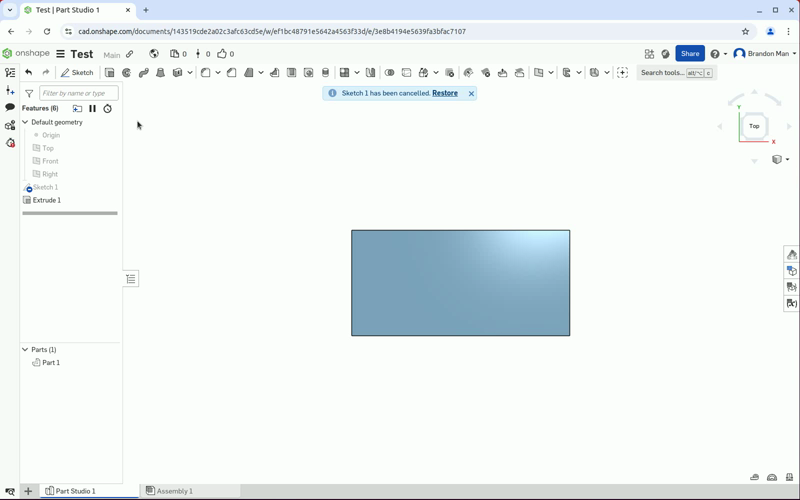
key(shift+h)
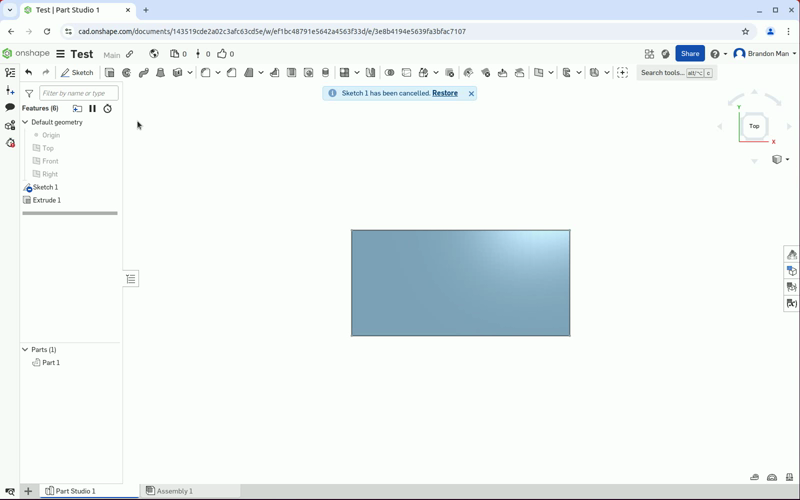
key(shift+h)
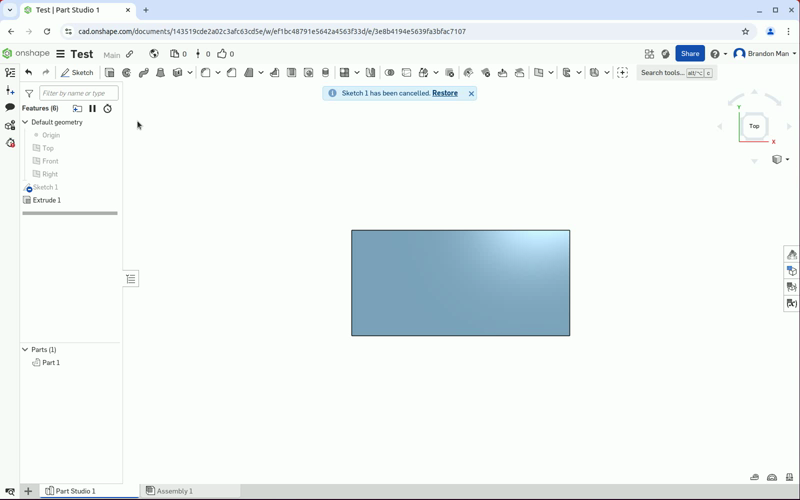
mouse_move(73, 189)
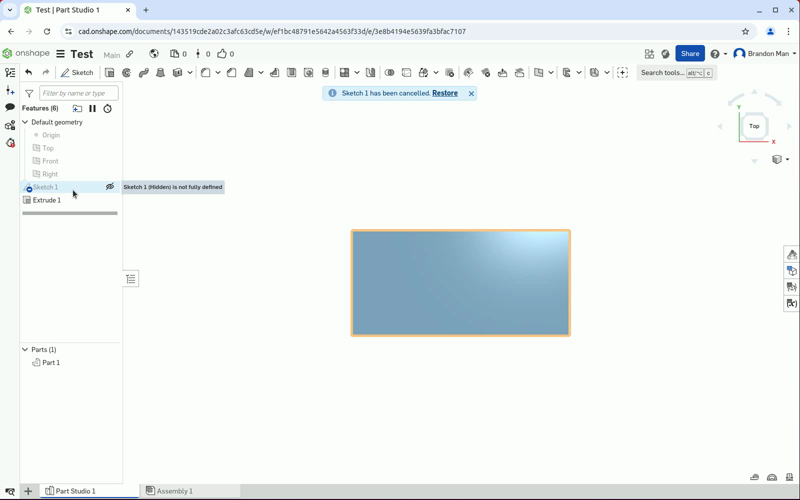
click(73, 189)
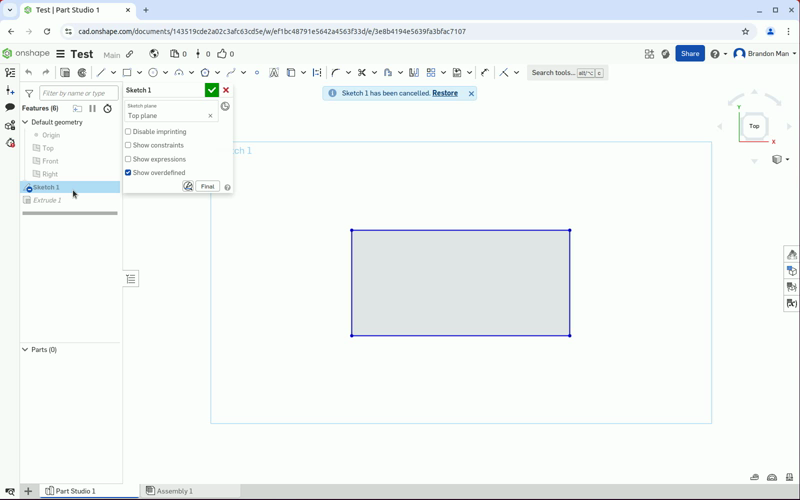
mouse_move(229, 92)
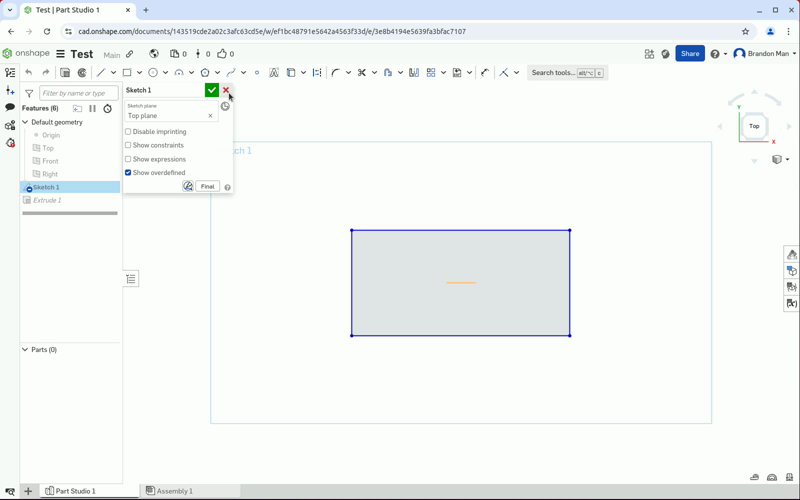
click(229, 92)
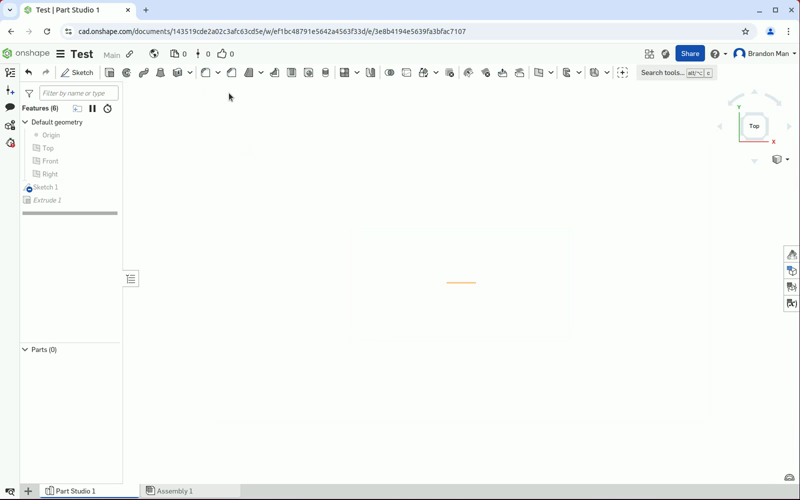
mouse_move(73, 352)
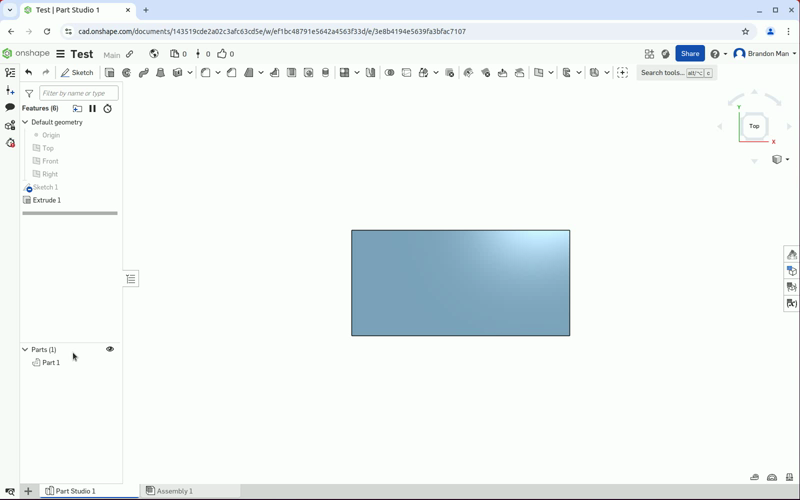
key(y)
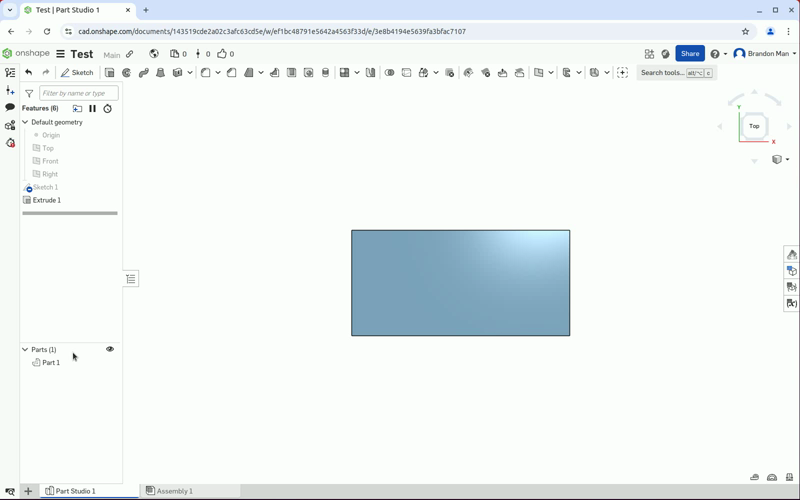
key(shift+p)
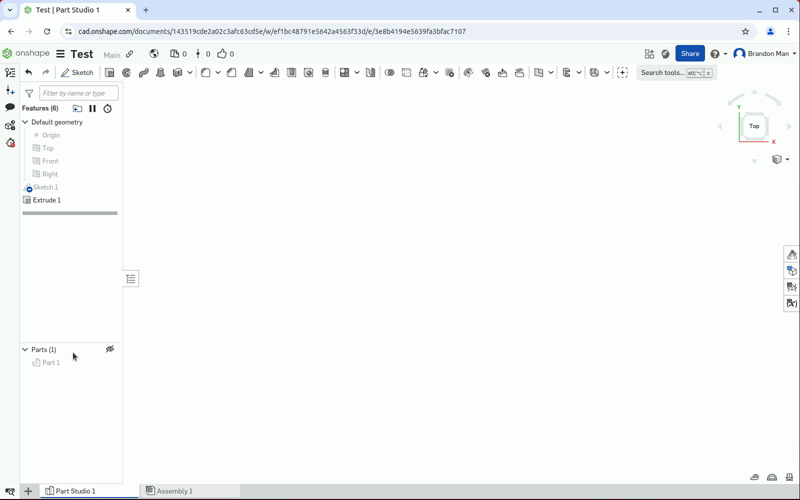
key(space)
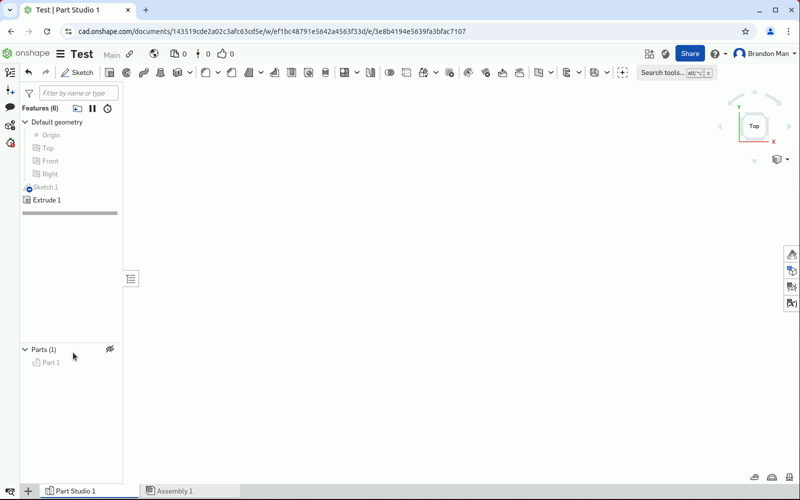
key_down(shift)
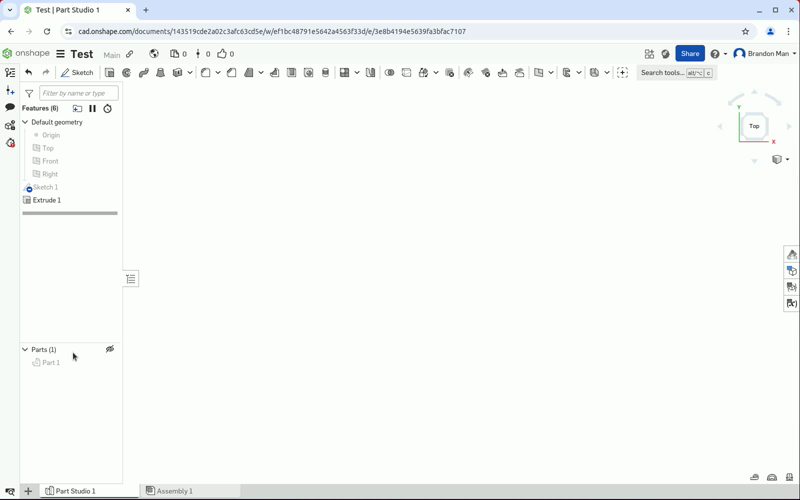
key(up)
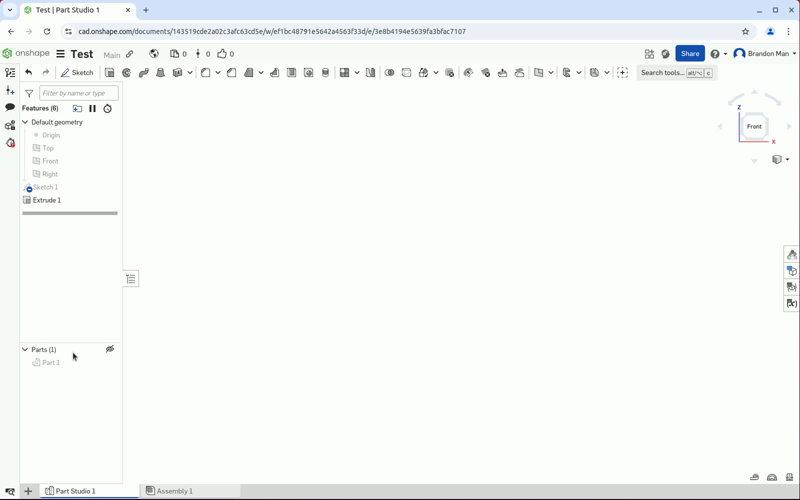
key_up(shift)
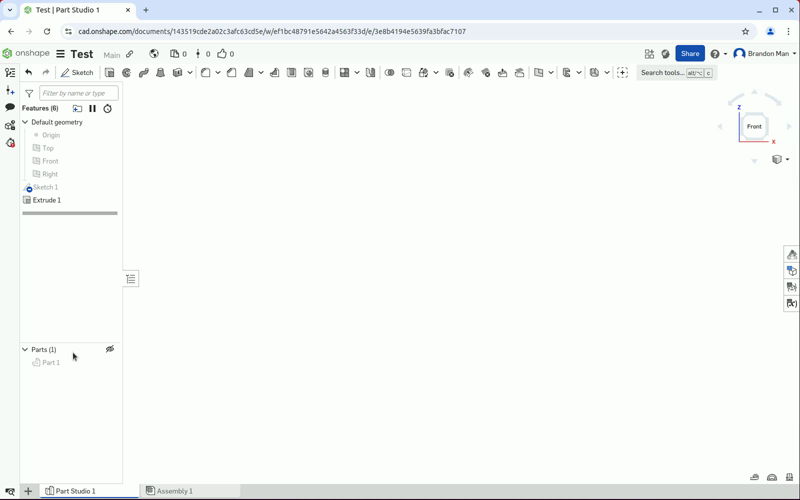
key(space)
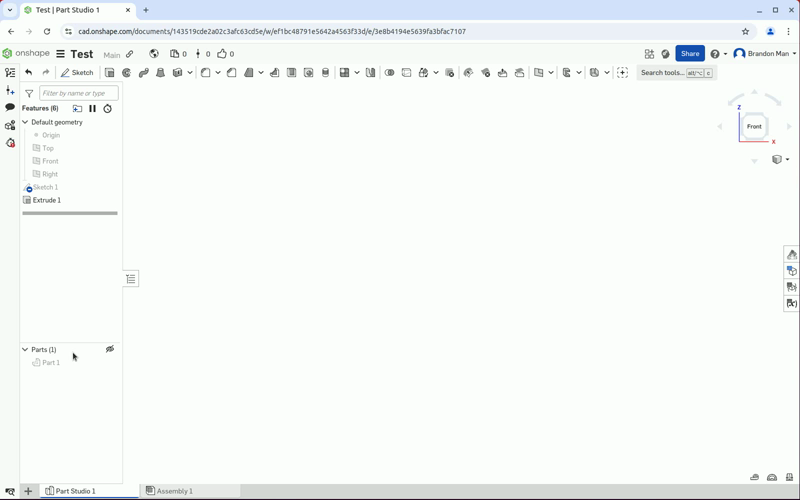
key_down(shift)
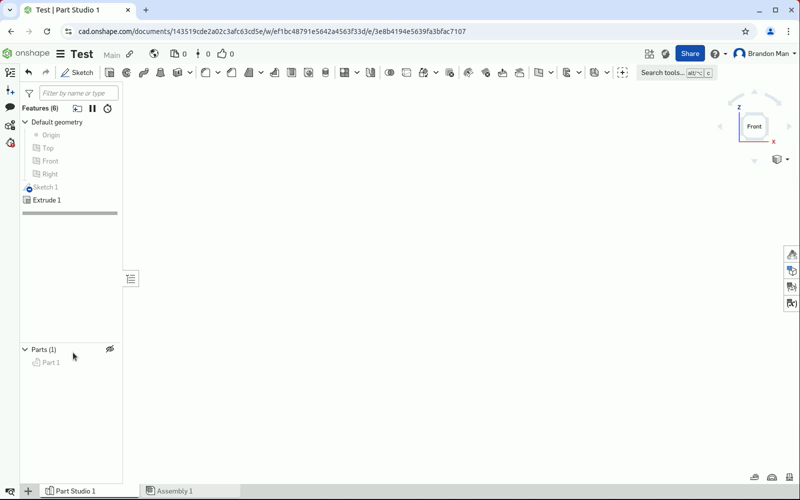
key(left)
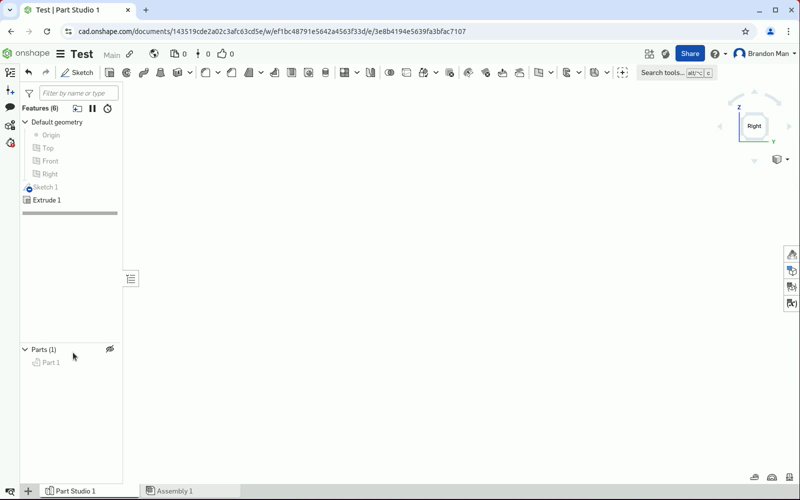
key_up(shift)
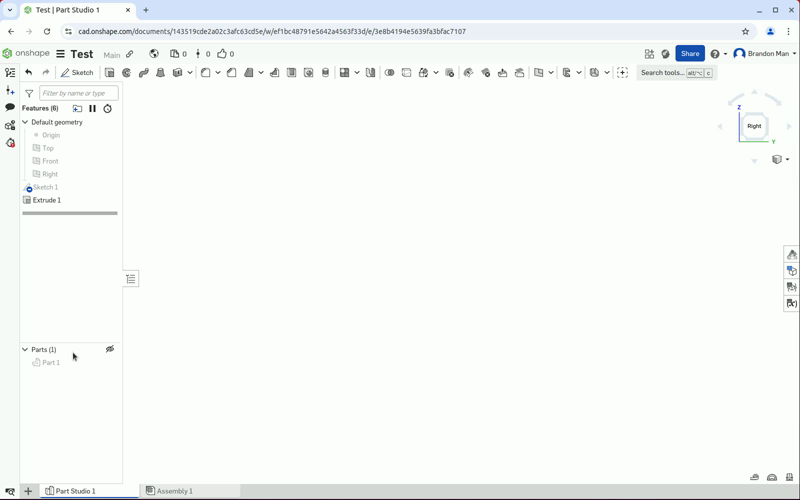
mouse_move(73, 352)
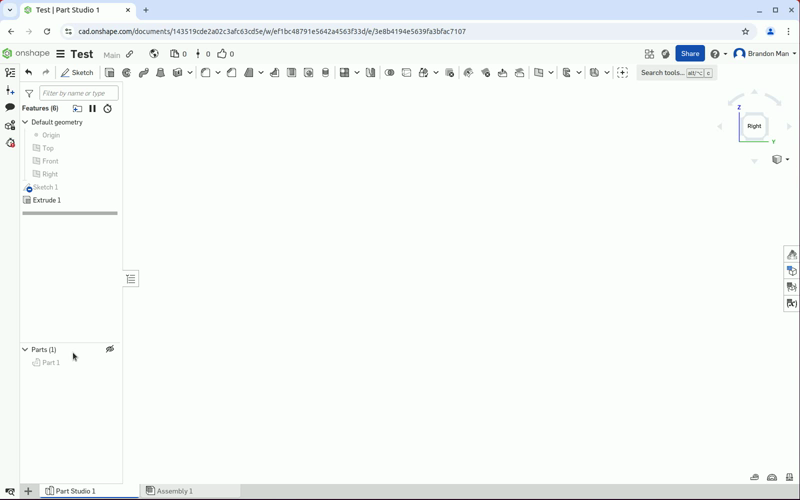
key(shift+y)
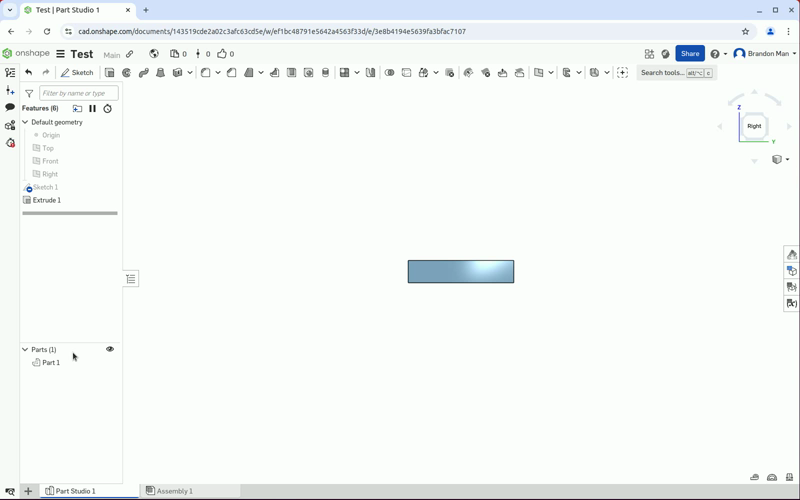
mouse_move(541, 75)
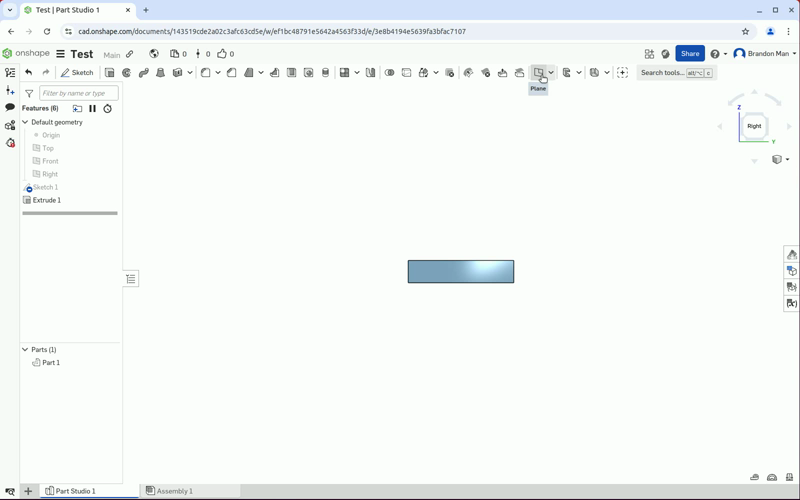
click(541, 75)
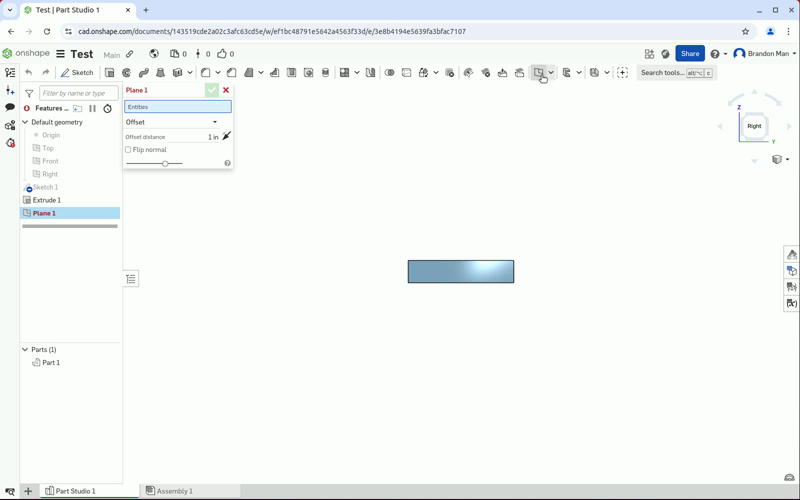
mouse_move(73, 176)
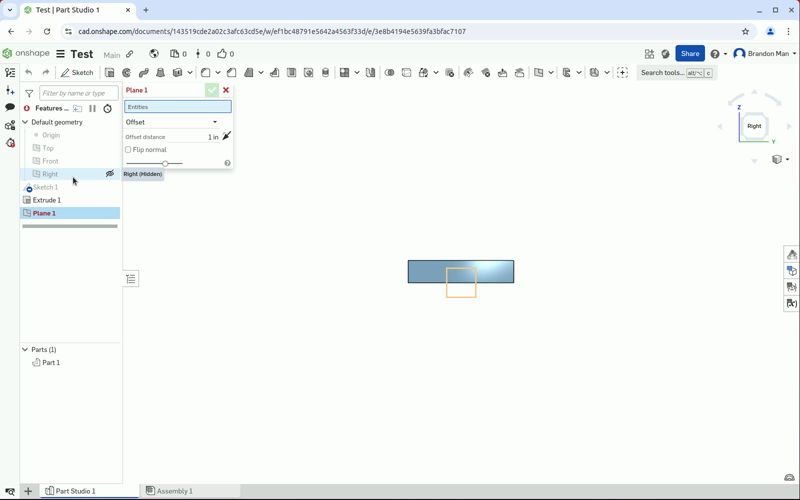
click(73, 176)
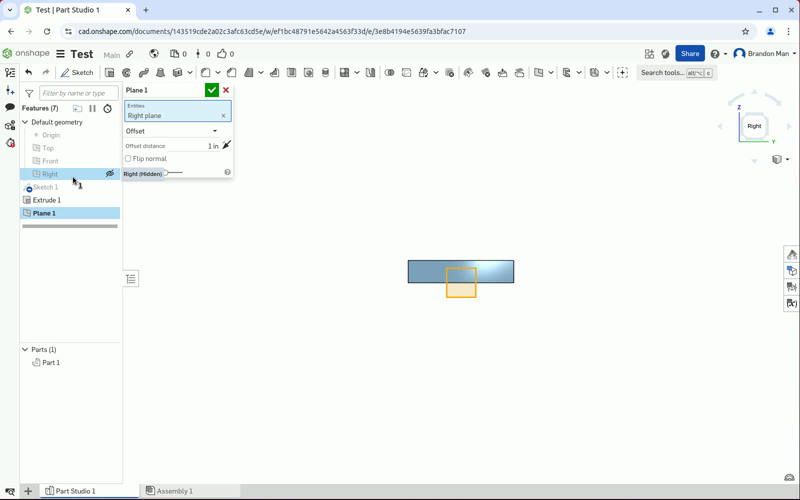
key(tab, 2)
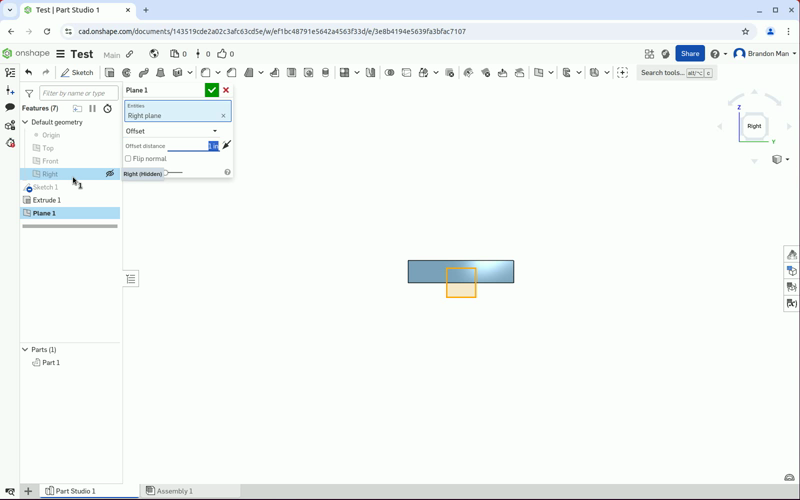
text(22.4)
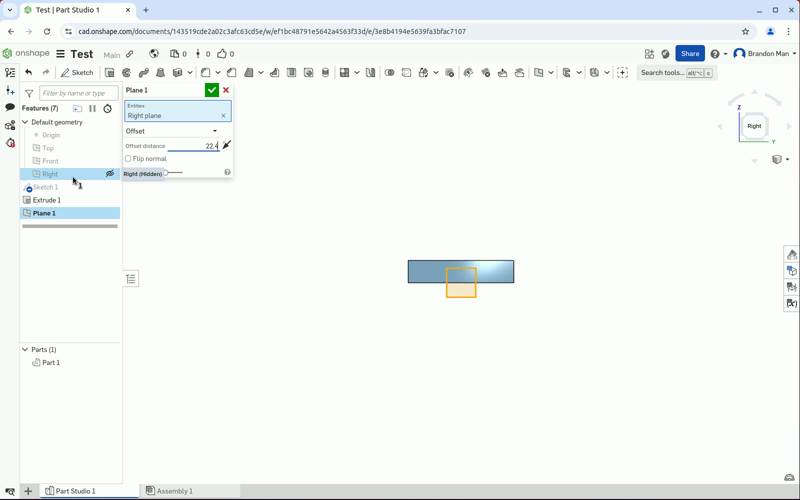
key(enter, 2)
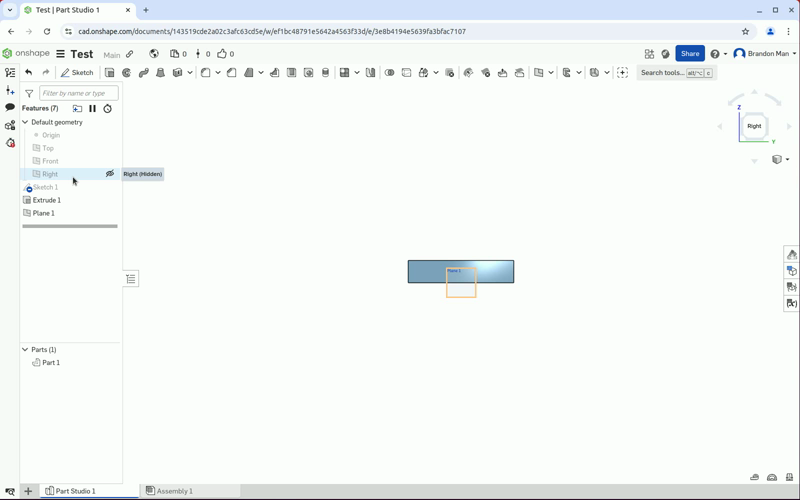
key(shift+s)
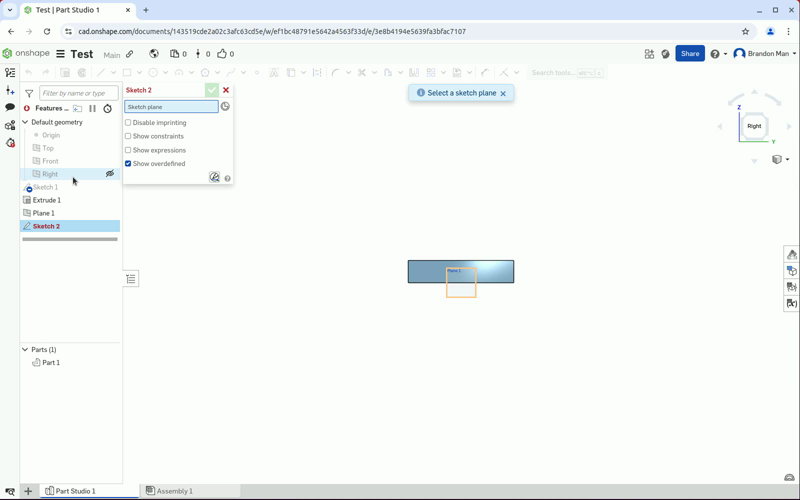
mouse_move(73, 215)
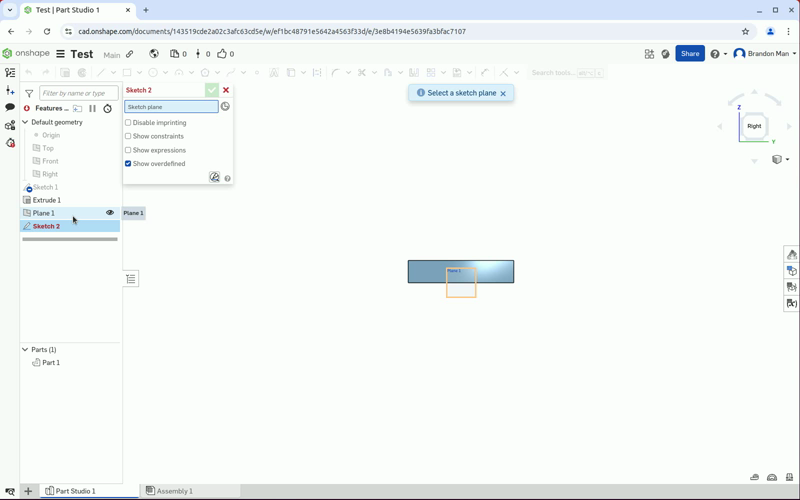
click(73, 215)
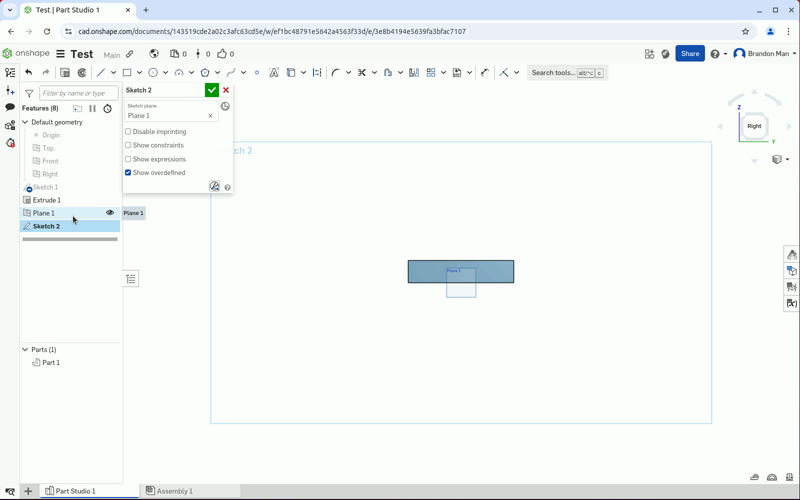
mouse_move(73, 352)
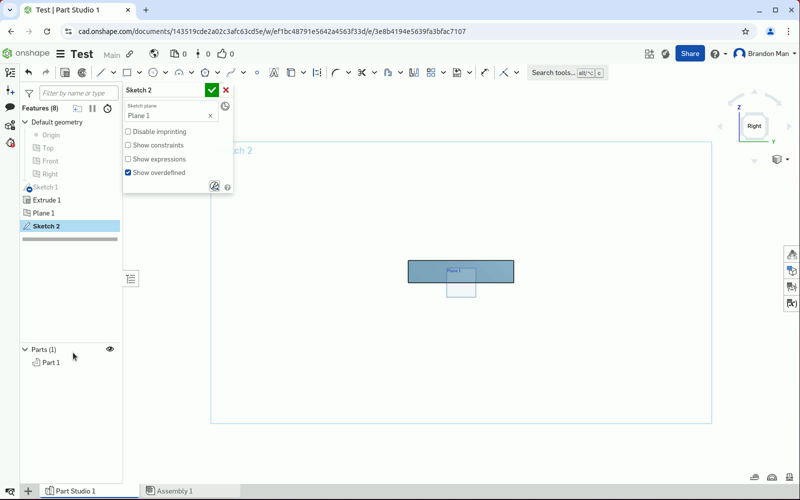
key(y)
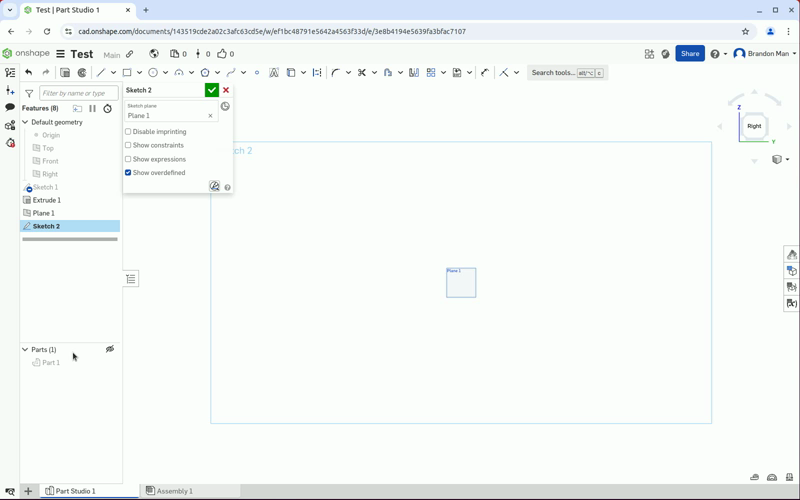
key(l)
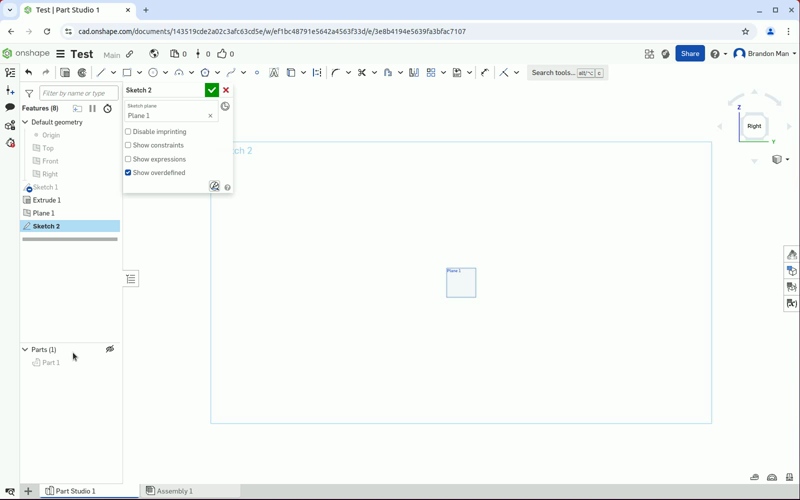
key_down(shift)
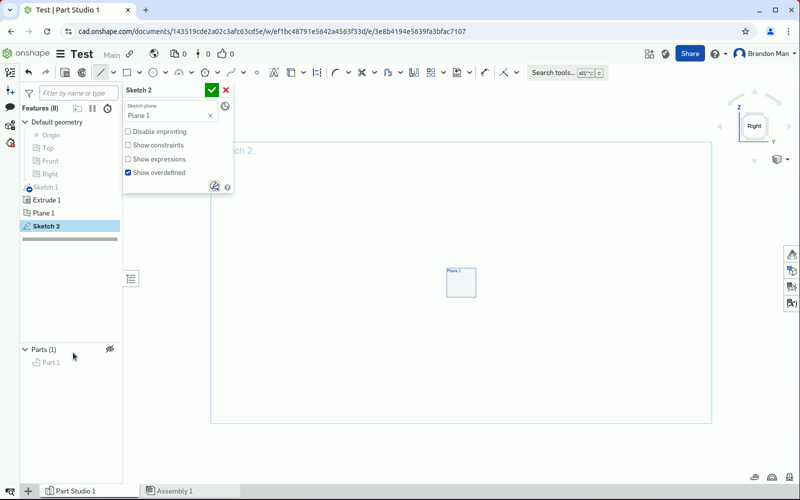
mouse_move(407, 282)
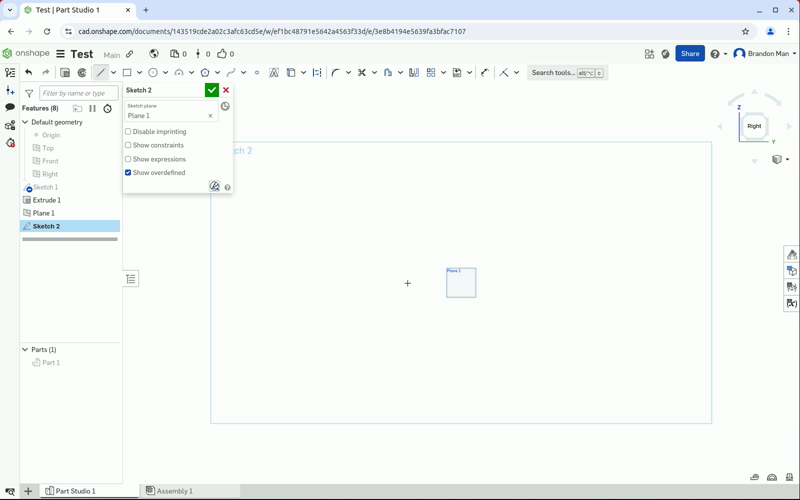
click(407, 282)
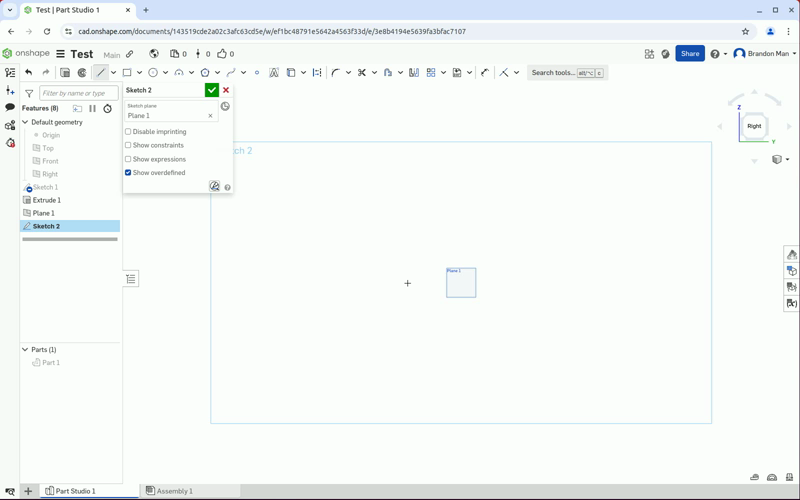
key_up(shift)
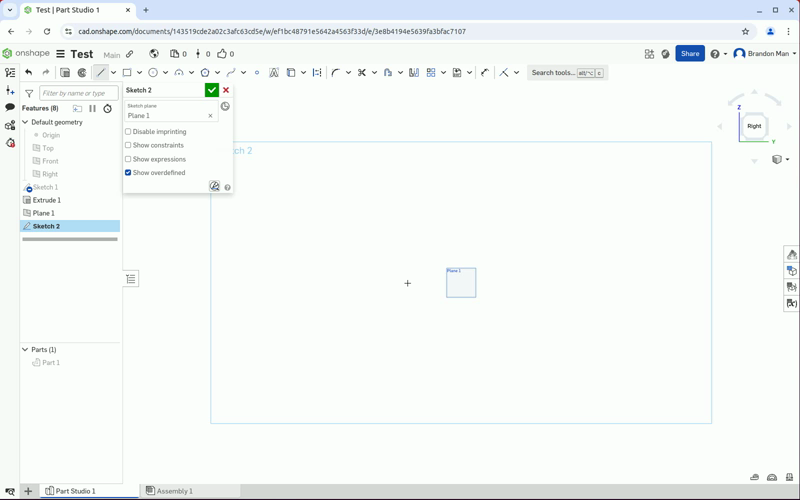
key_down(shift)
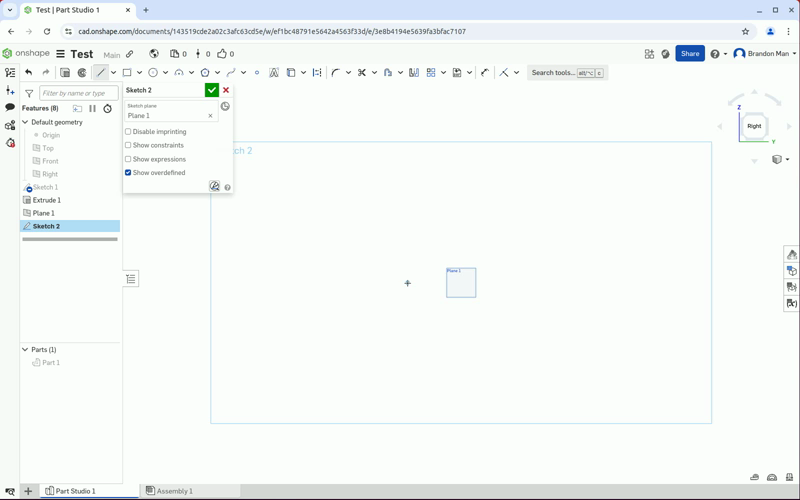
mouse_move(513, 282)
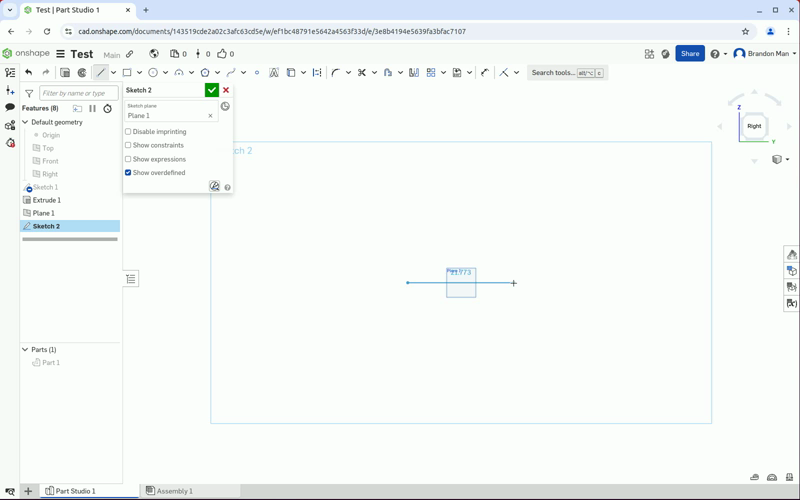
click(513, 282)
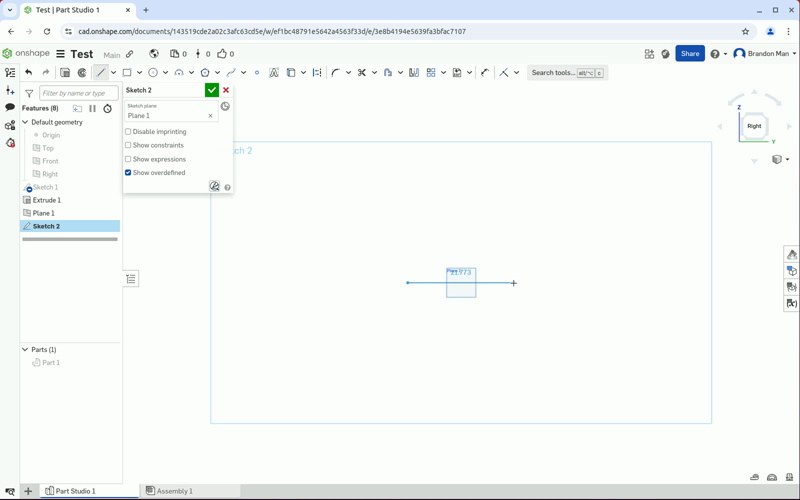
key_up(shift)
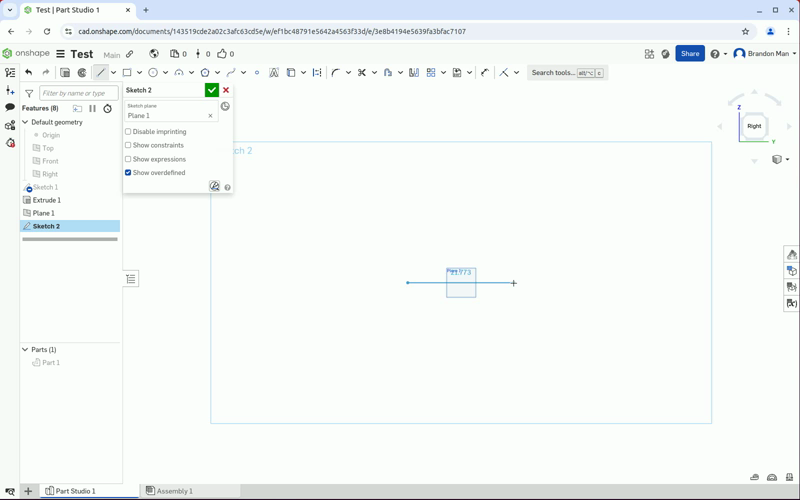
key_down(shift)
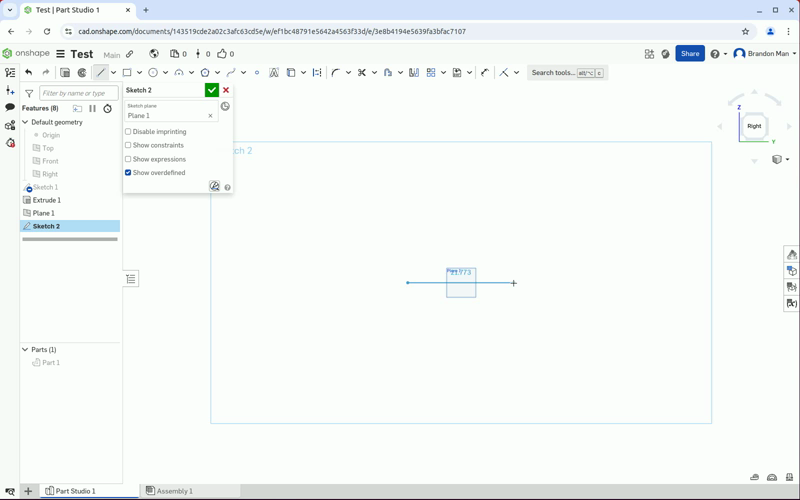
mouse_move(543, 282)
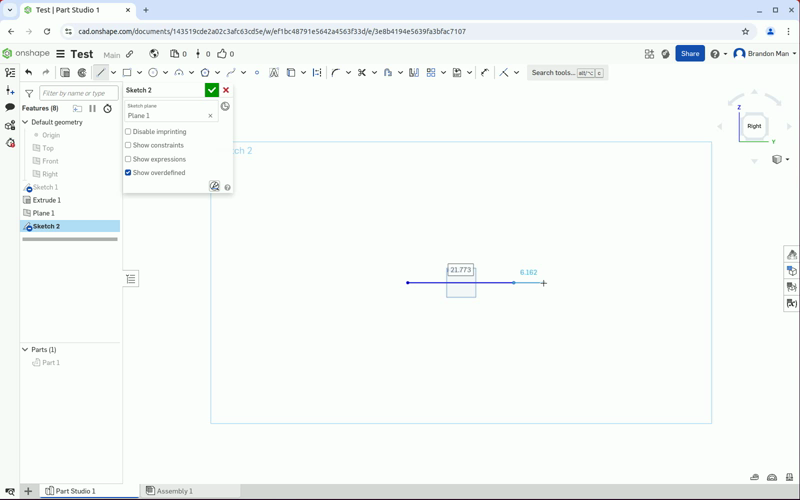
mouse_move(513, 260)
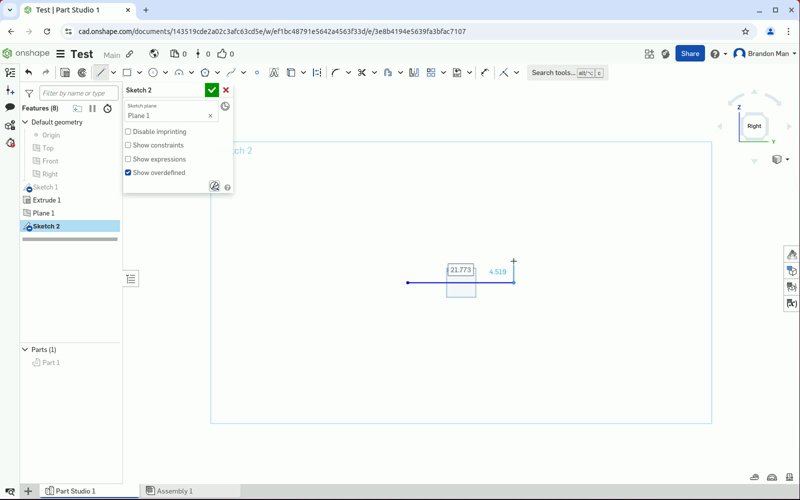
click(513, 260)
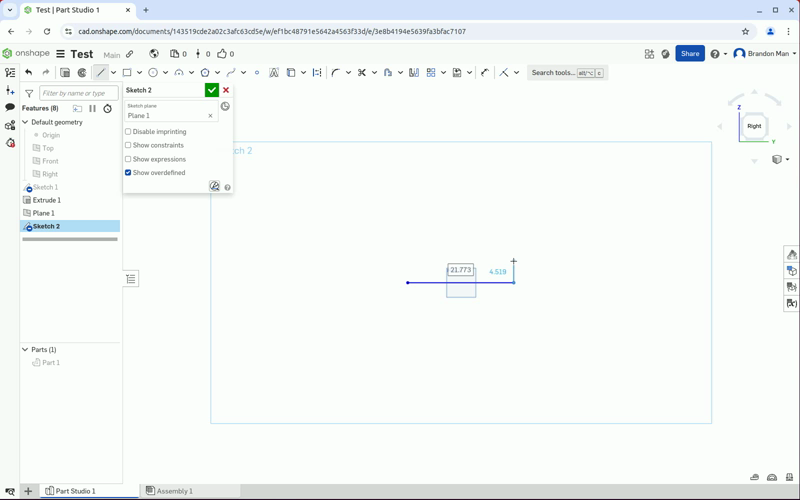
key_up(shift)
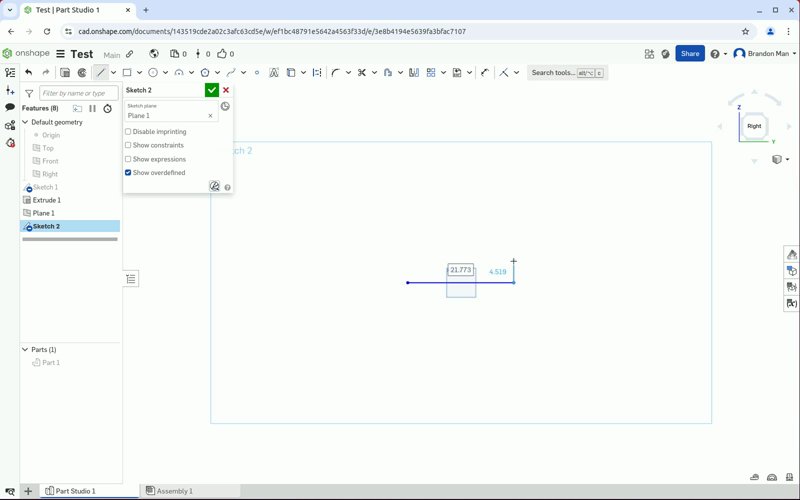
key_down(shift)
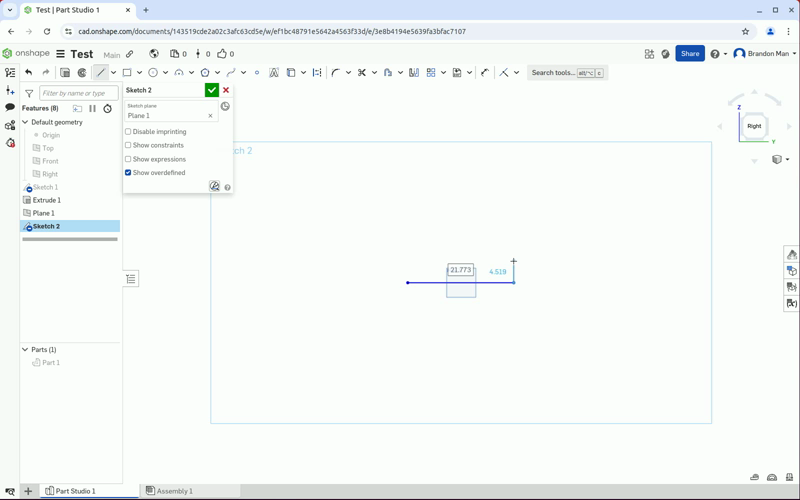
mouse_move(407, 260)
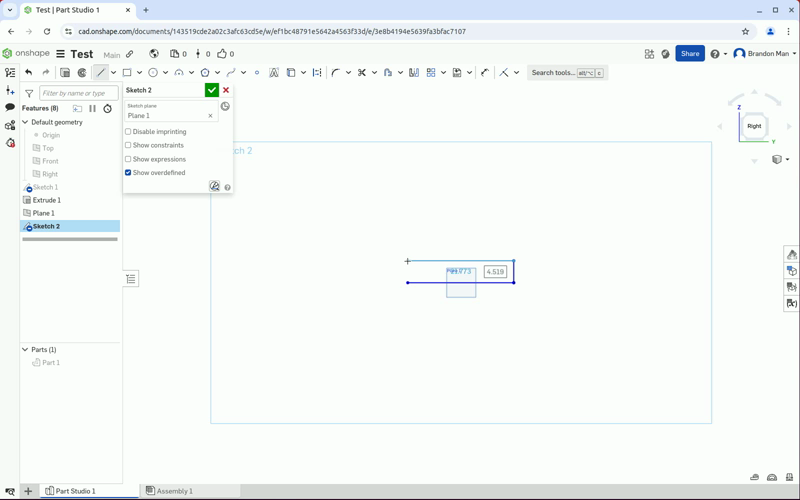
click(407, 260)
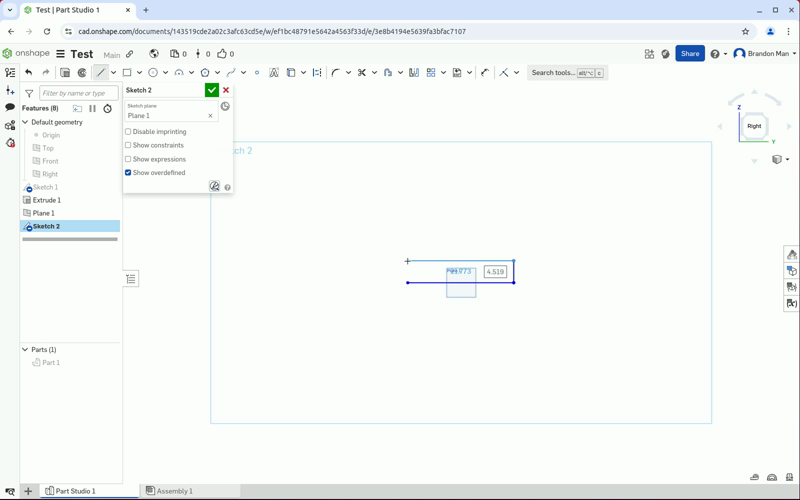
key_up(shift)
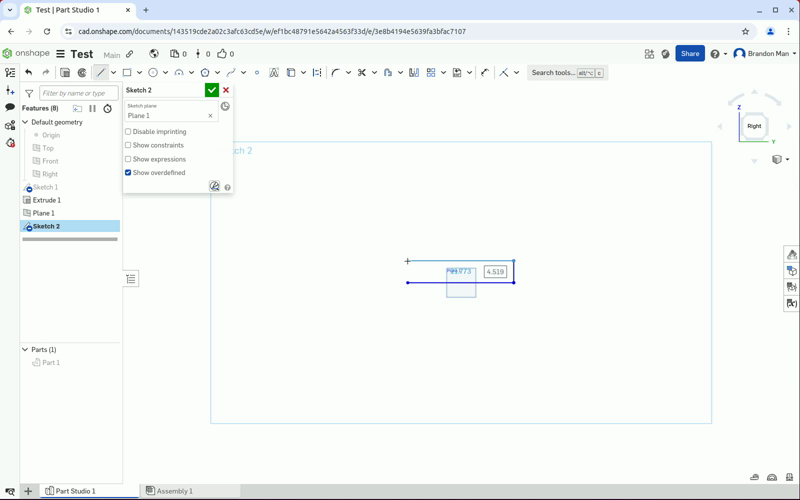
mouse_move(437, 260)
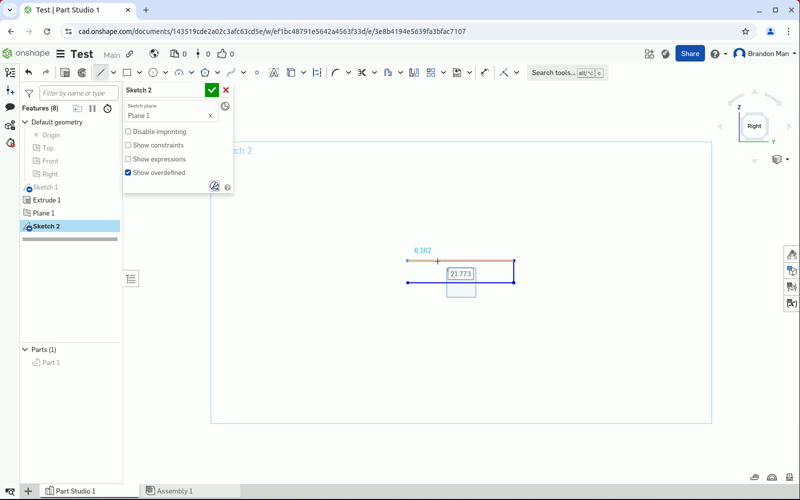
key_down(shift)
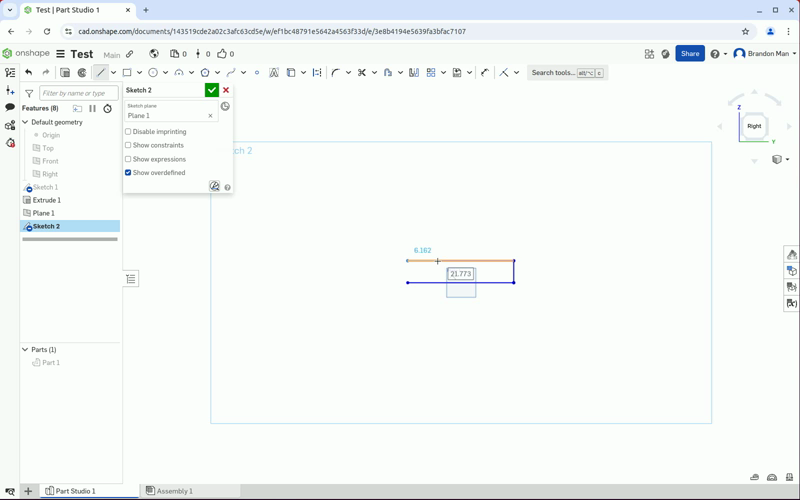
mouse_move(407, 282)
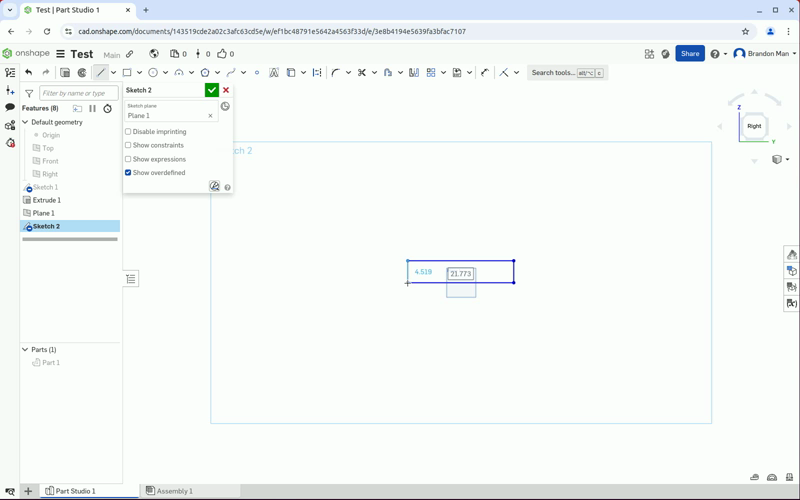
key_up(shift)
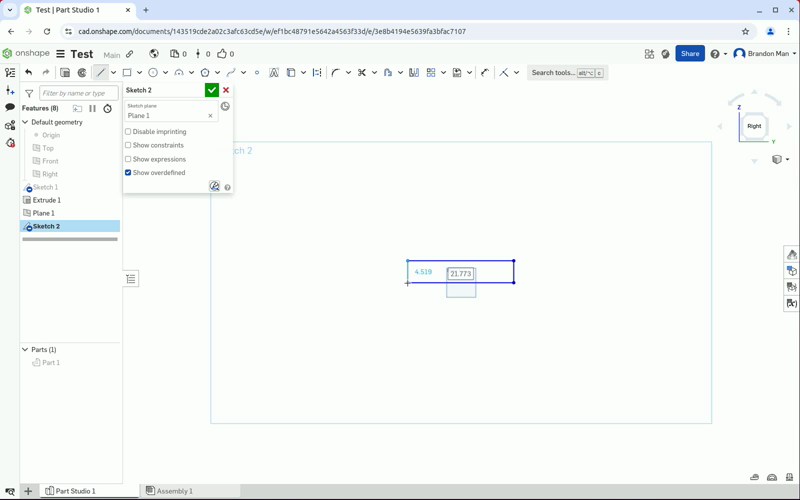
click(407, 282)
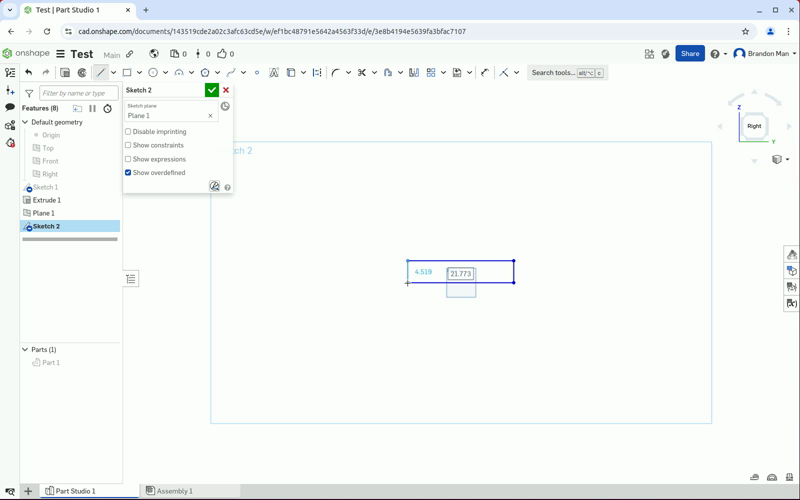
key(esc)
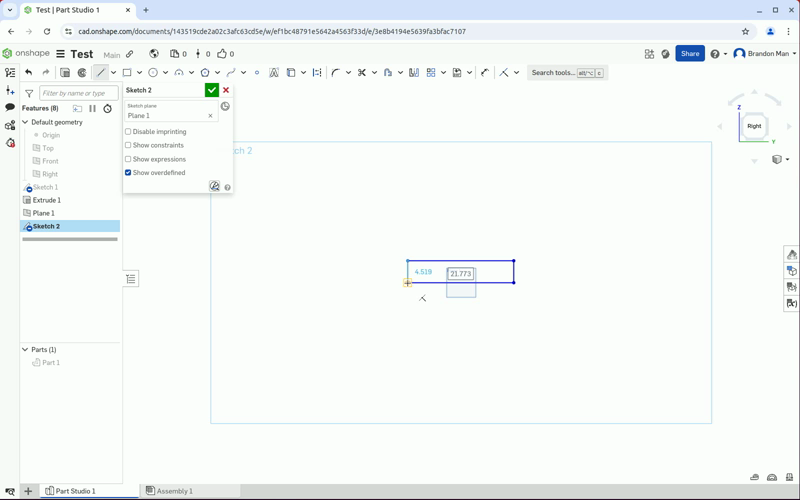
mouse_move(474, 274)
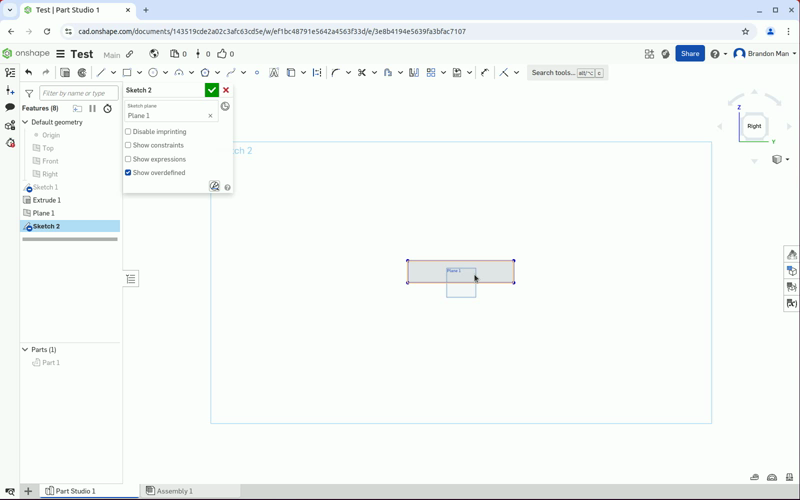
click(474, 274)
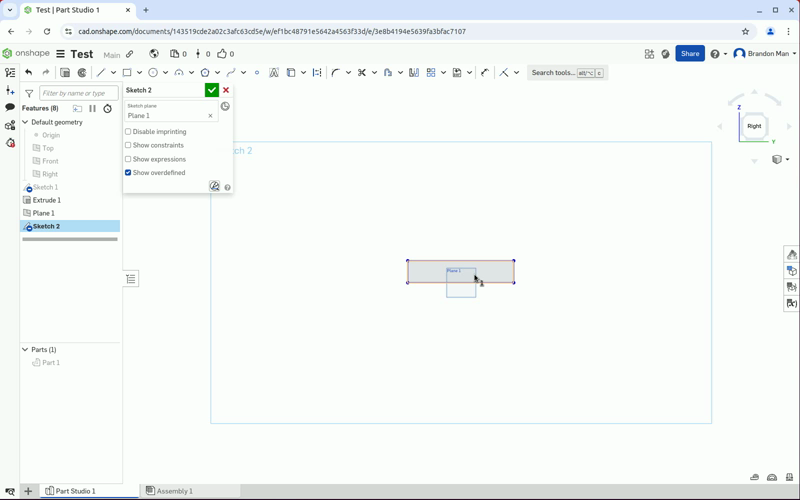
mouse_move(73, 352)
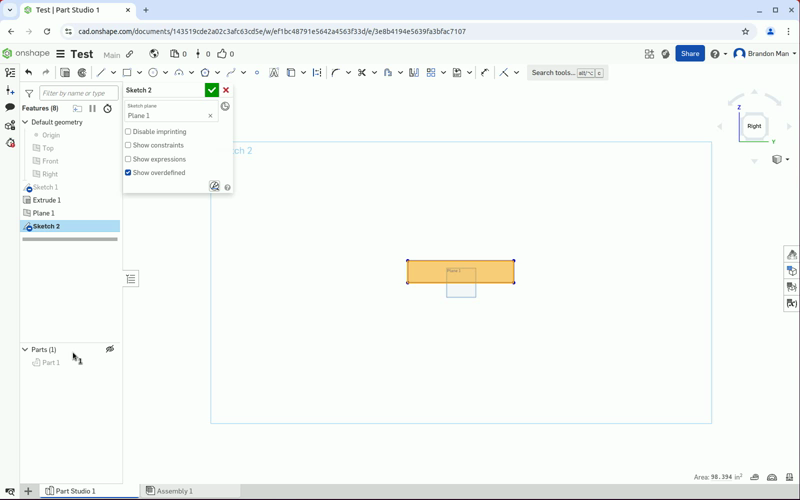
key(shift+y)
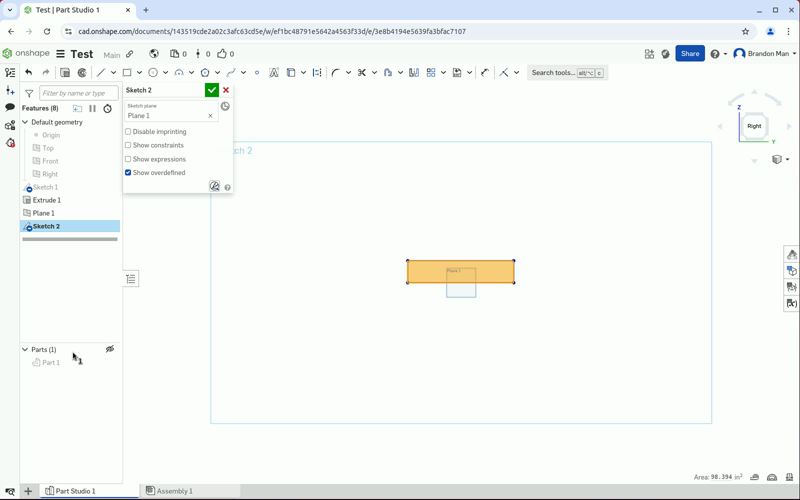
key(shift+e)
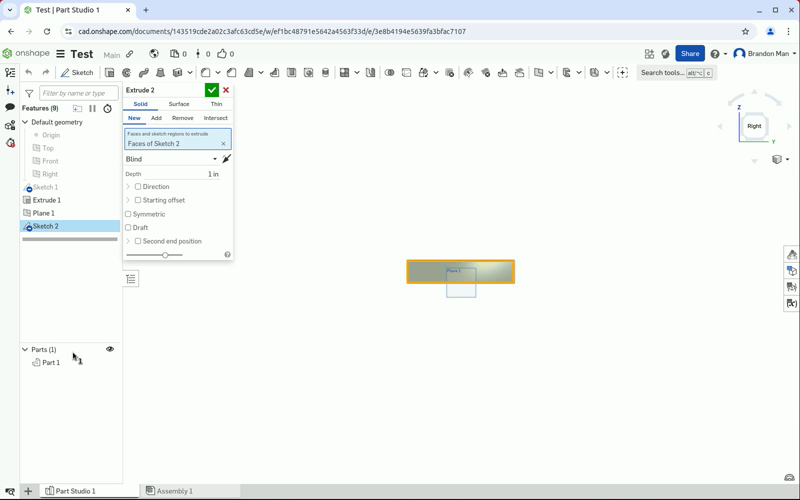
mouse_move(143, 106)
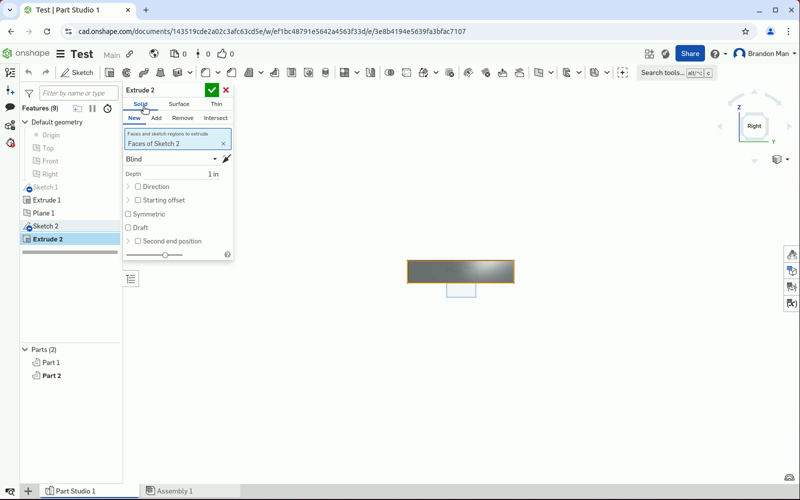
click(143, 106)
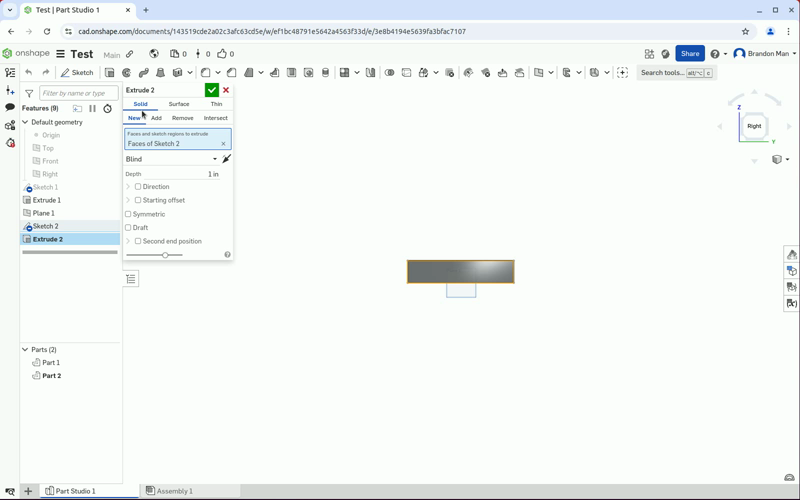
mouse_move(137, 120)
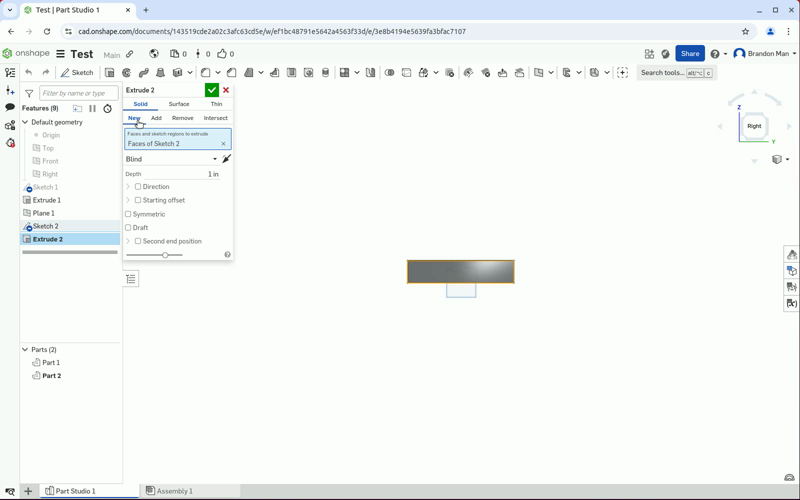
click(137, 120)
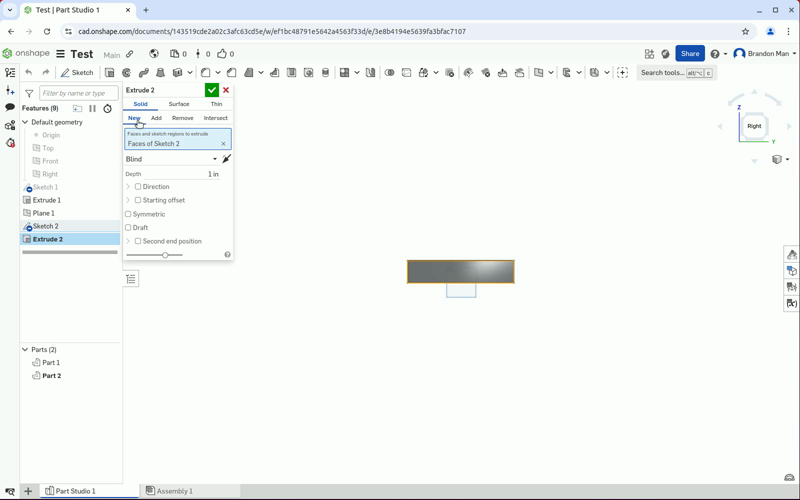
key(tab, 4)
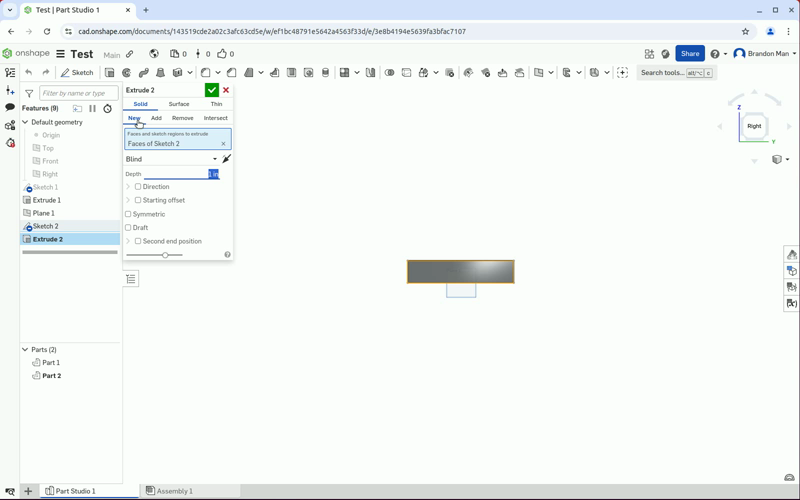
text(0.722)
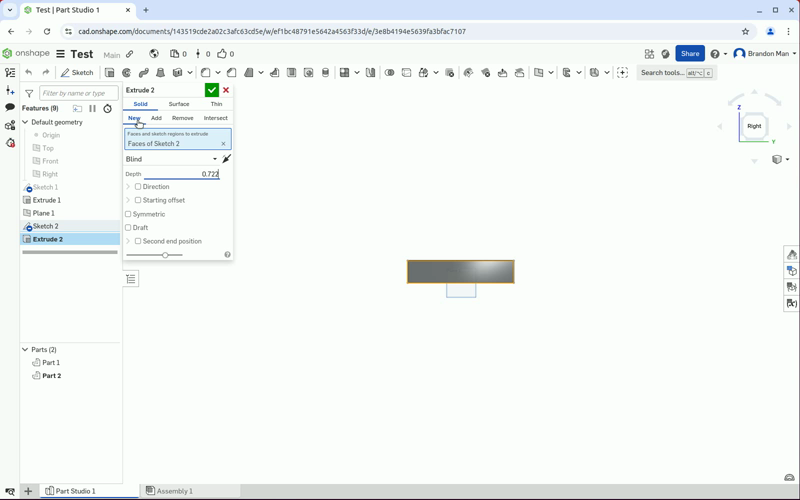
key(enter)
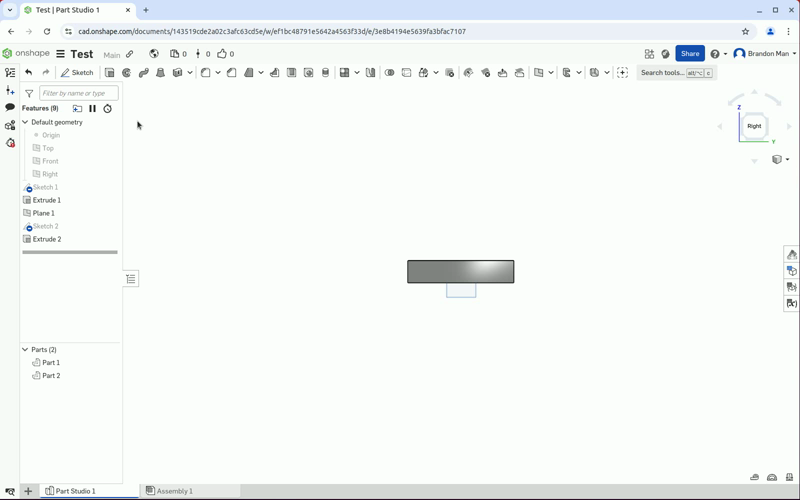
key(shift+h)
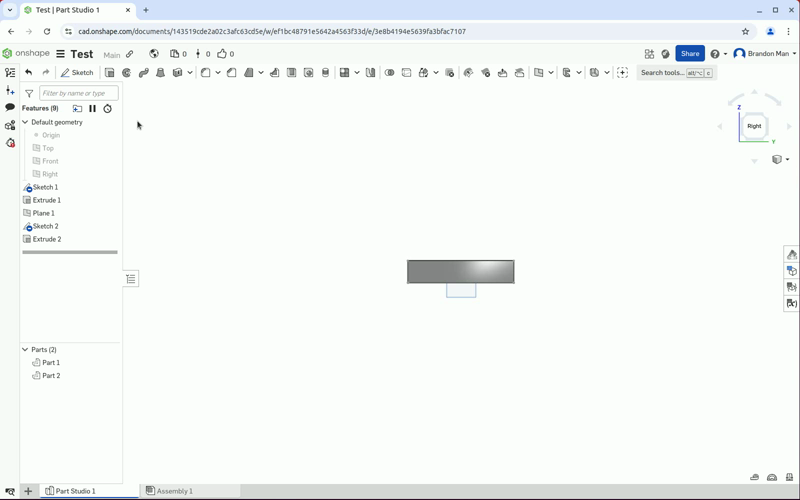
key(shift+h)
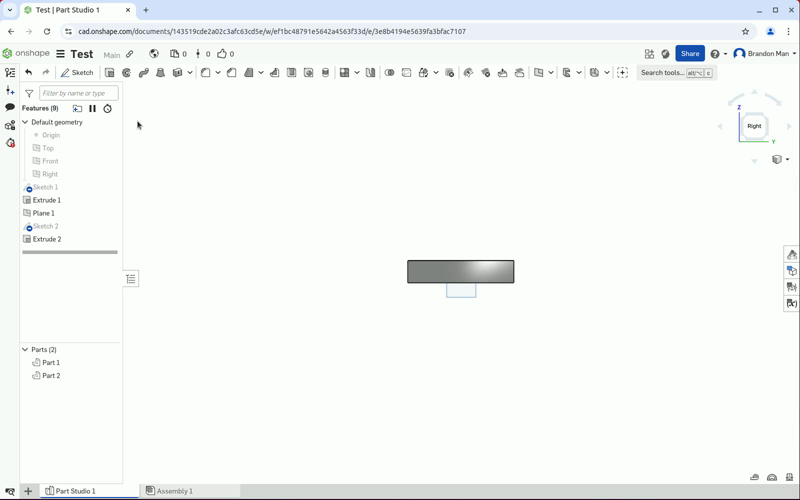
mouse_move(73, 189)
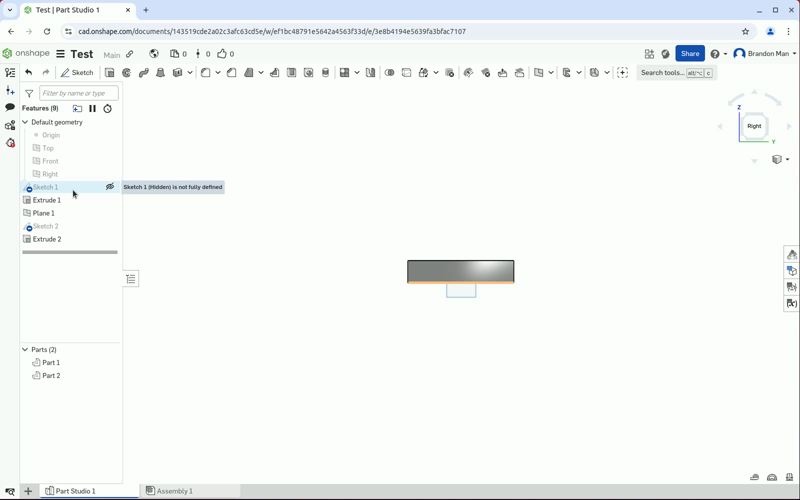
click(73, 189)
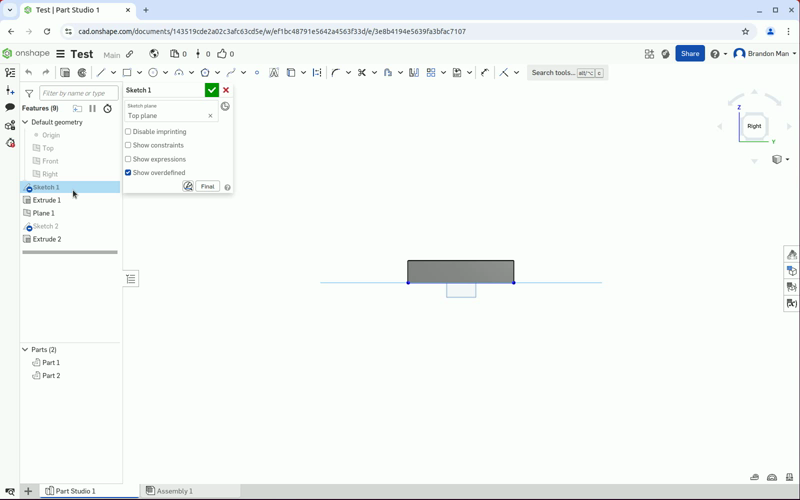
mouse_move(229, 92)
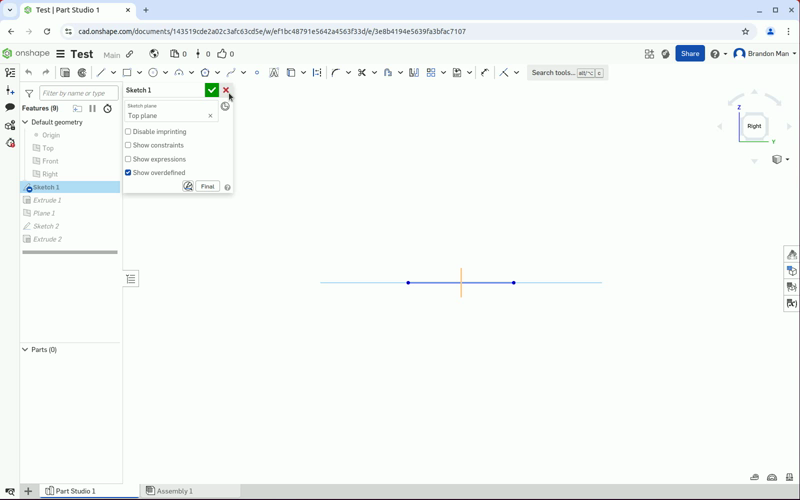
click(229, 92)
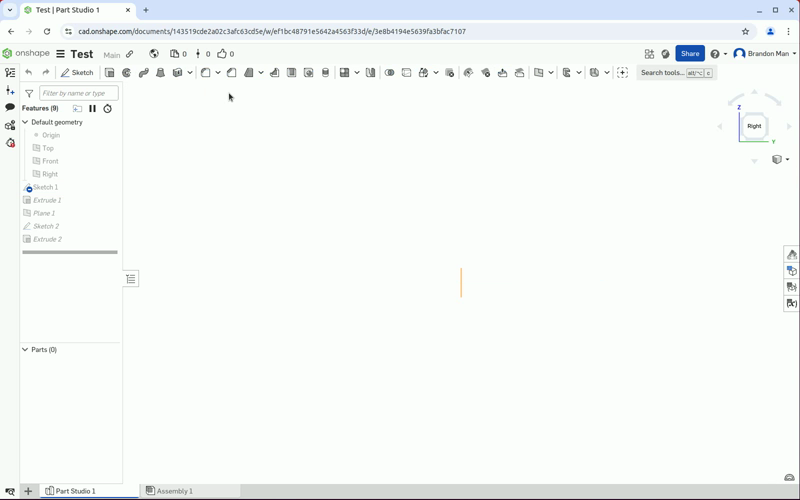
key(shift+s)
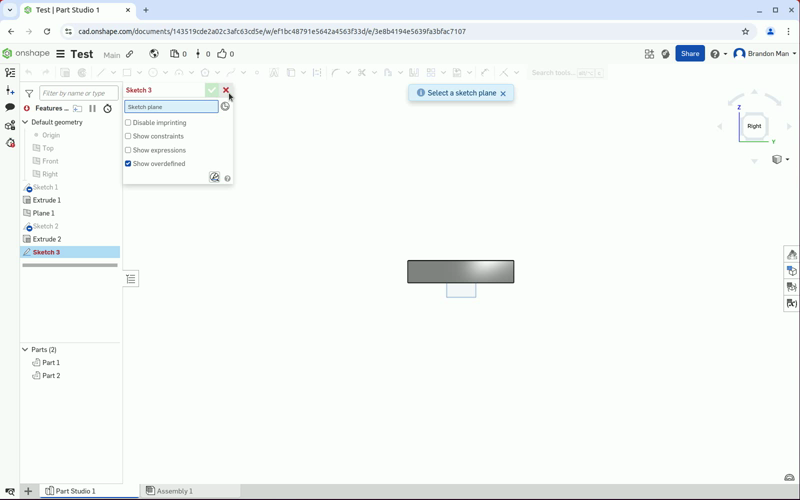
mouse_move(73, 215)
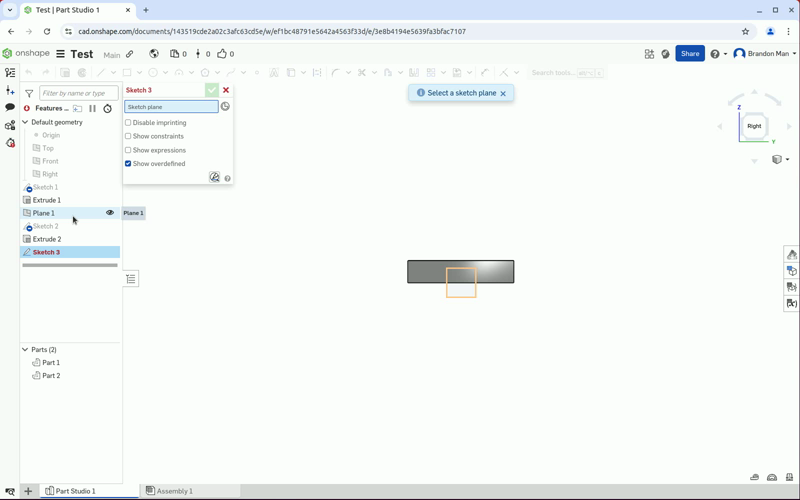
click(73, 215)
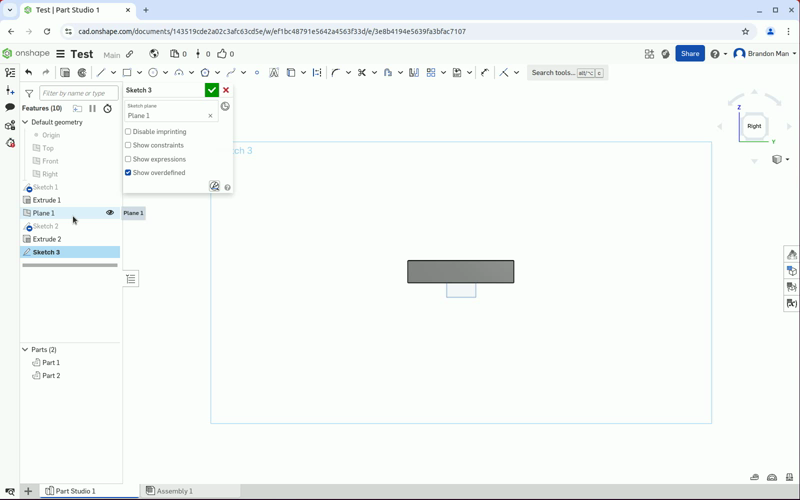
mouse_move(73, 352)
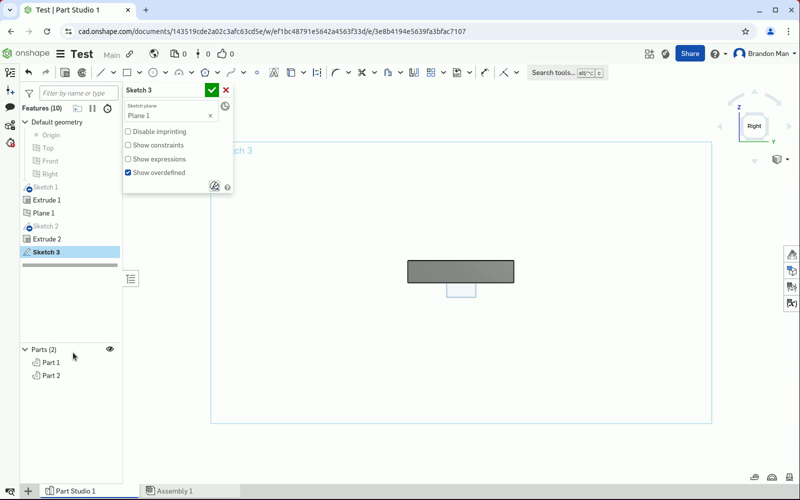
key(y)
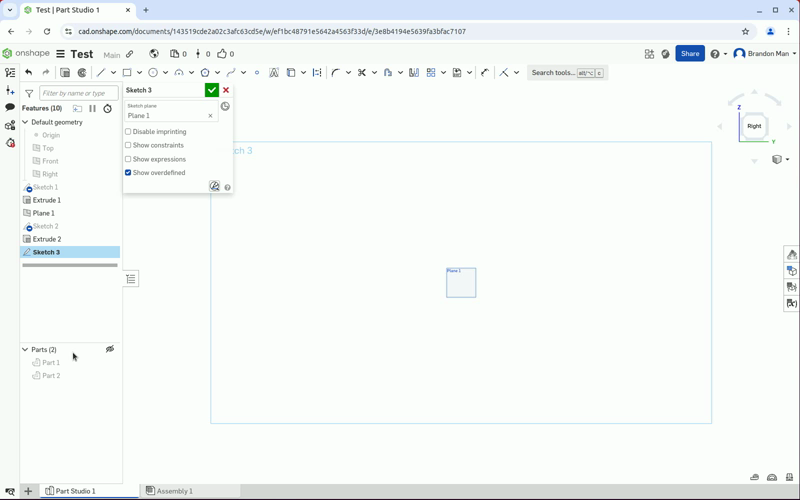
key(l)
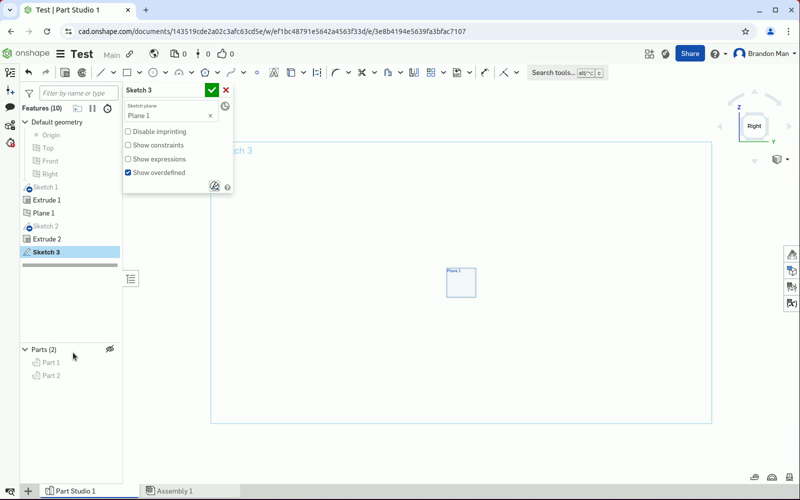
key_down(shift)
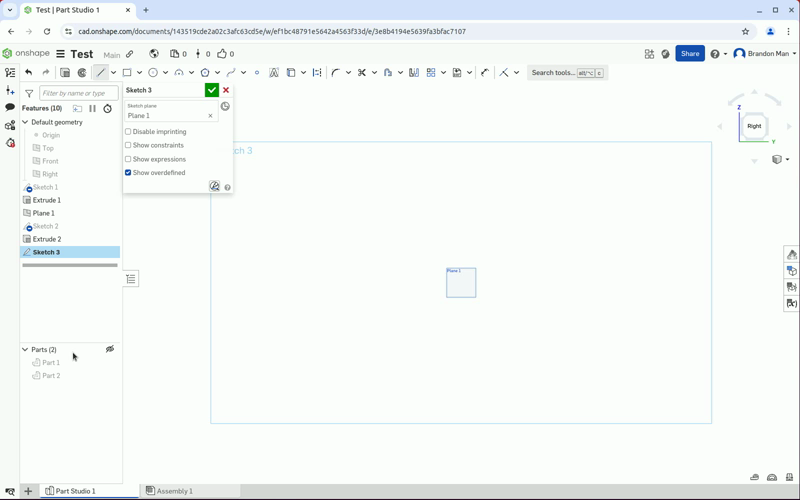
mouse_move(407, 260)
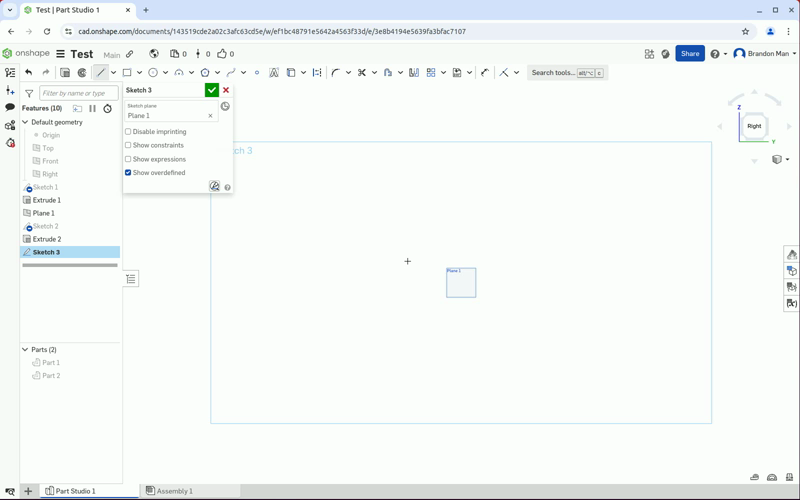
click(407, 260)
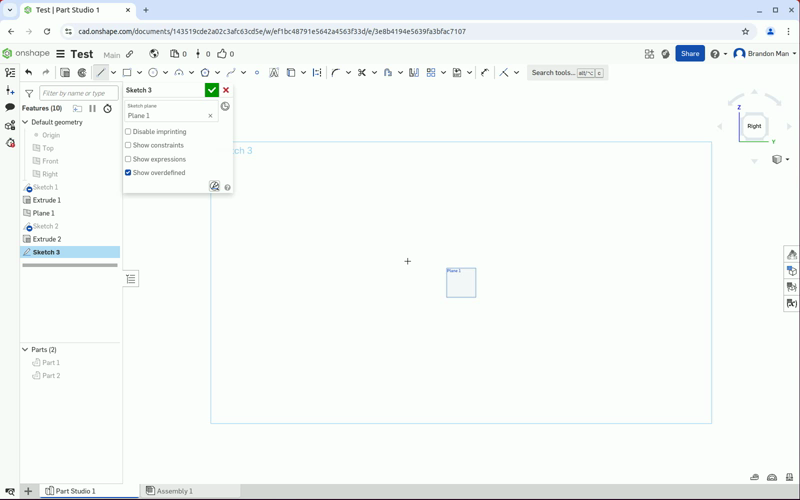
key_up(shift)
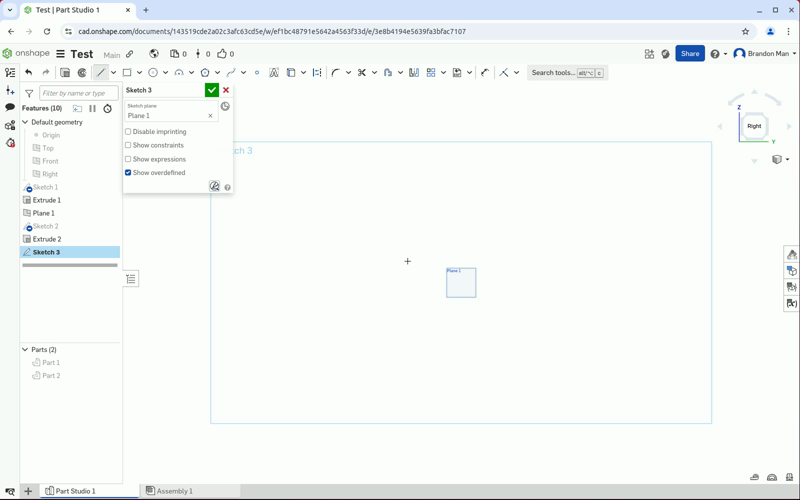
key_down(shift)
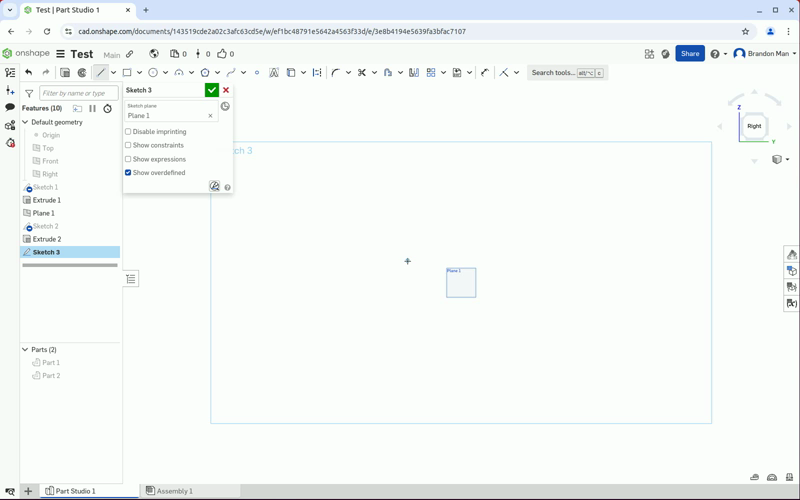
mouse_move(513, 260)
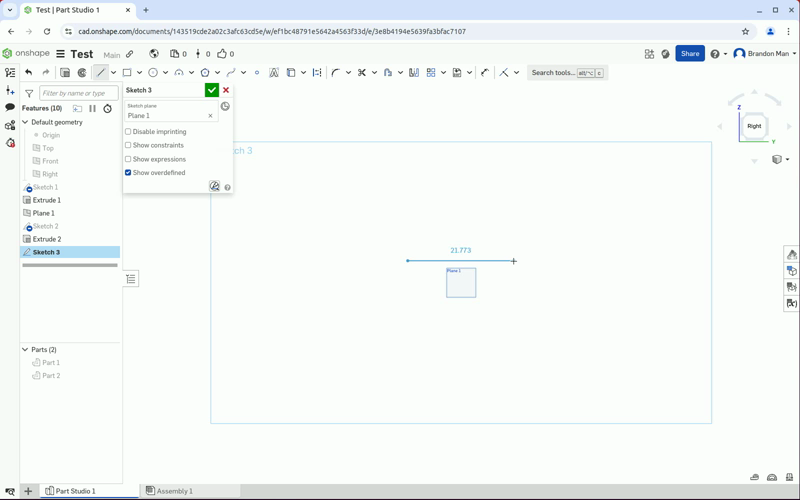
click(513, 260)
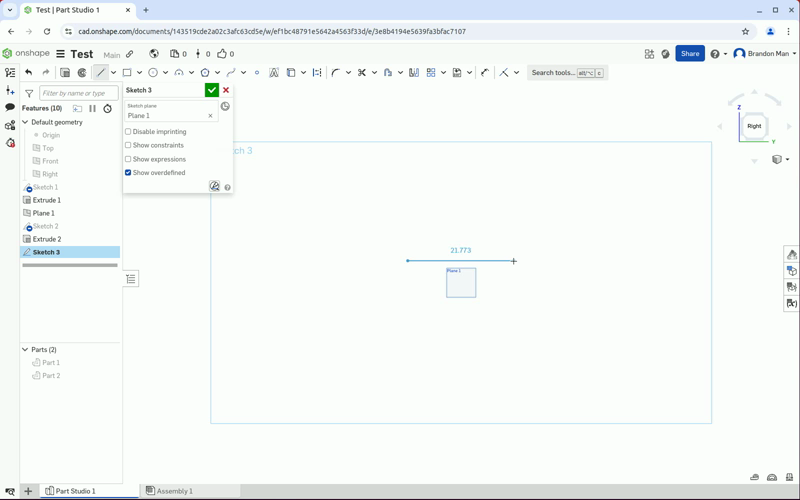
key_up(shift)
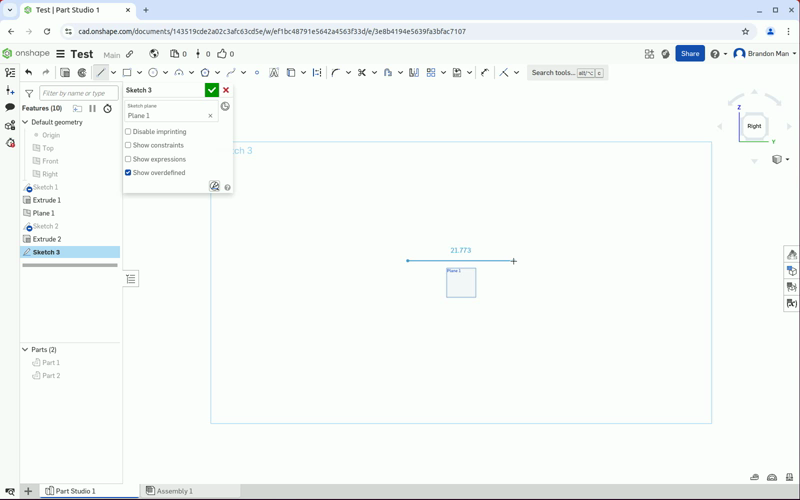
key_down(shift)
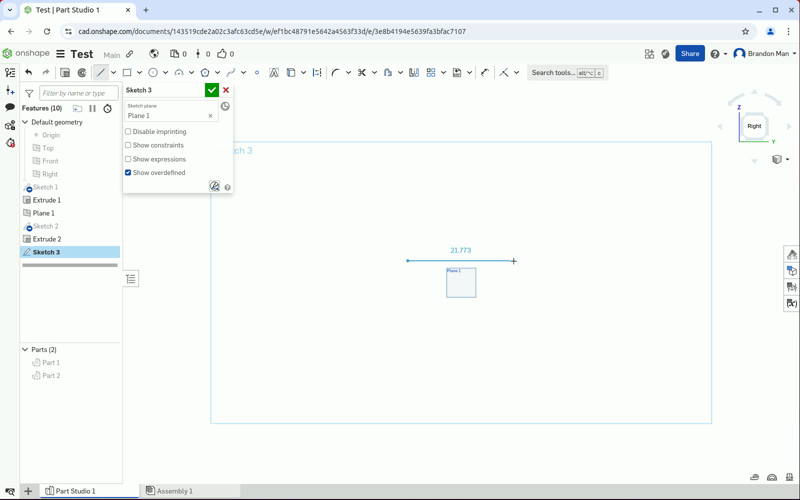
mouse_move(543, 260)
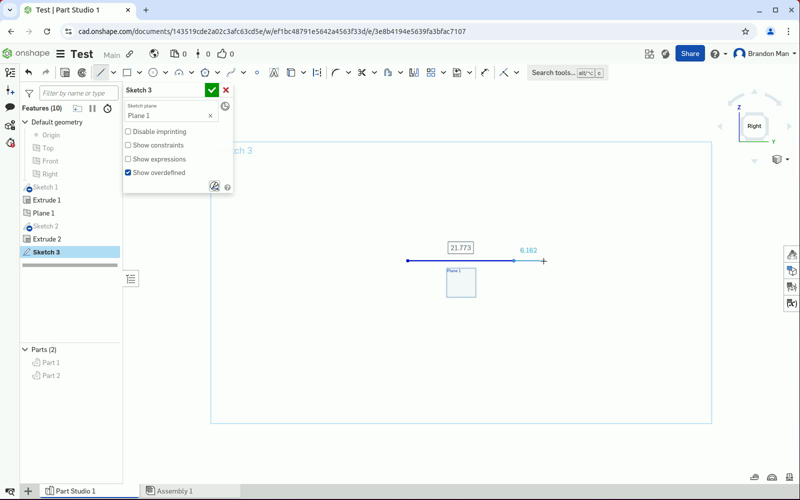
mouse_move(513, 257)
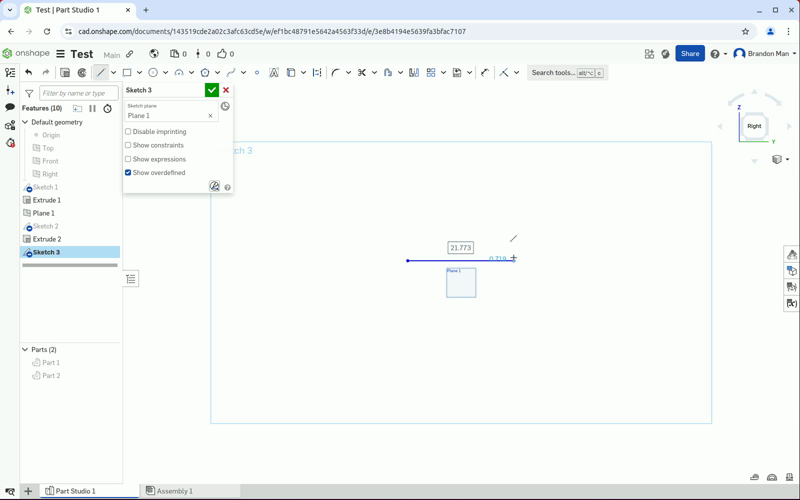
scroll(6)
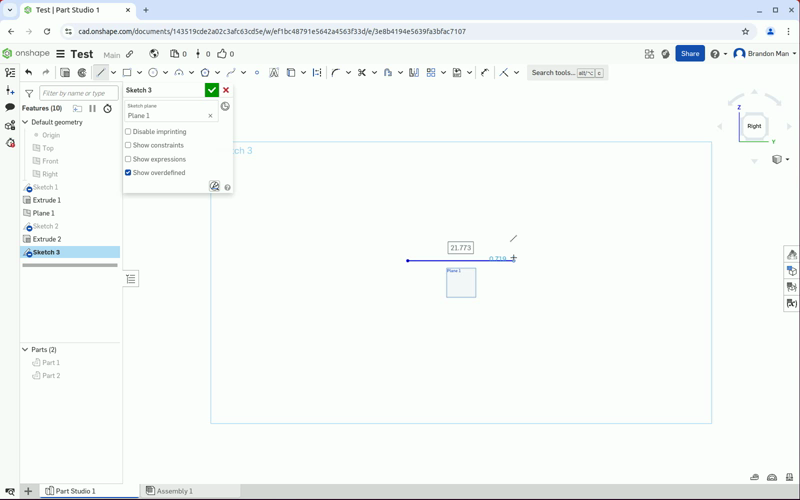
scroll(6)
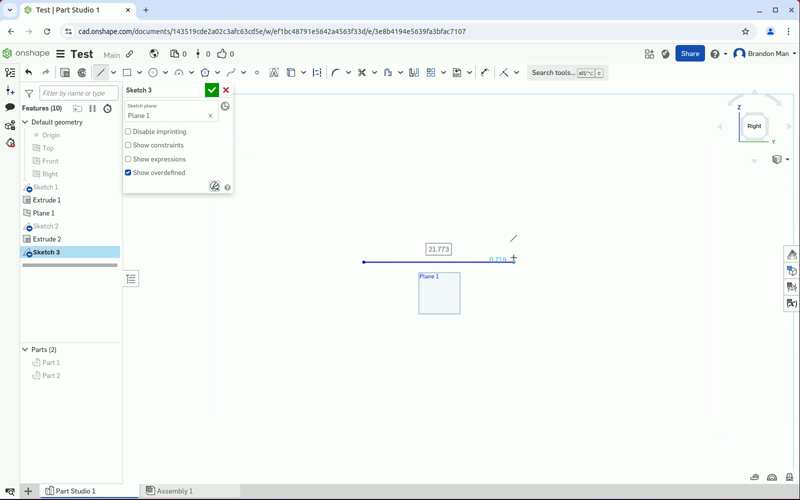
scroll(6)
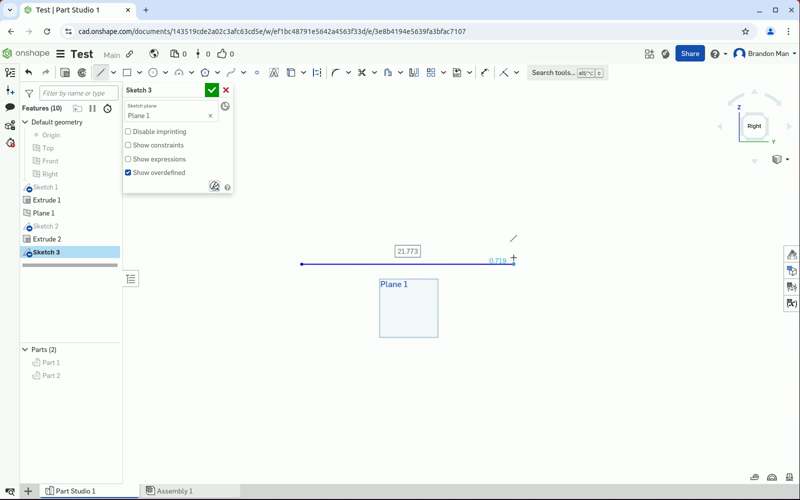
scroll(6)
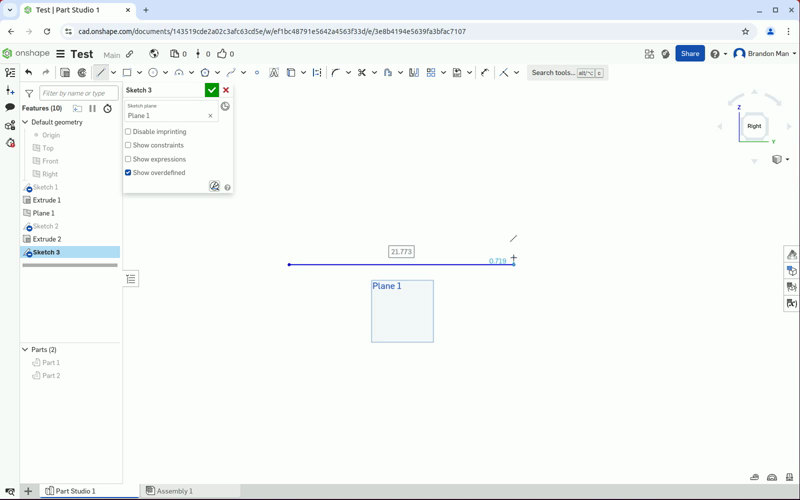
scroll(6)
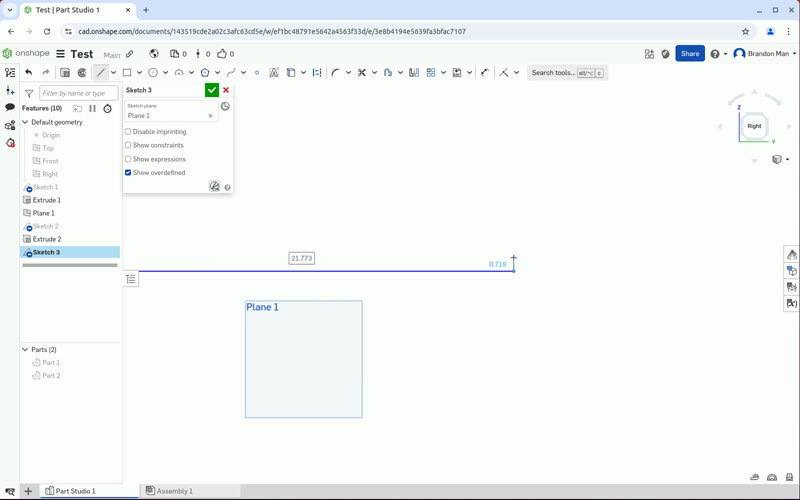
scroll(6)
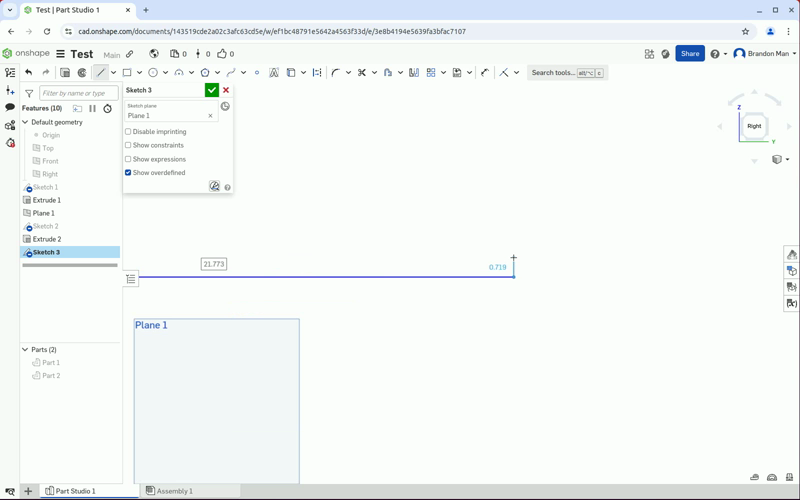
scroll(6)
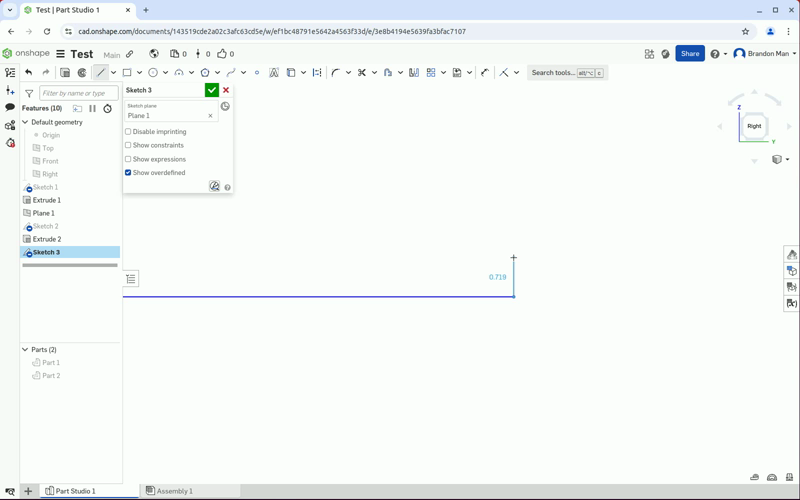
click(513, 257)
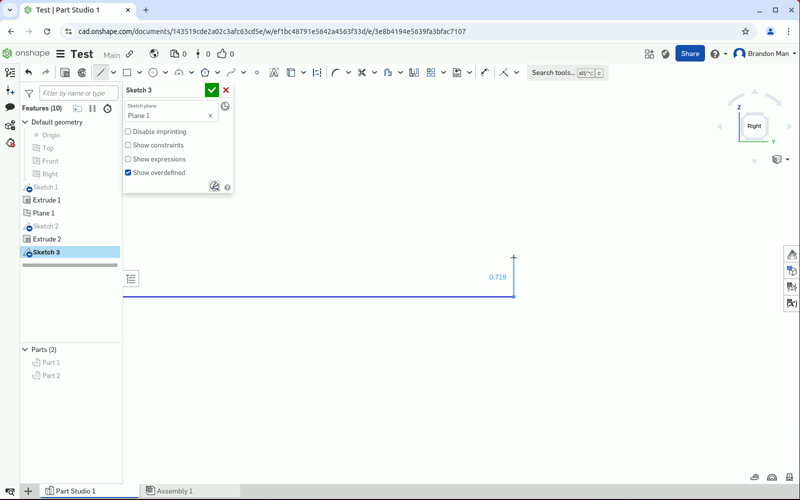
scroll(-6)
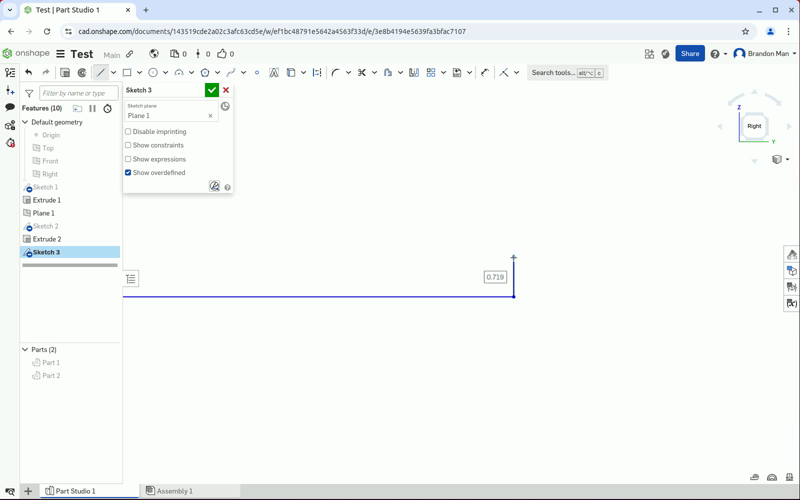
scroll(-6)
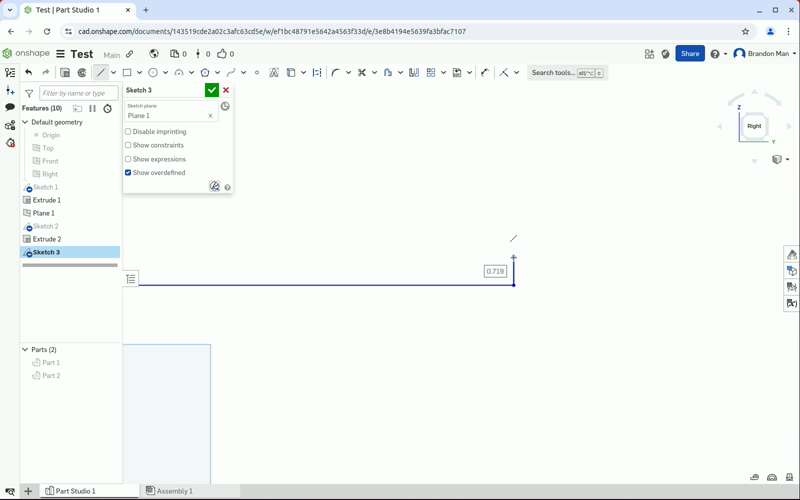
scroll(-6)
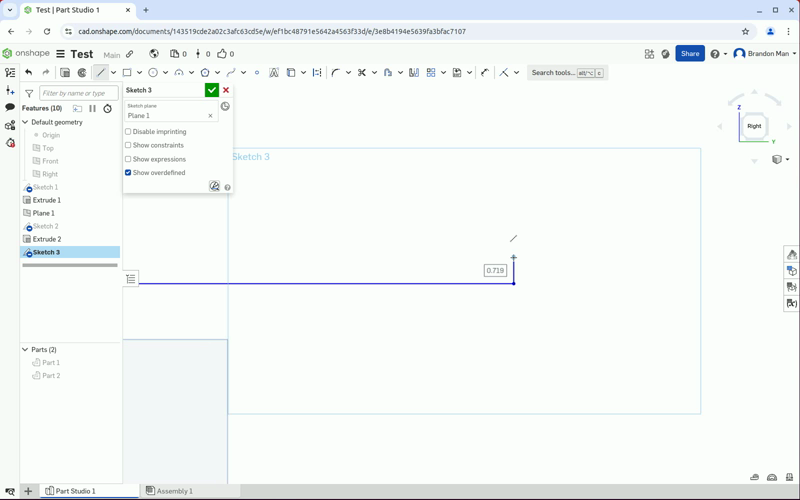
scroll(-6)
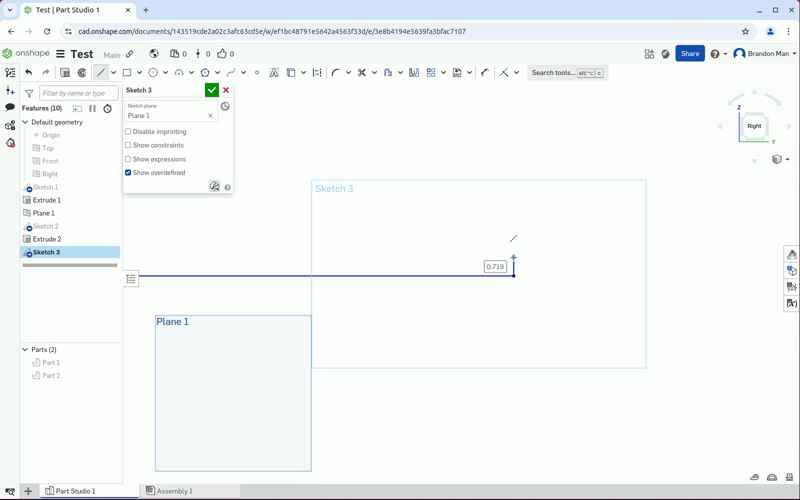
scroll(-6)
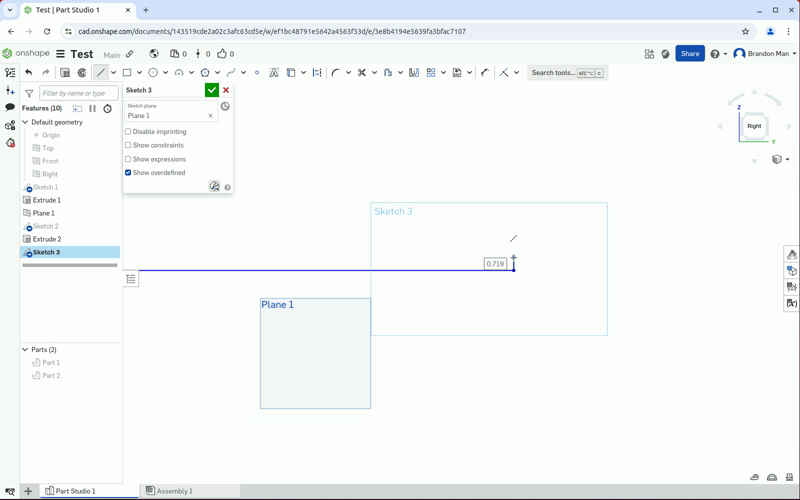
scroll(-6)
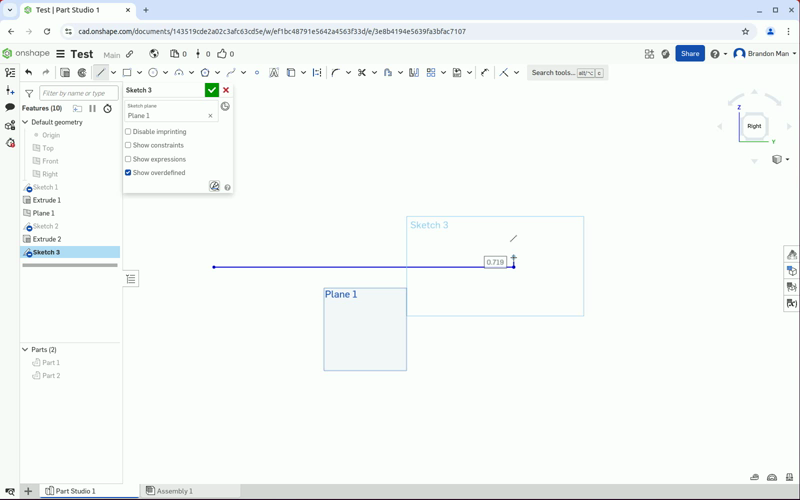
scroll(-6)
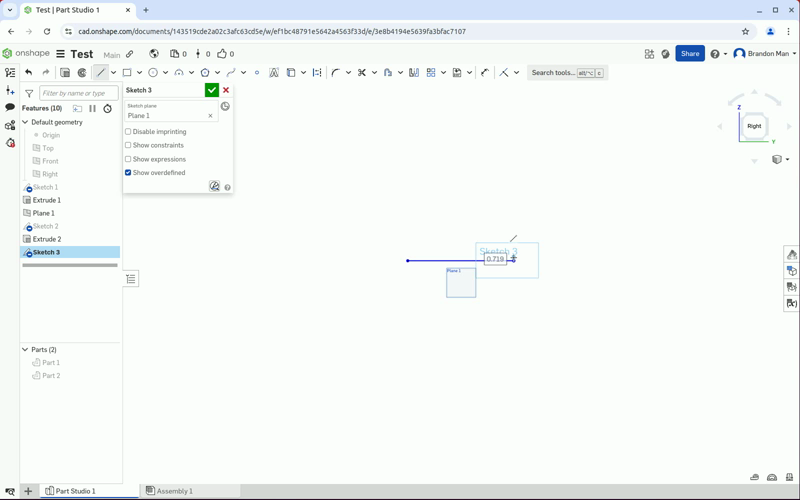
key_up(shift)
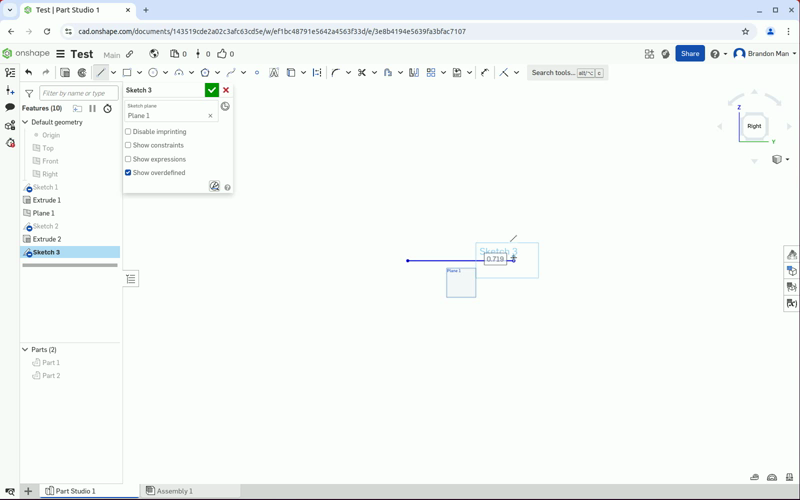
key_down(shift)
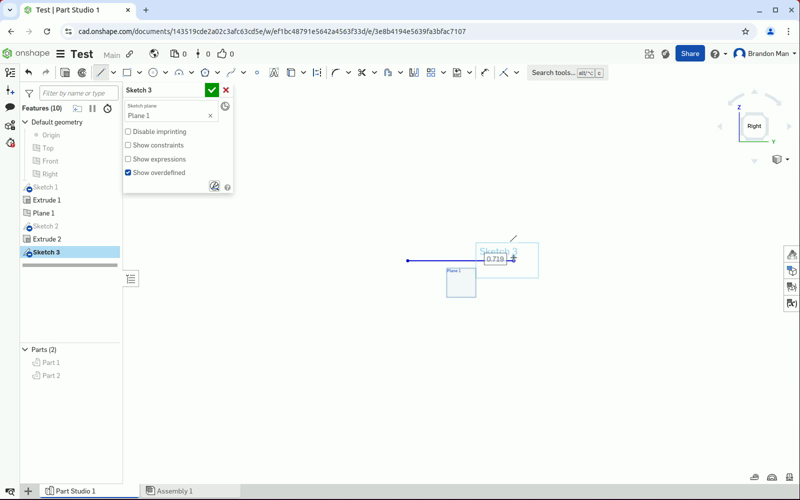
mouse_move(407, 257)
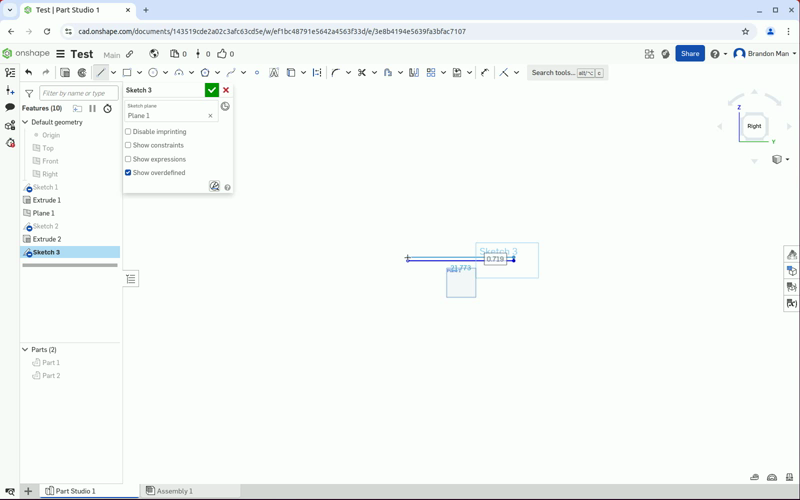
scroll(6)
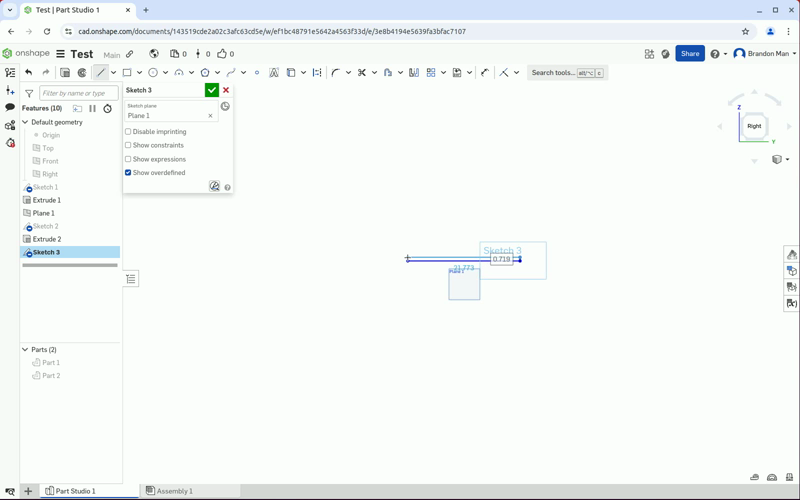
scroll(6)
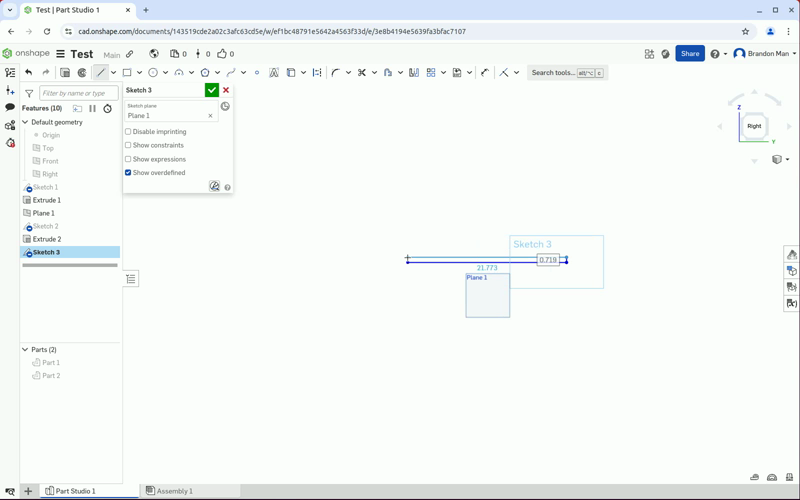
scroll(6)
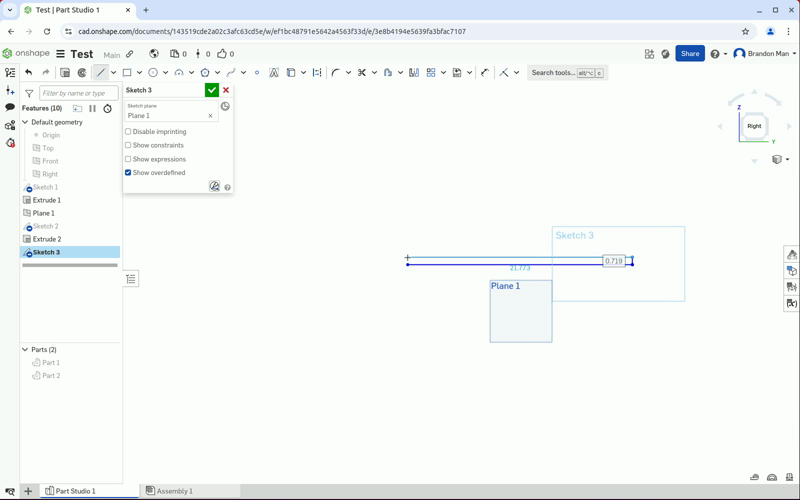
scroll(6)
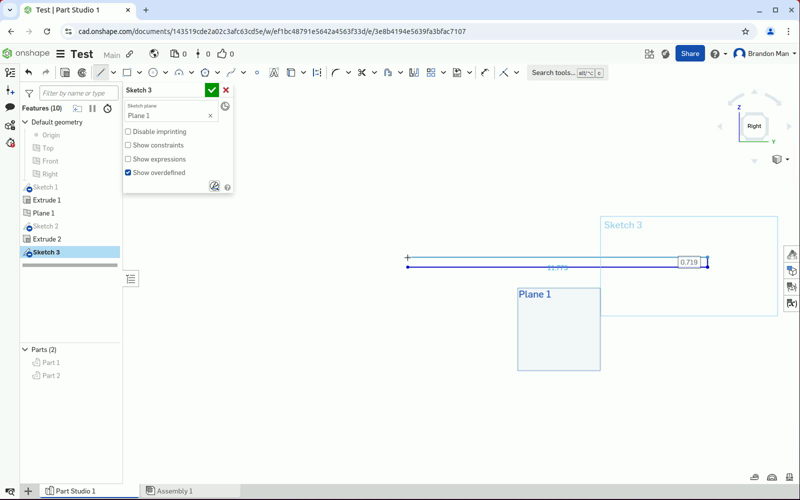
scroll(6)
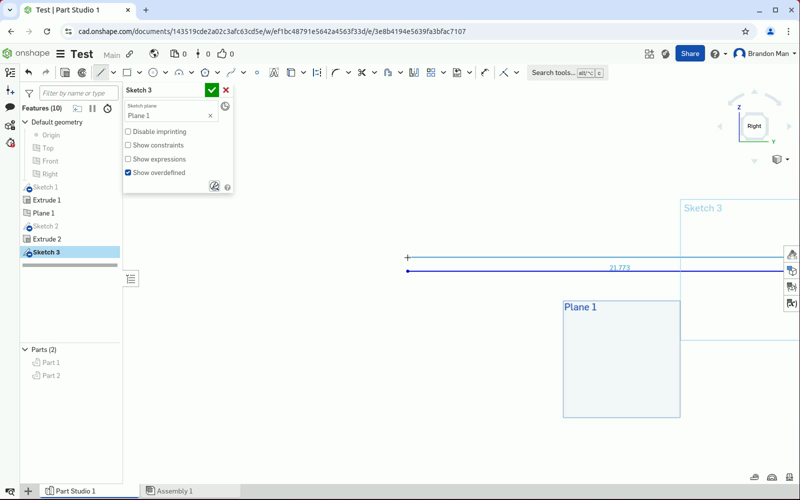
scroll(6)
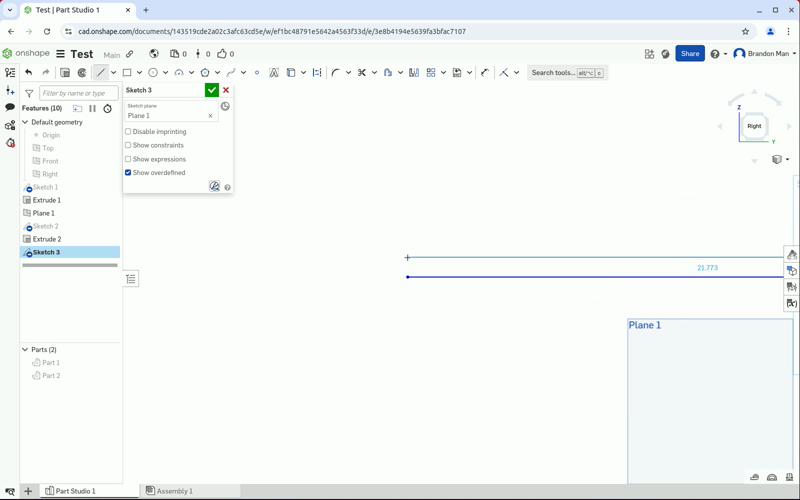
scroll(6)
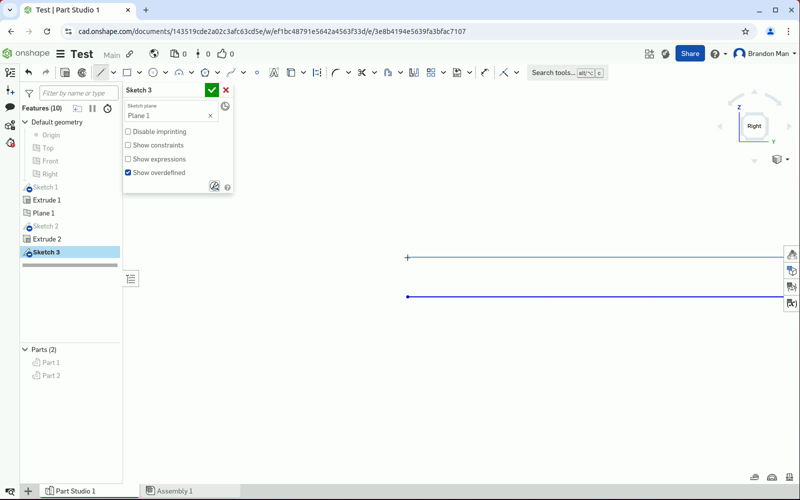
click(407, 257)
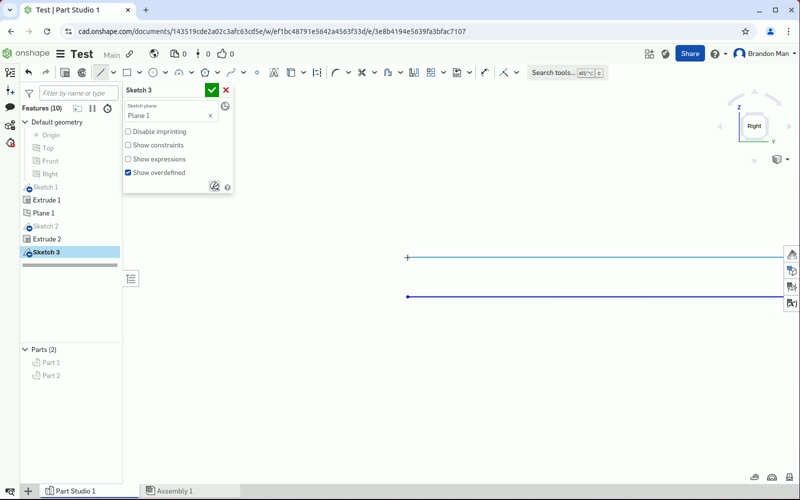
scroll(-6)
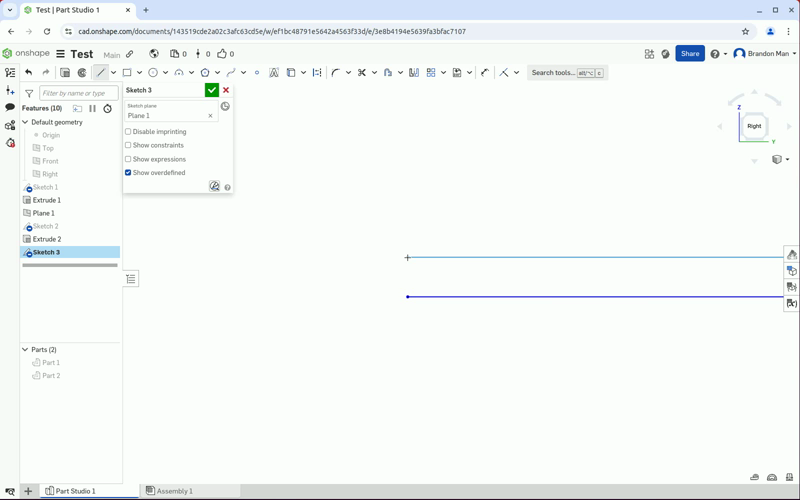
scroll(-6)
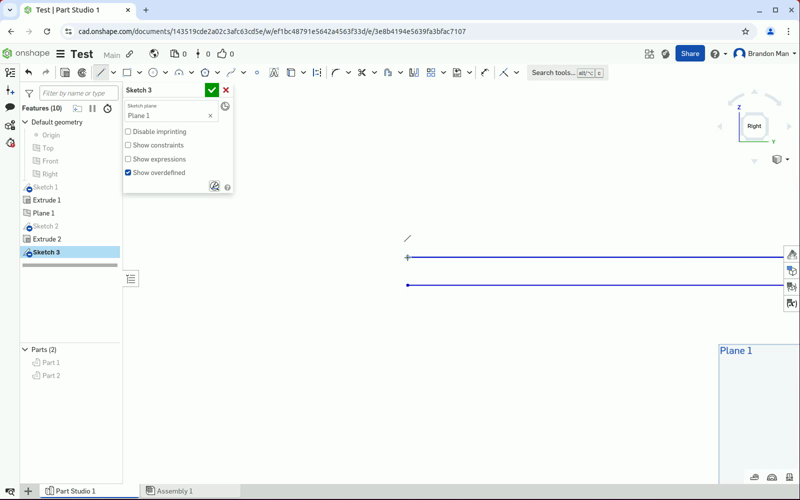
scroll(-6)
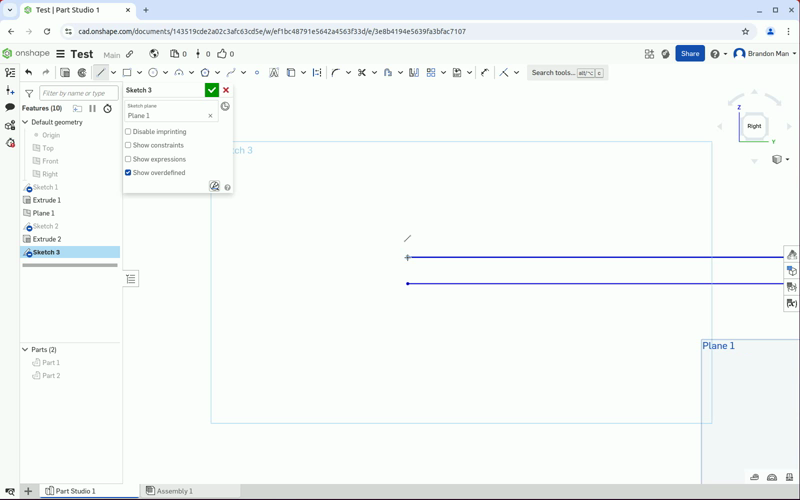
scroll(-6)
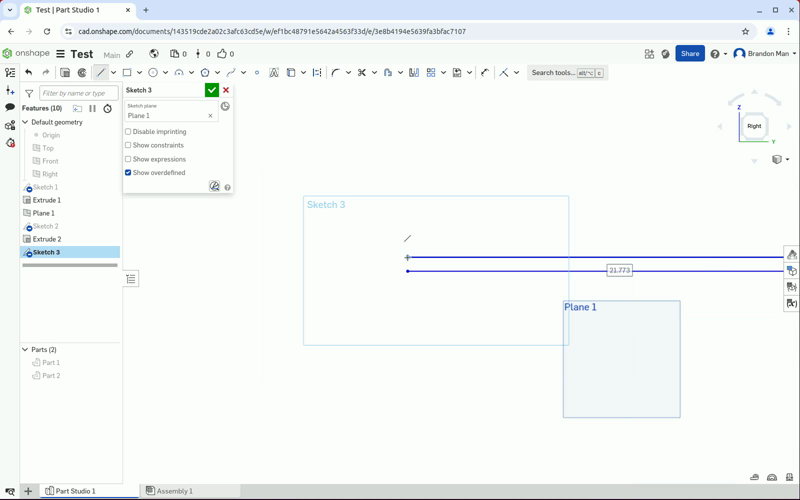
scroll(-6)
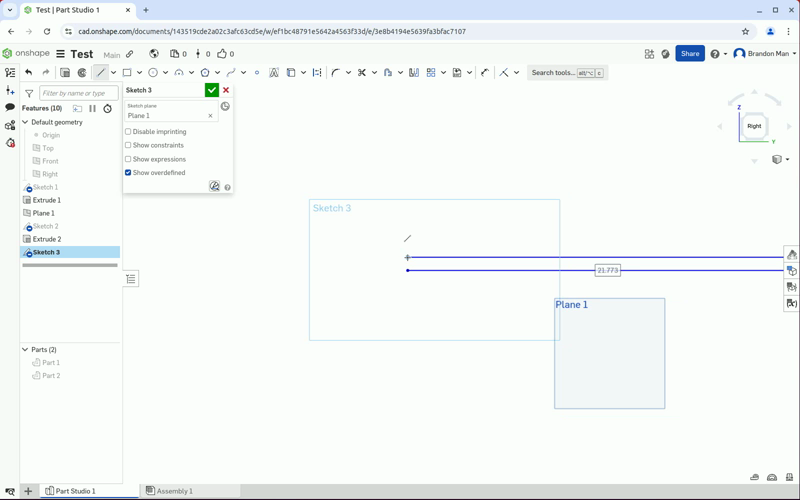
scroll(-6)
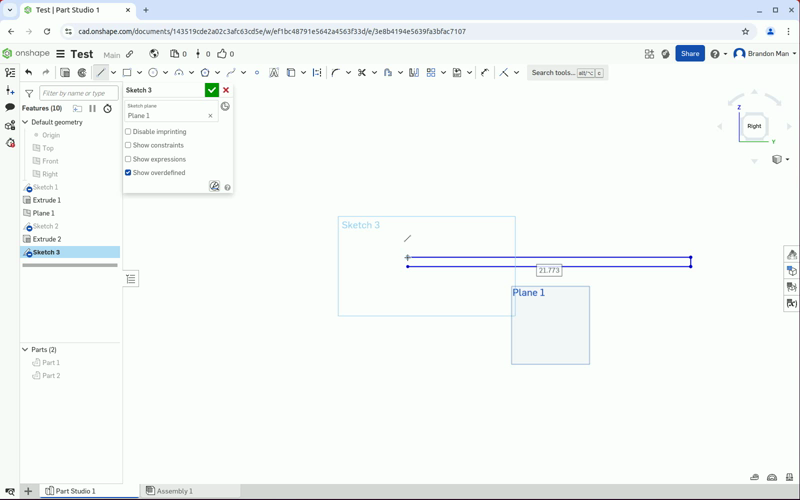
scroll(-6)
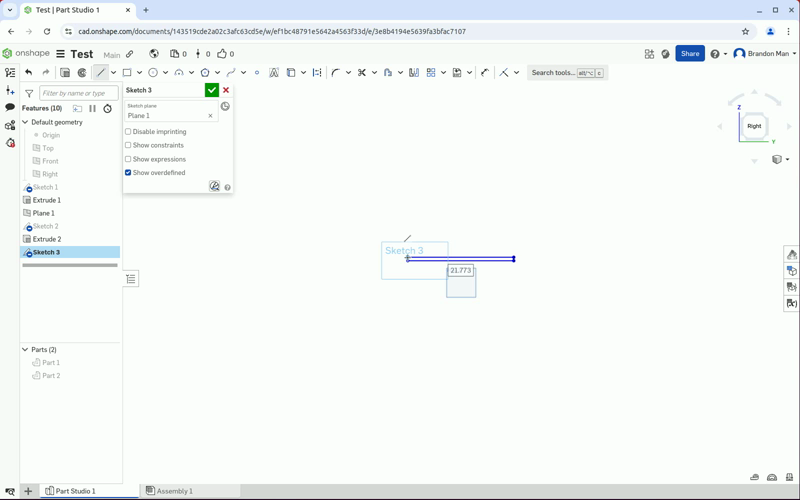
key_up(shift)
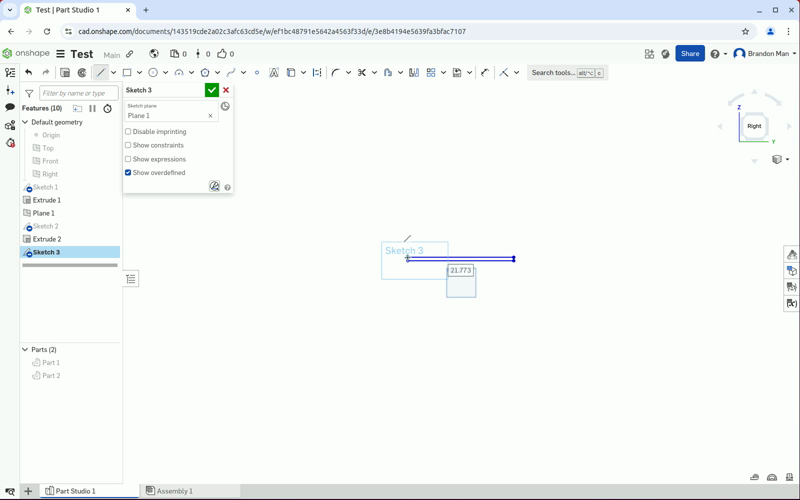
mouse_move(437, 257)
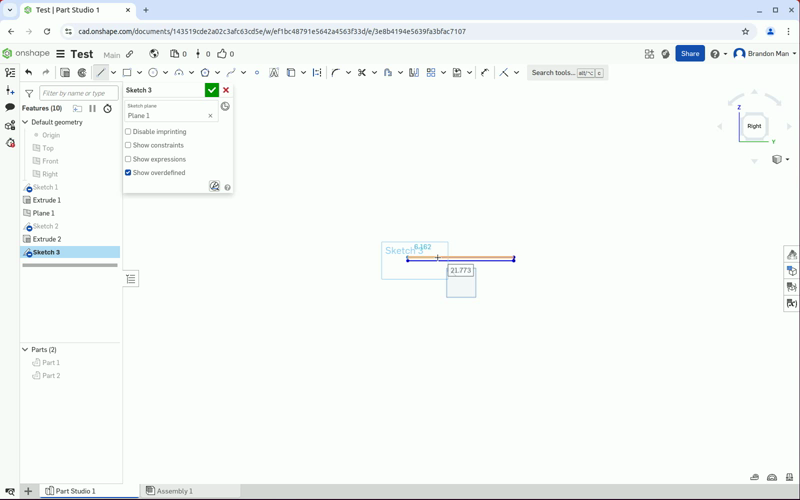
key_down(shift)
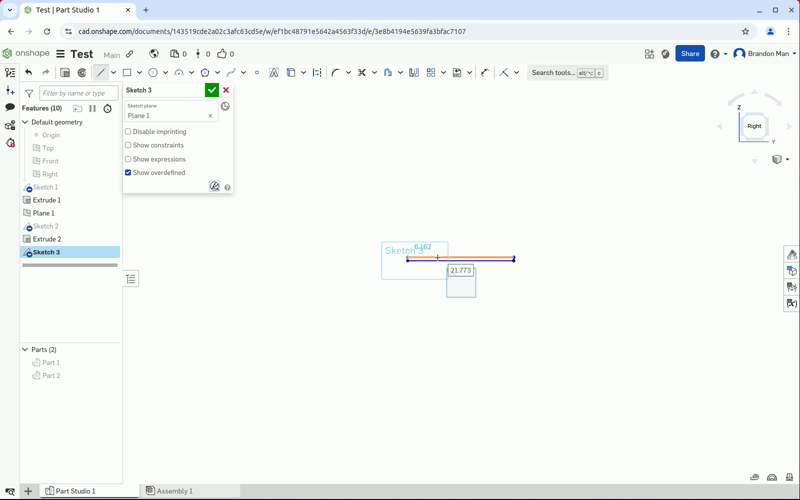
mouse_move(407, 260)
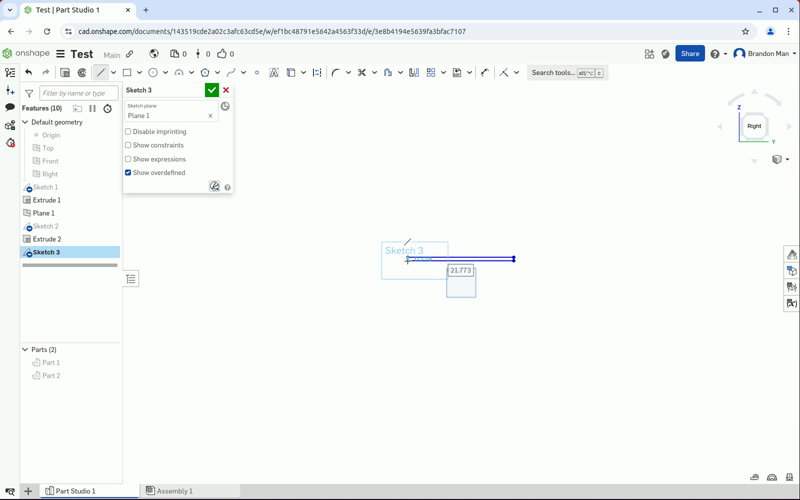
scroll(6)
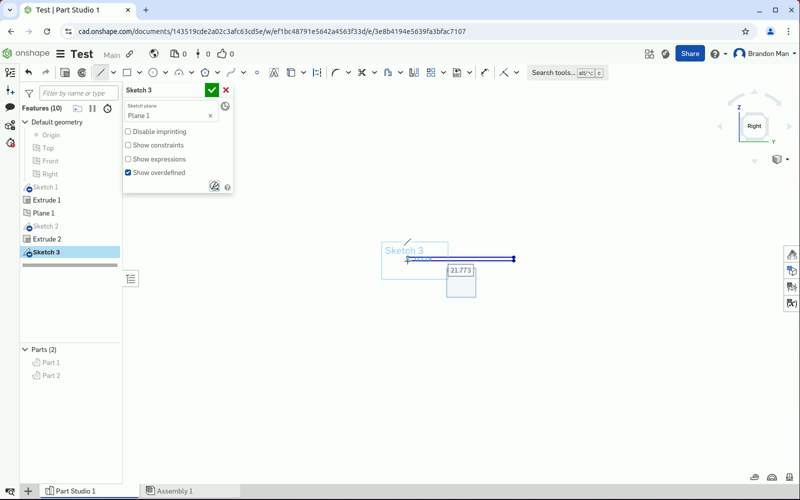
scroll(6)
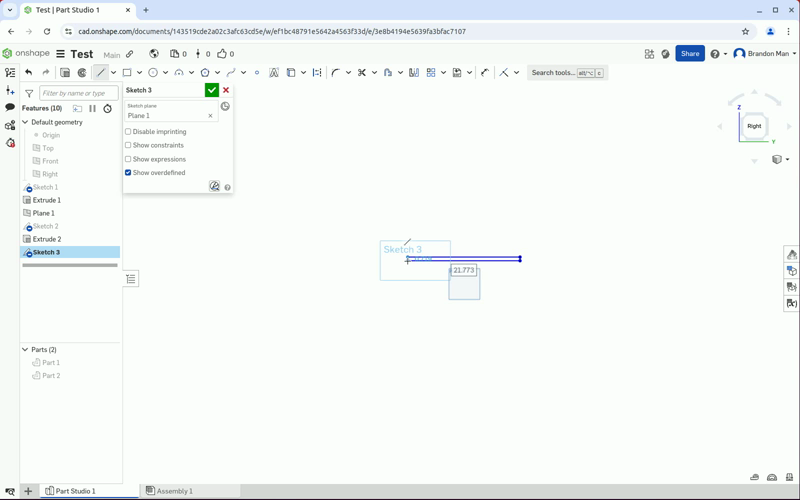
scroll(6)
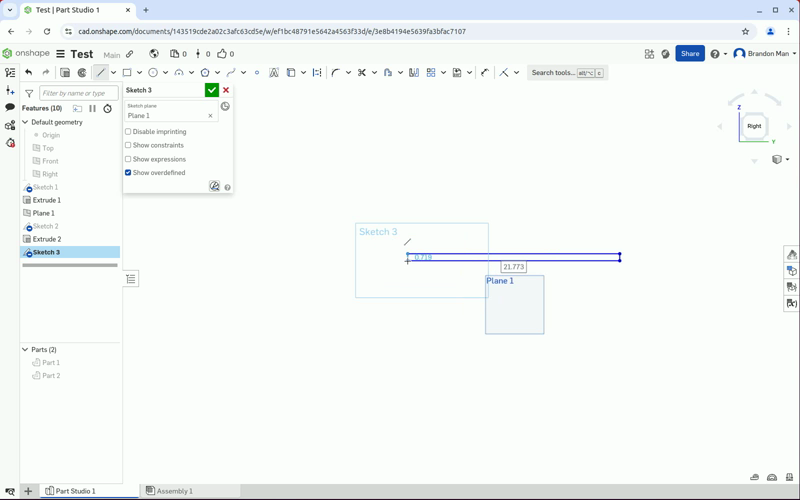
scroll(6)
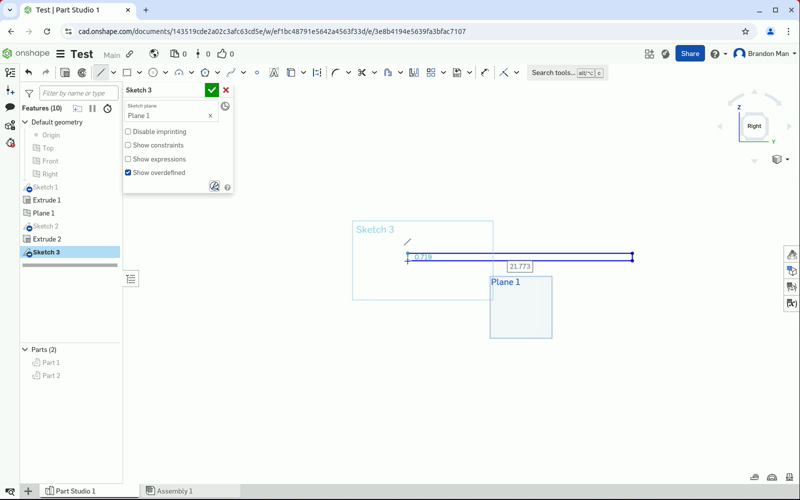
scroll(6)
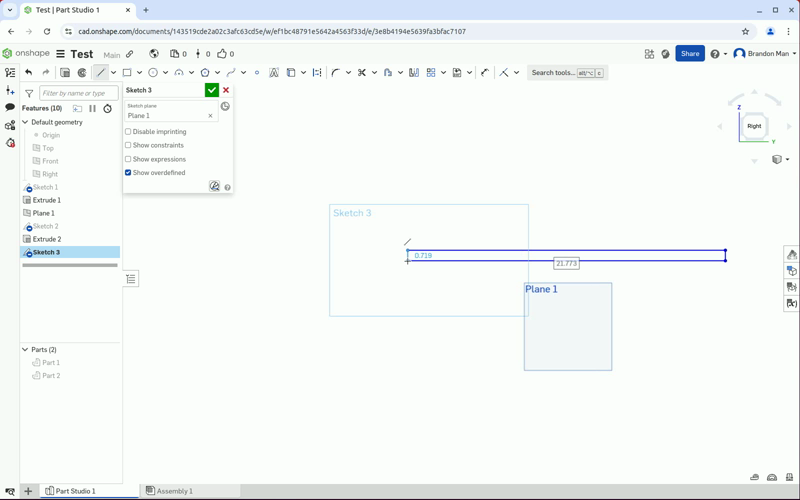
scroll(6)
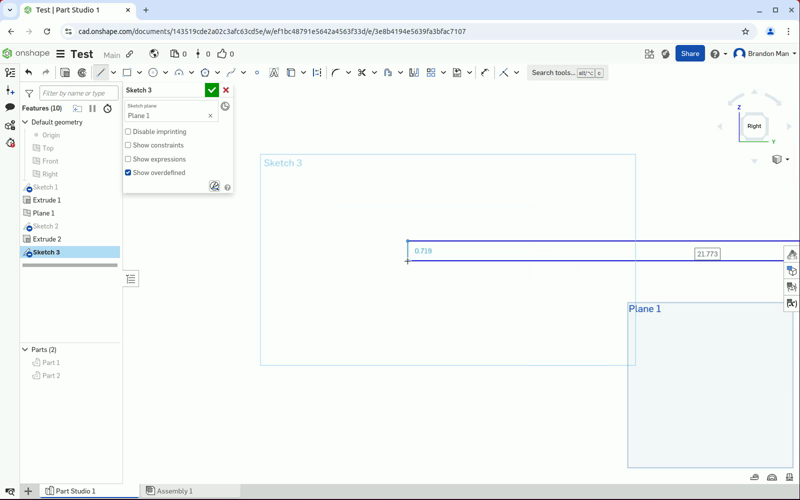
scroll(6)
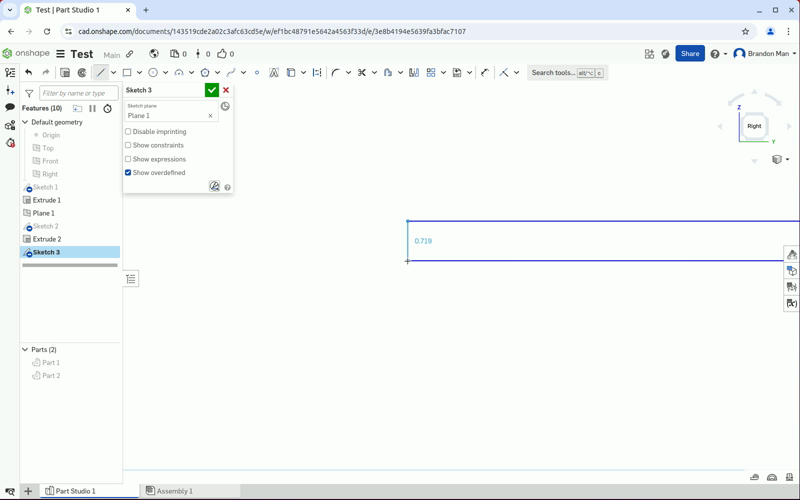
key_up(shift)
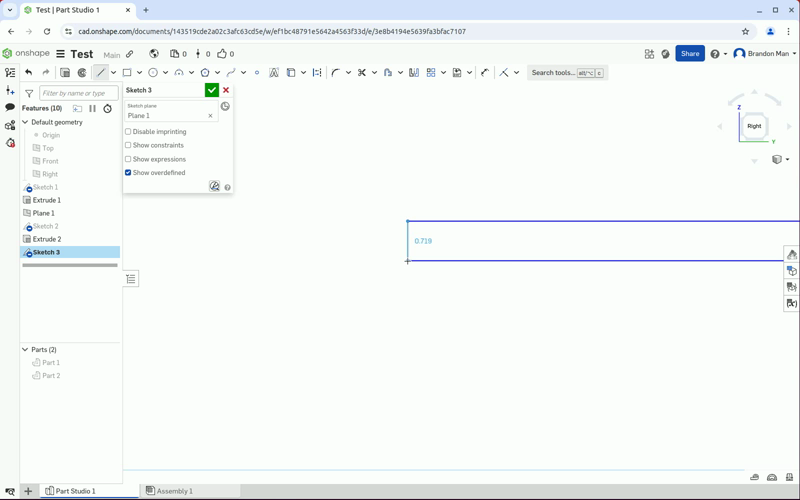
click(407, 260)
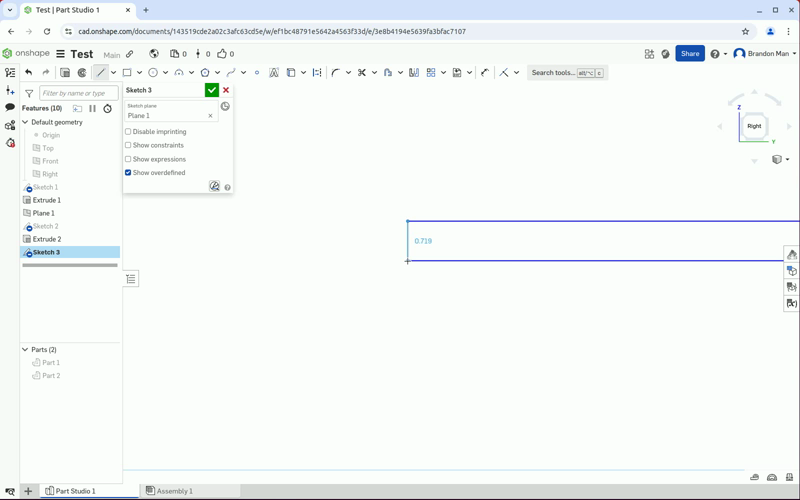
scroll(-6)
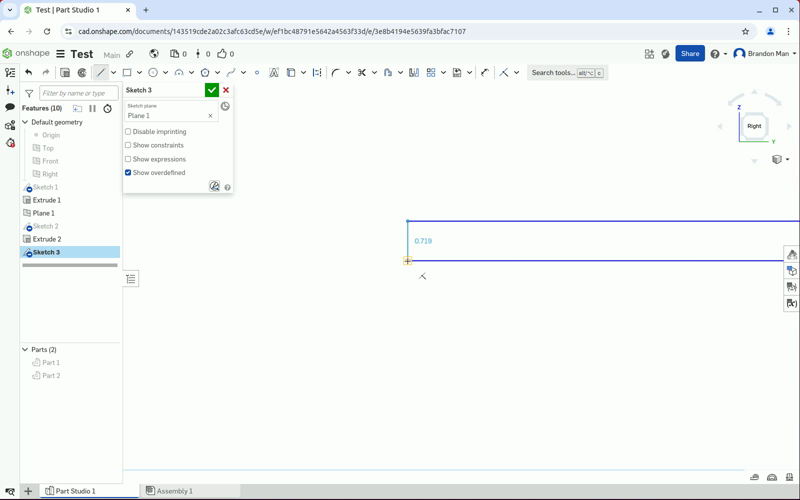
scroll(-6)
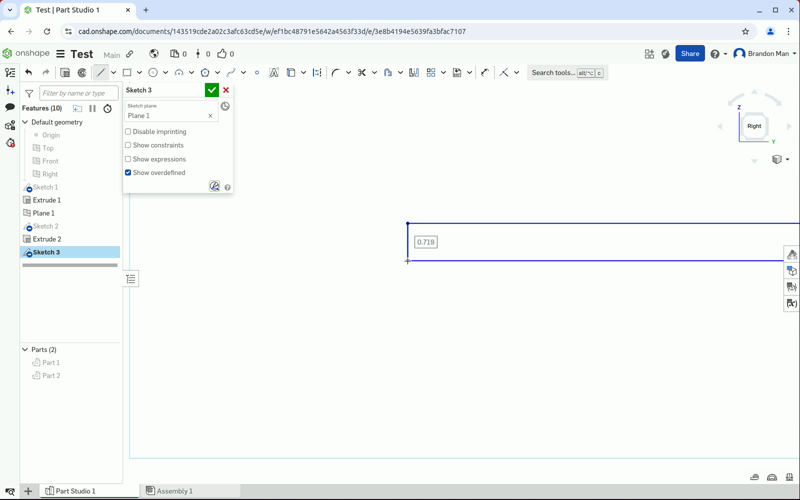
scroll(-6)
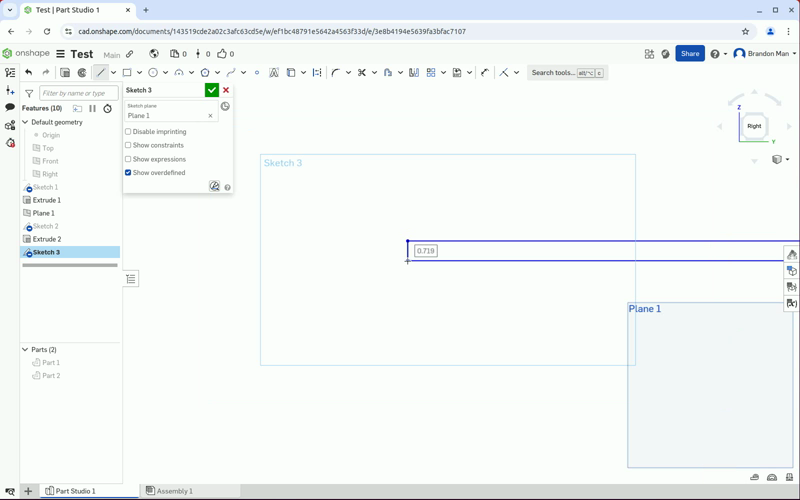
scroll(-6)
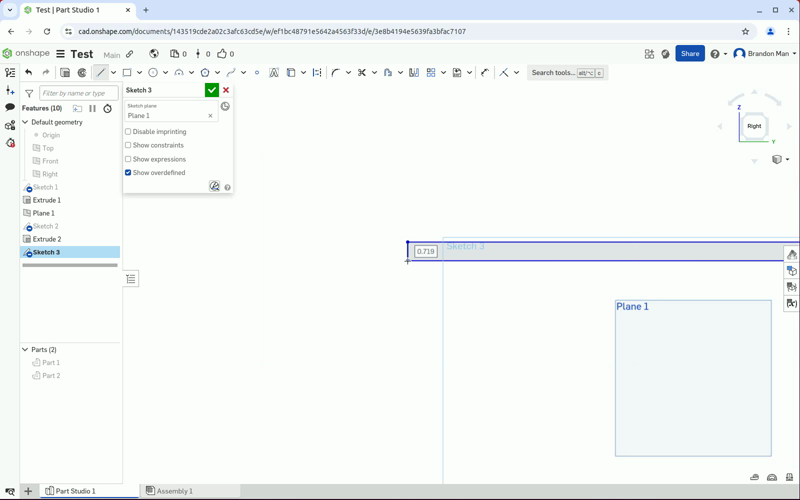
scroll(-6)
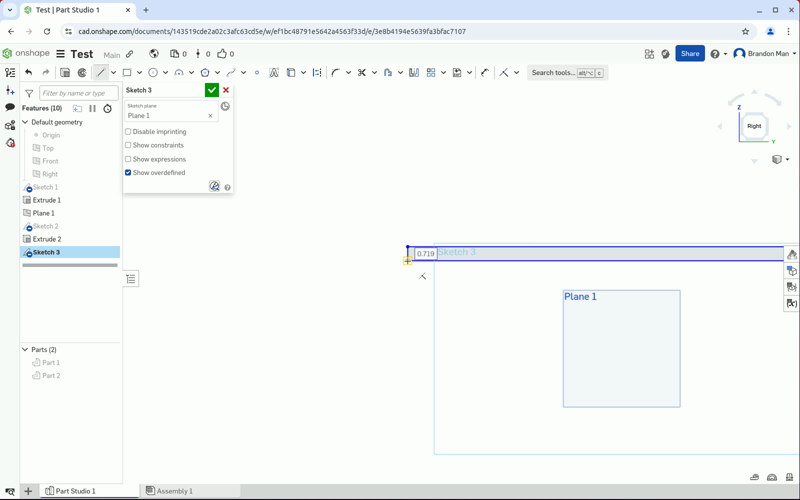
scroll(-6)
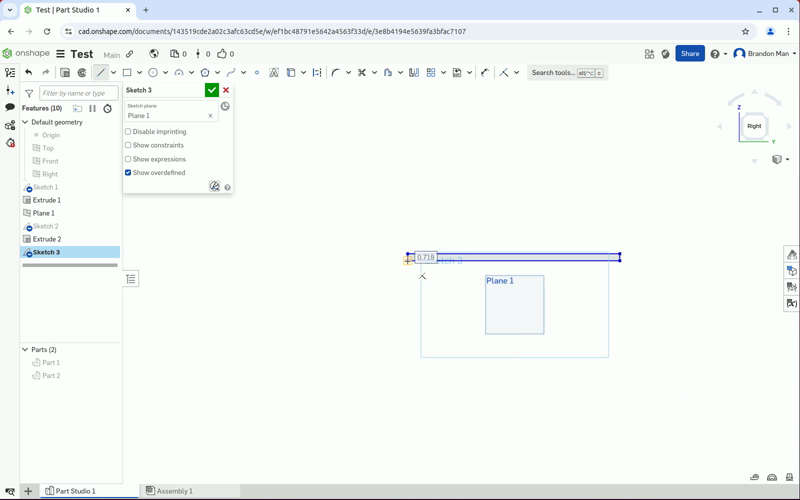
scroll(-6)
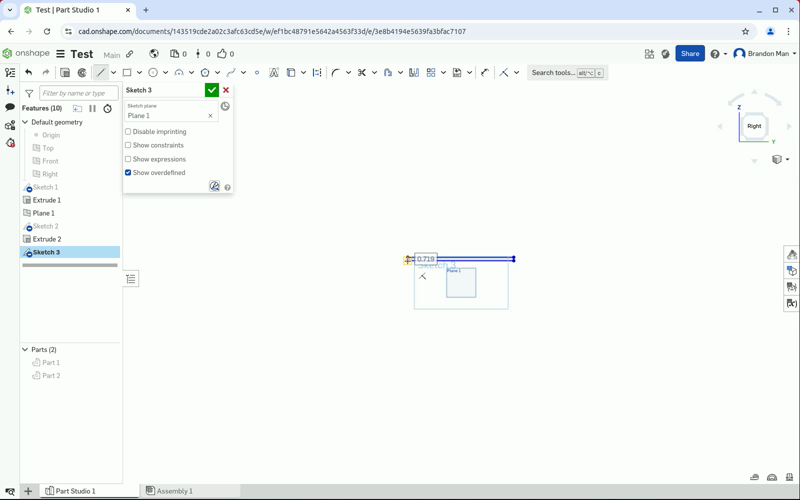
key(esc)
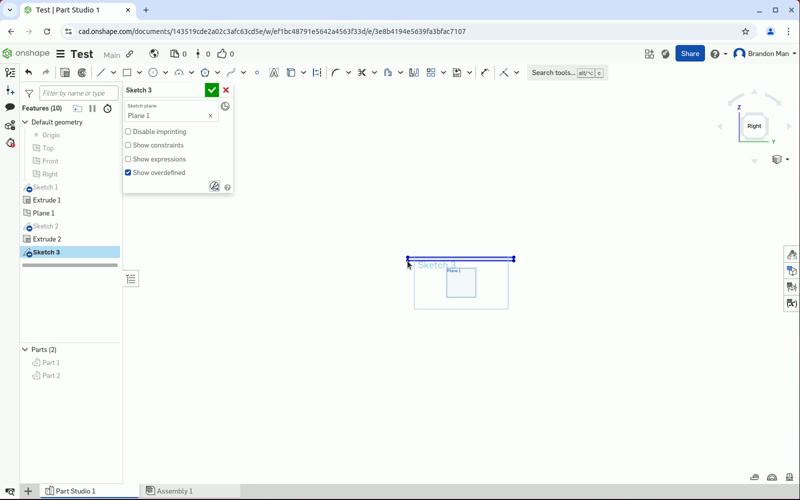
mouse_move(420, 260)
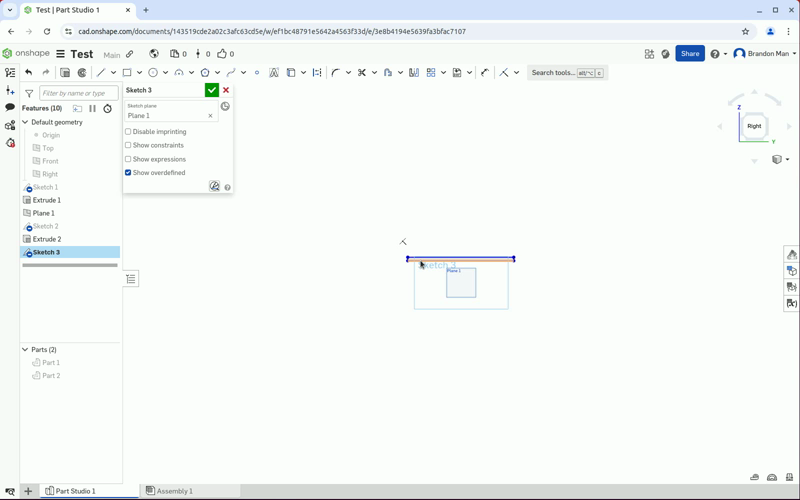
scroll(6)
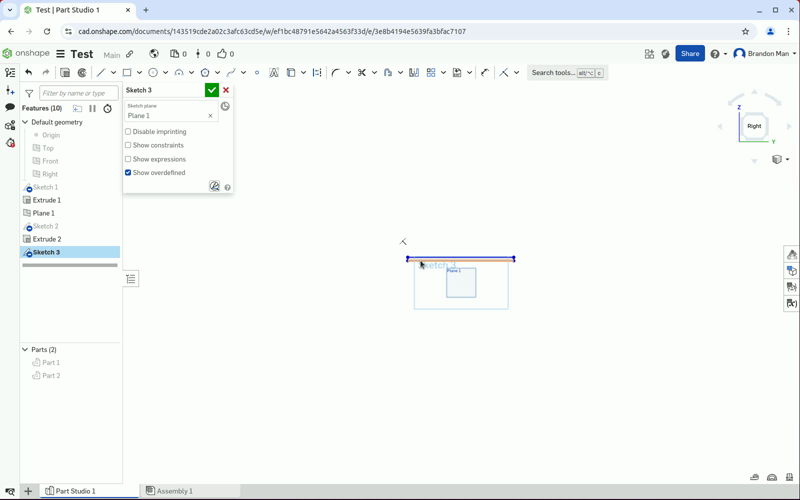
scroll(6)
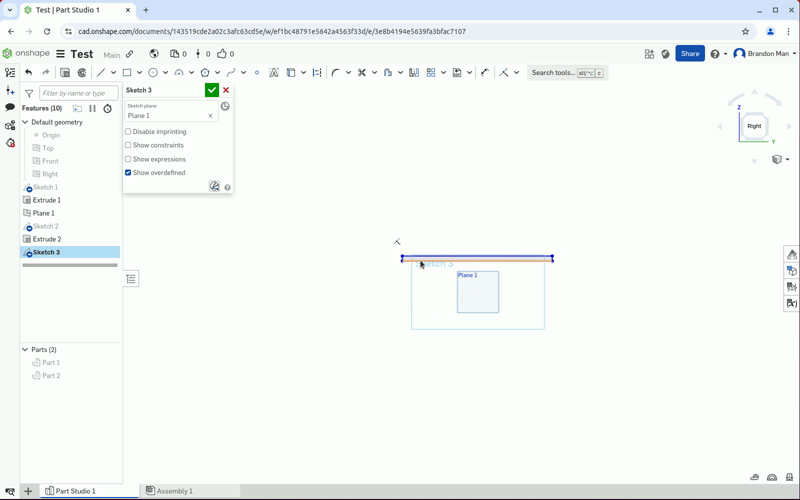
scroll(6)
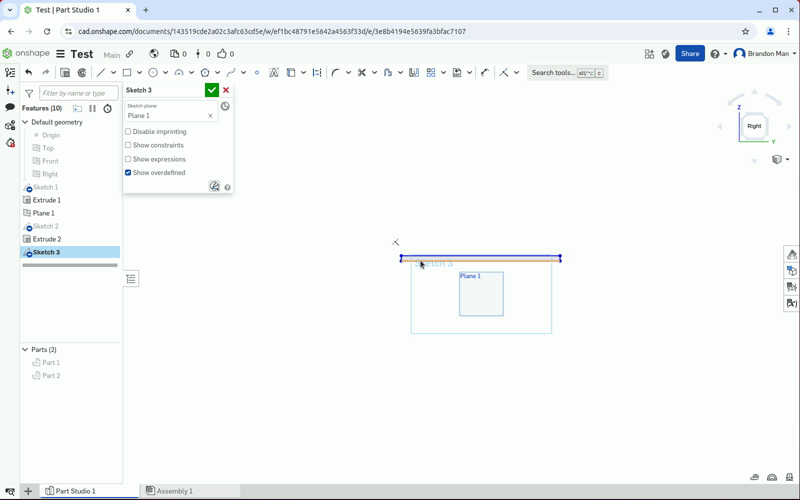
scroll(6)
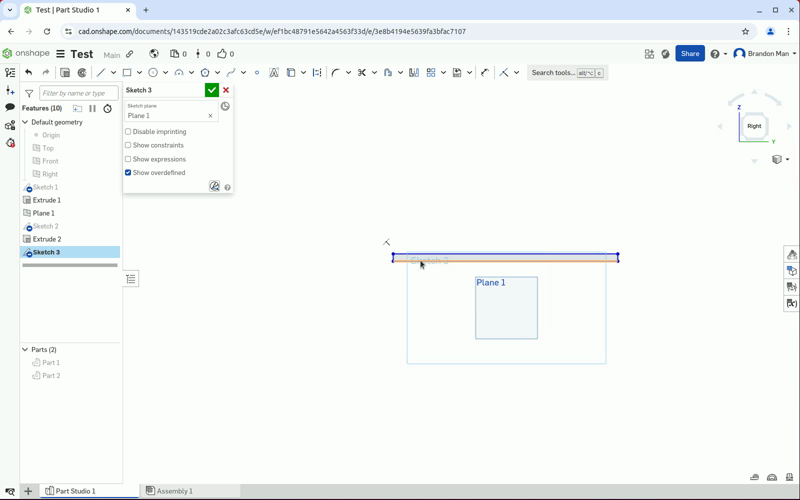
scroll(6)
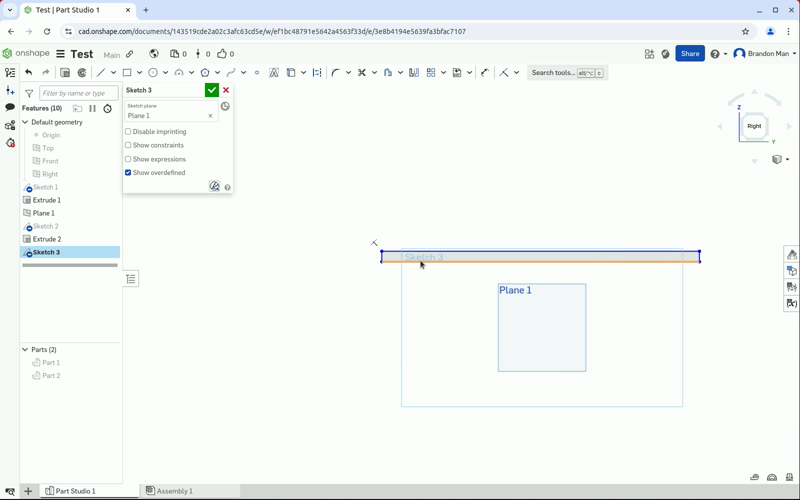
scroll(6)
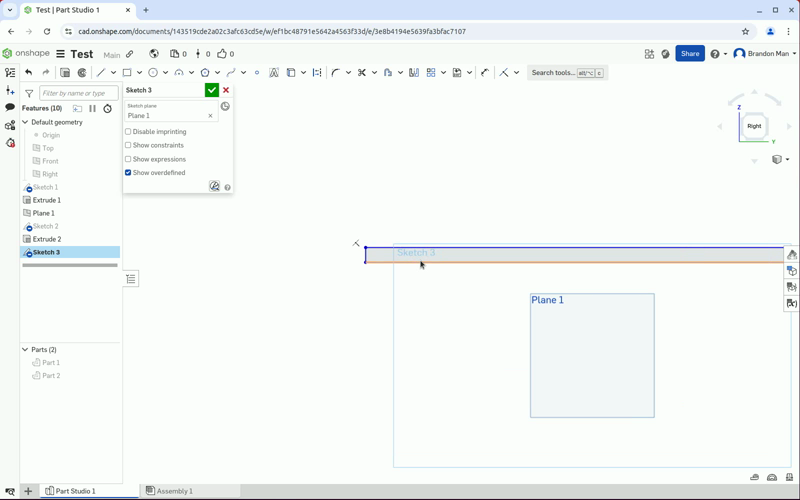
scroll(6)
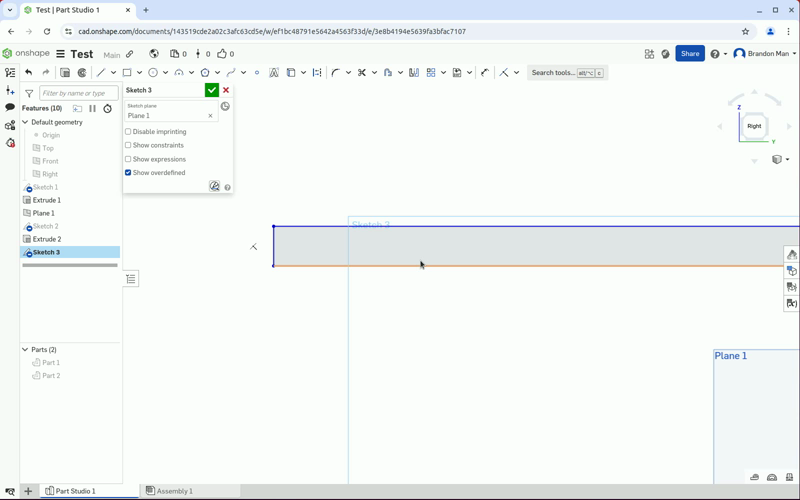
click(420, 260)
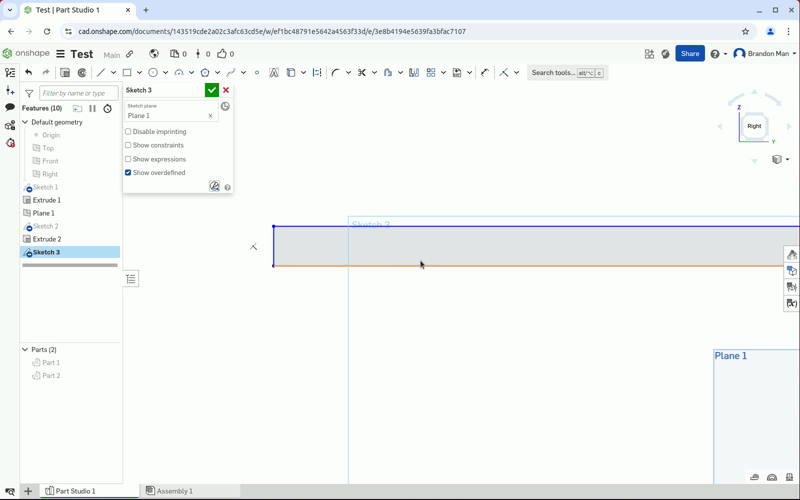
scroll(-6)
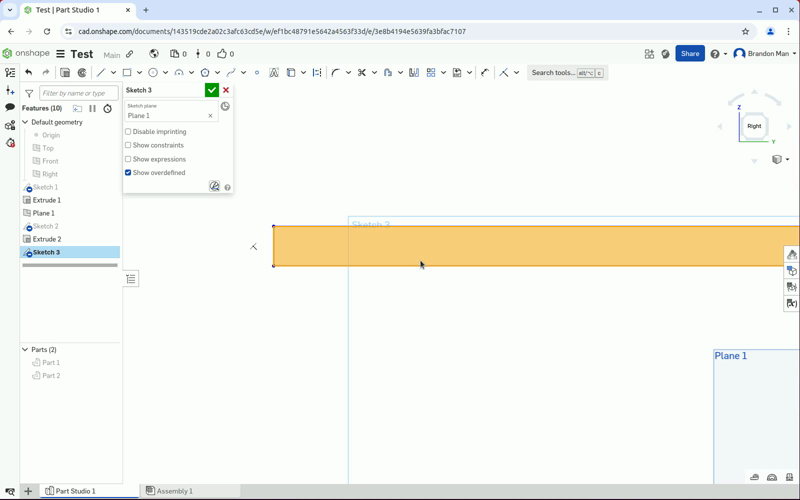
scroll(-6)
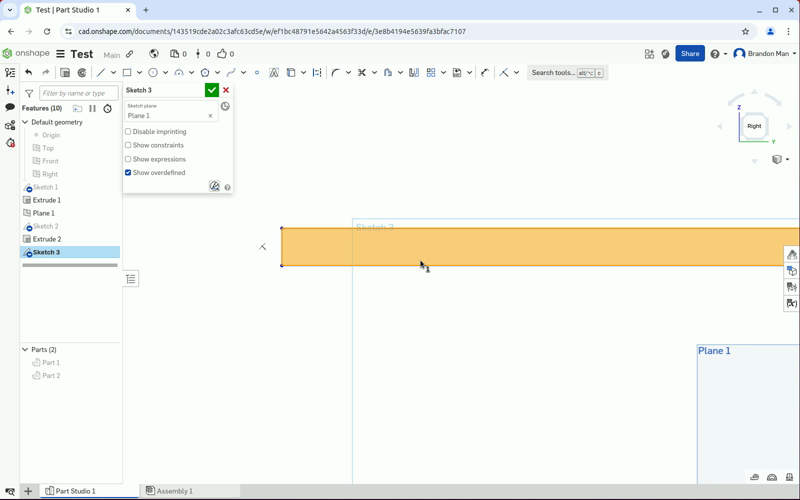
scroll(-6)
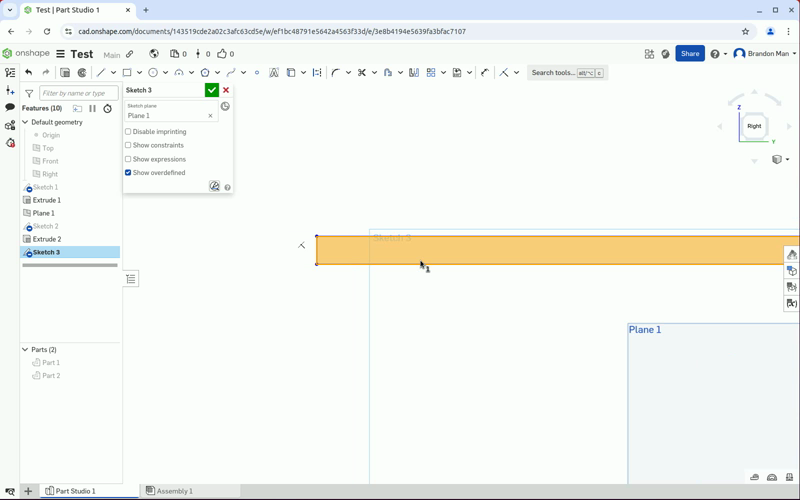
scroll(-6)
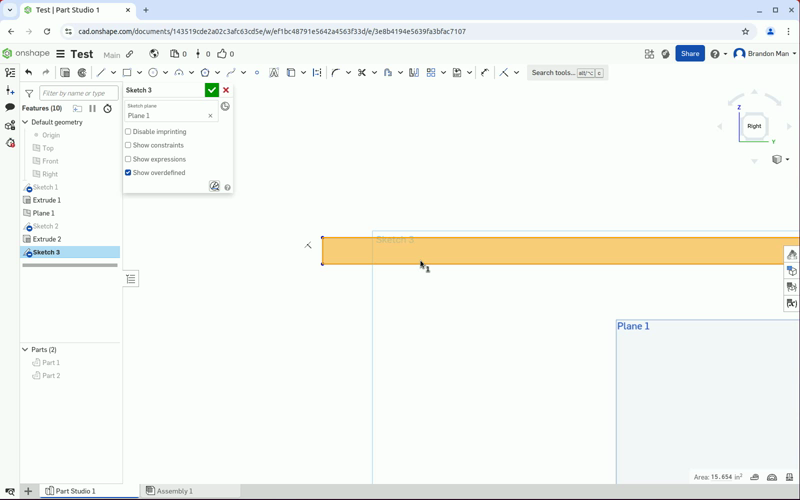
scroll(-6)
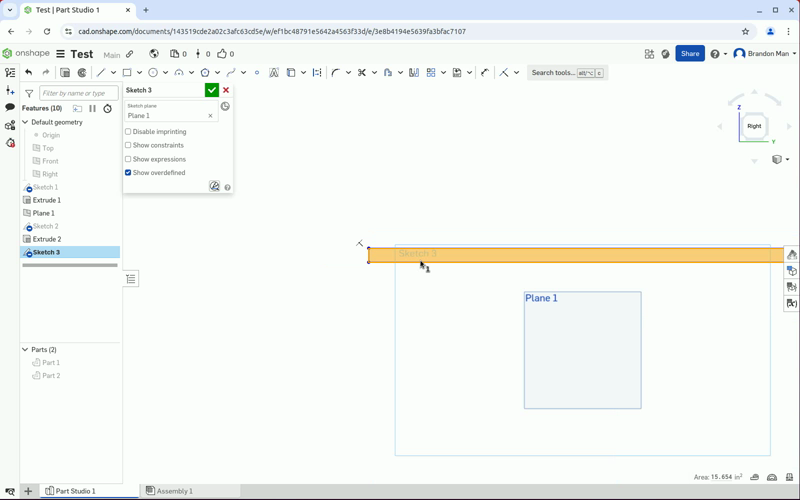
scroll(-6)
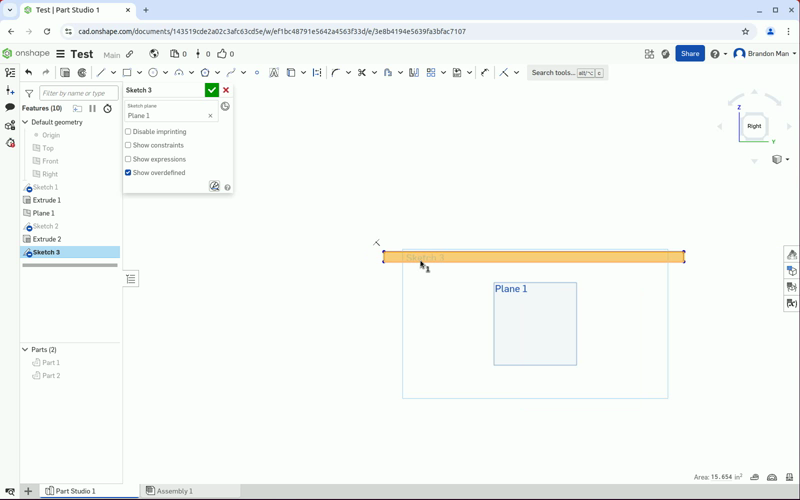
scroll(-6)
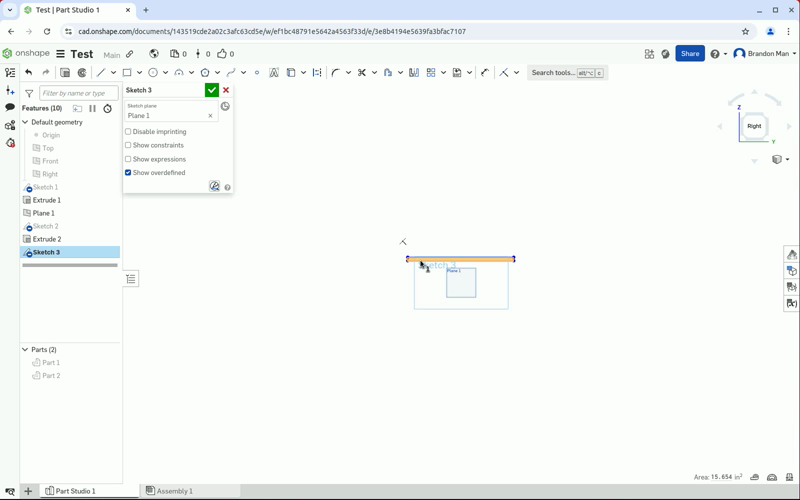
mouse_move(73, 352)
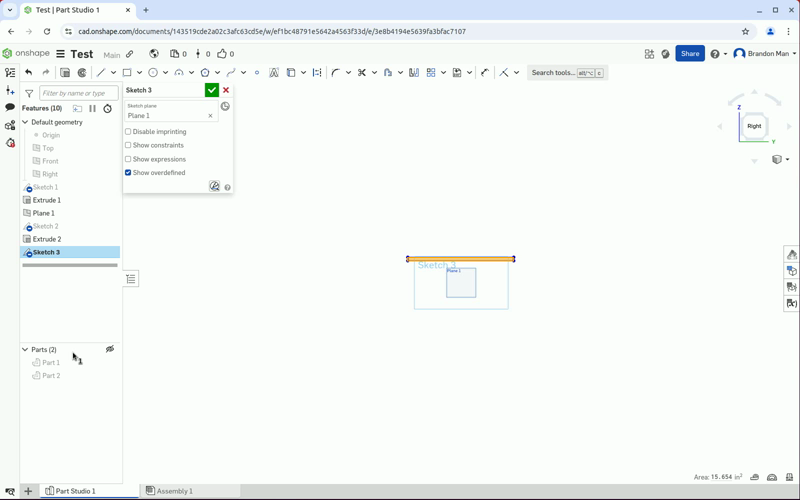
key(shift+y)
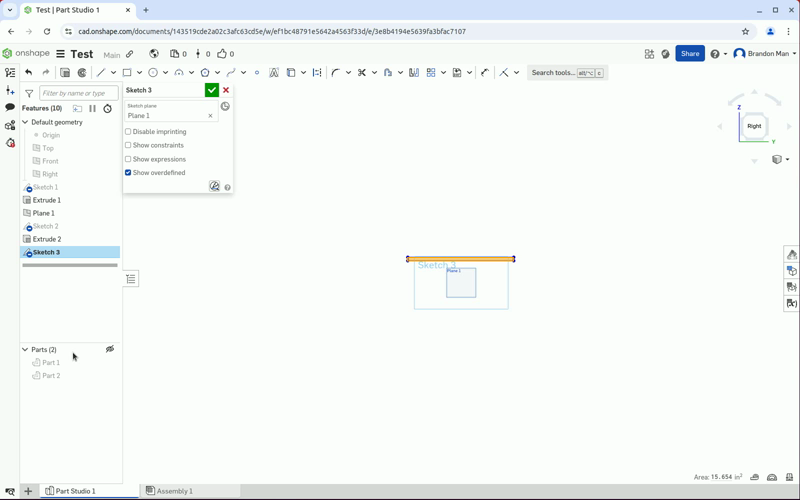
key(shift+e)
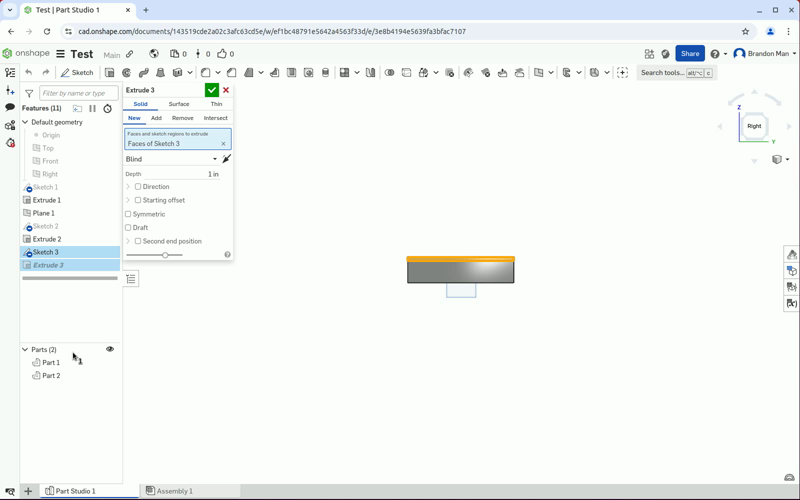
mouse_move(143, 106)
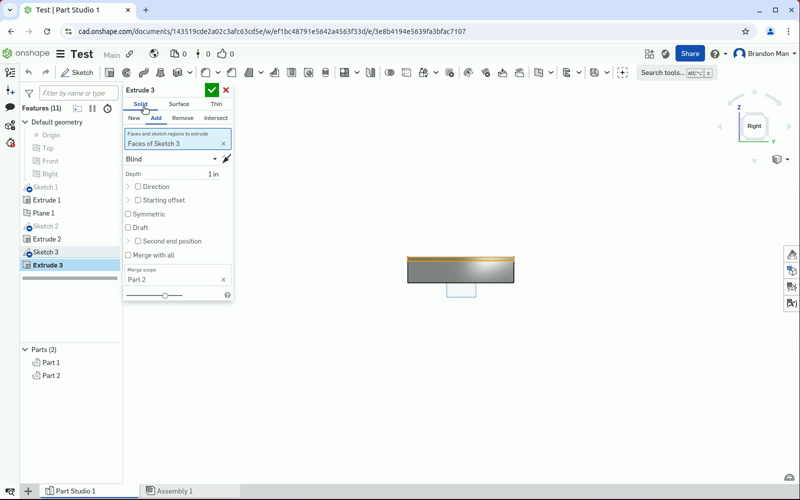
click(143, 106)
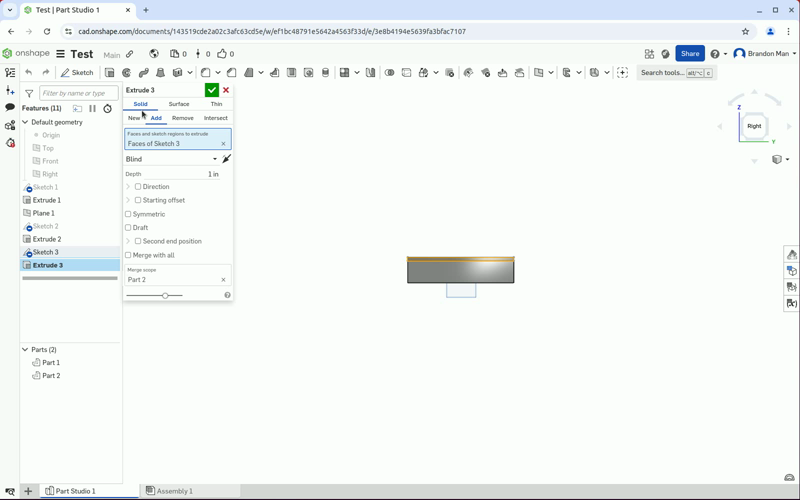
mouse_move(137, 120)
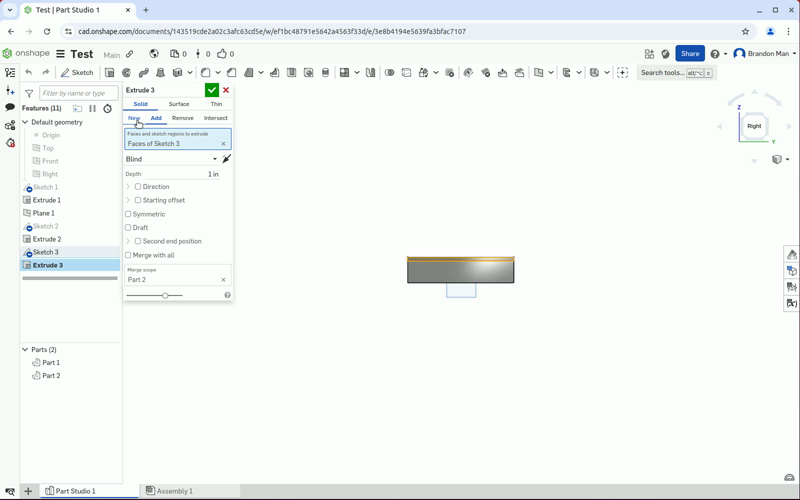
click(137, 120)
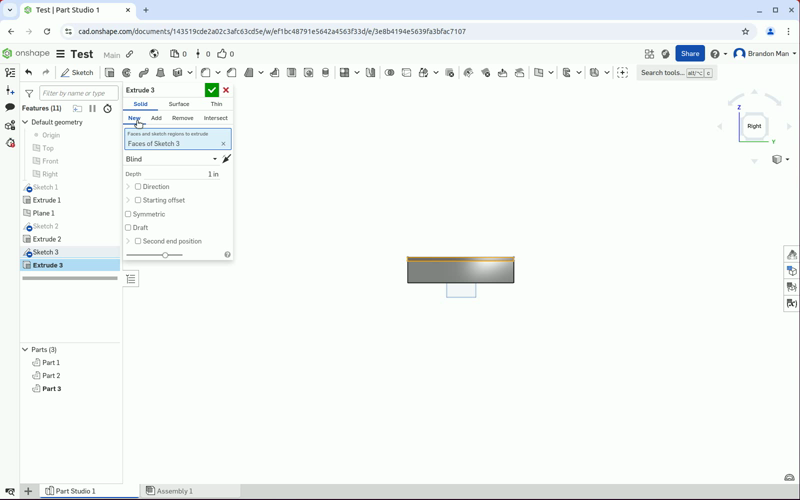
key(tab, 4)
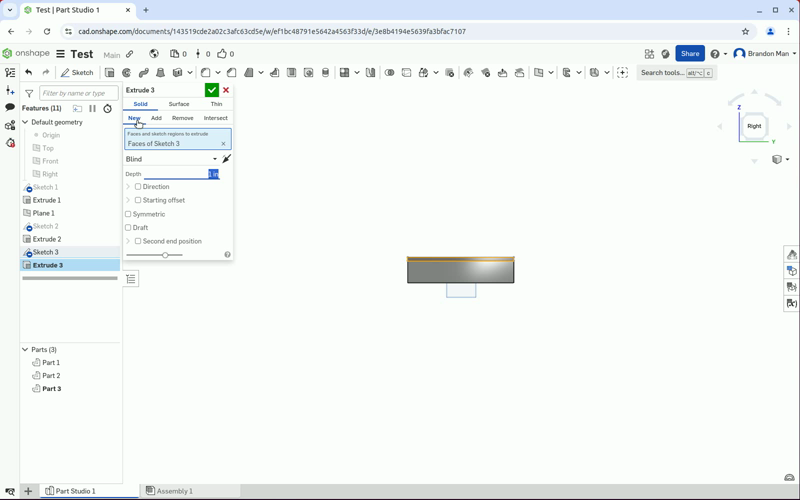
text(0.722)
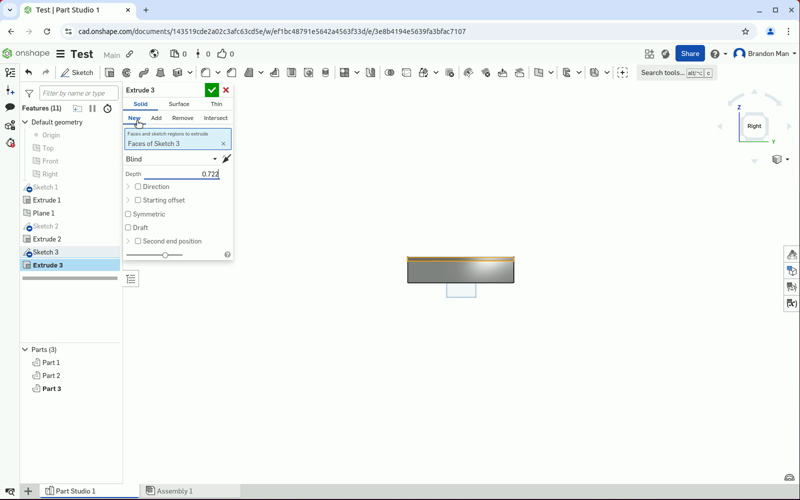
key(enter)
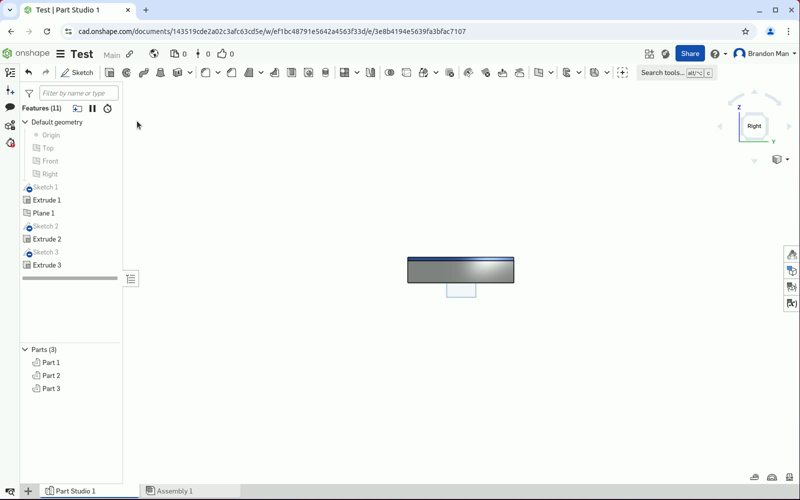
key(shift+h)
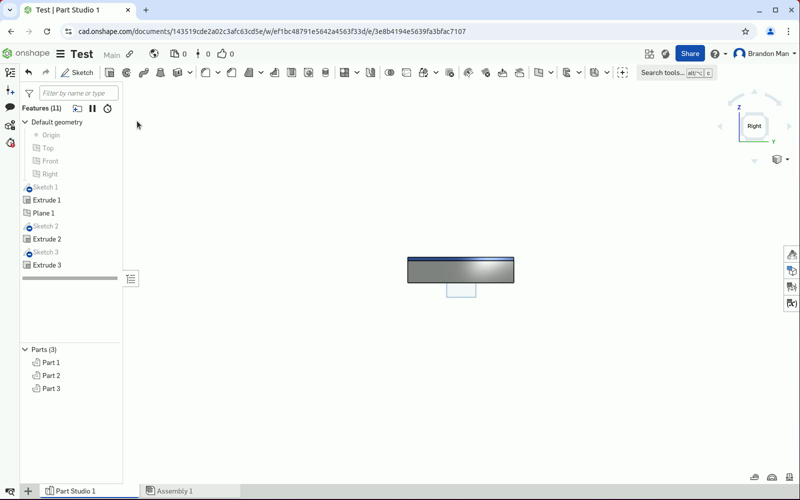
key(shift+h)
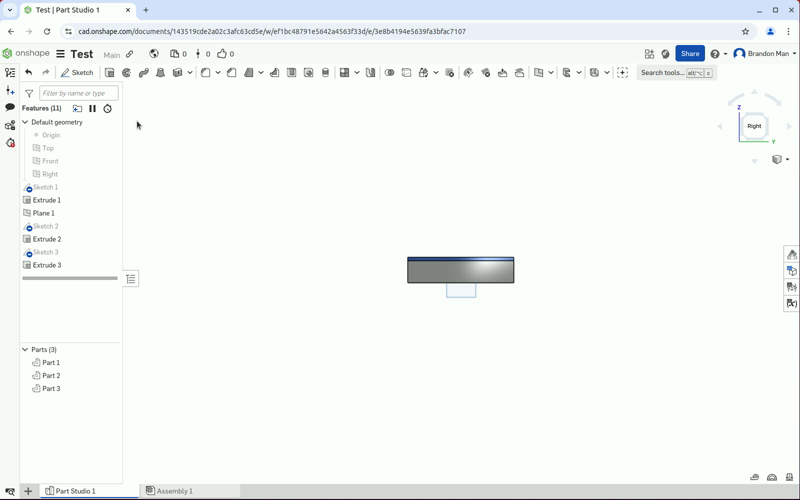
mouse_move(73, 189)
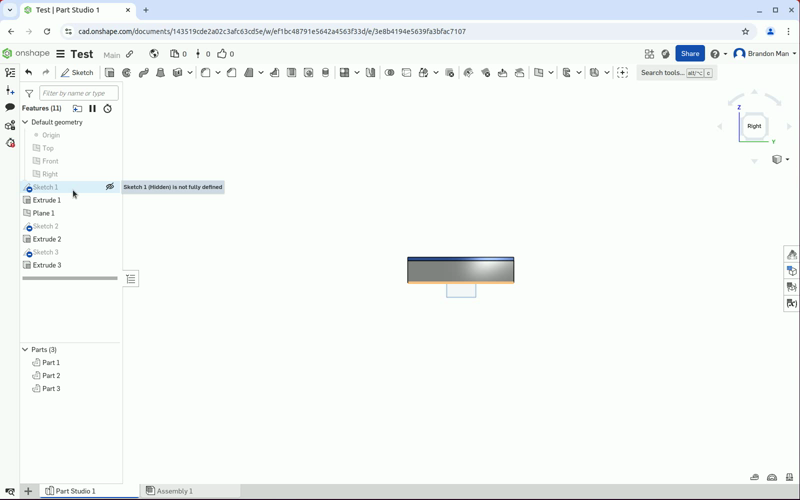
click(73, 189)
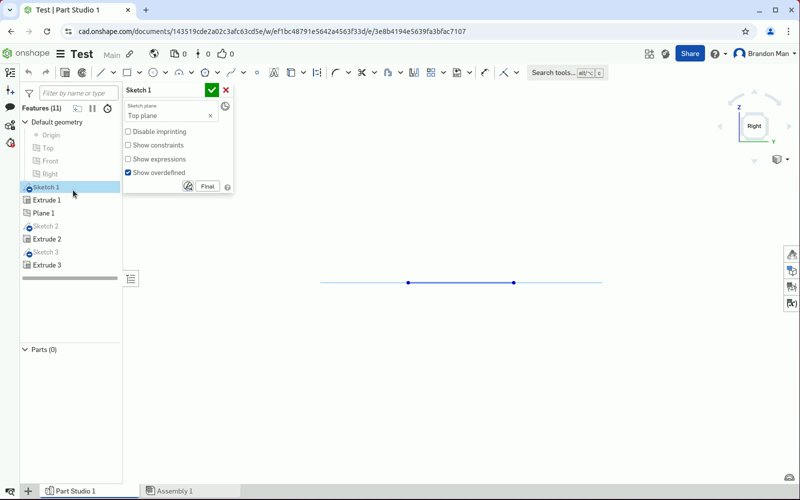
mouse_move(229, 92)
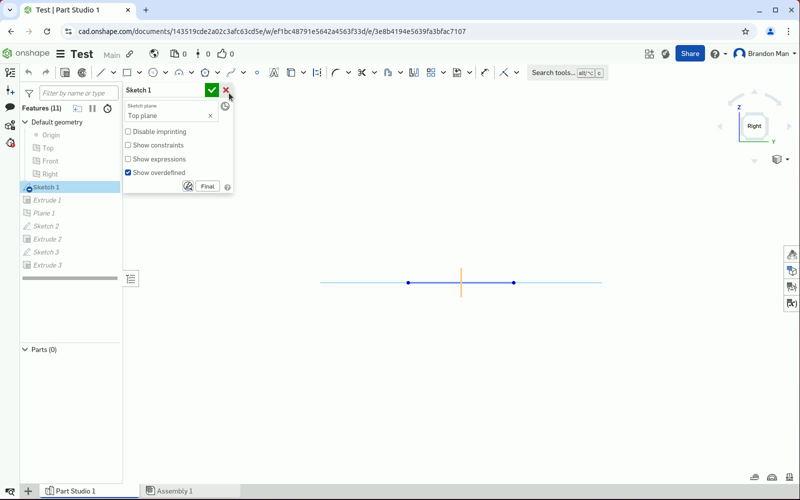
click(229, 92)
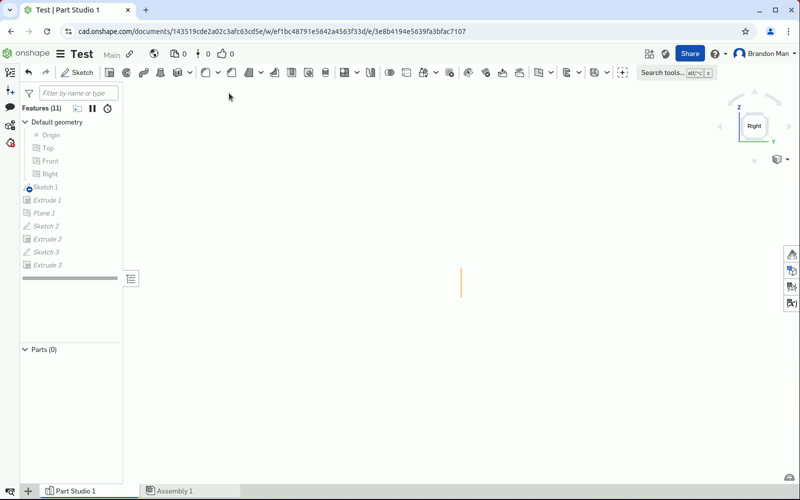
mouse_move(73, 352)
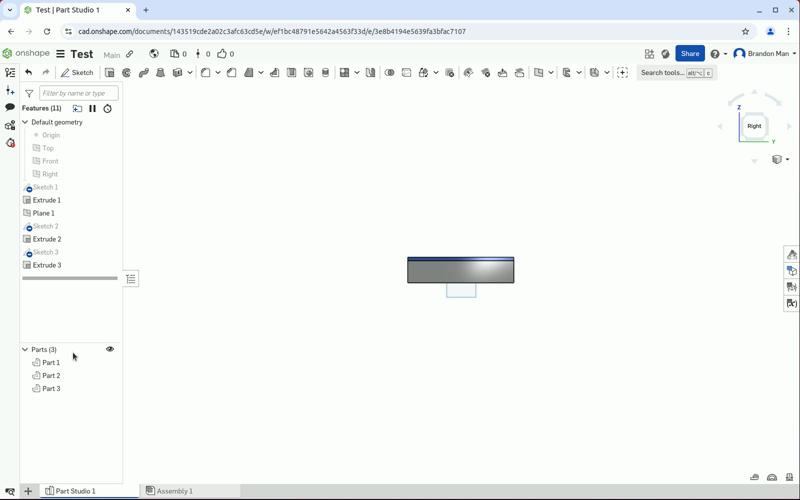
key(y)
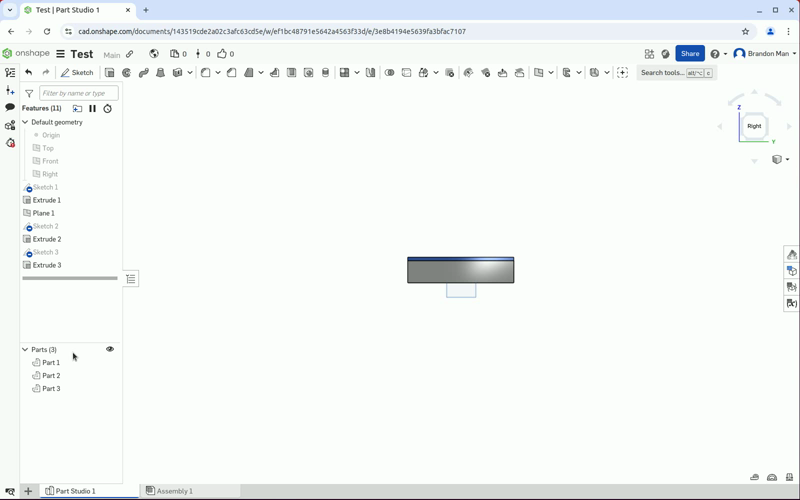
key(shift+p)
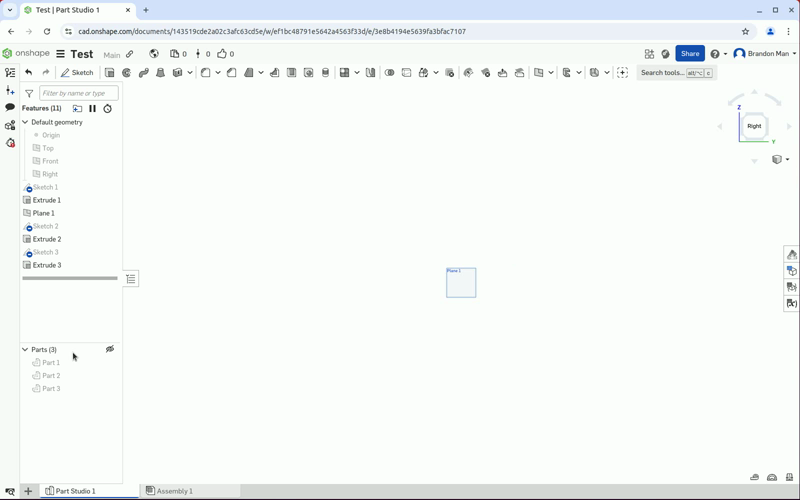
key(space)
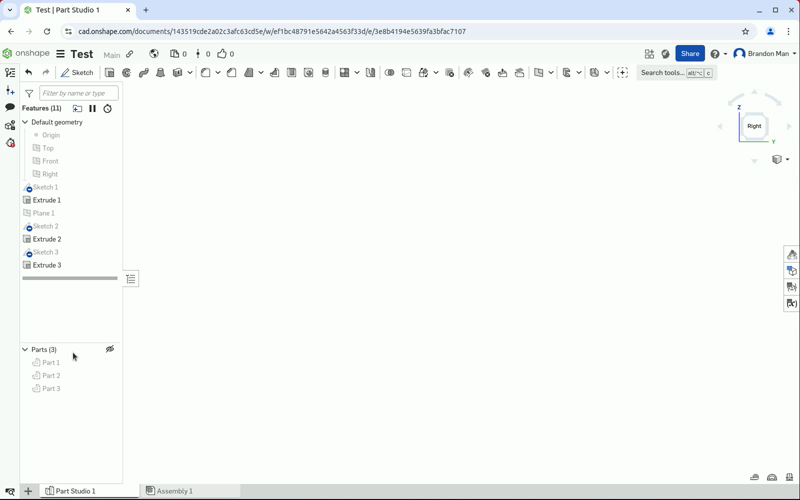
key_down(shift)
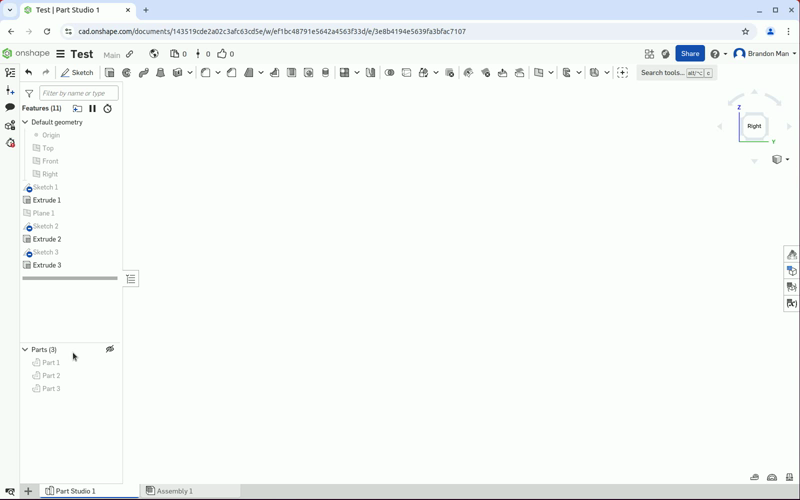
key(right)
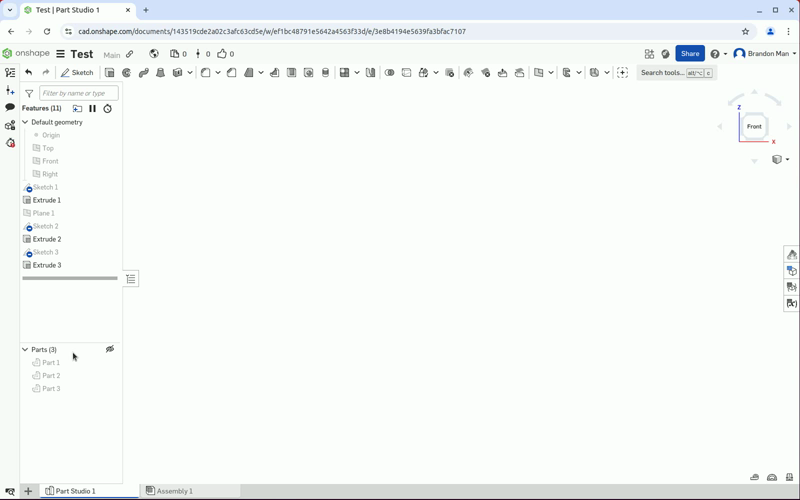
key_up(shift)
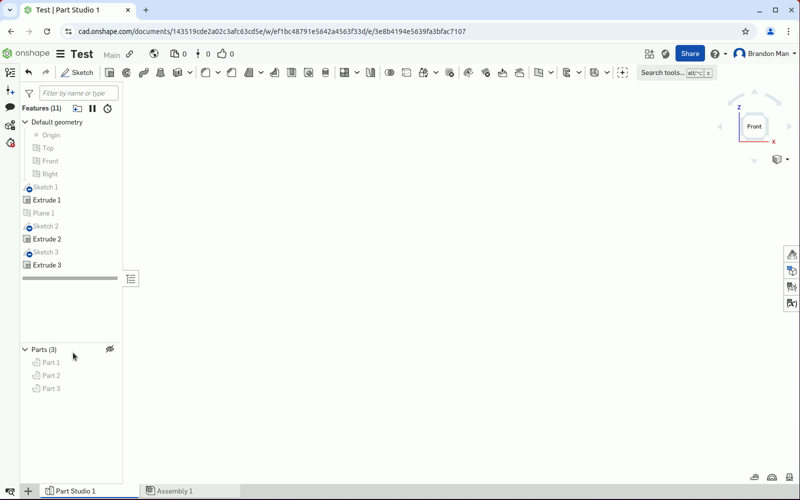
mouse_move(73, 352)
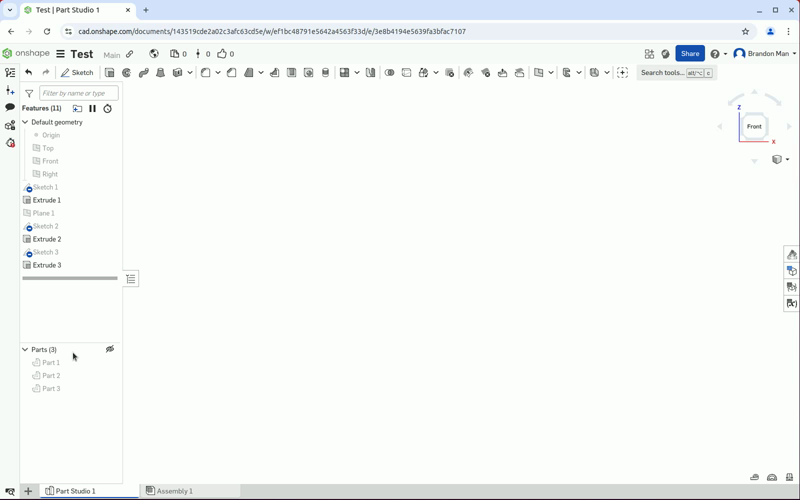
key(shift+y)
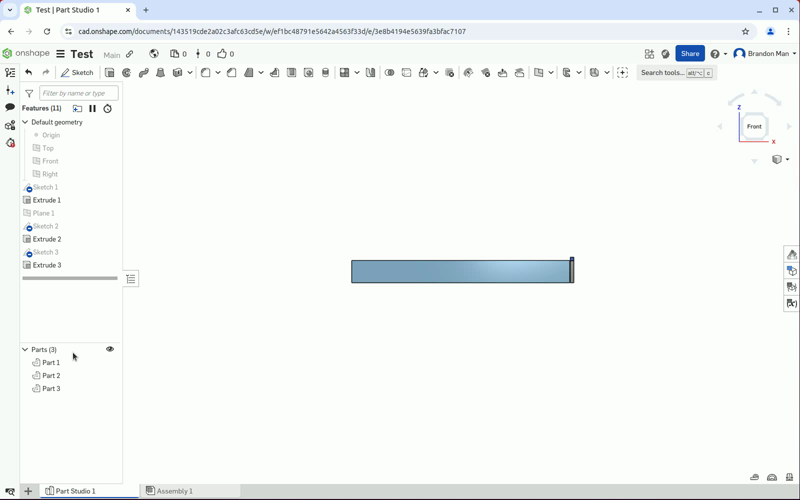
mouse_move(541, 75)
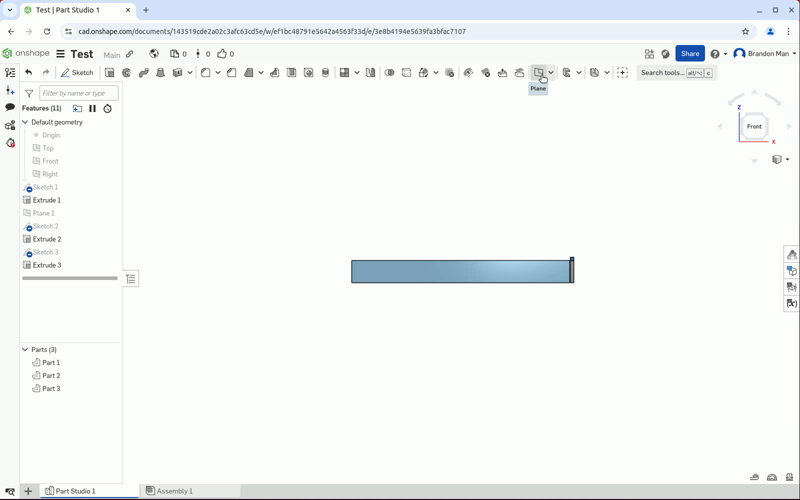
click(541, 75)
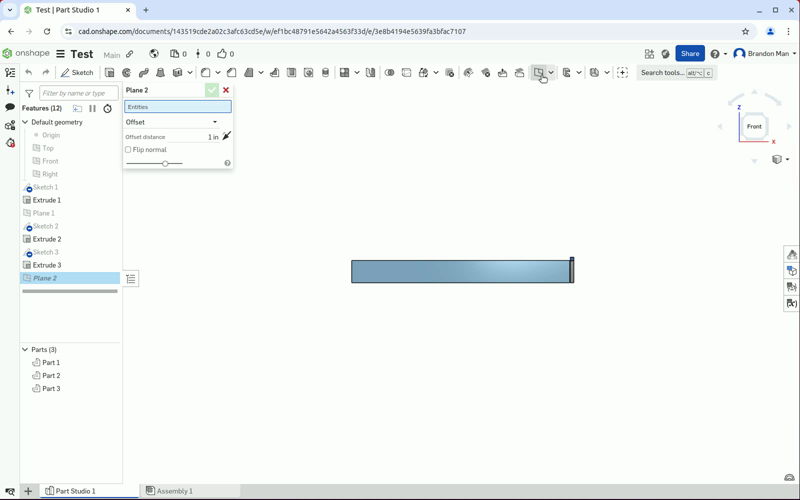
mouse_move(73, 163)
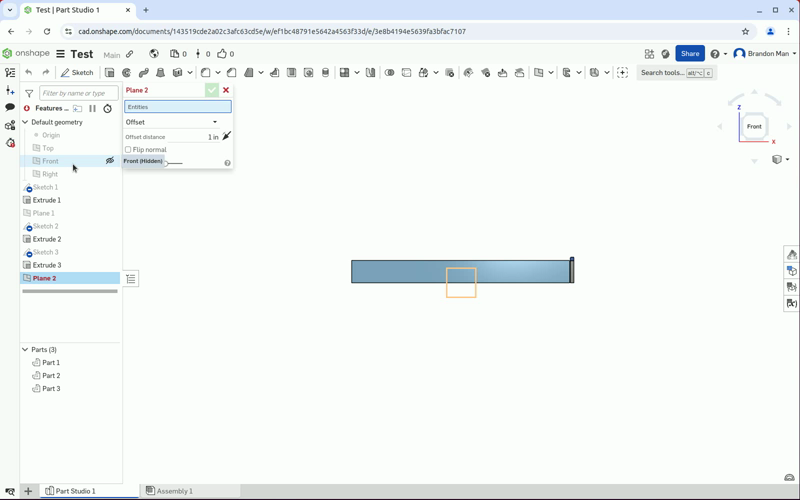
click(73, 163)
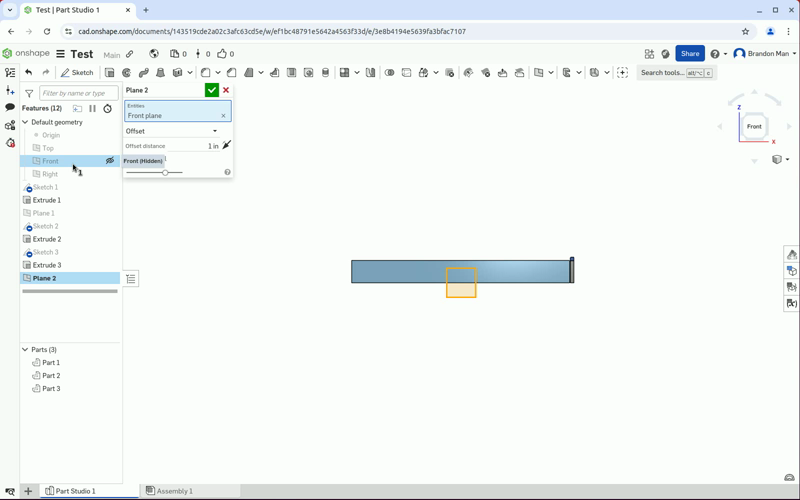
key(tab, 2)
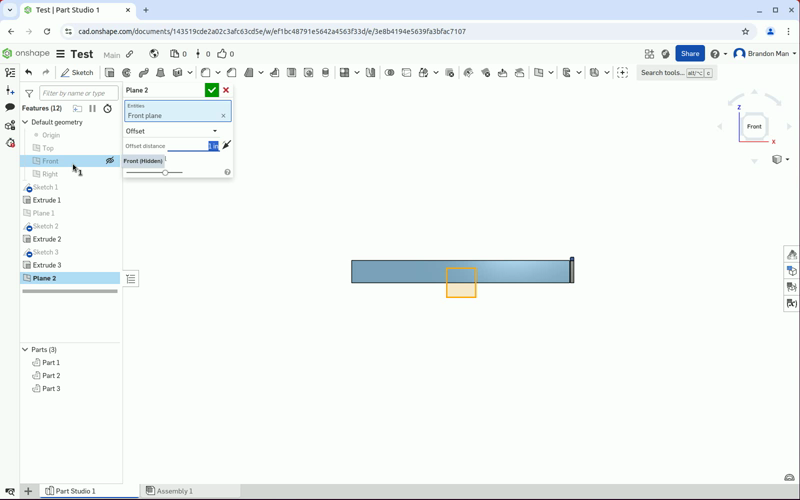
text(10.845)
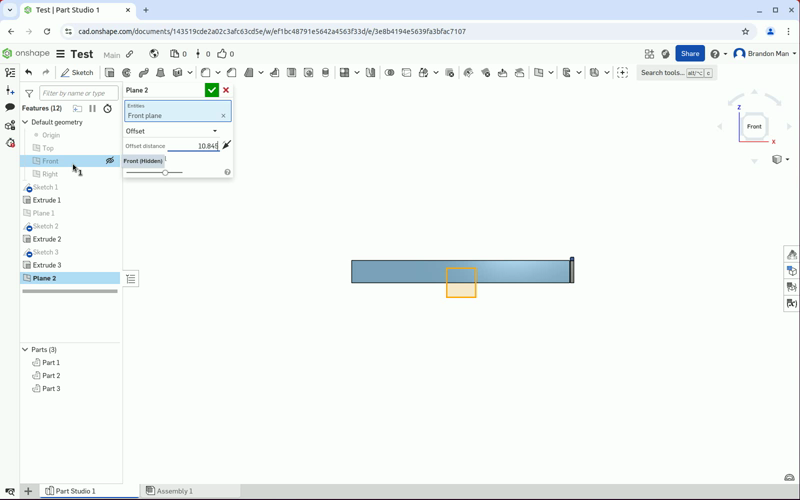
key(enter, 2)
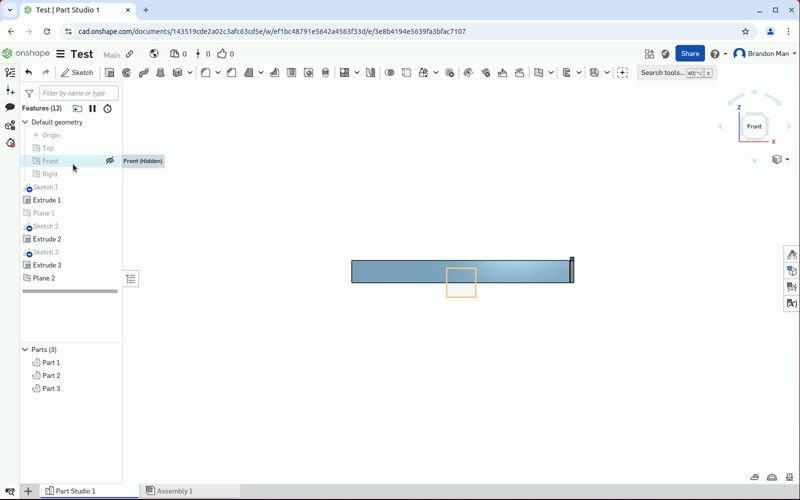
key(shift+s)
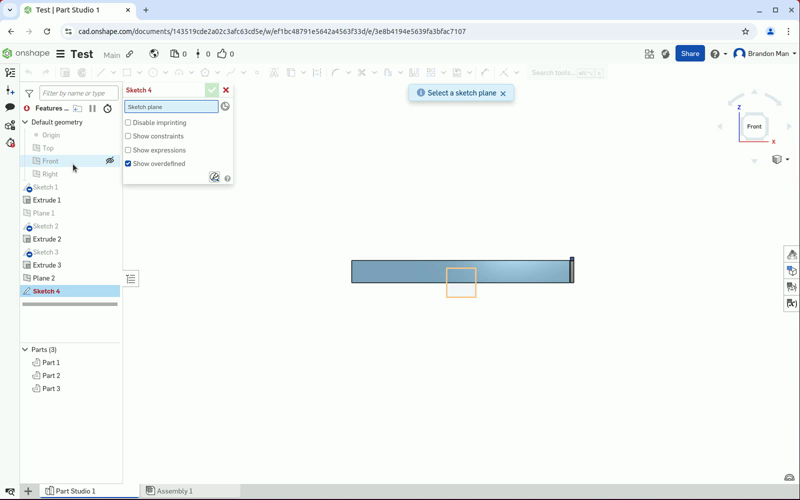
mouse_move(73, 280)
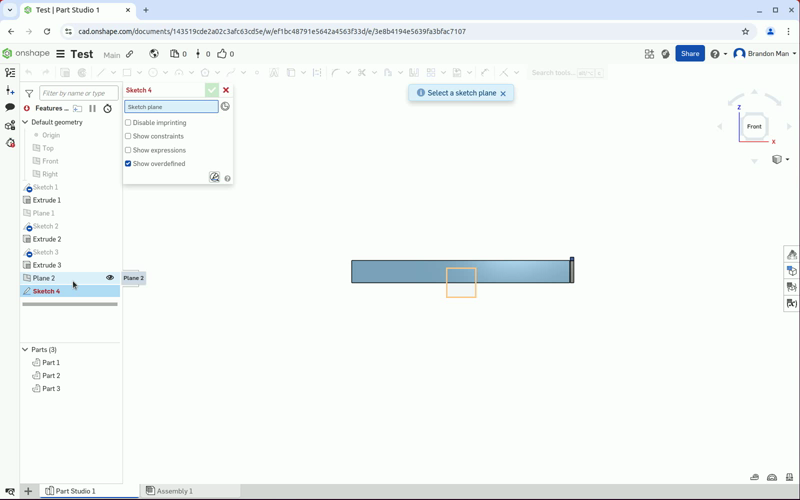
click(73, 280)
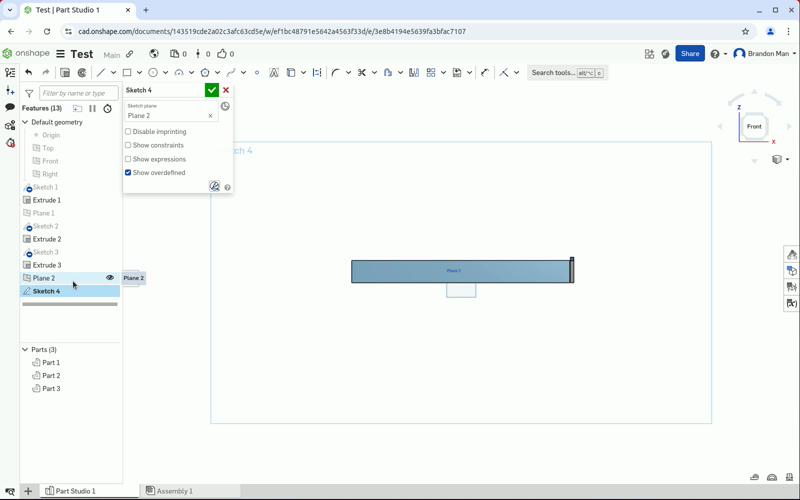
mouse_move(73, 352)
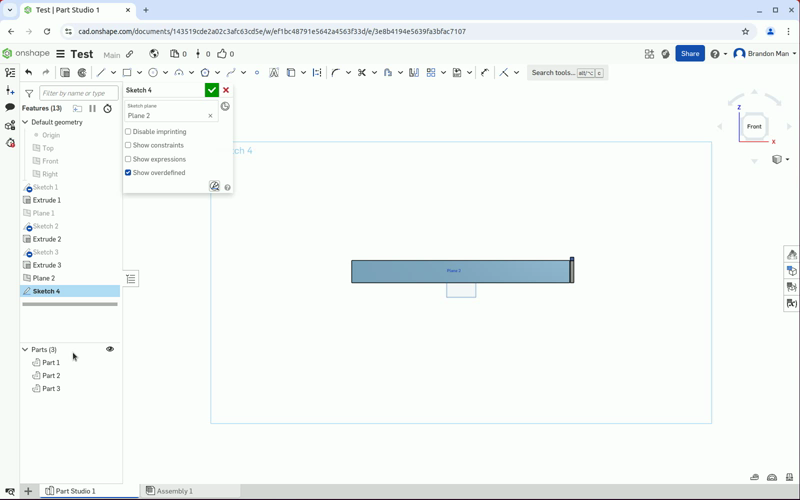
key(y)
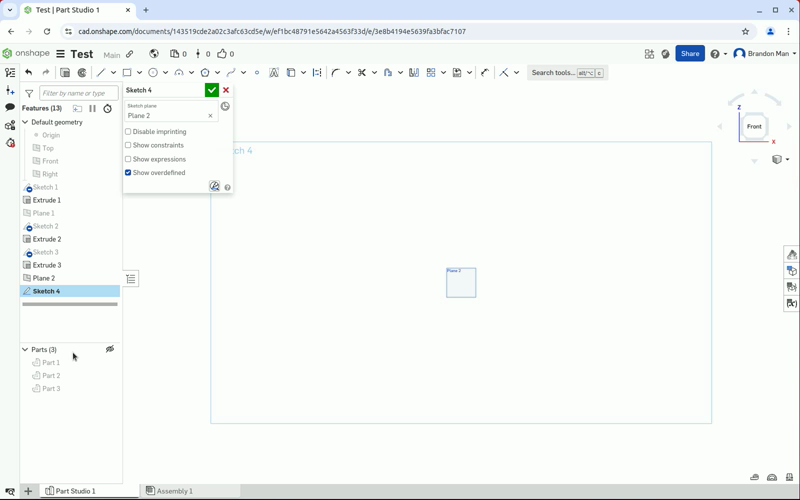
key(l)
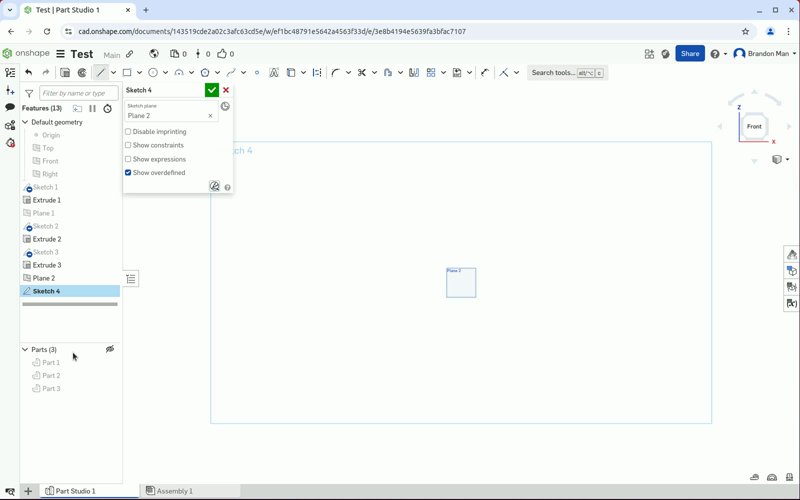
key_down(shift)
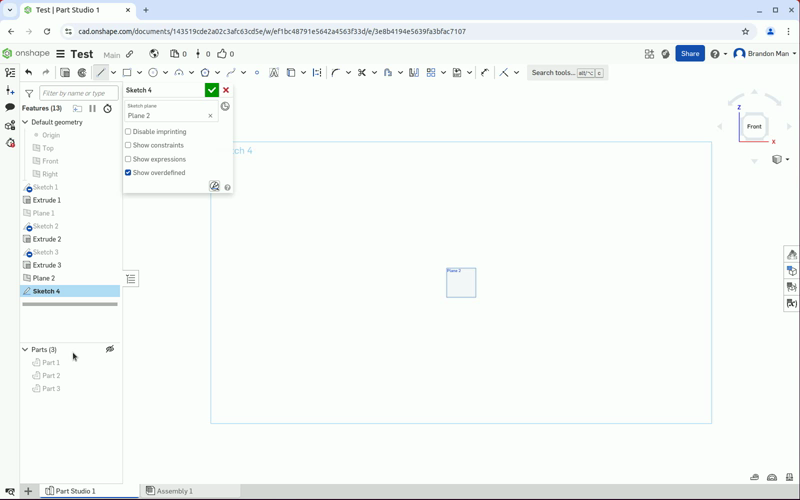
mouse_move(348, 282)
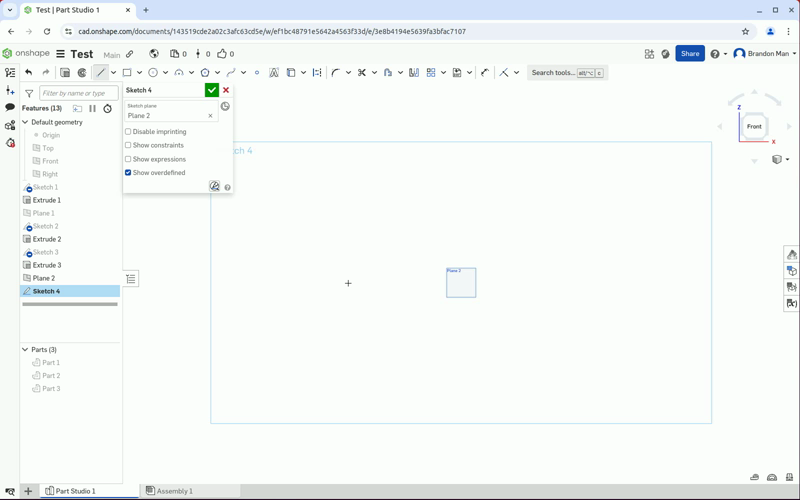
click(348, 282)
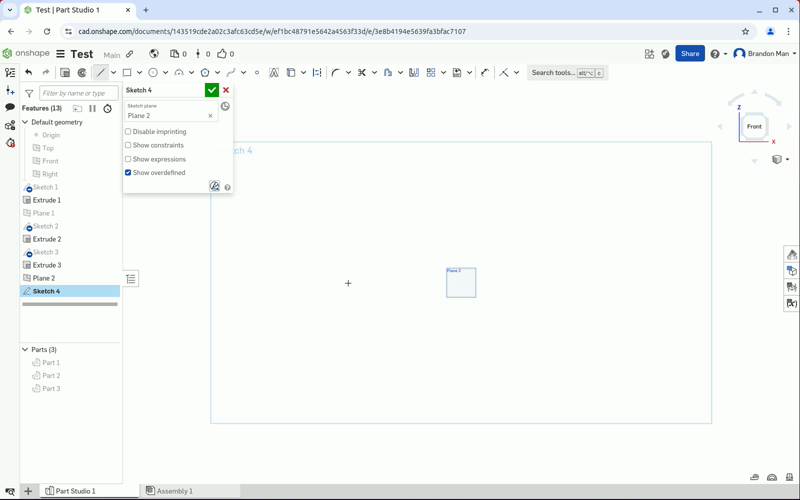
key_up(shift)
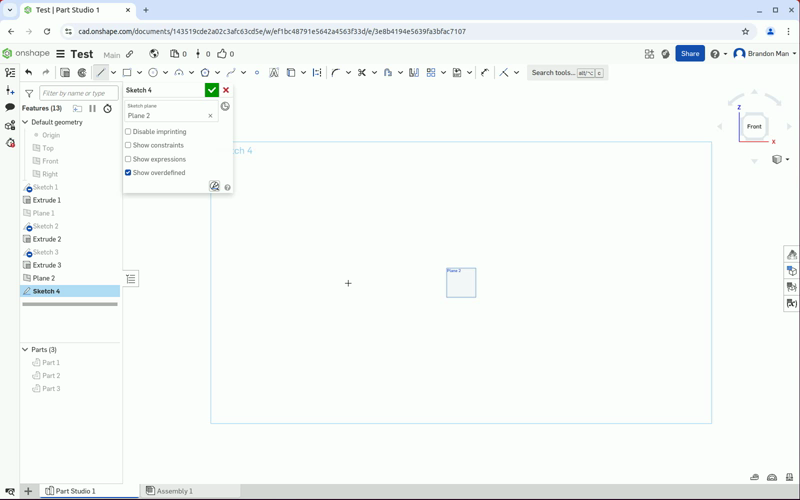
key_down(shift)
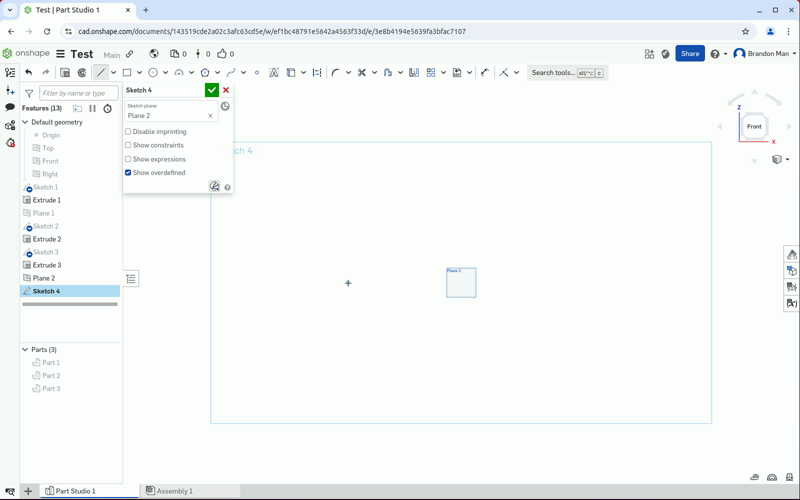
mouse_move(378, 282)
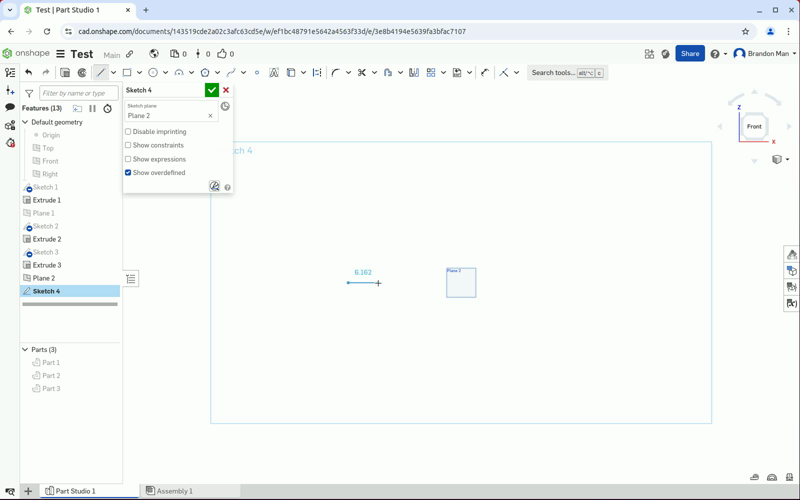
mouse_move(350, 282)
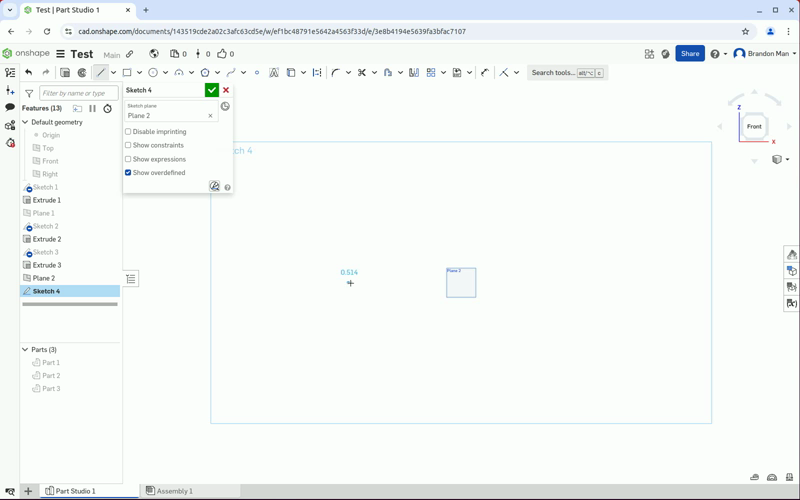
scroll(6)
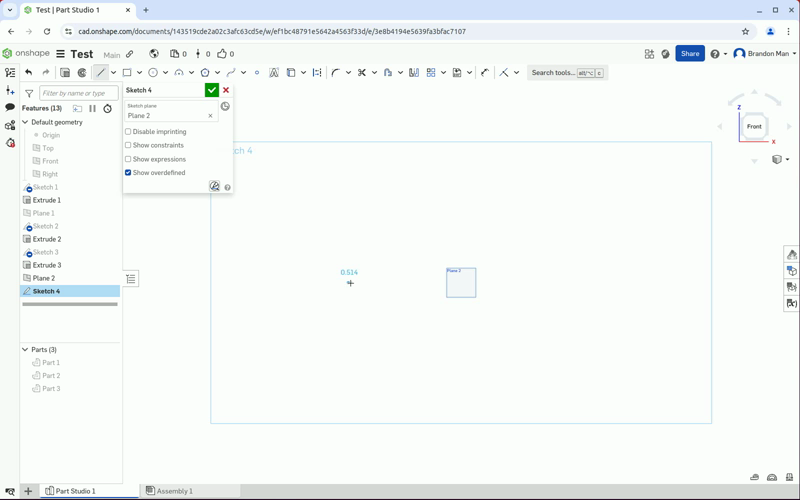
scroll(6)
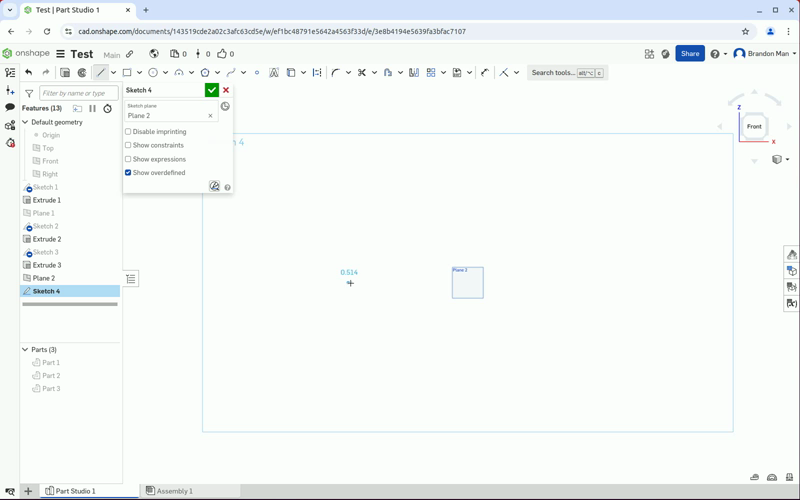
scroll(6)
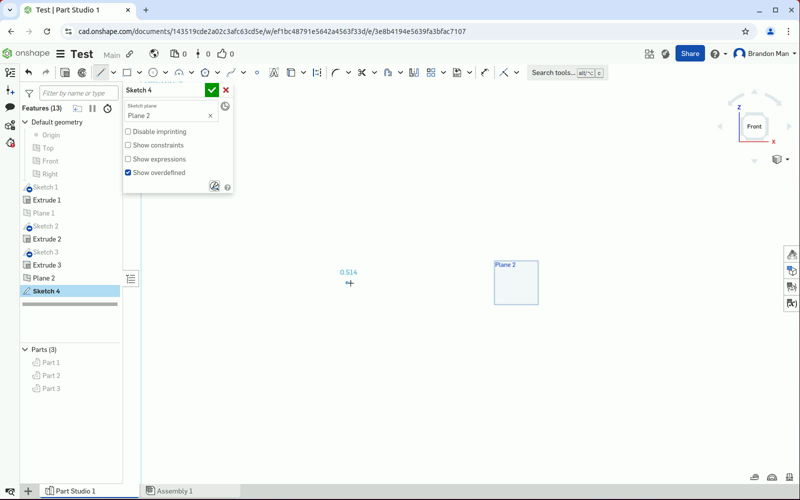
scroll(6)
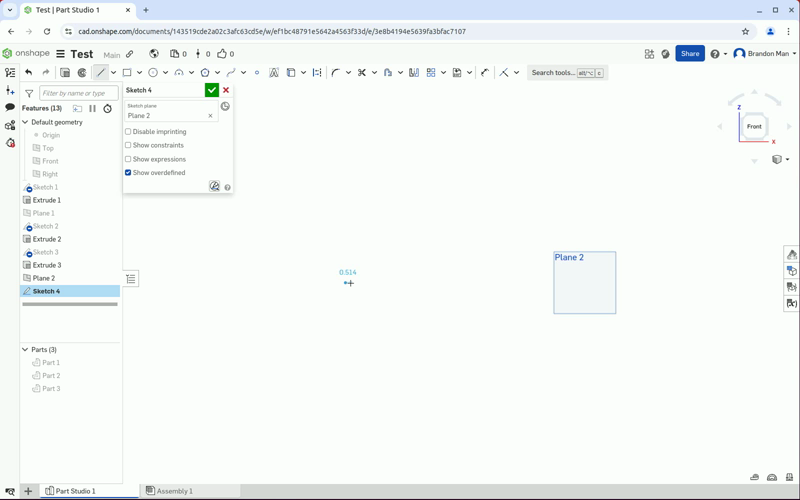
scroll(6)
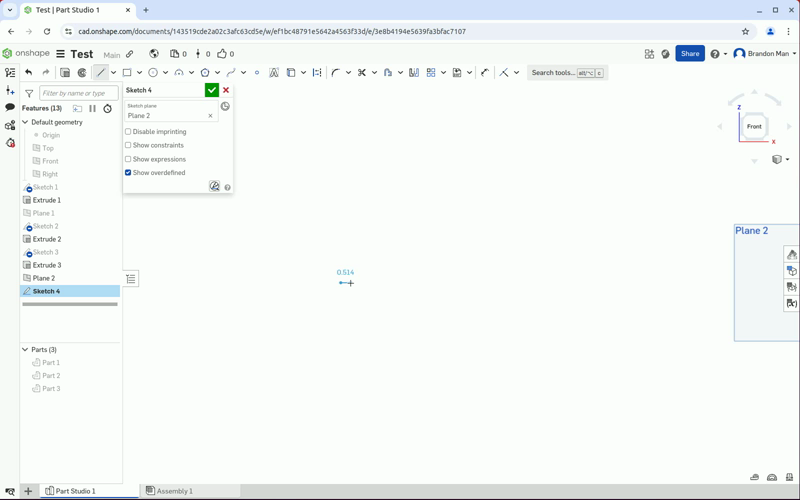
scroll(6)
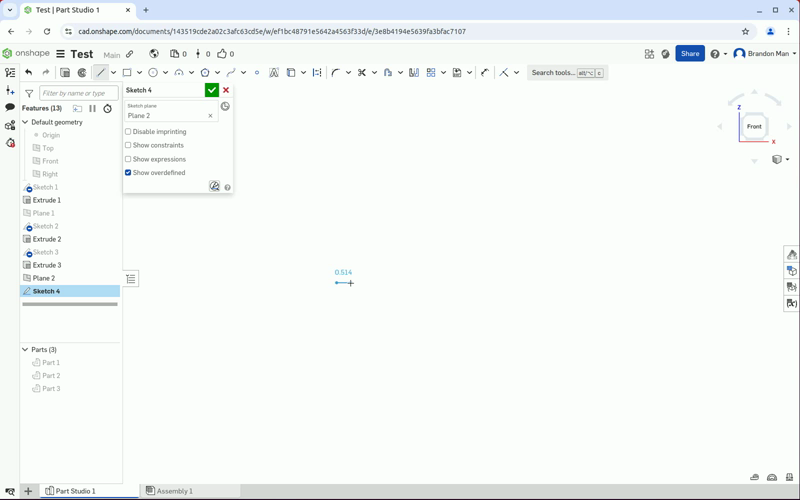
scroll(6)
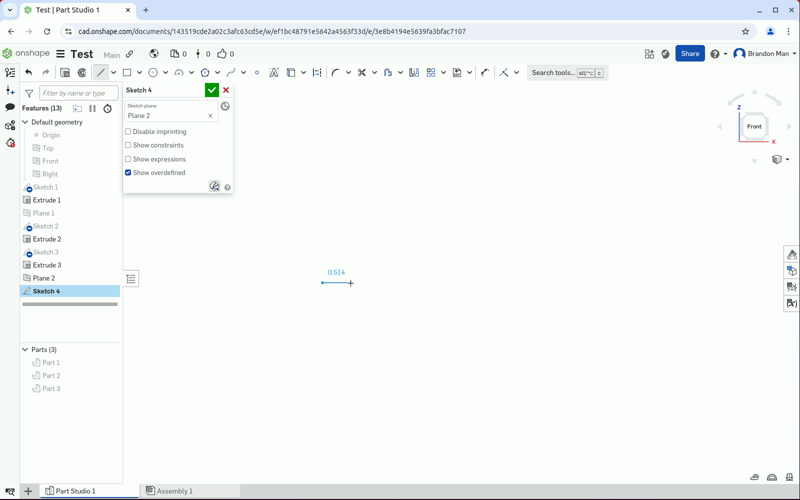
click(350, 282)
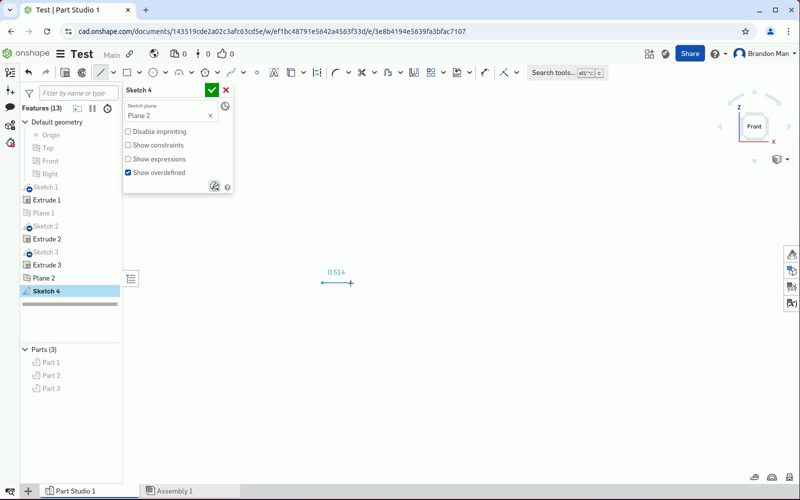
scroll(-6)
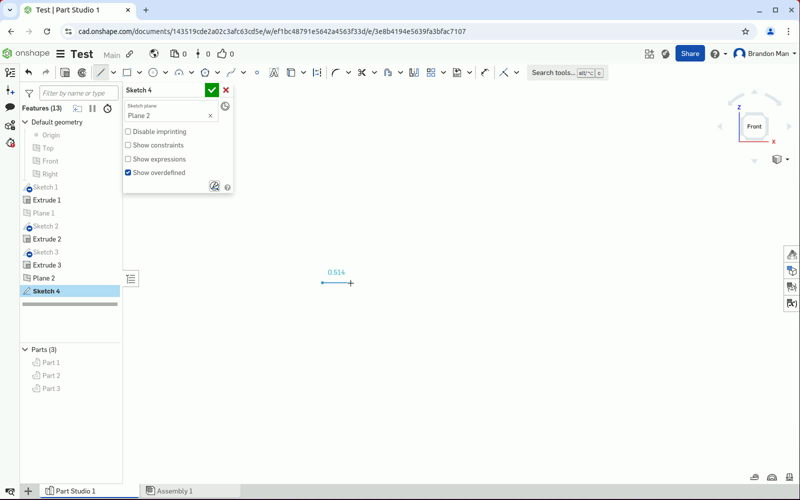
scroll(-6)
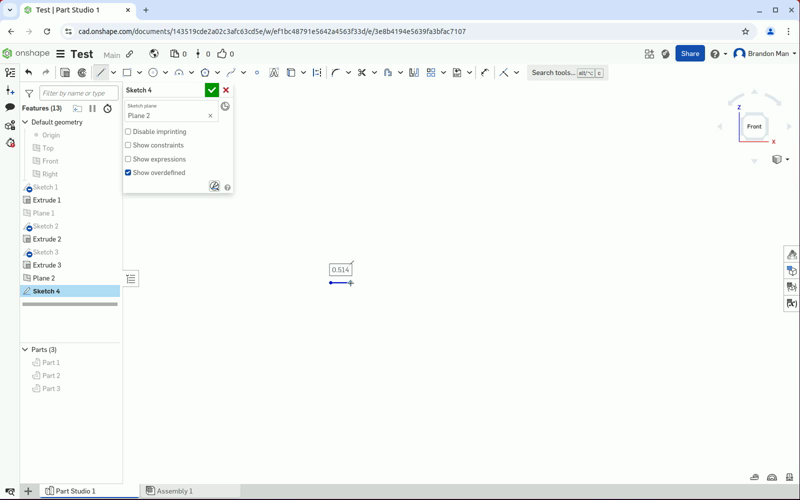
scroll(-6)
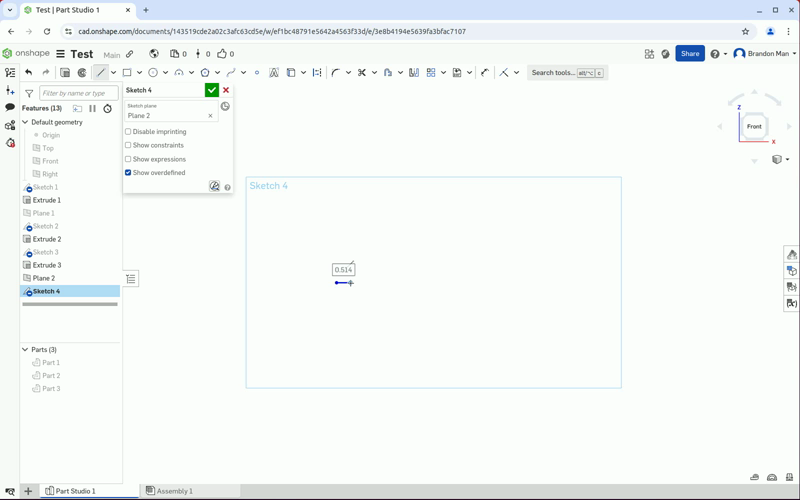
scroll(-6)
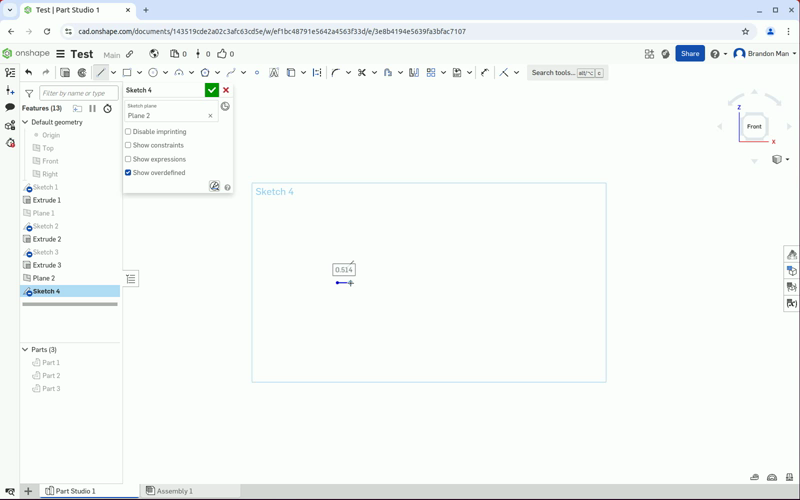
scroll(-6)
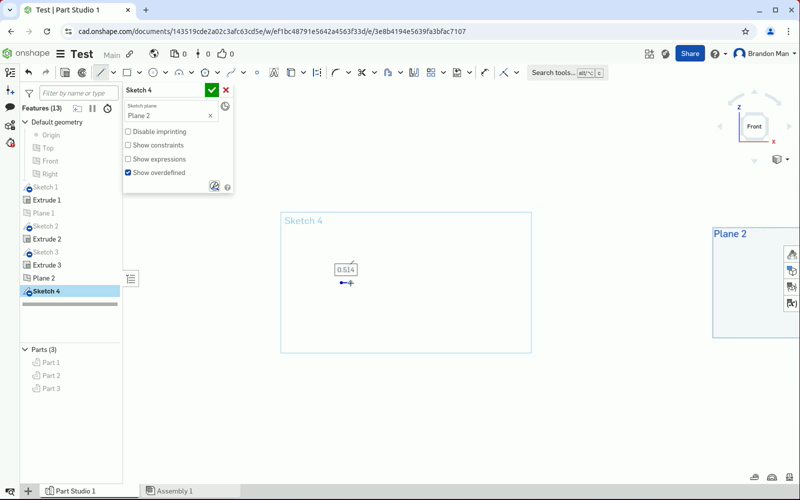
scroll(-6)
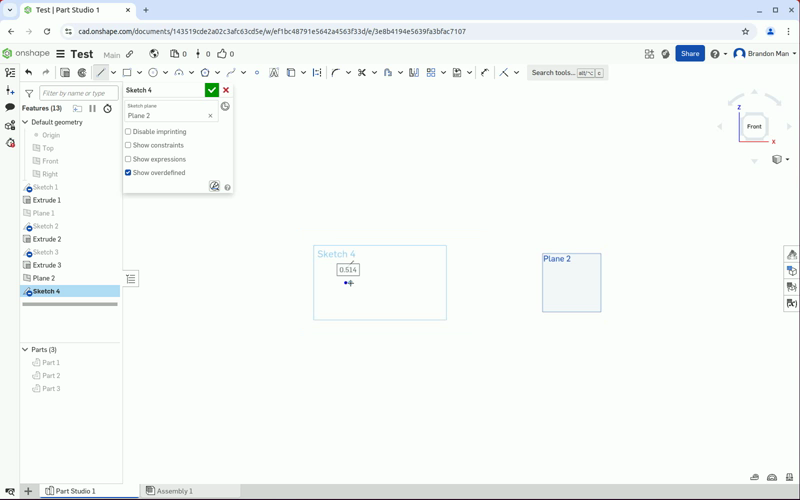
scroll(-6)
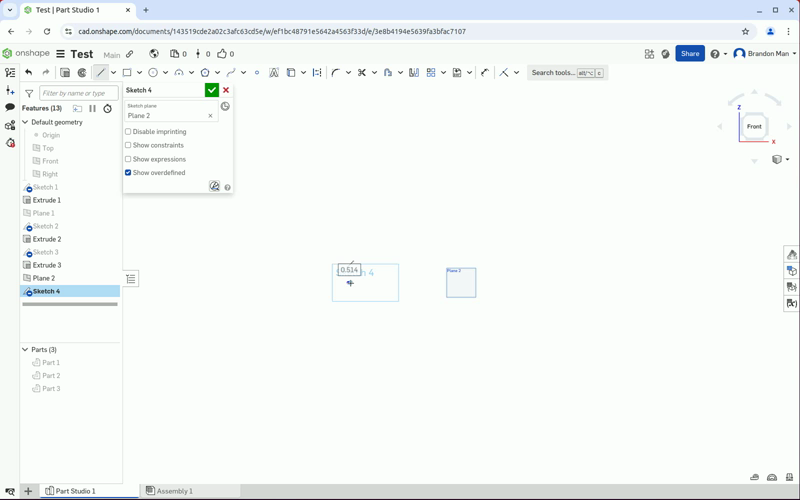
key_up(shift)
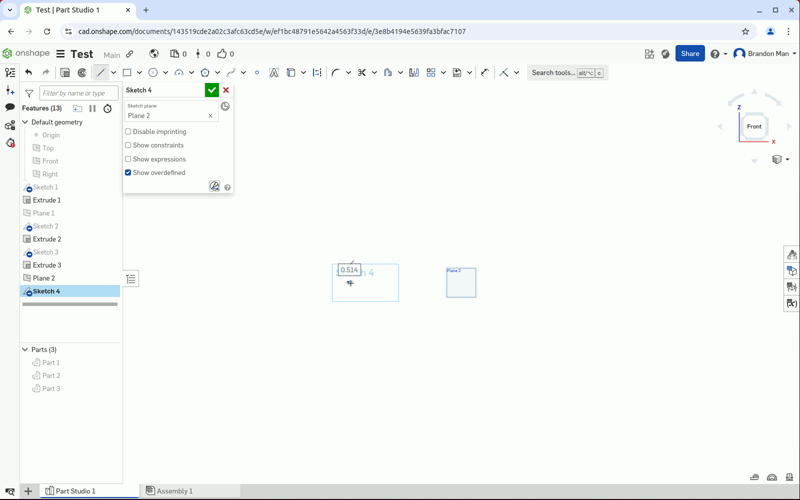
key_down(shift)
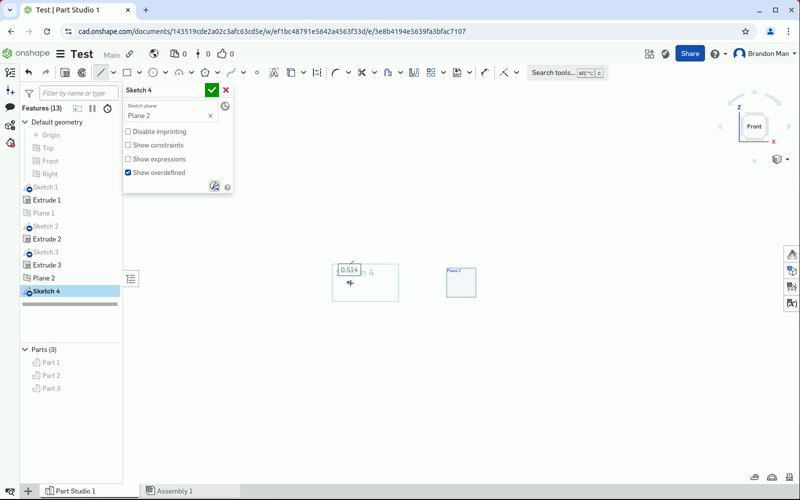
mouse_move(380, 282)
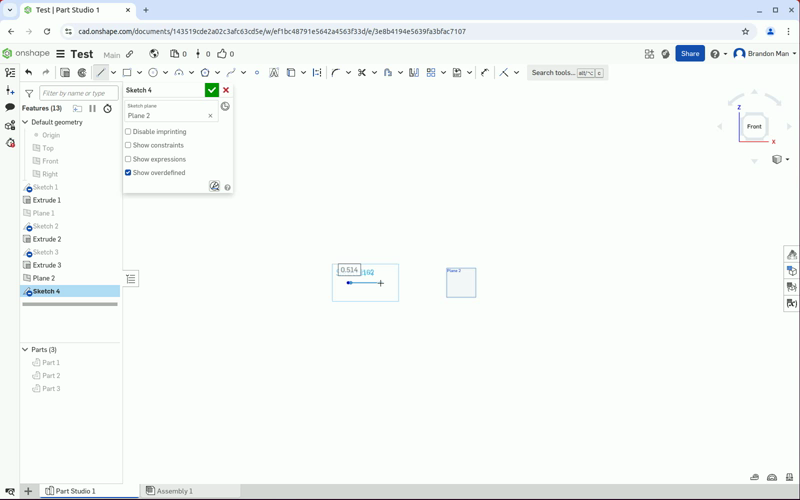
mouse_move(350, 259)
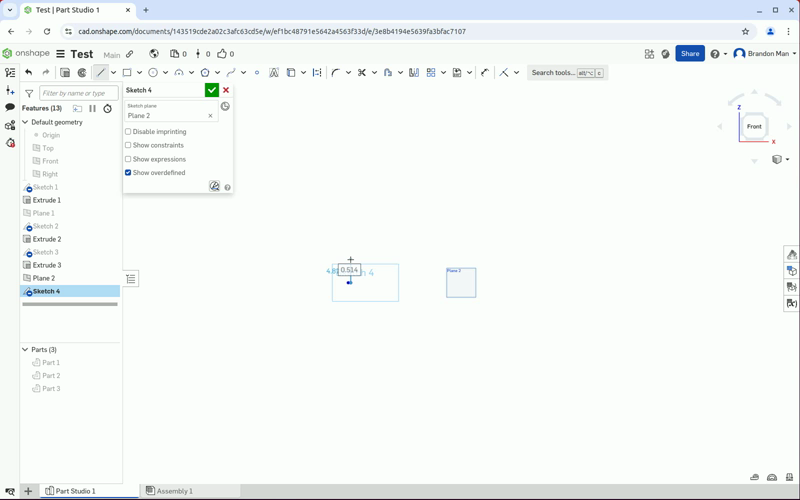
click(350, 259)
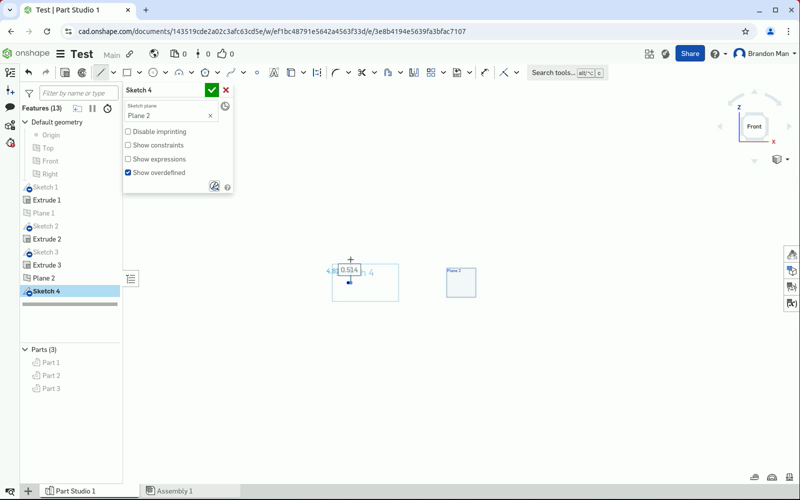
key_up(shift)
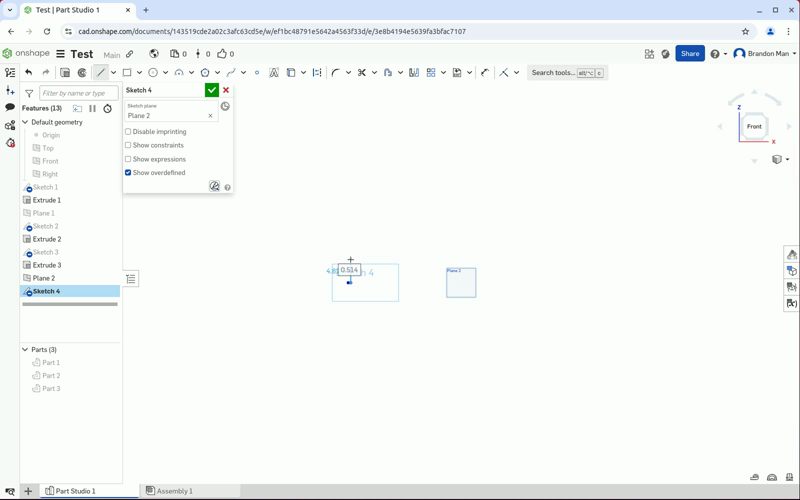
key_down(shift)
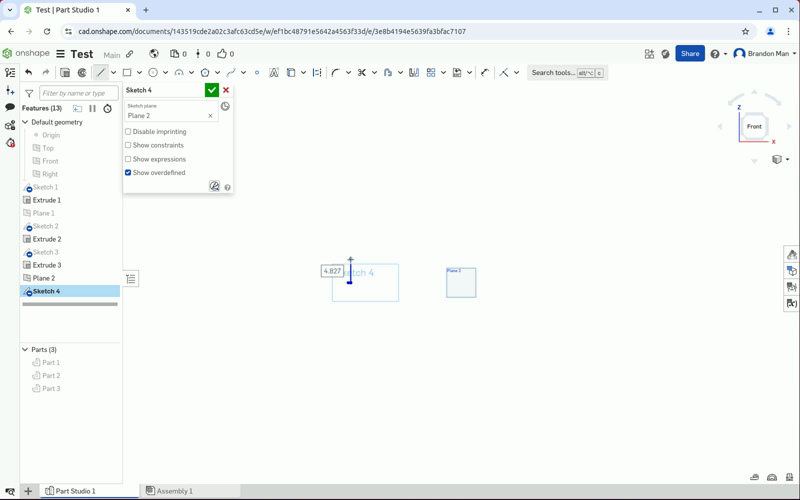
mouse_move(569, 259)
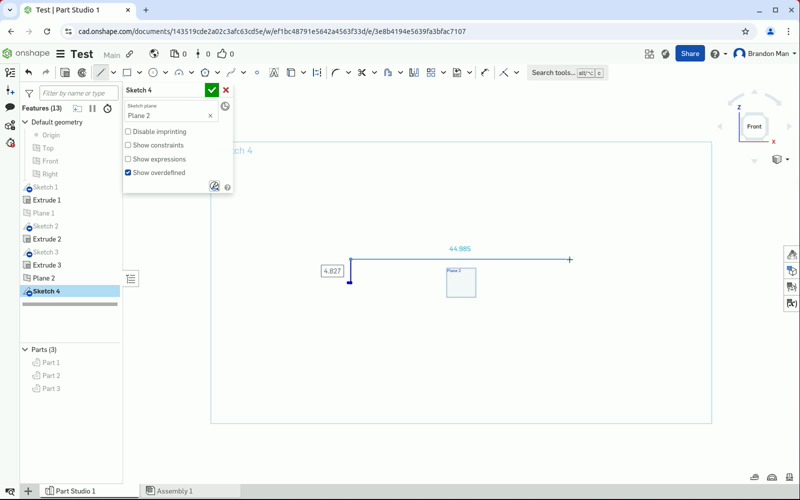
click(569, 259)
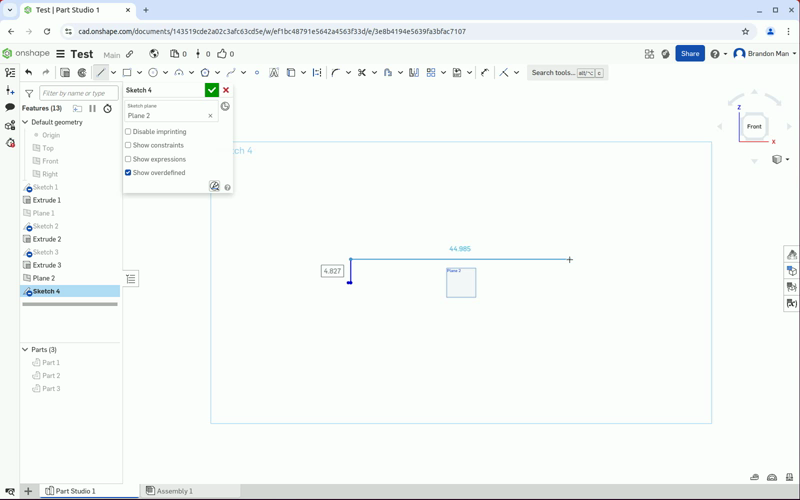
key_up(shift)
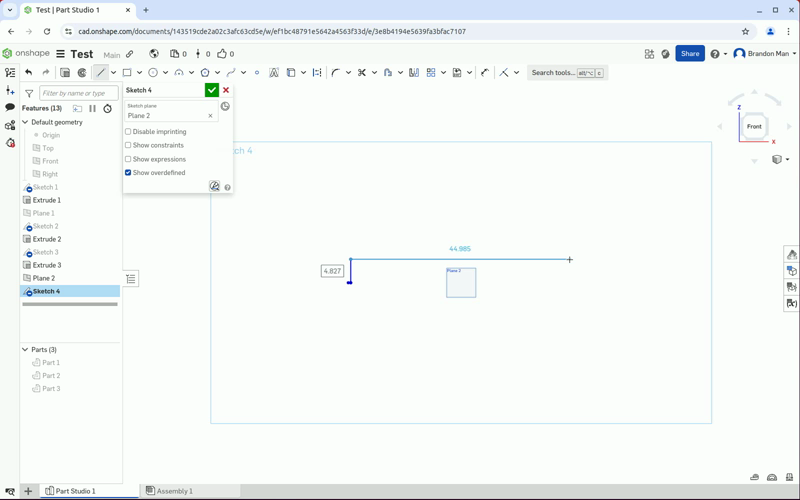
key_down(shift)
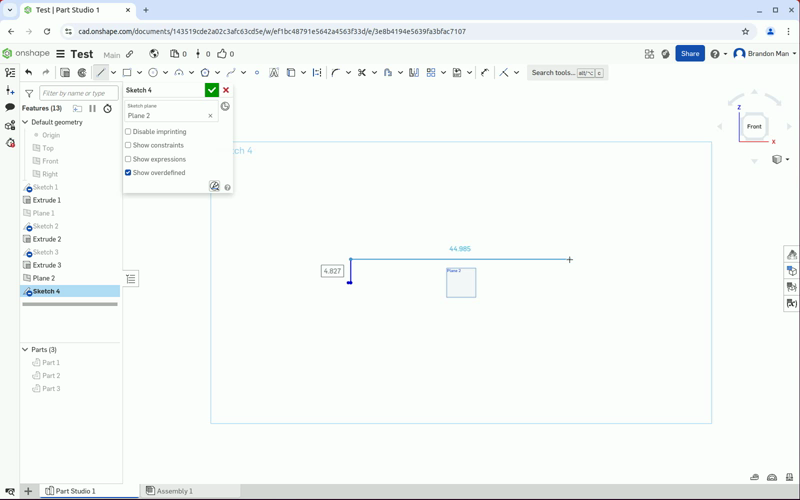
mouse_move(589, 259)
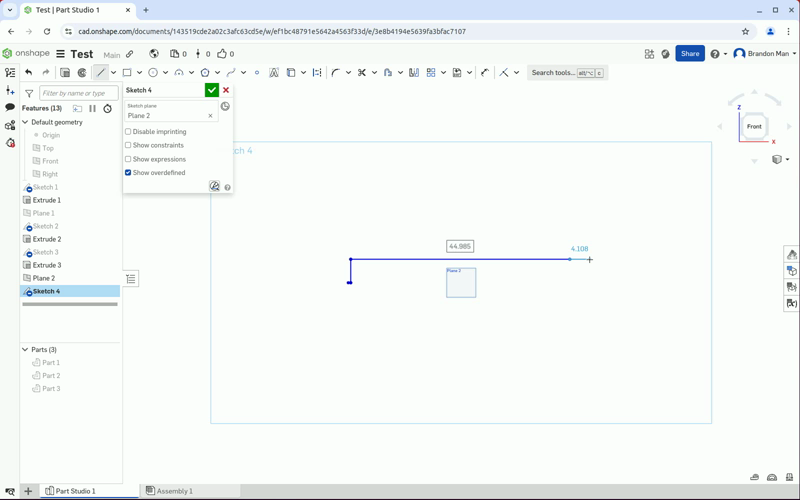
mouse_move(569, 282)
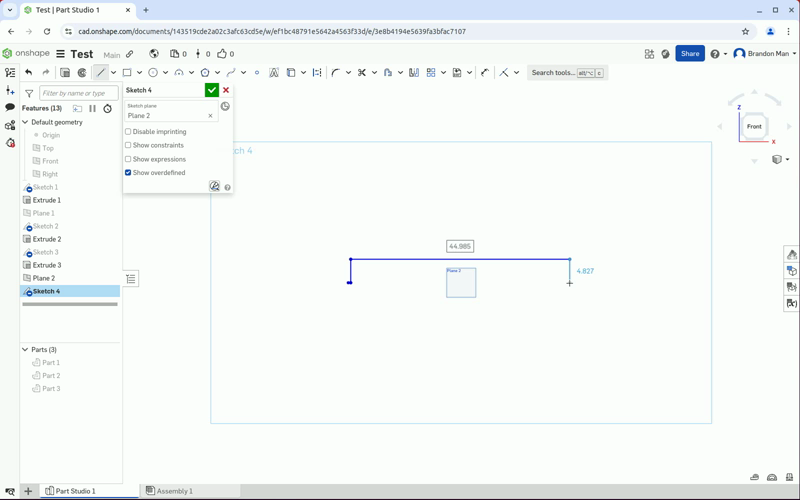
click(569, 282)
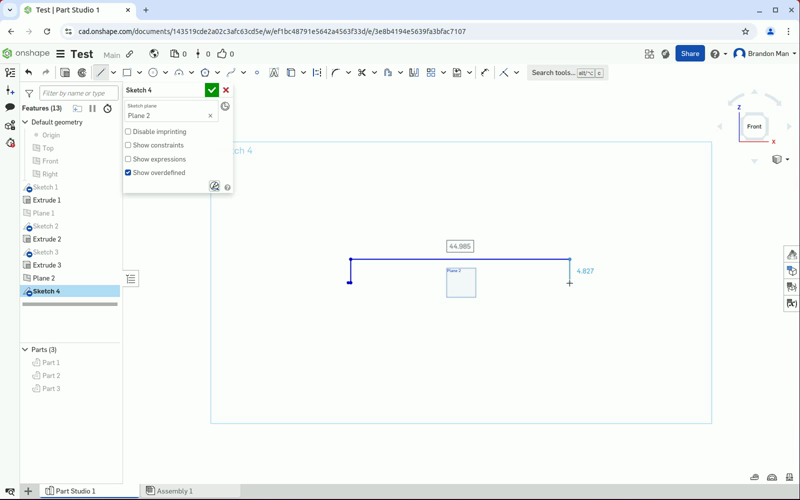
key_up(shift)
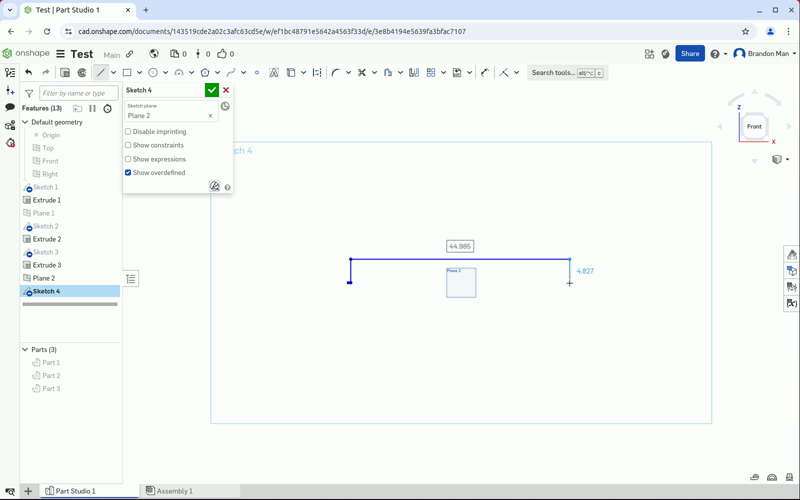
key_down(shift)
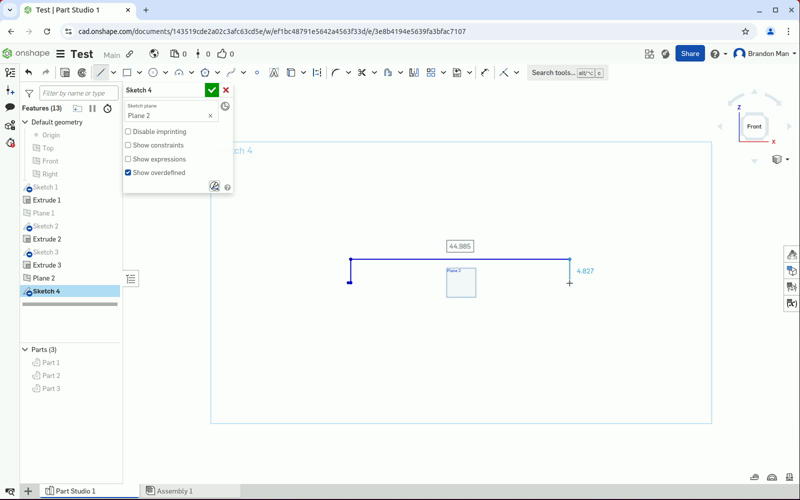
mouse_move(589, 282)
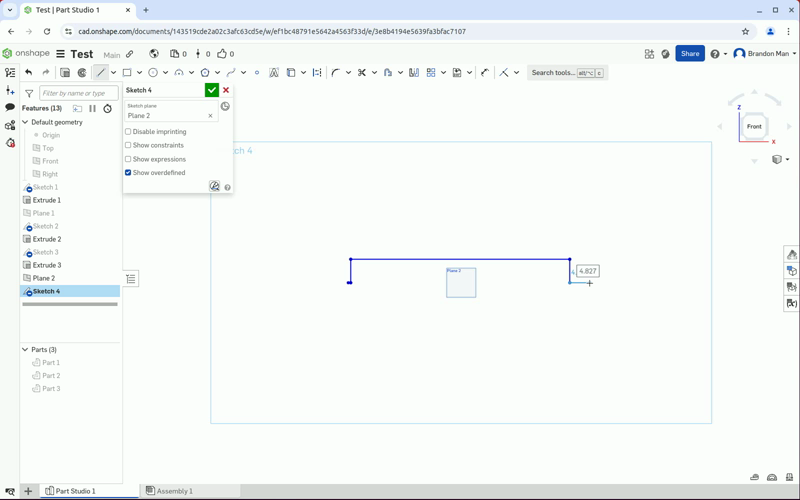
mouse_move(572, 282)
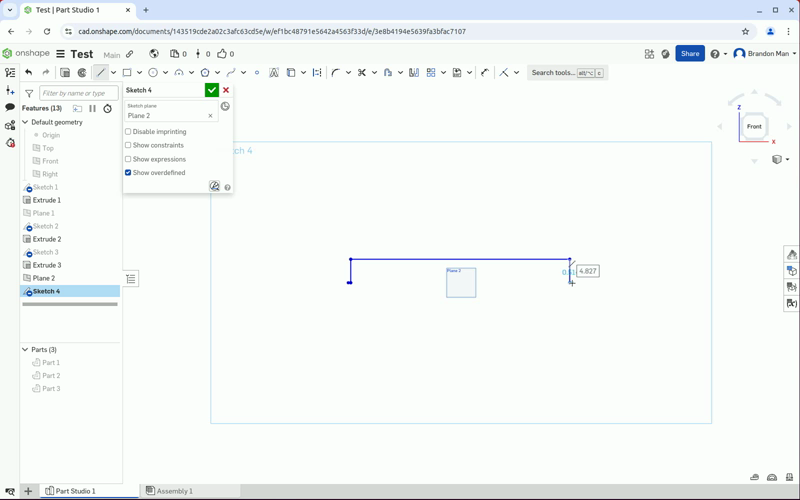
scroll(6)
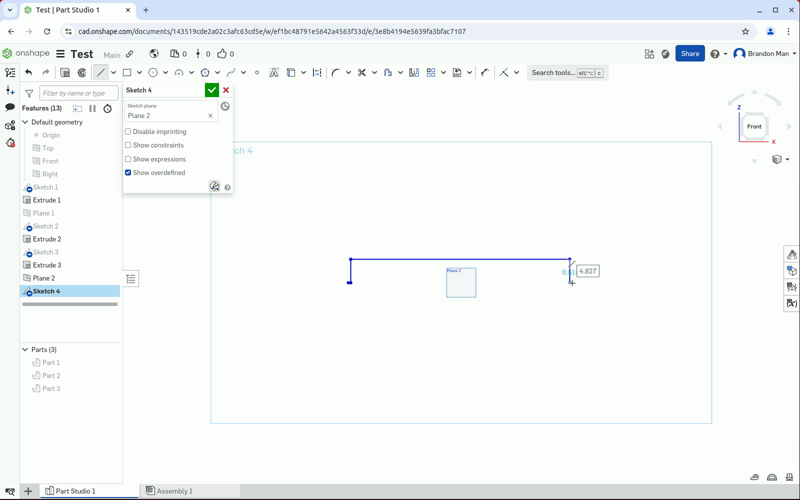
scroll(6)
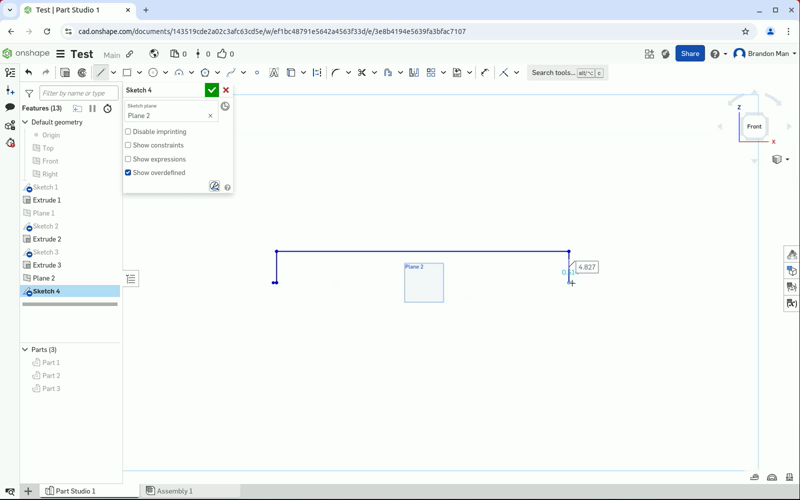
scroll(6)
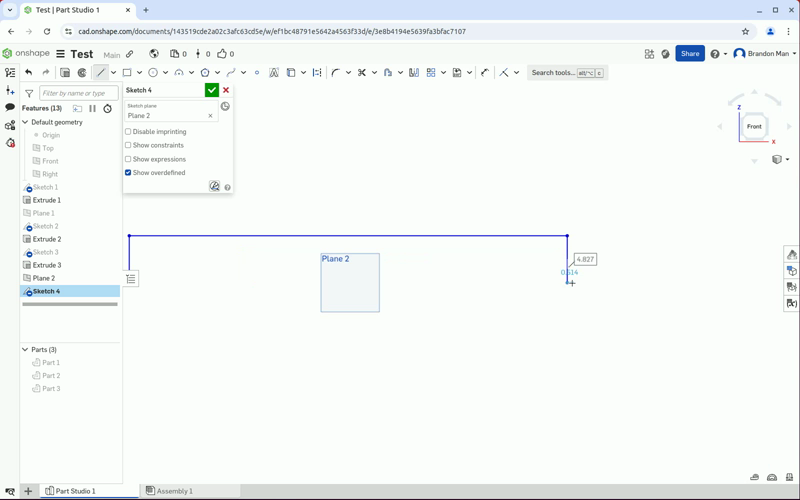
scroll(6)
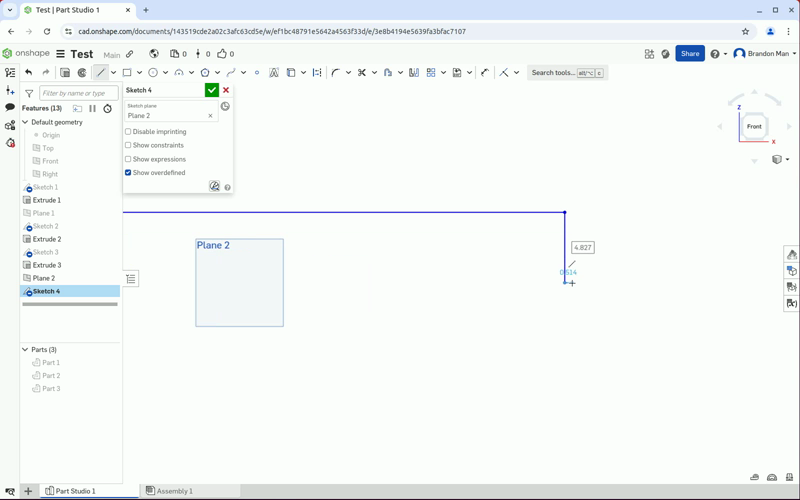
scroll(6)
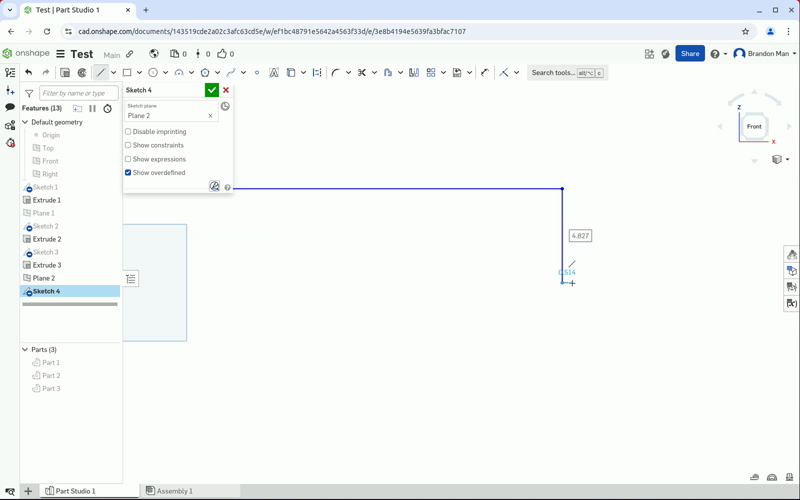
scroll(6)
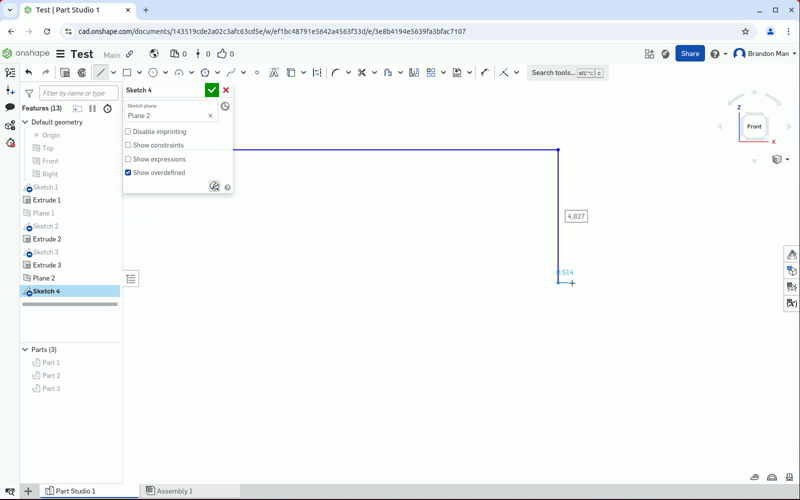
scroll(6)
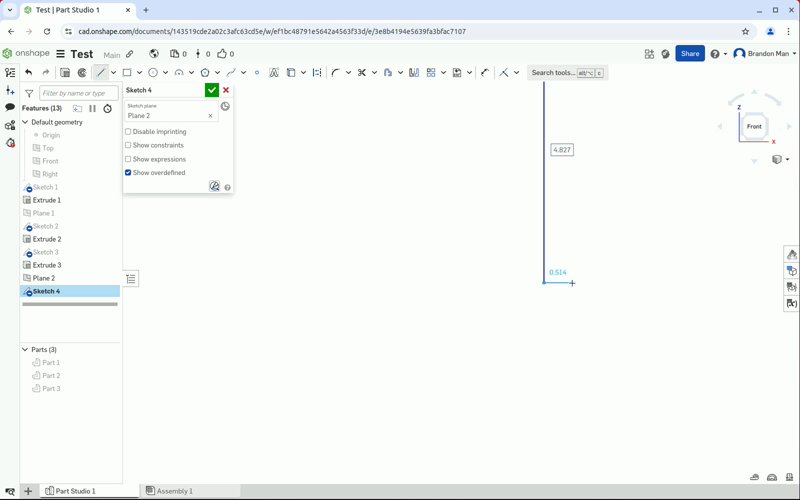
click(572, 282)
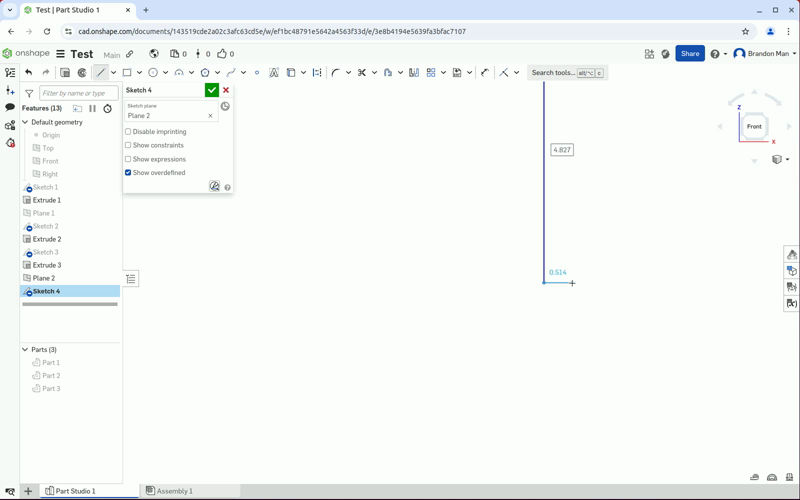
scroll(-6)
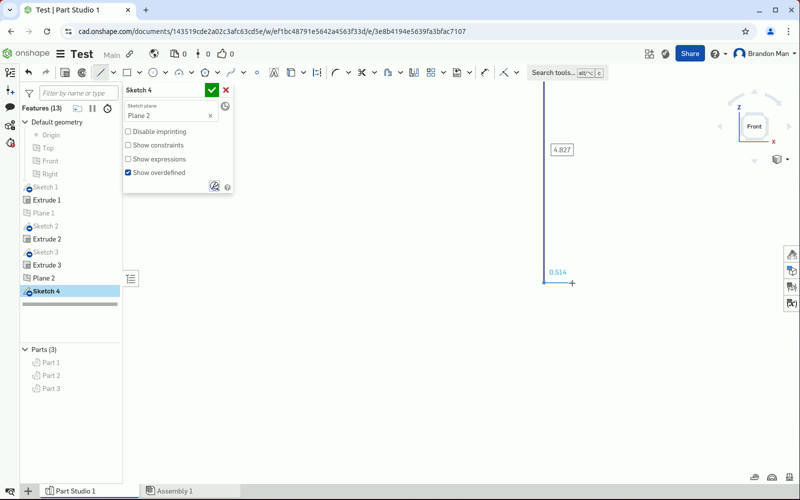
scroll(-6)
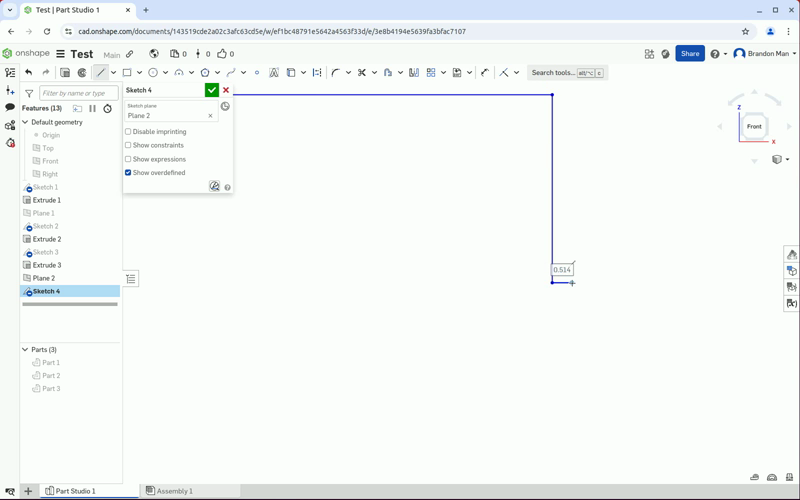
scroll(-6)
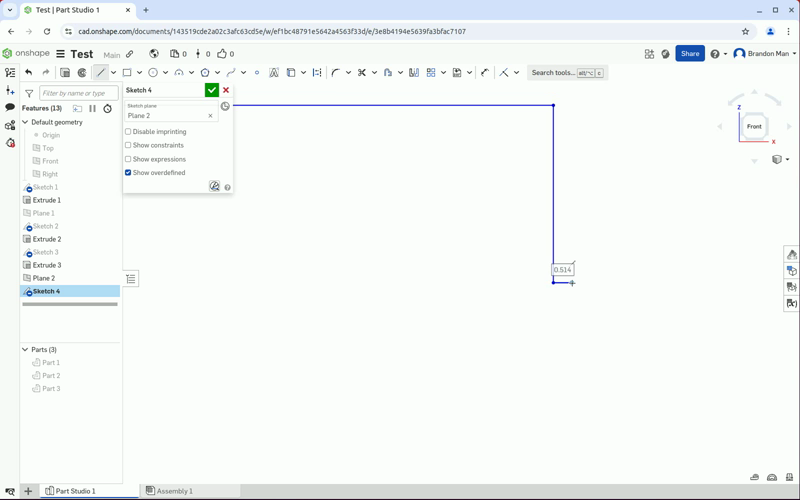
scroll(-6)
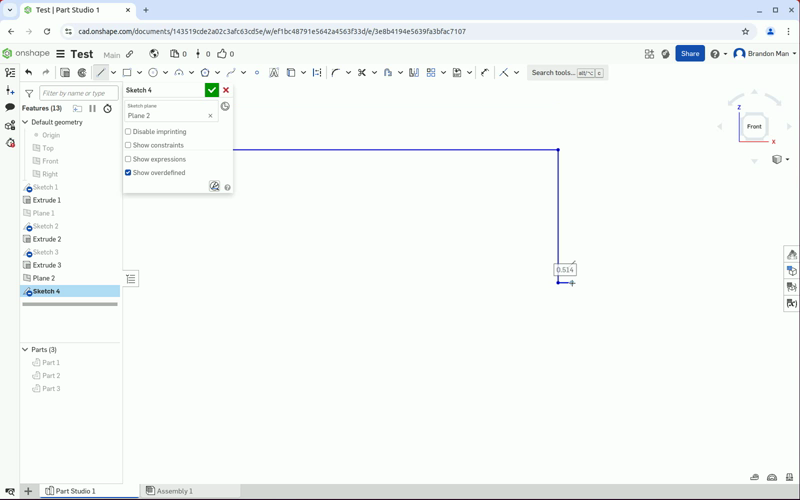
scroll(-6)
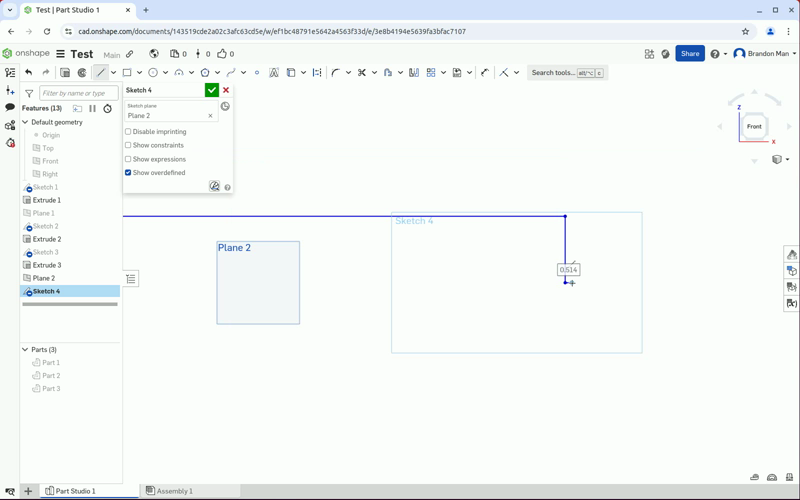
scroll(-6)
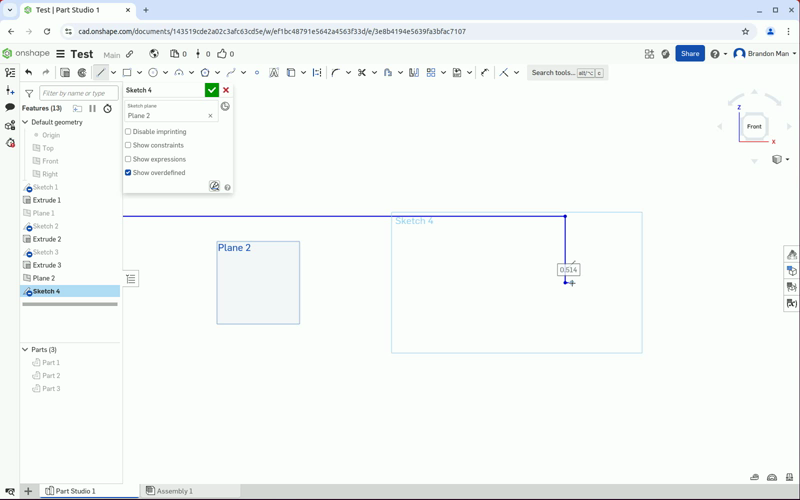
scroll(-6)
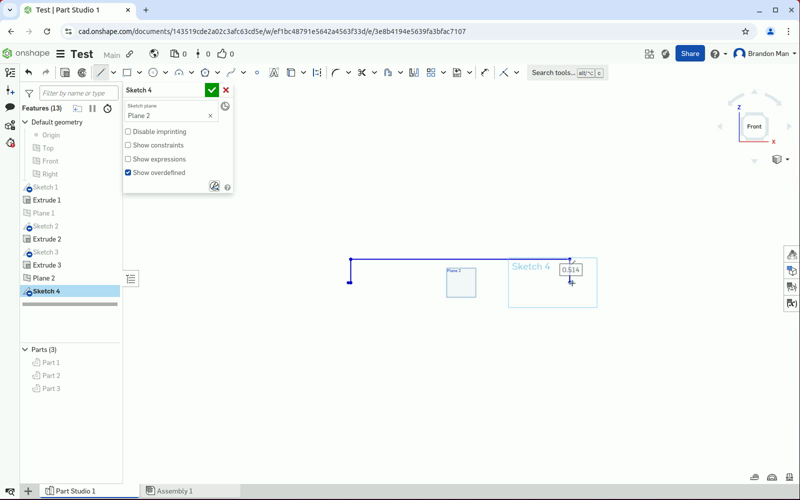
key_up(shift)
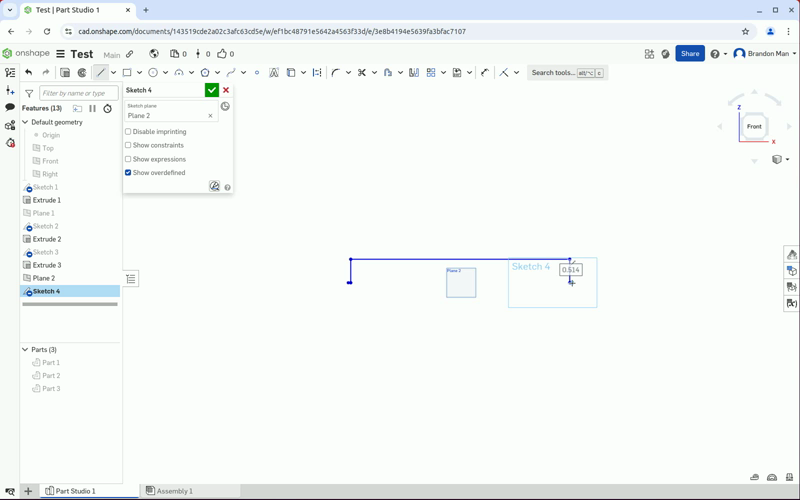
key_down(shift)
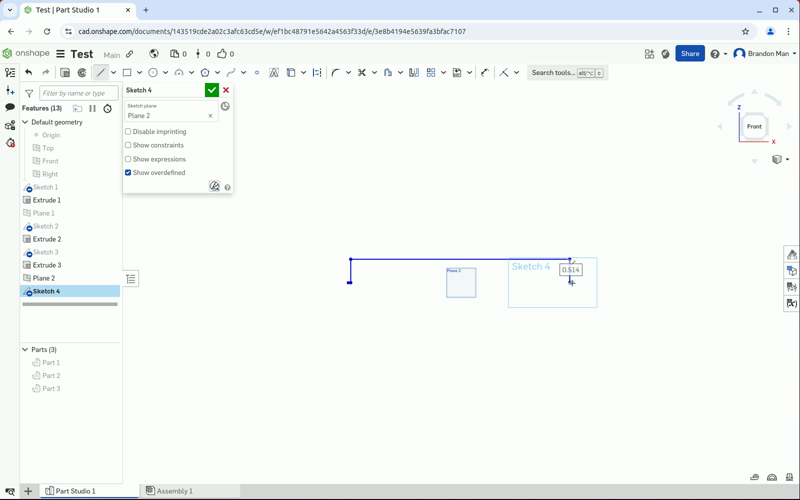
mouse_move(589, 282)
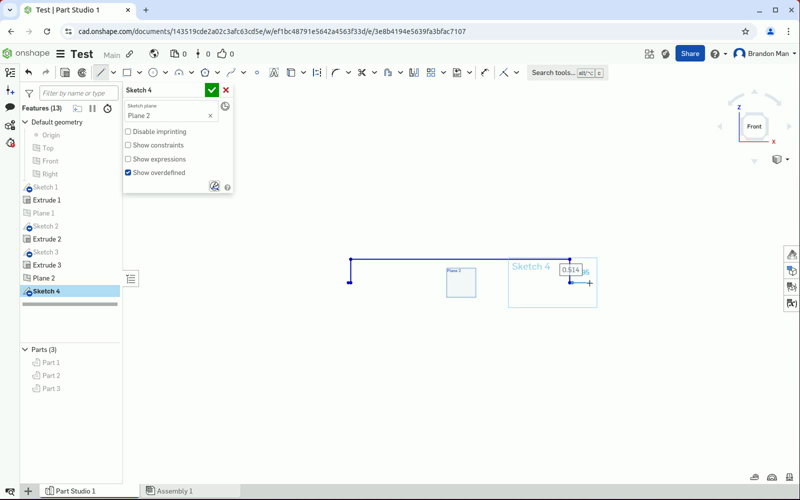
mouse_move(572, 257)
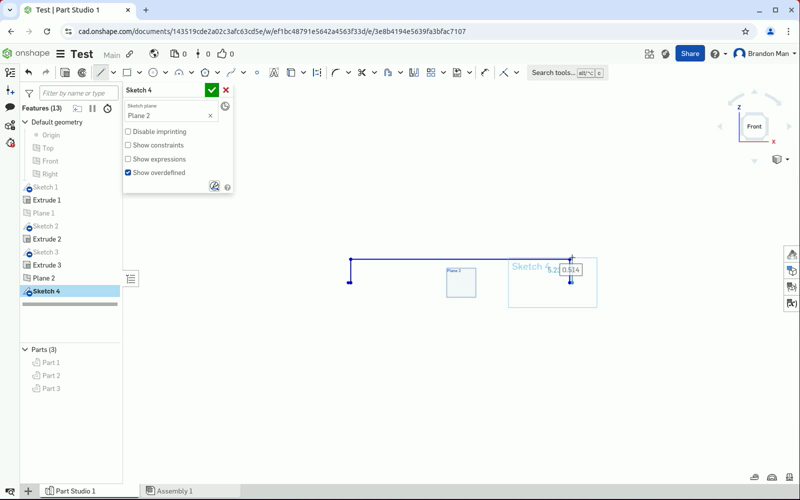
scroll(6)
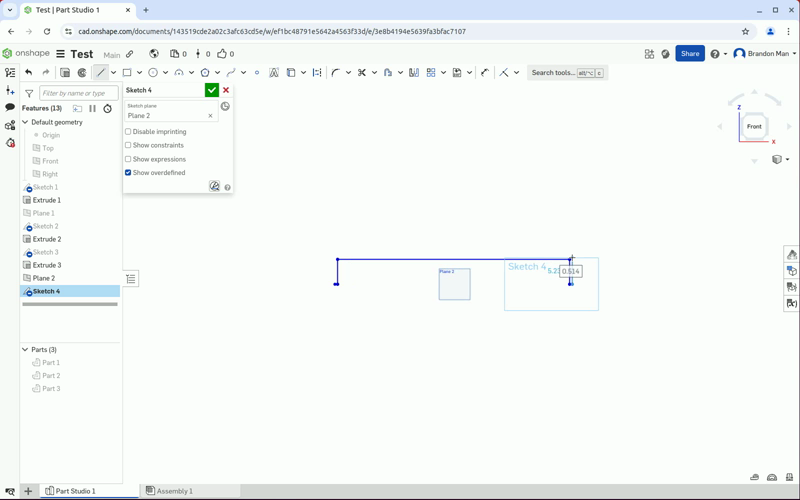
scroll(6)
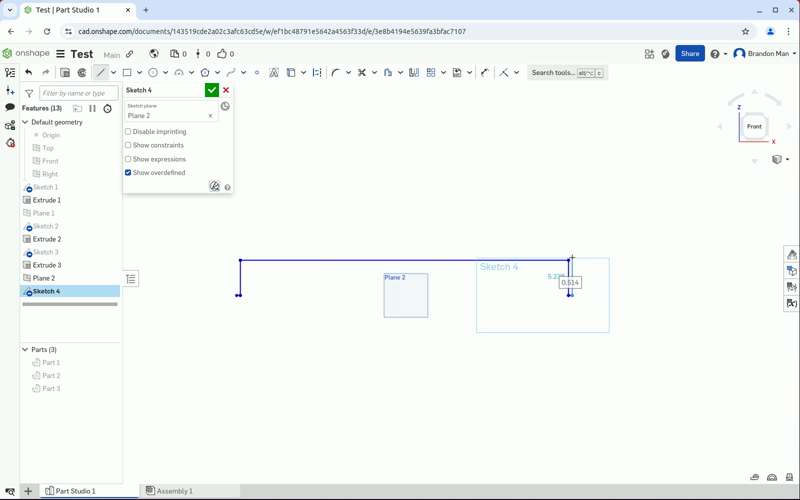
scroll(6)
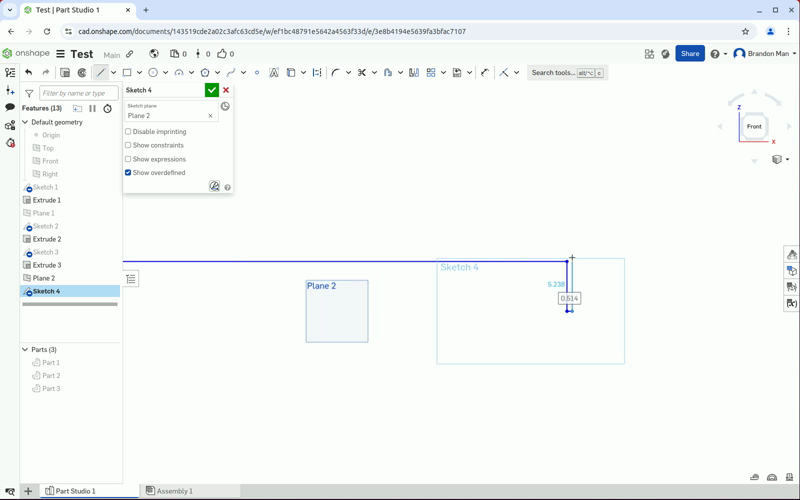
scroll(6)
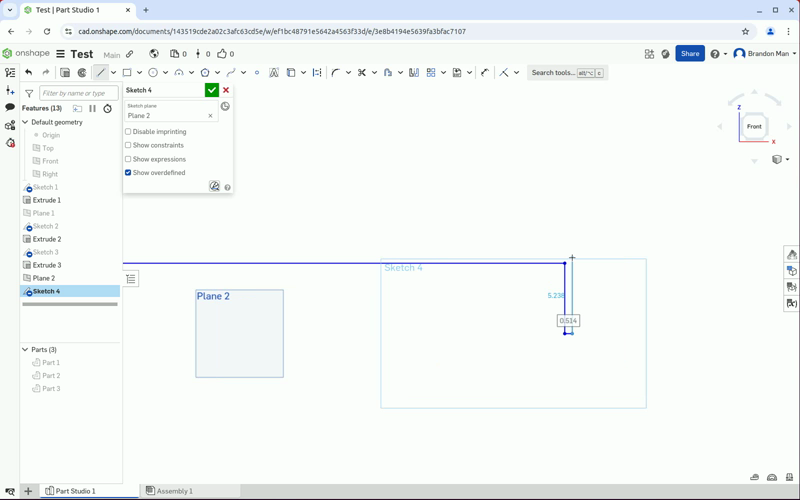
scroll(6)
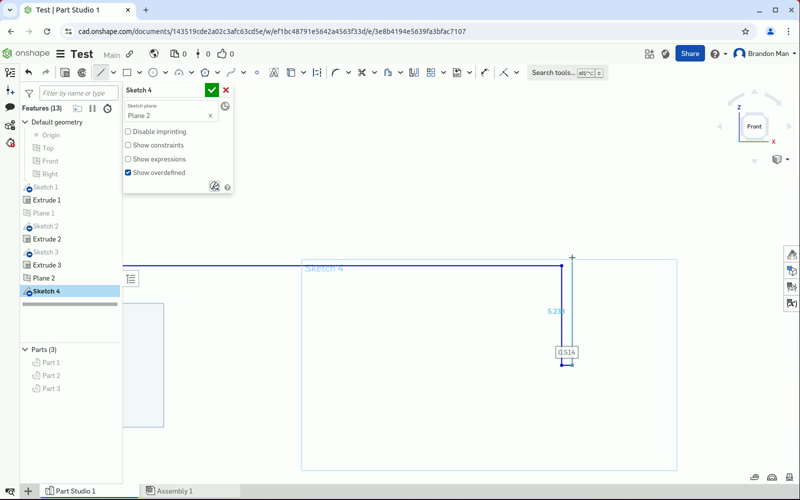
scroll(6)
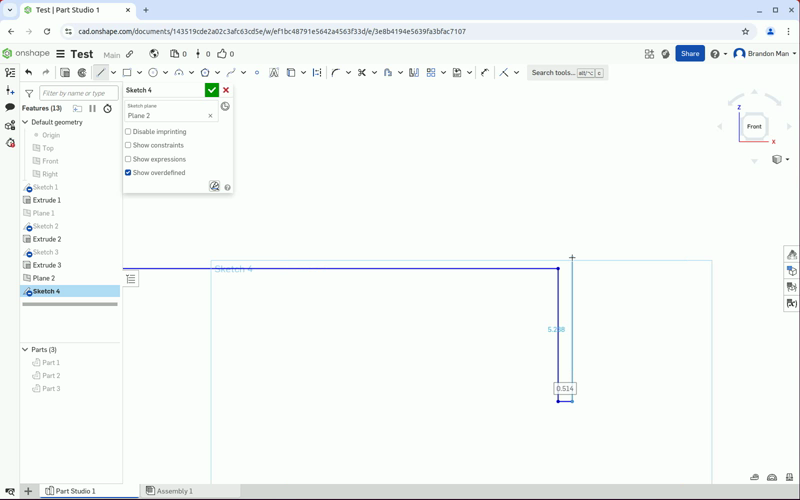
scroll(6)
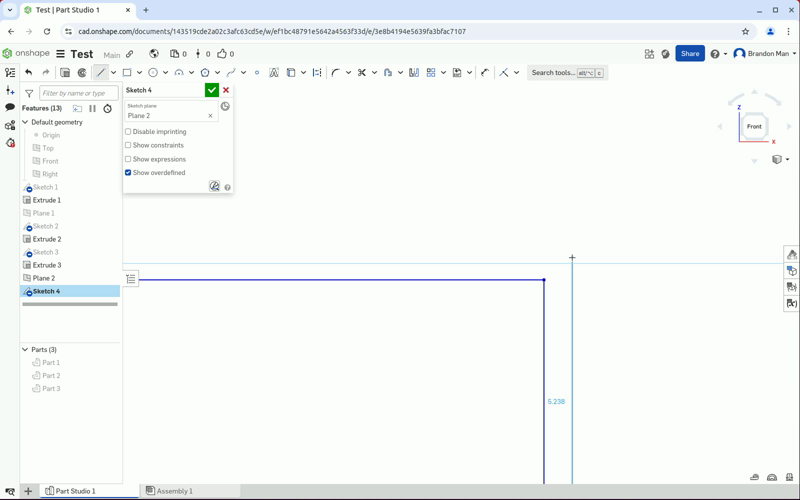
click(572, 257)
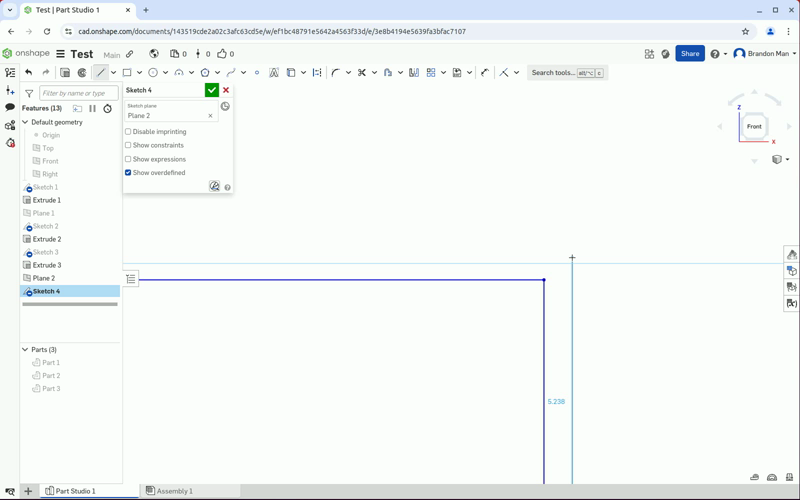
scroll(-6)
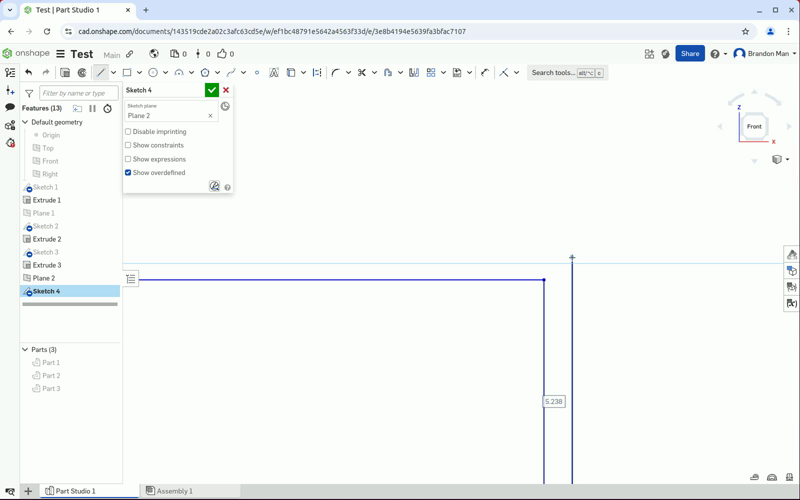
scroll(-6)
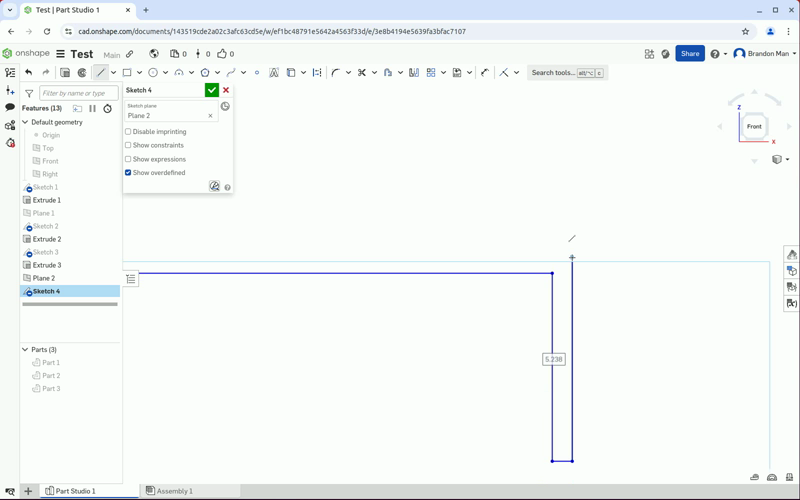
scroll(-6)
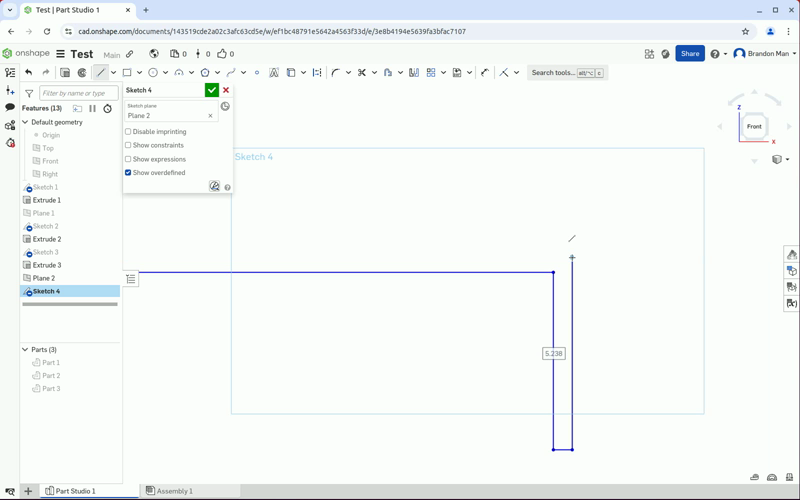
scroll(-6)
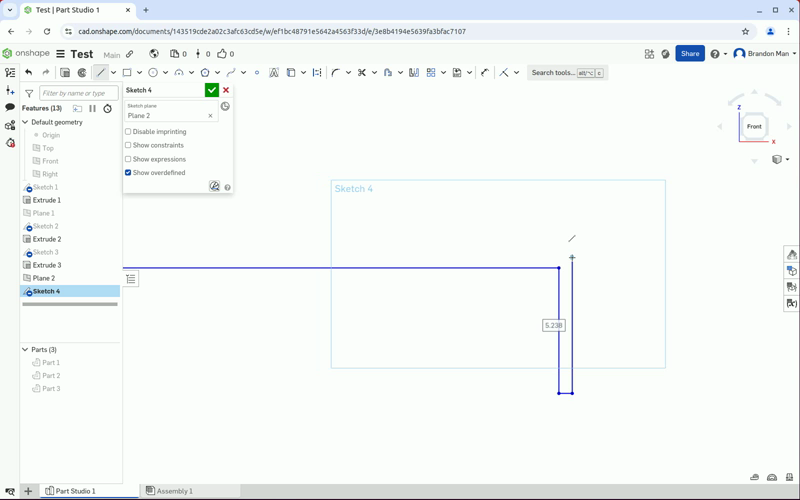
scroll(-6)
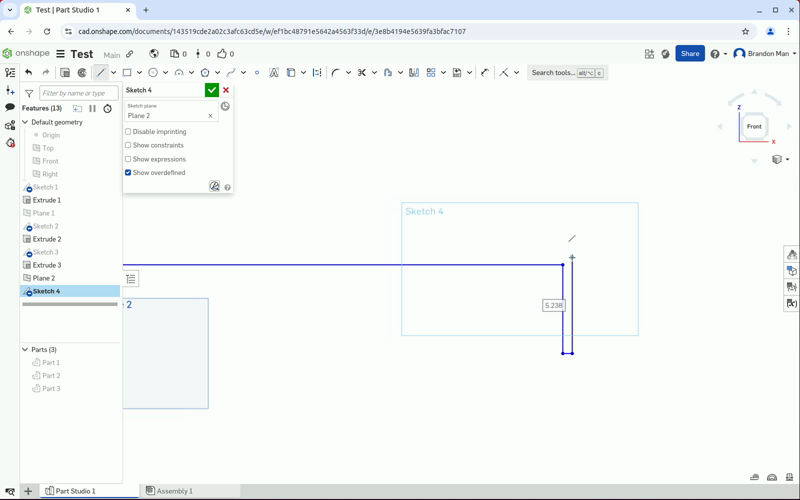
scroll(-6)
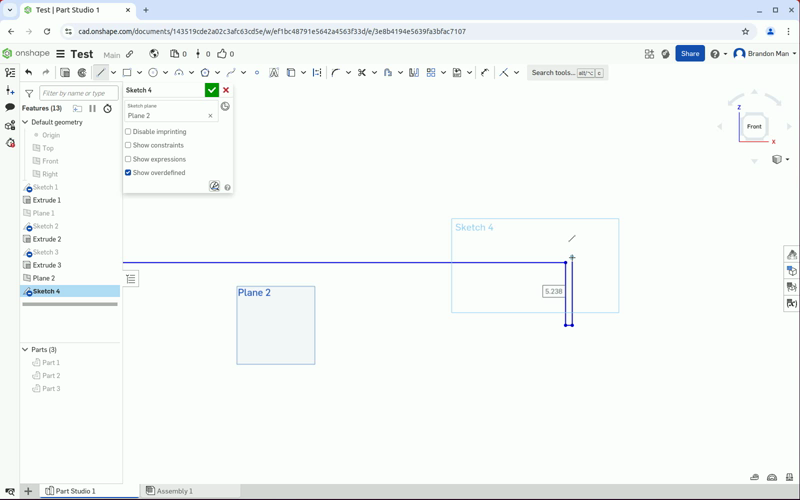
scroll(-6)
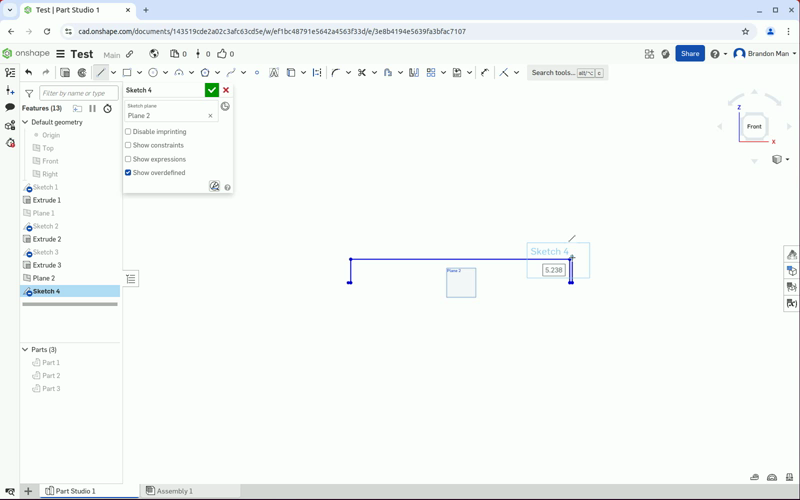
key_up(shift)
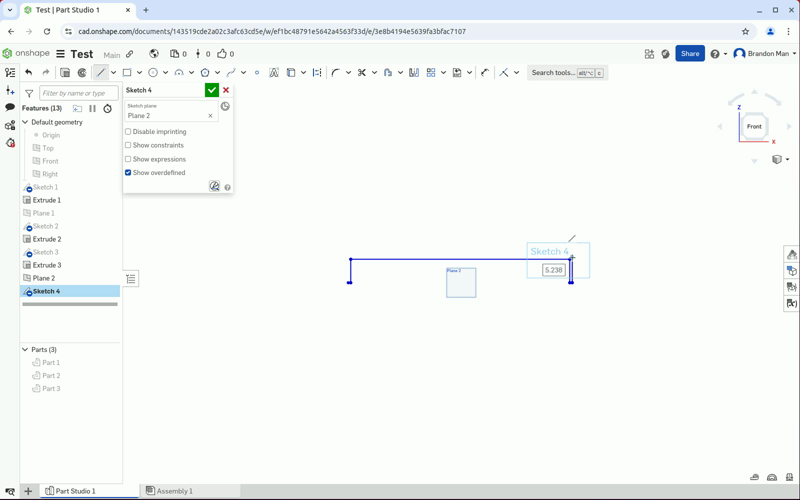
key_down(shift)
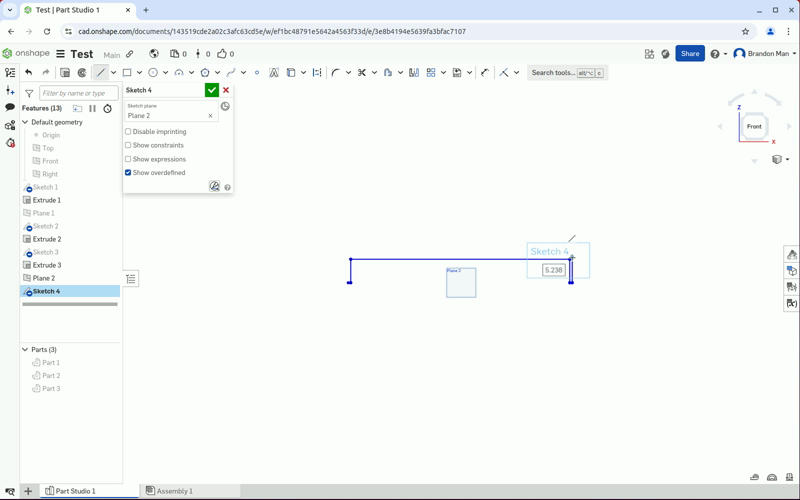
mouse_move(348, 257)
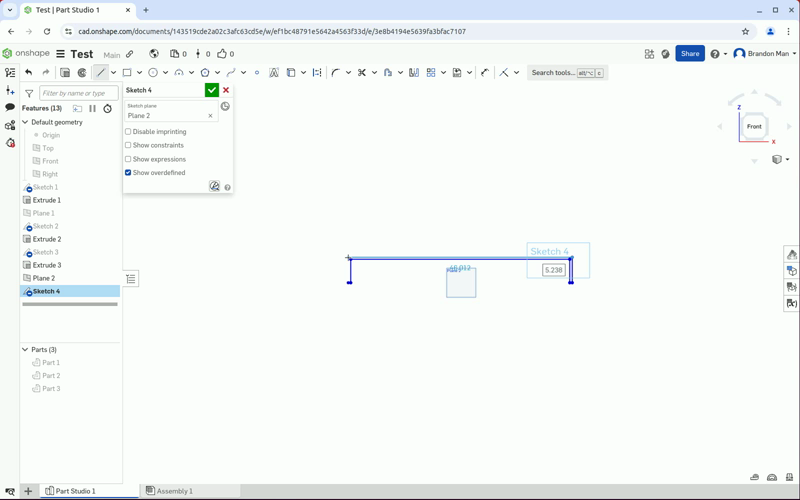
scroll(6)
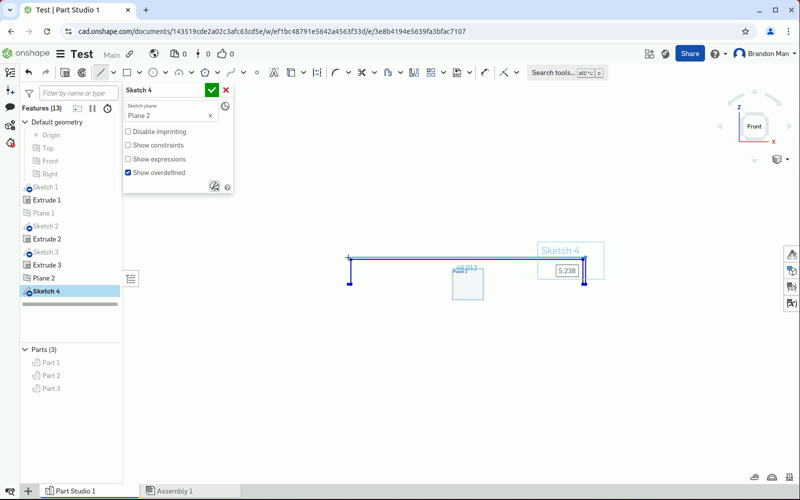
scroll(6)
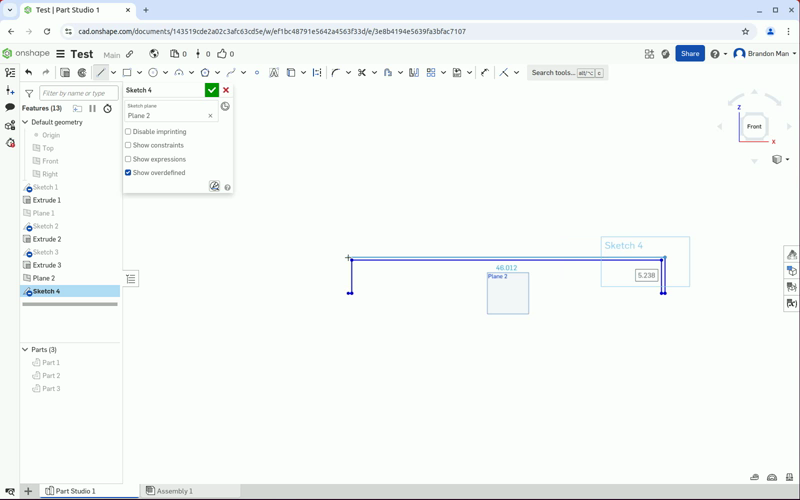
scroll(6)
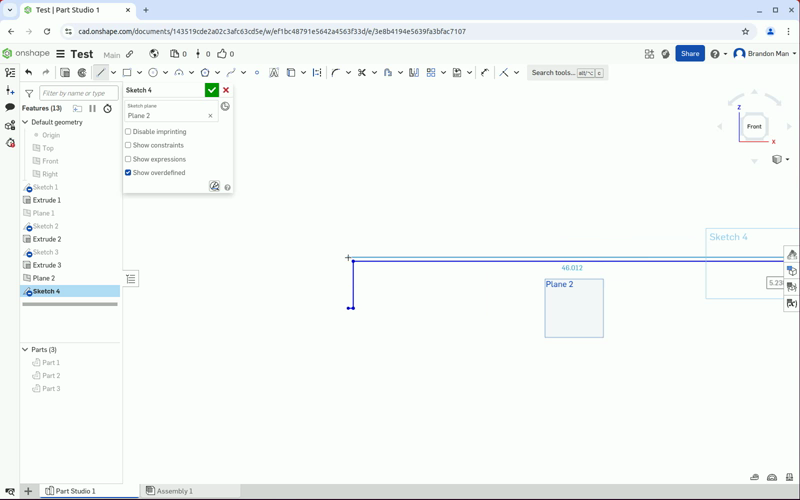
scroll(6)
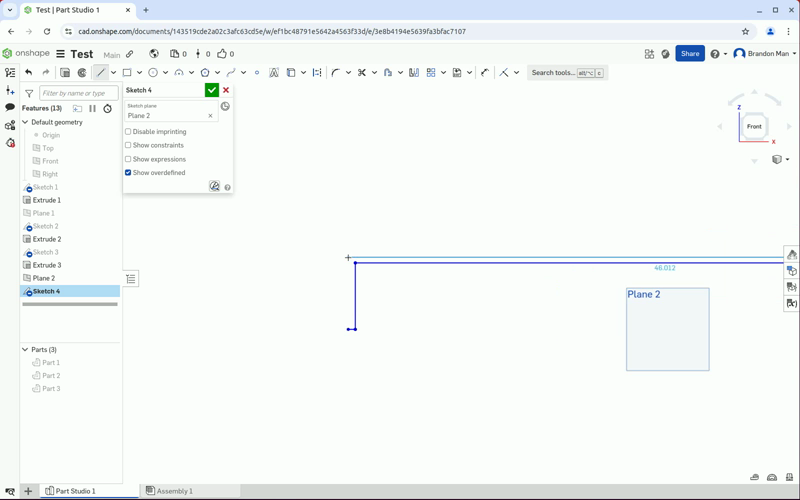
scroll(6)
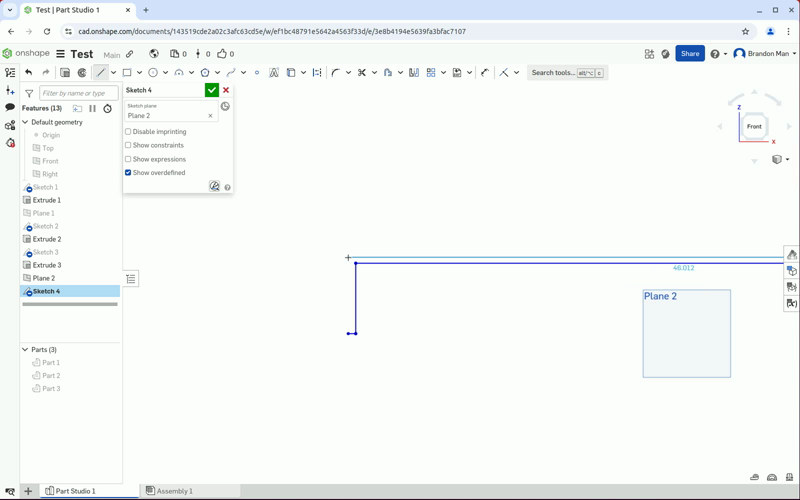
scroll(6)
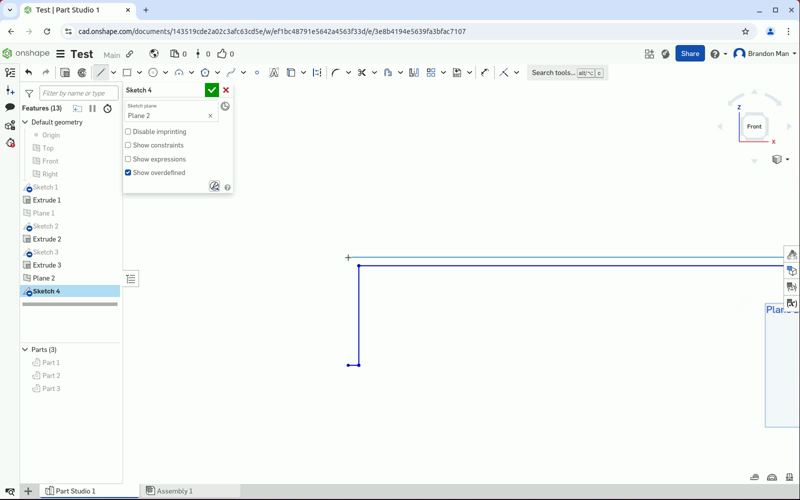
scroll(6)
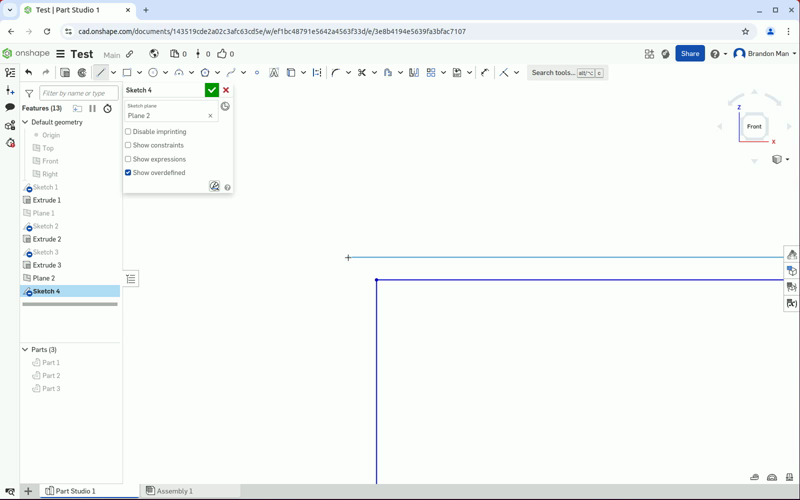
click(348, 257)
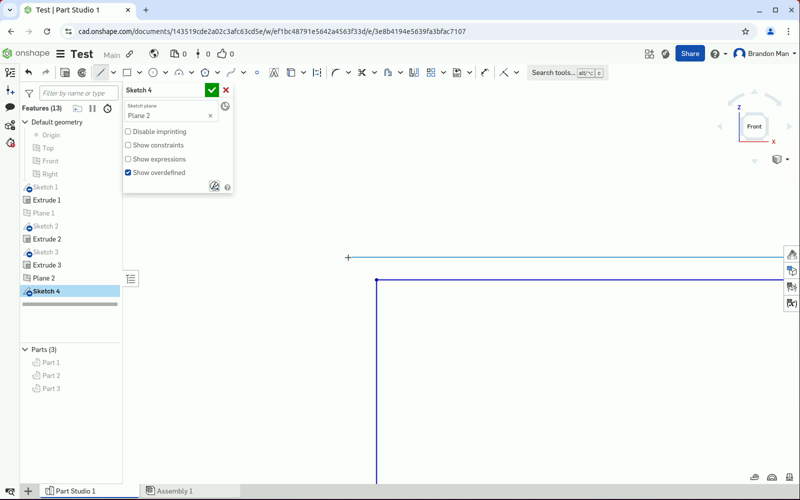
scroll(-6)
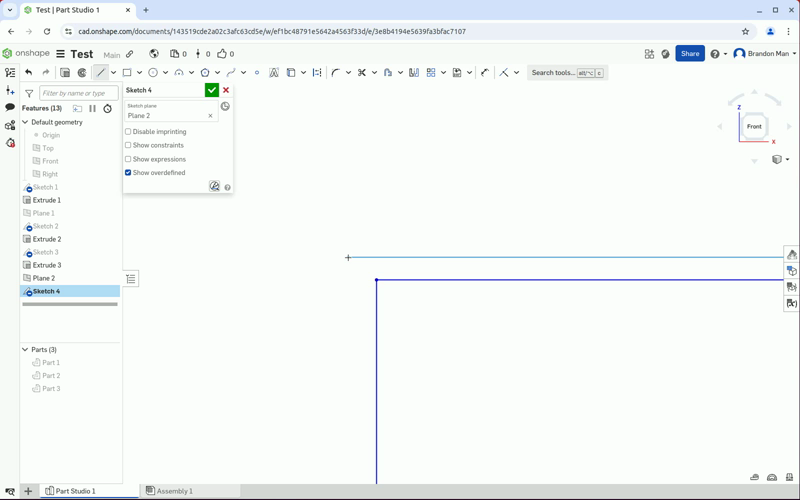
scroll(-6)
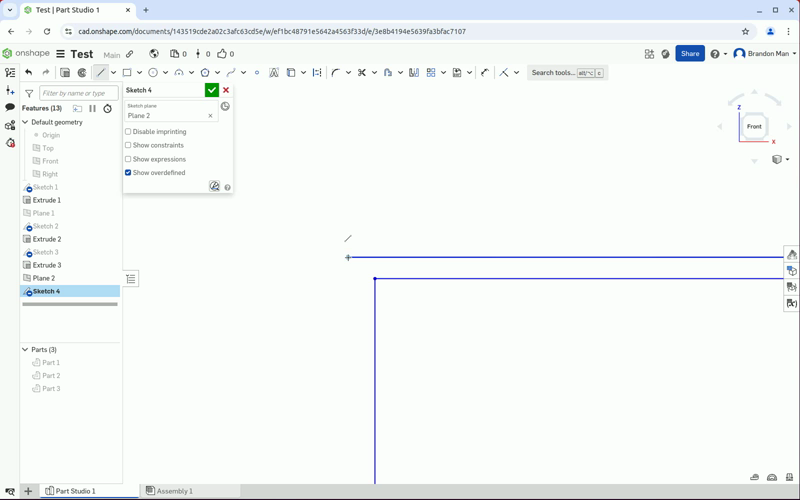
scroll(-6)
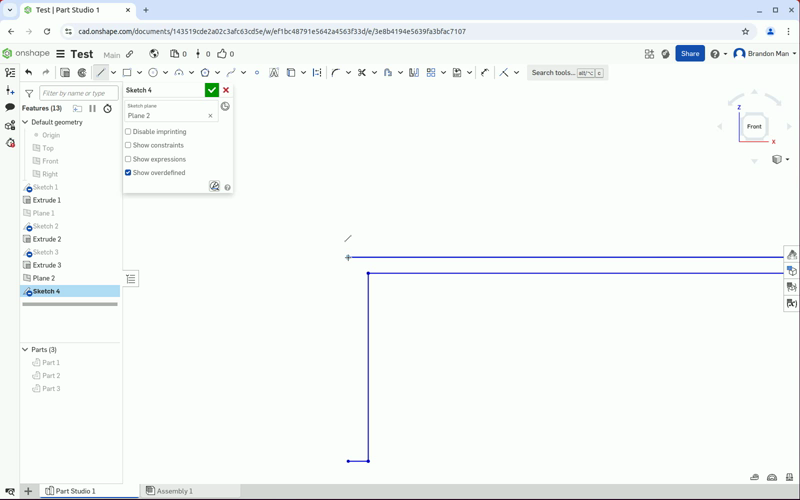
scroll(-6)
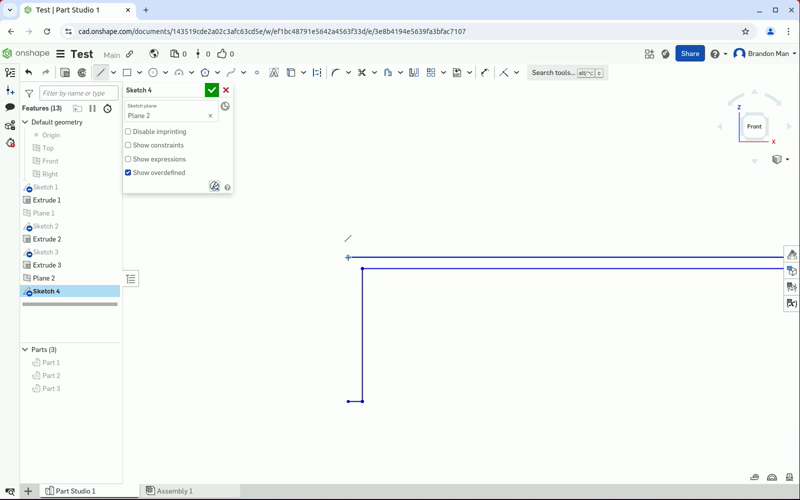
scroll(-6)
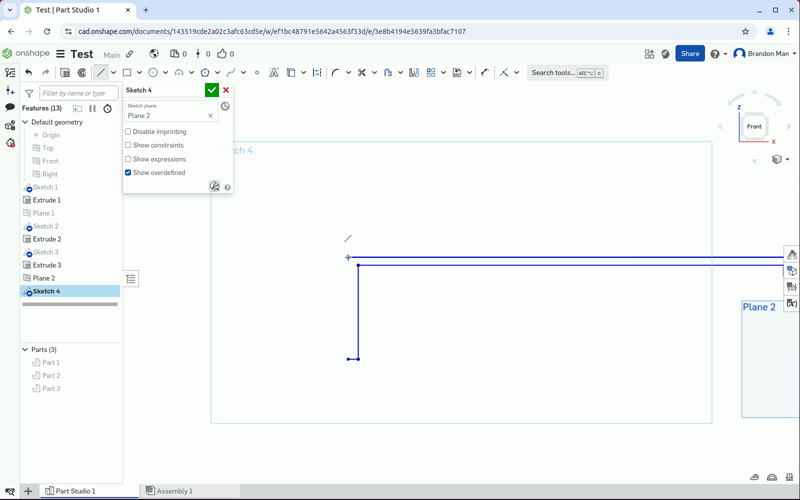
scroll(-6)
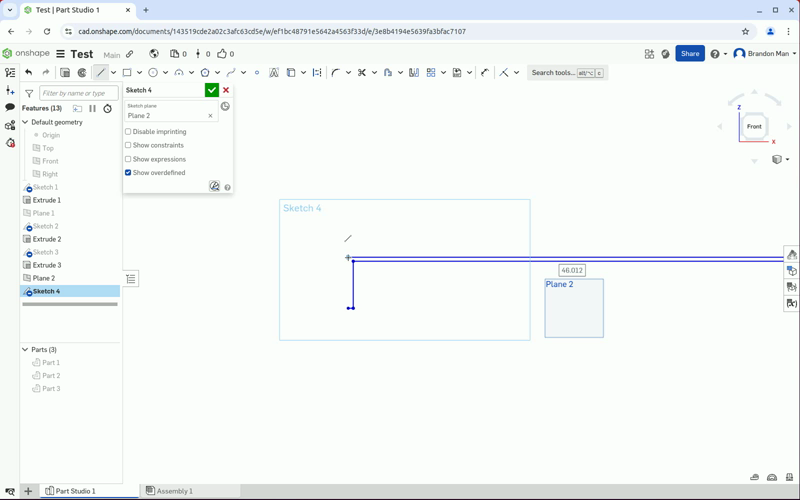
scroll(-6)
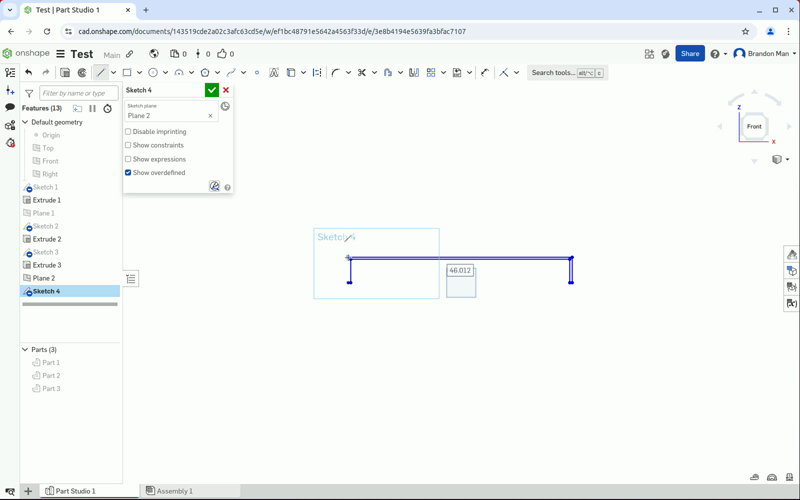
key_up(shift)
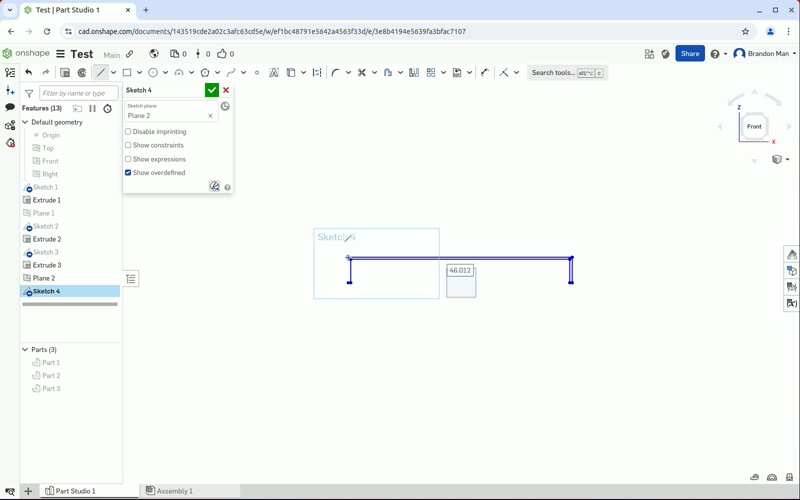
mouse_move(378, 257)
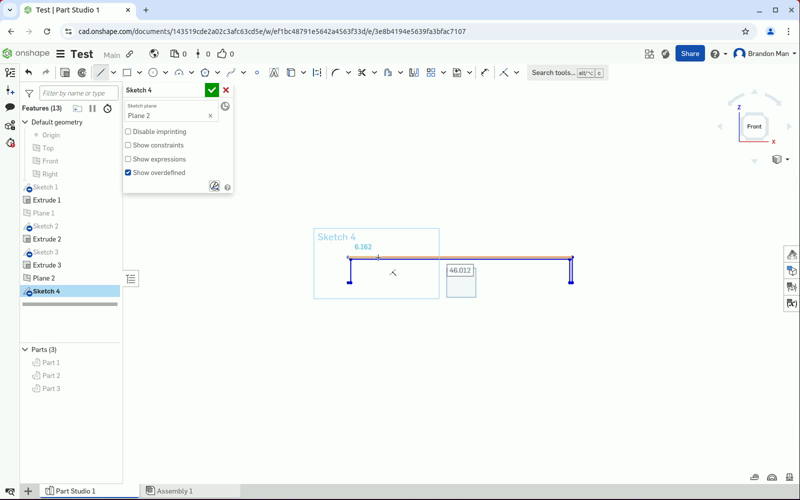
key_down(shift)
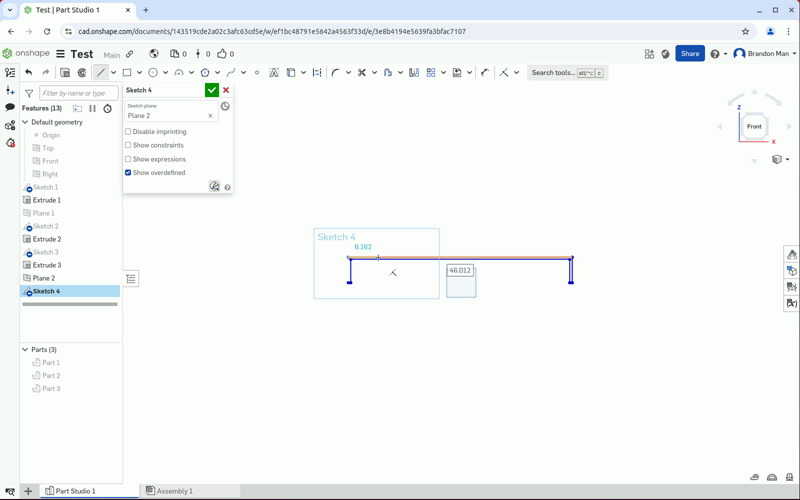
mouse_move(348, 282)
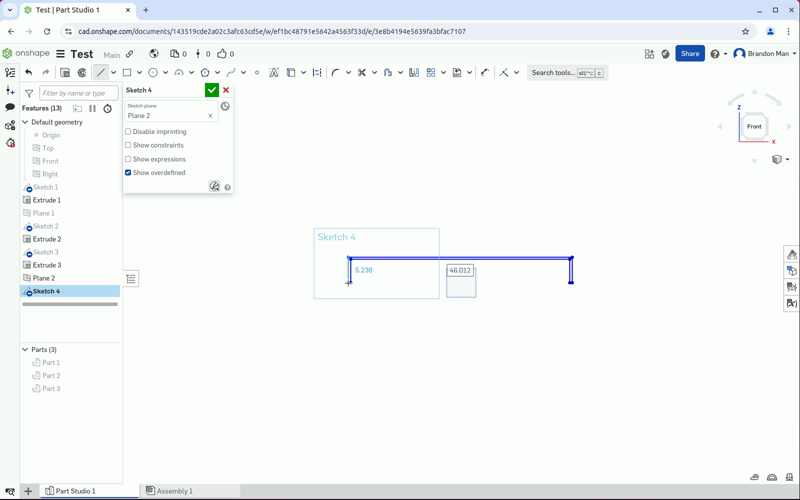
scroll(6)
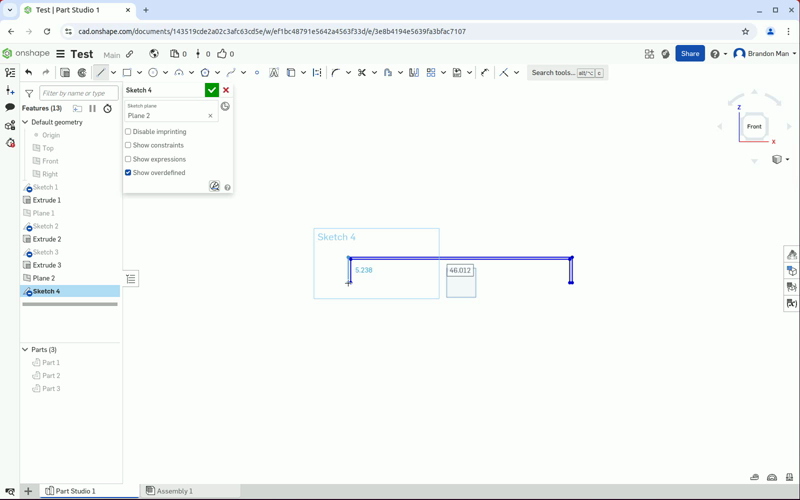
scroll(6)
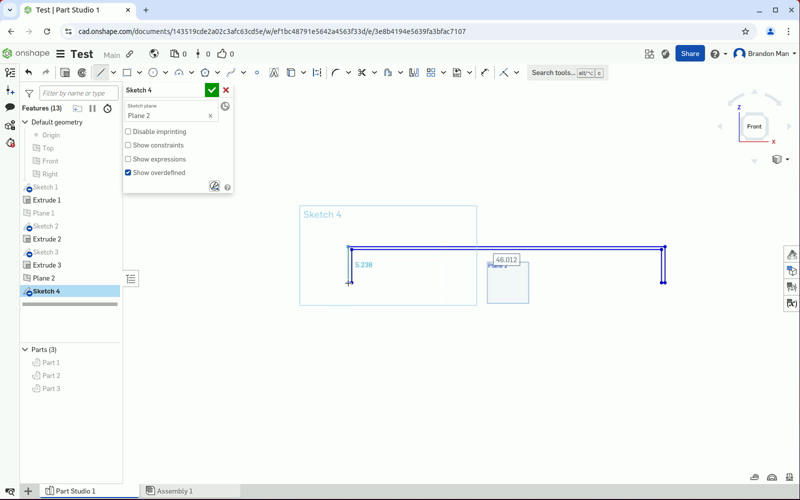
scroll(6)
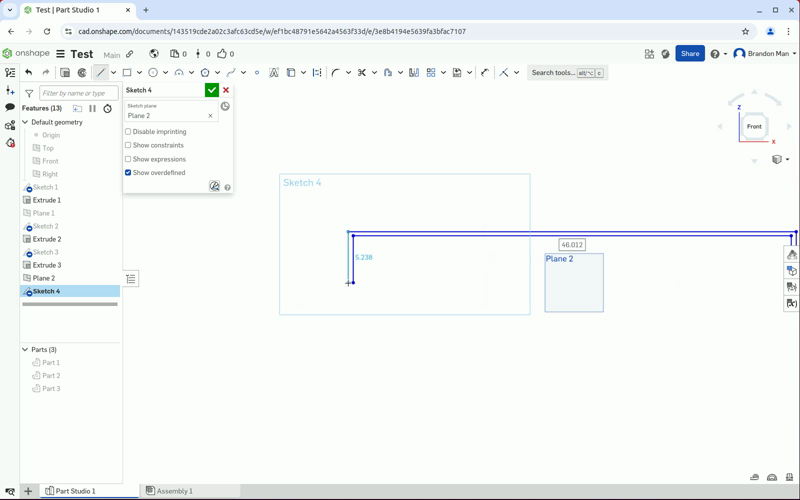
scroll(6)
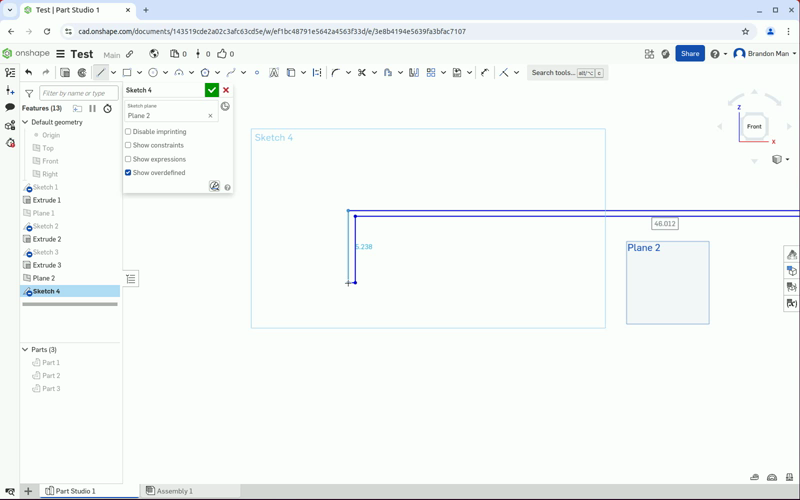
scroll(6)
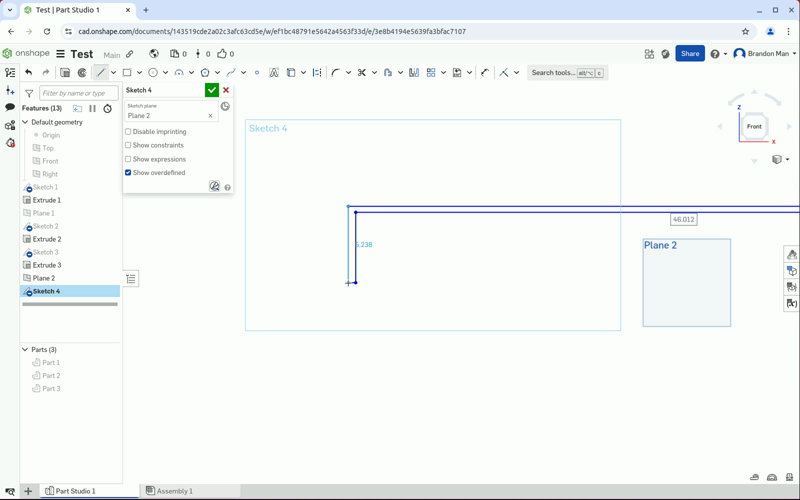
scroll(6)
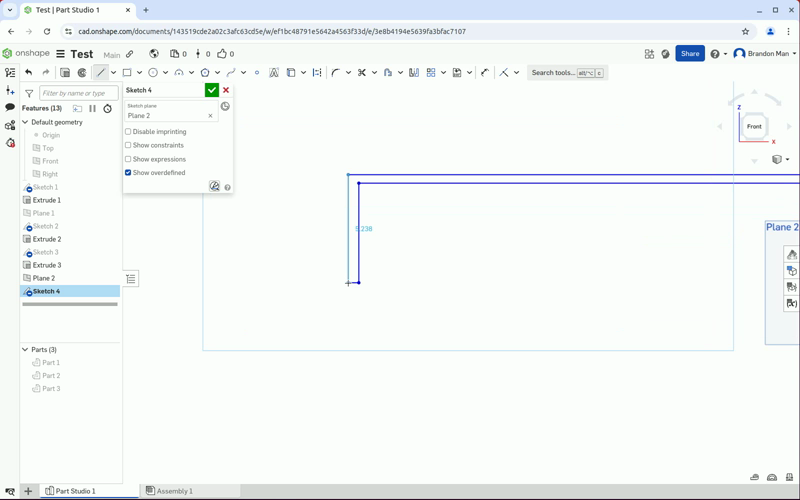
scroll(6)
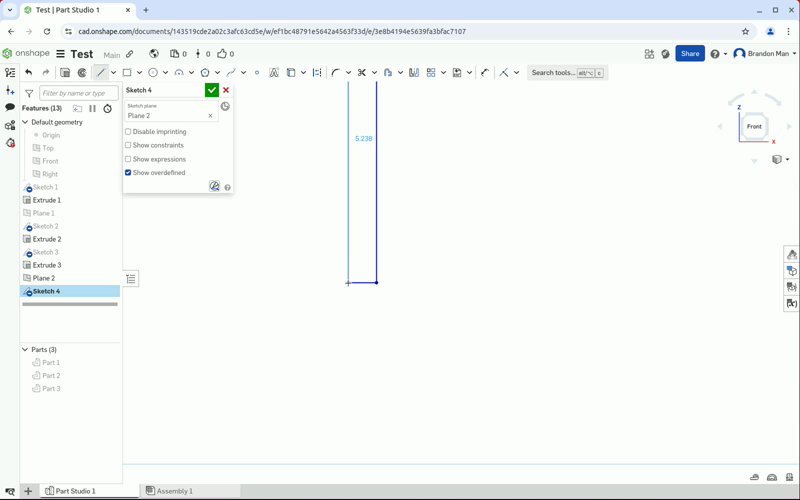
key_up(shift)
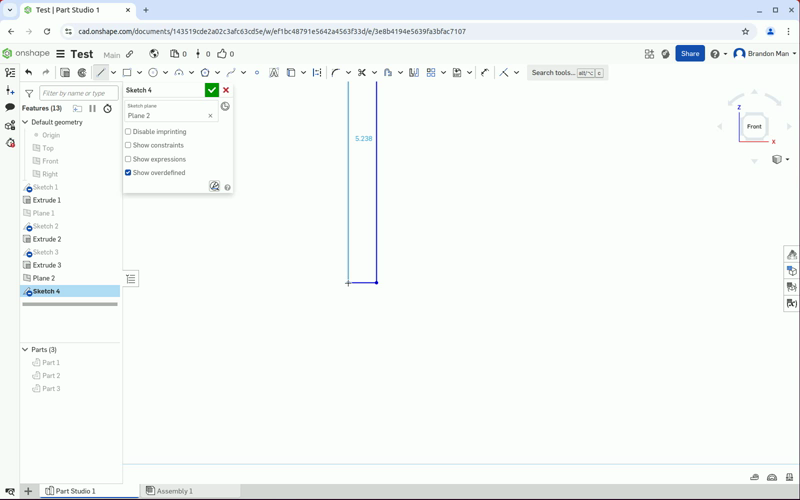
click(348, 282)
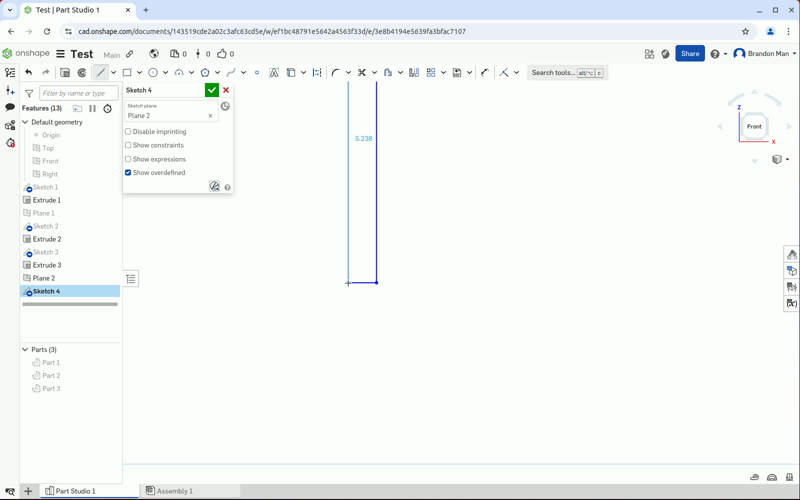
scroll(-6)
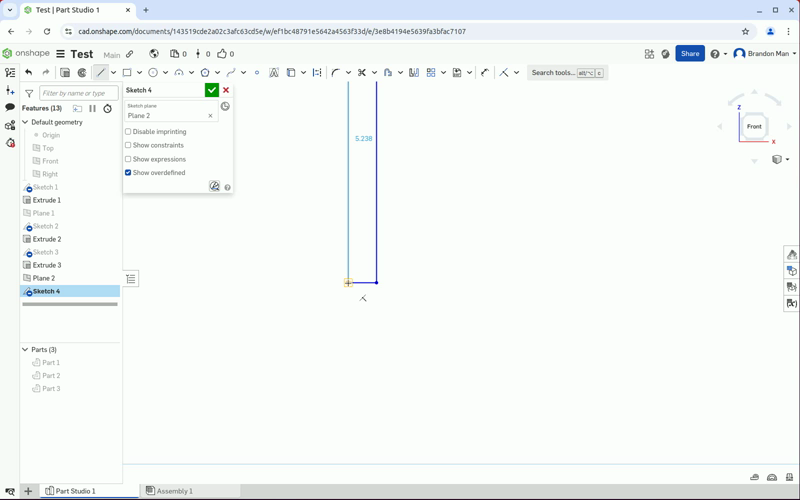
scroll(-6)
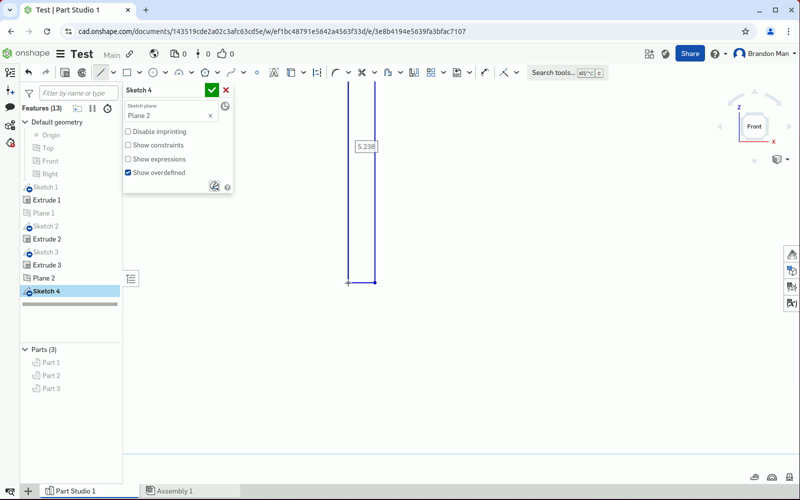
scroll(-6)
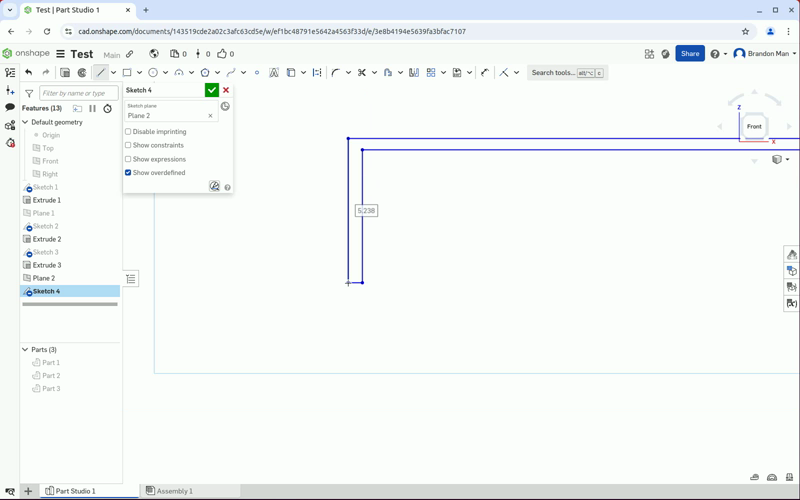
scroll(-6)
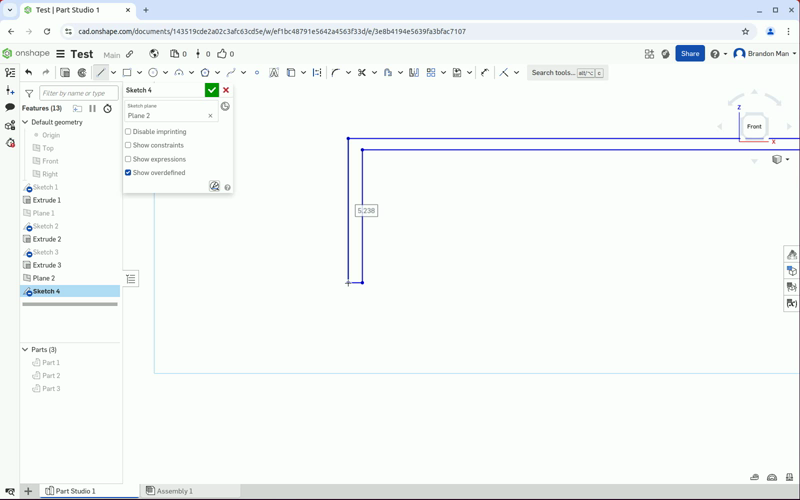
scroll(-6)
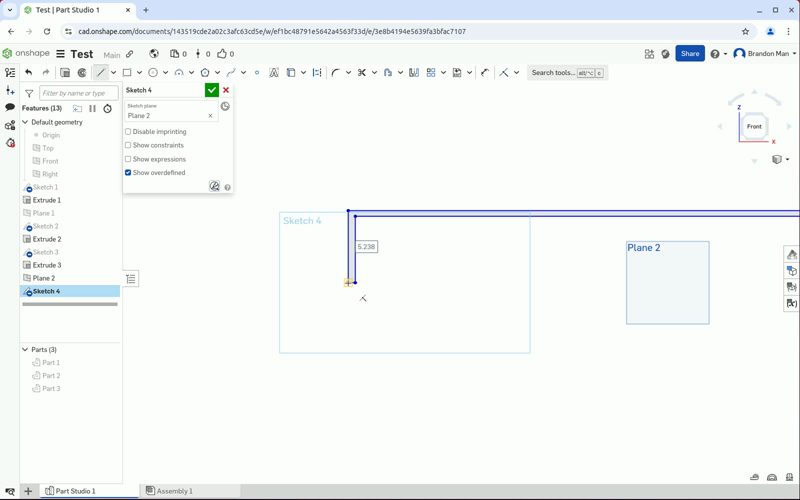
scroll(-6)
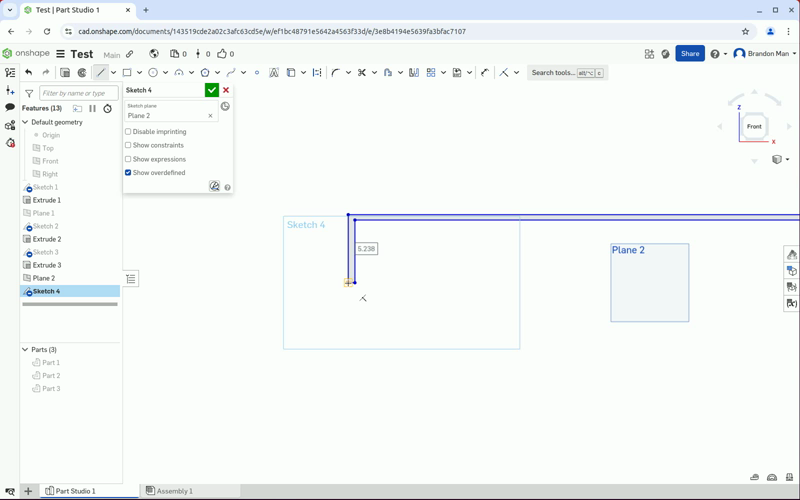
scroll(-6)
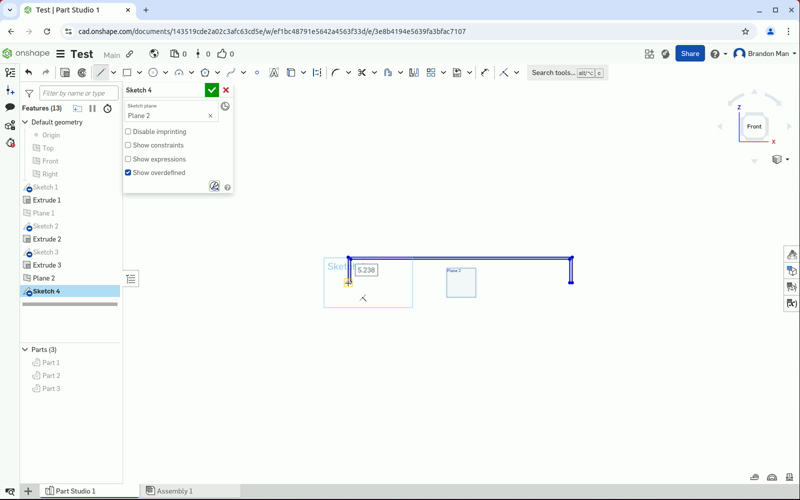
key(esc)
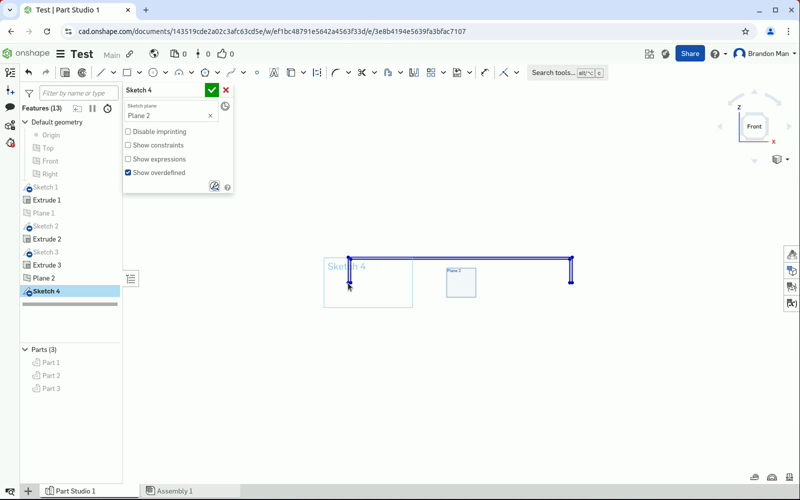
mouse_move(415, 258)
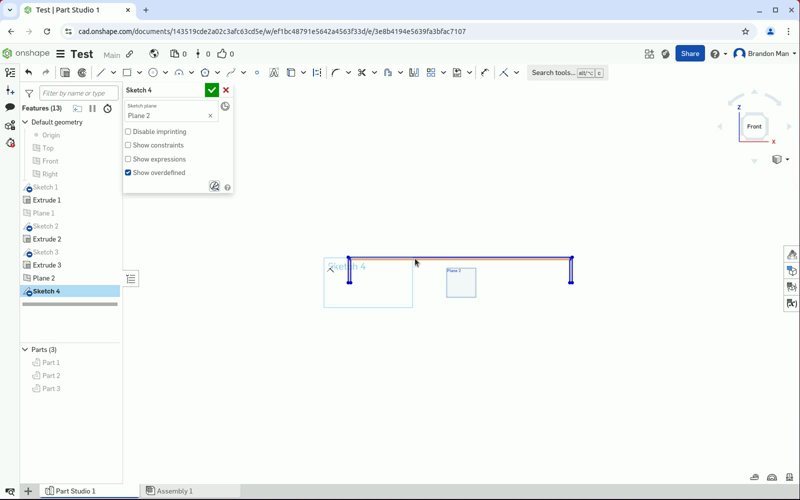
scroll(6)
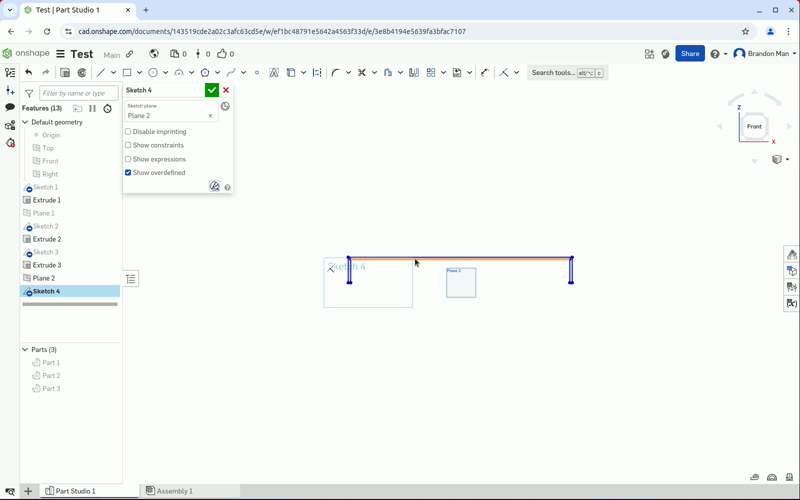
scroll(6)
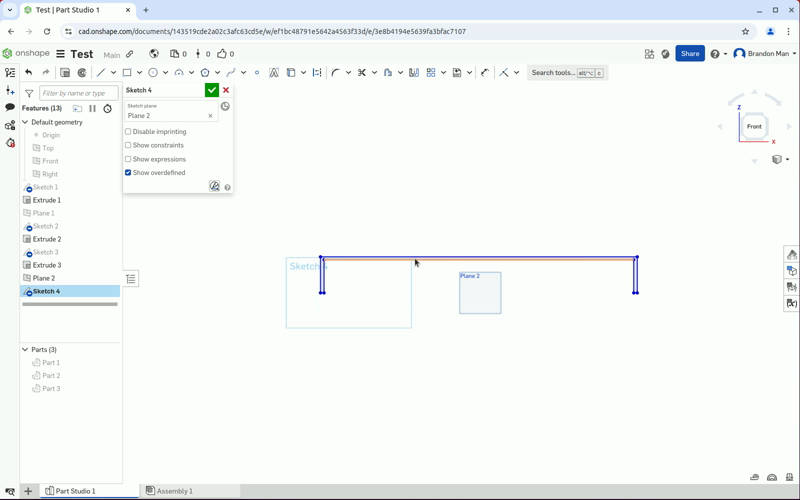
scroll(6)
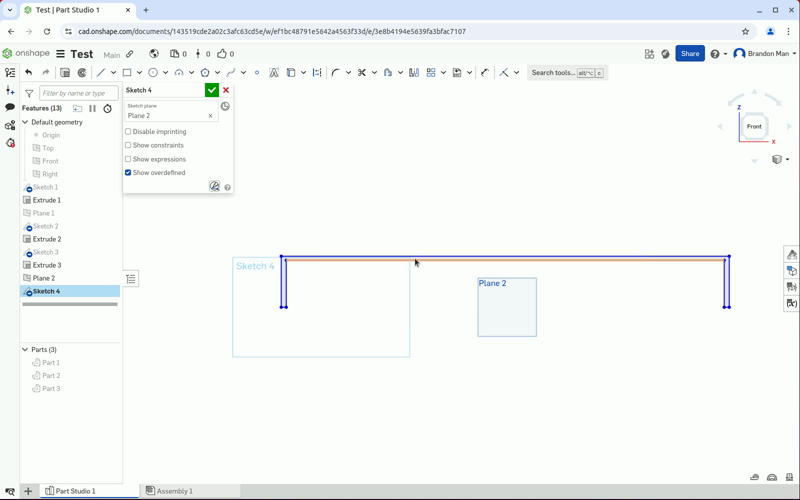
scroll(6)
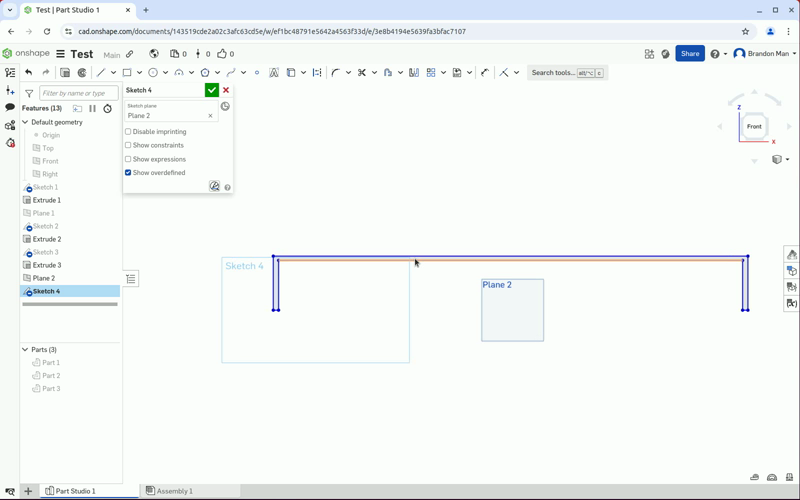
scroll(6)
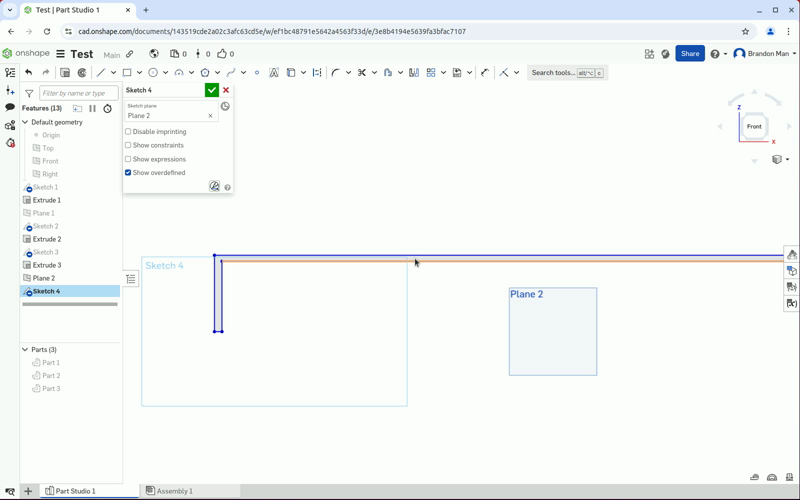
scroll(6)
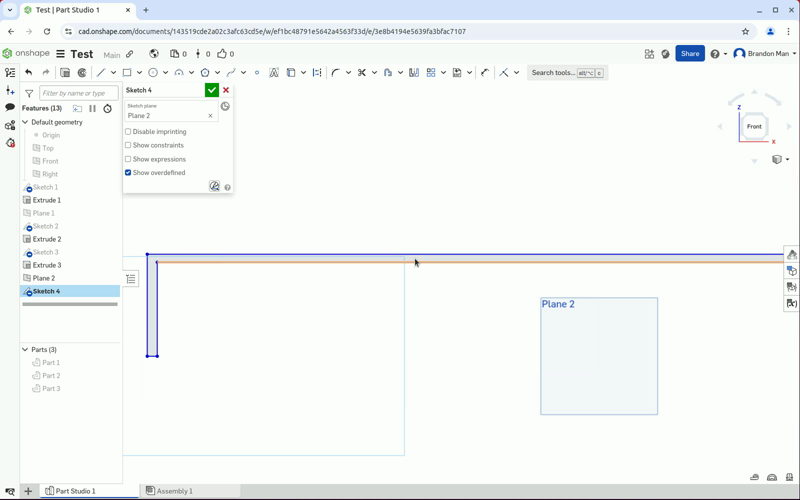
scroll(6)
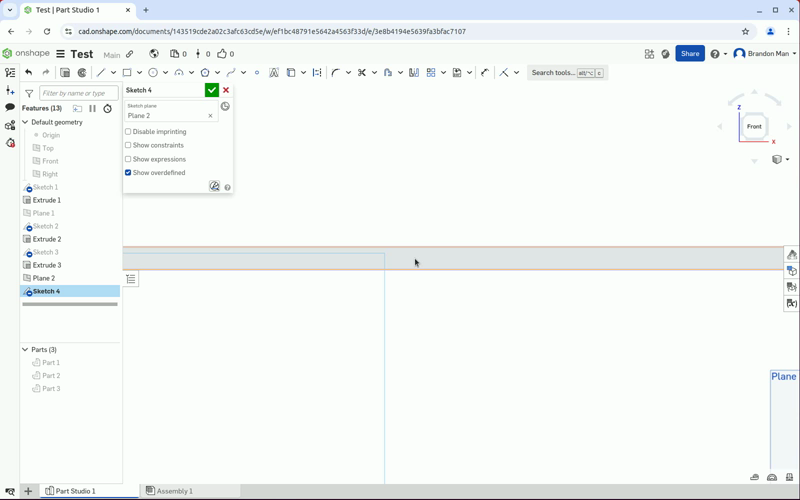
click(415, 258)
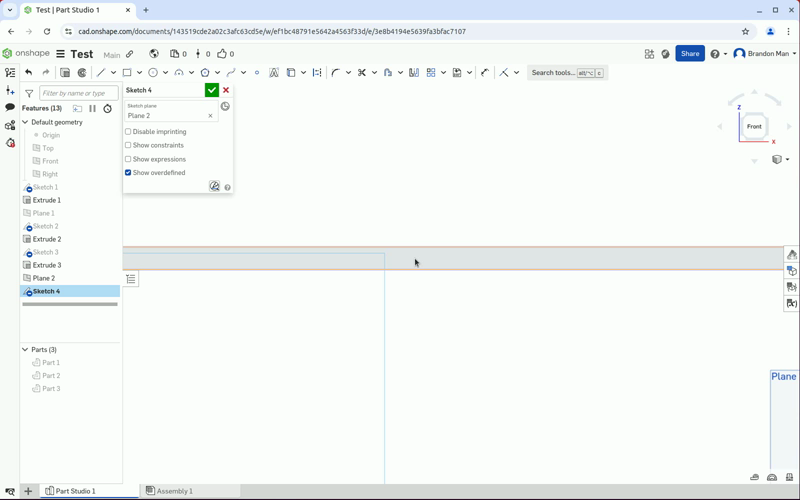
scroll(-6)
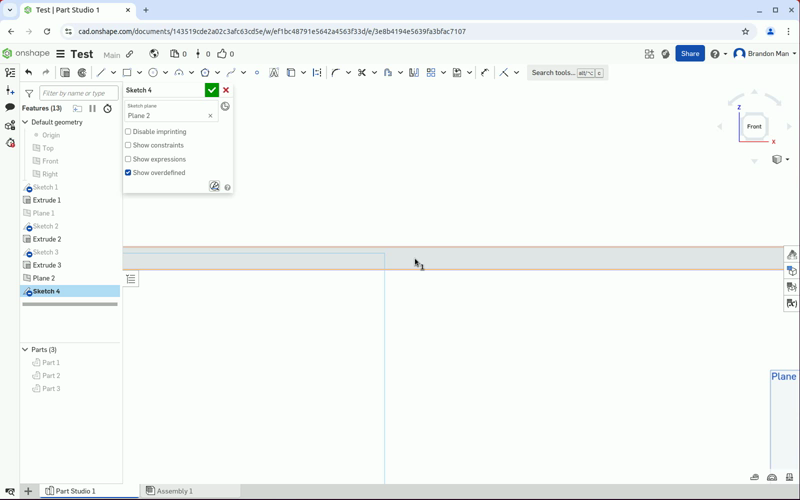
scroll(-6)
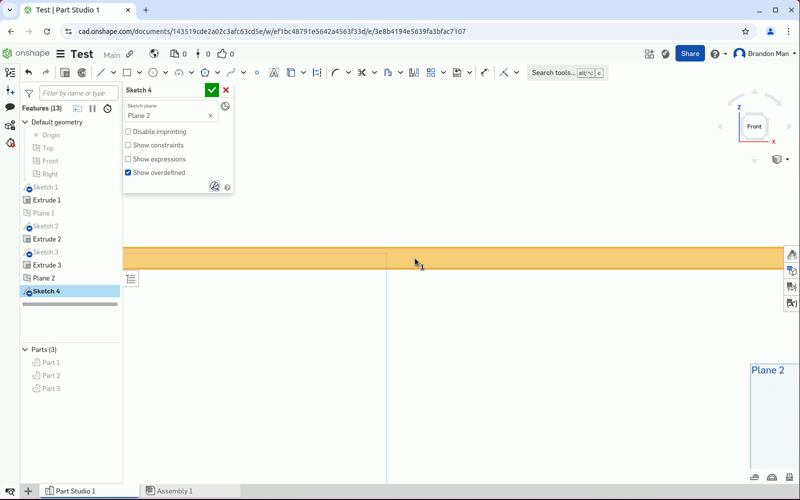
scroll(-6)
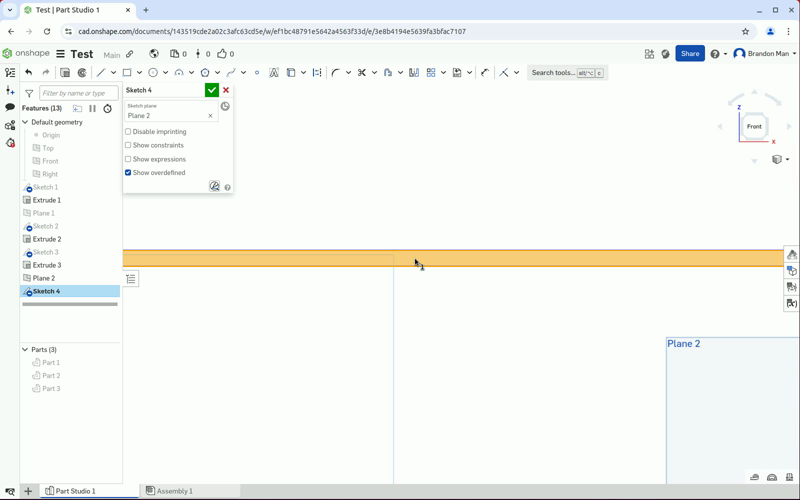
scroll(-6)
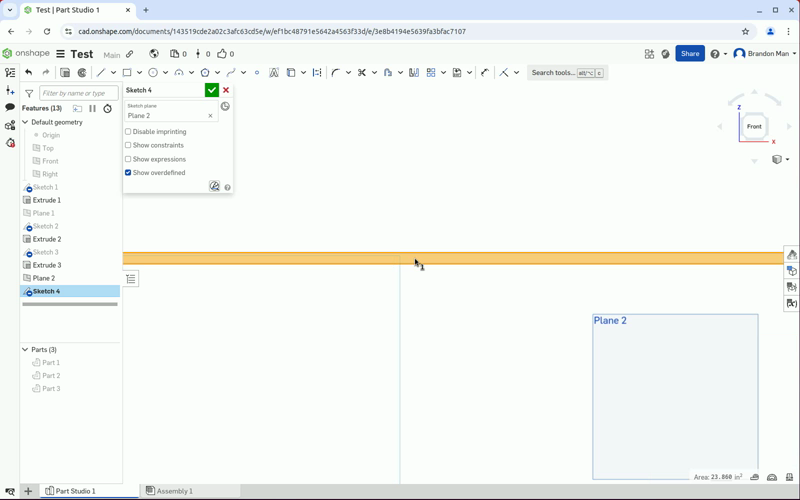
scroll(-6)
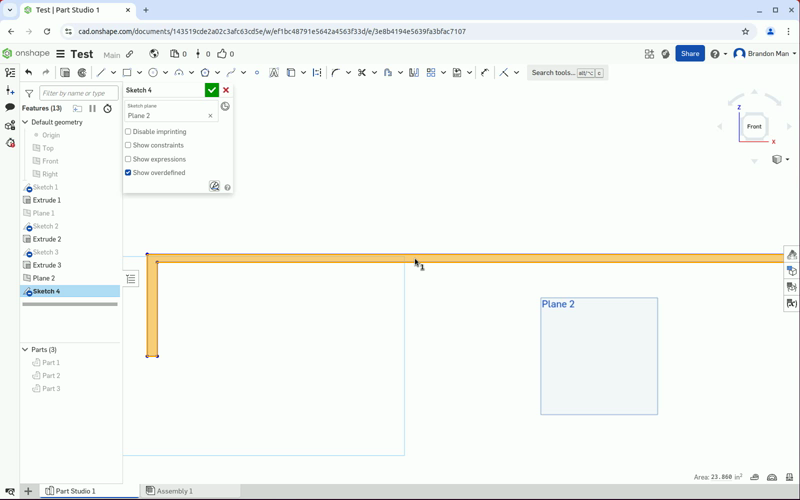
scroll(-6)
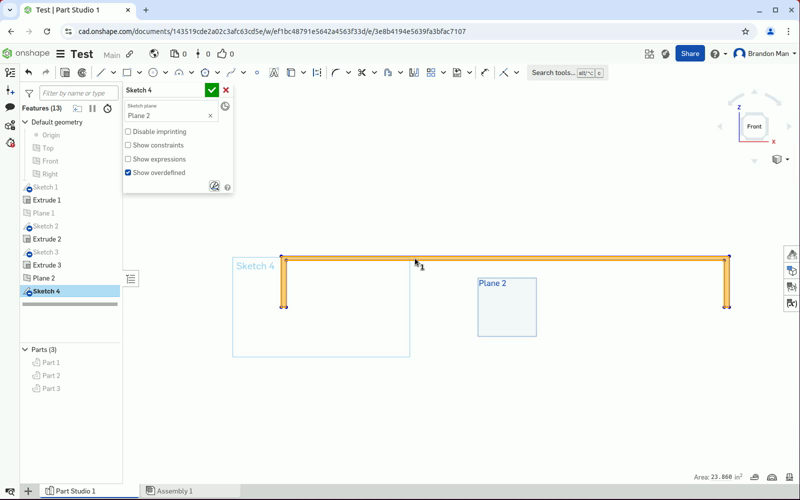
scroll(-6)
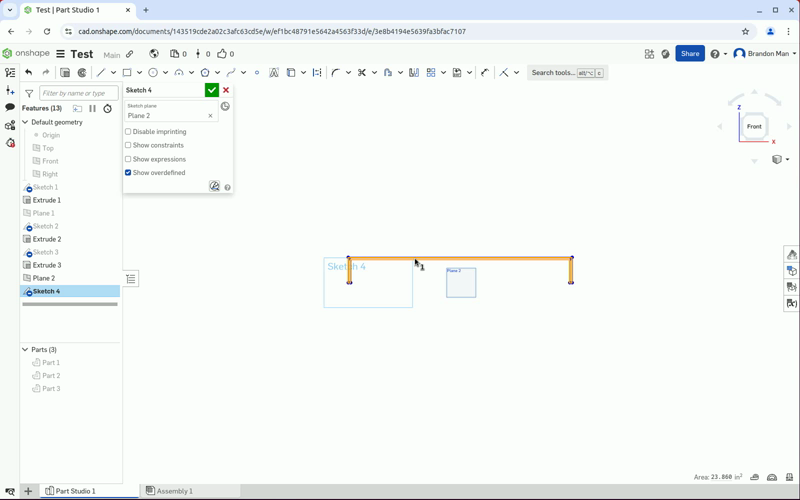
mouse_move(73, 352)
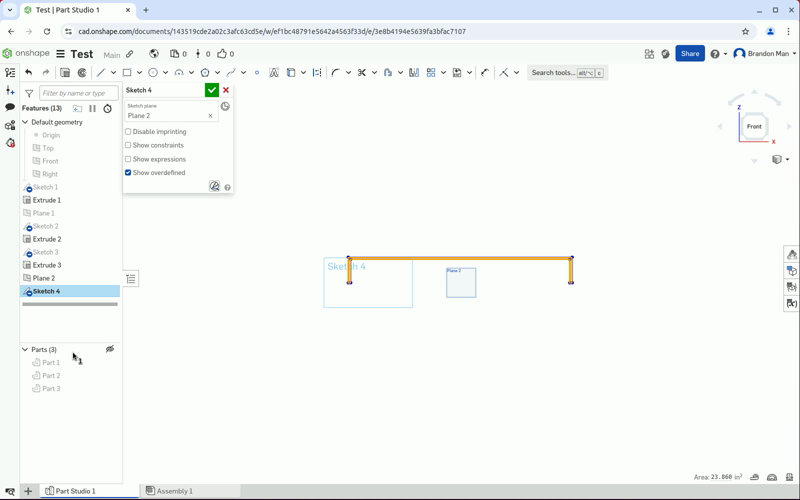
key(shift+y)
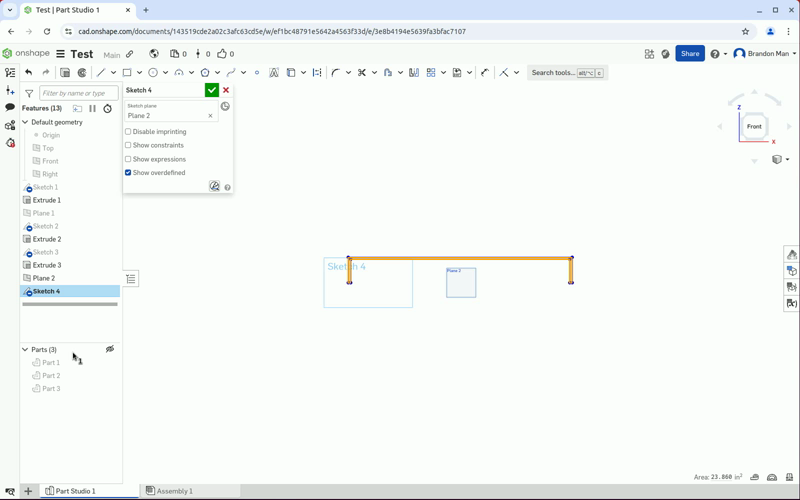
key(shift+e)
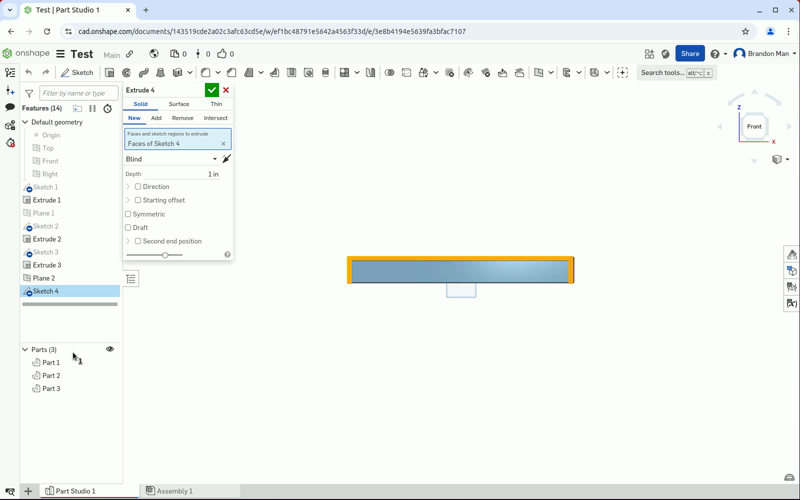
mouse_move(143, 106)
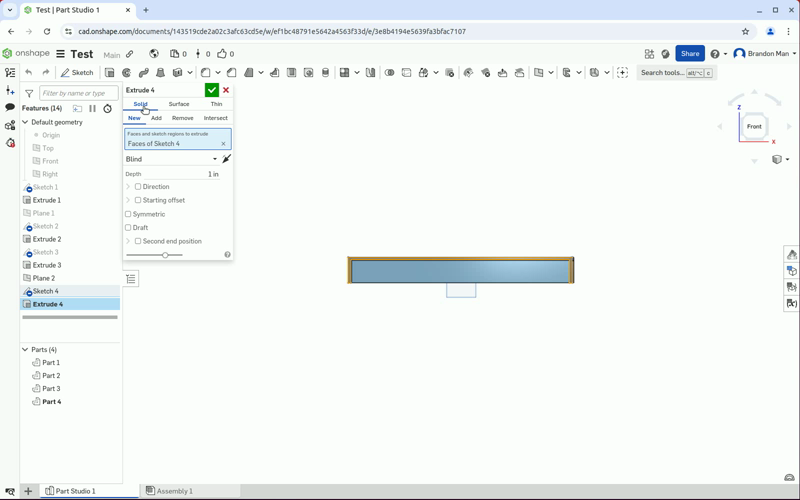
click(143, 106)
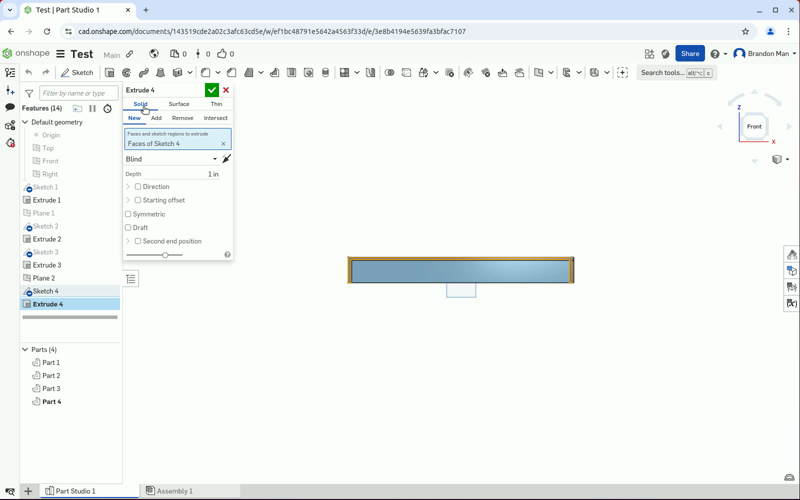
mouse_move(137, 120)
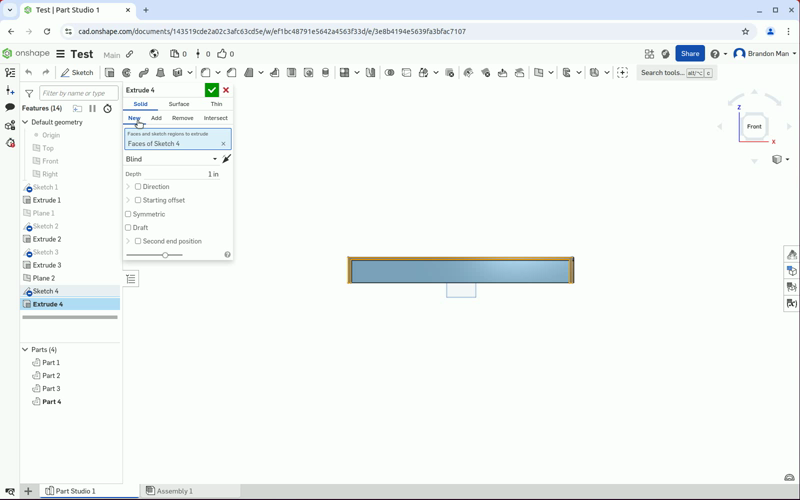
click(137, 120)
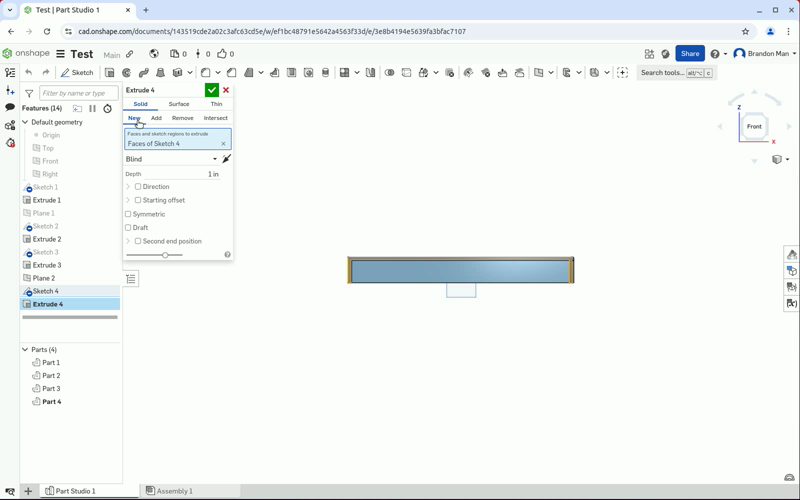
key(tab, 4)
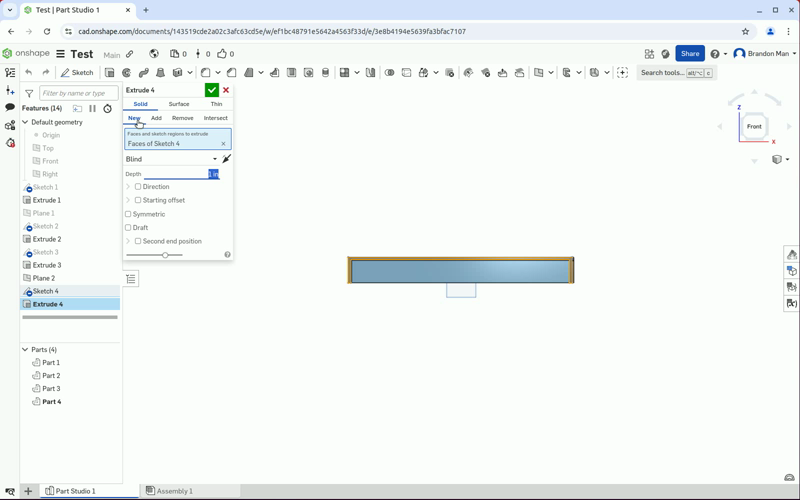
text(0.722)
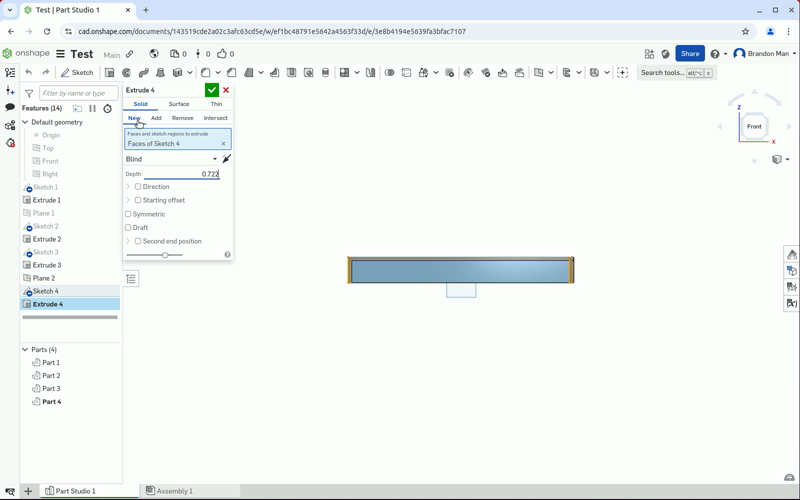
key(enter)
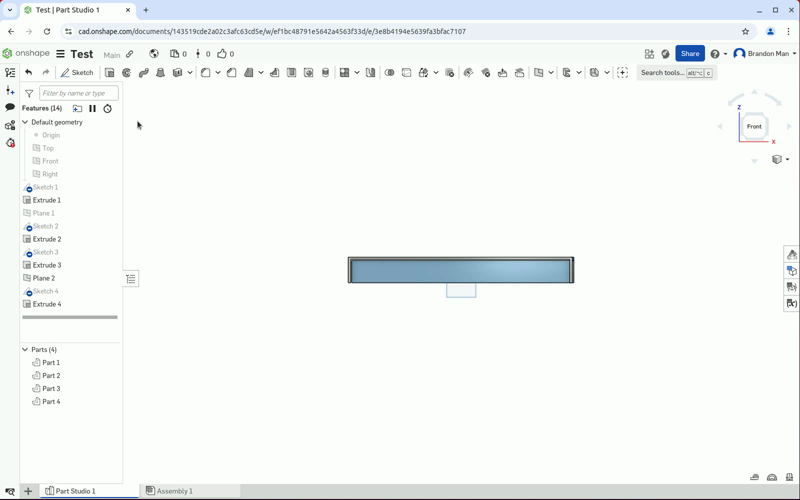
key(shift+h)
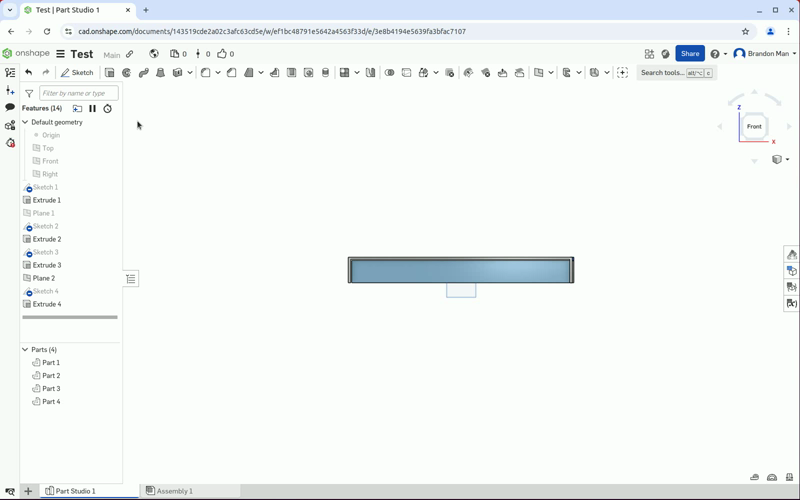
key(shift+h)
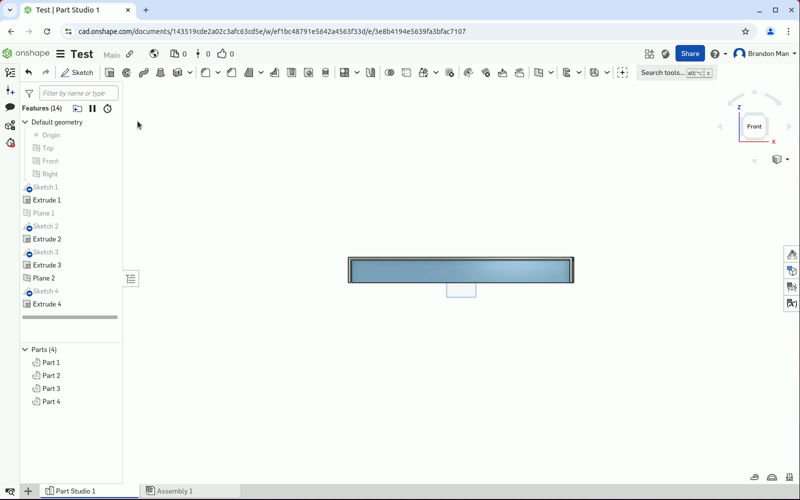
mouse_move(73, 189)
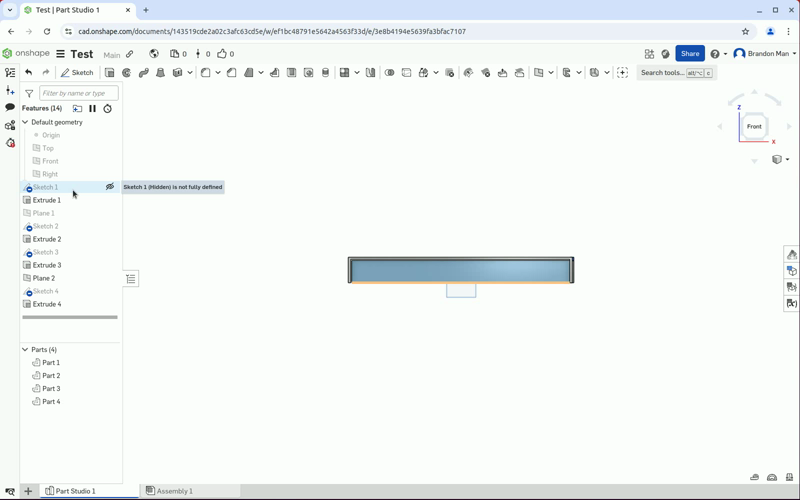
click(73, 189)
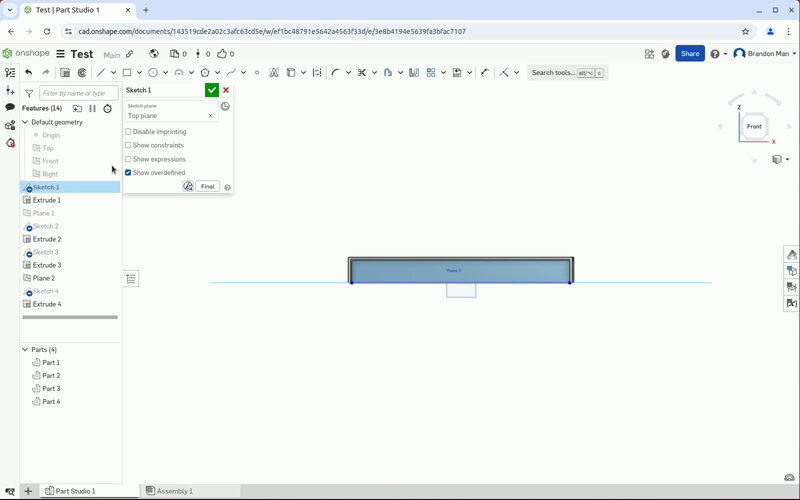
mouse_move(229, 92)
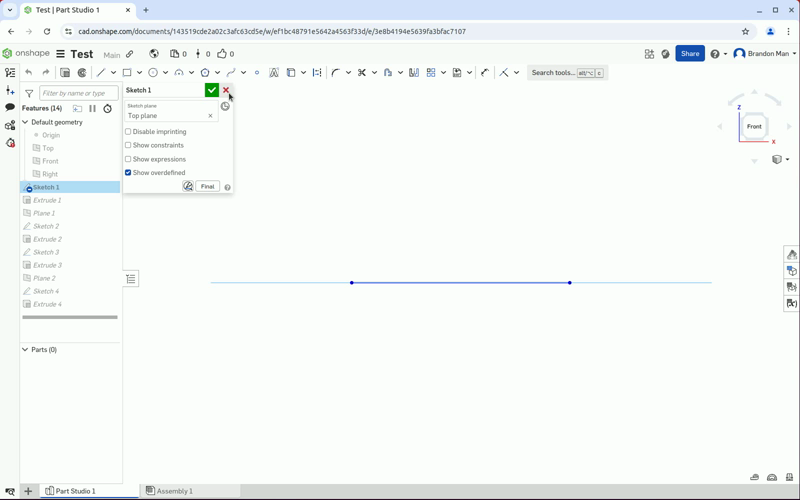
click(229, 92)
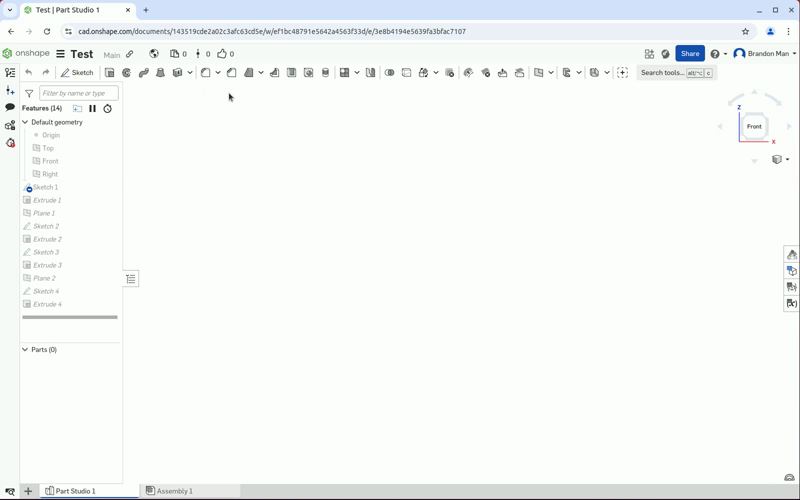
key(shift+s)
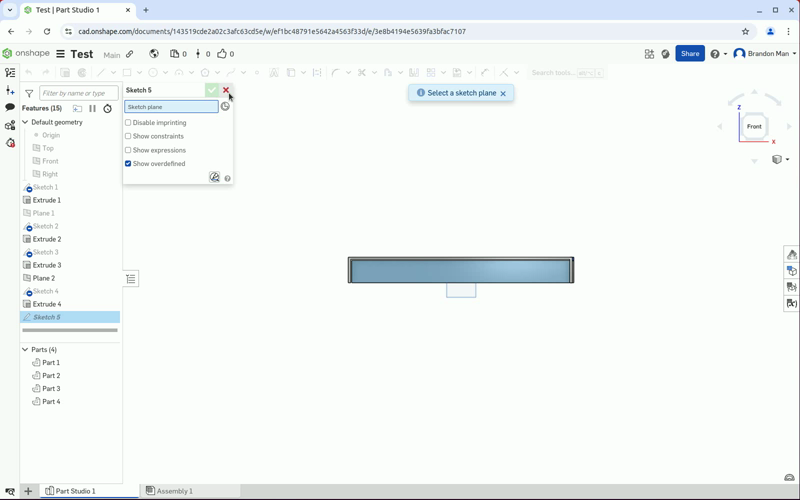
mouse_move(73, 280)
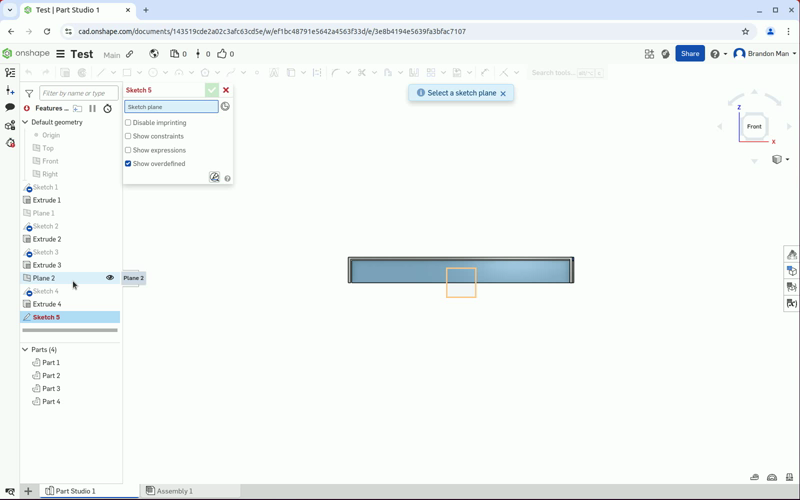
click(73, 280)
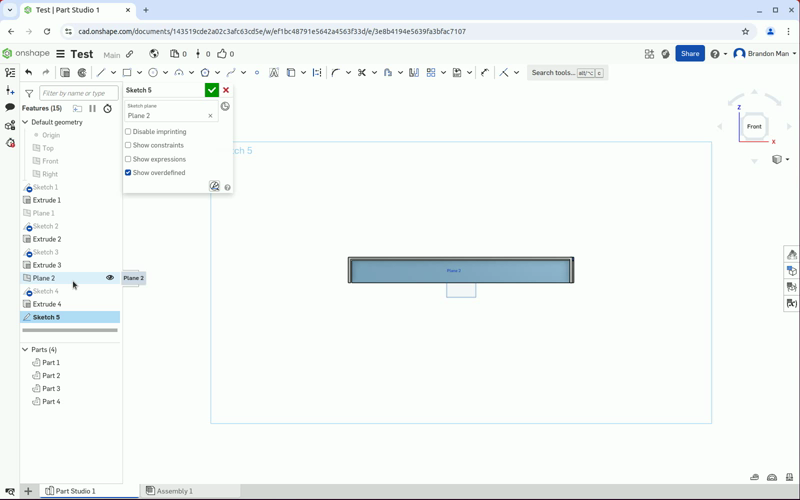
mouse_move(73, 352)
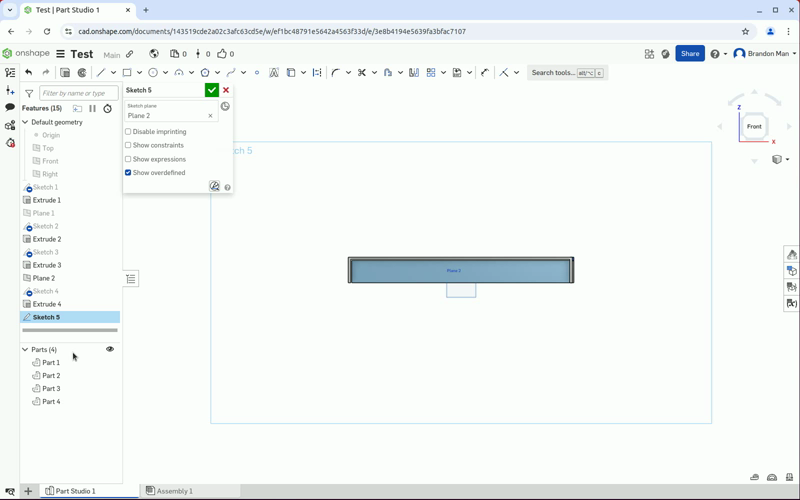
key(y)
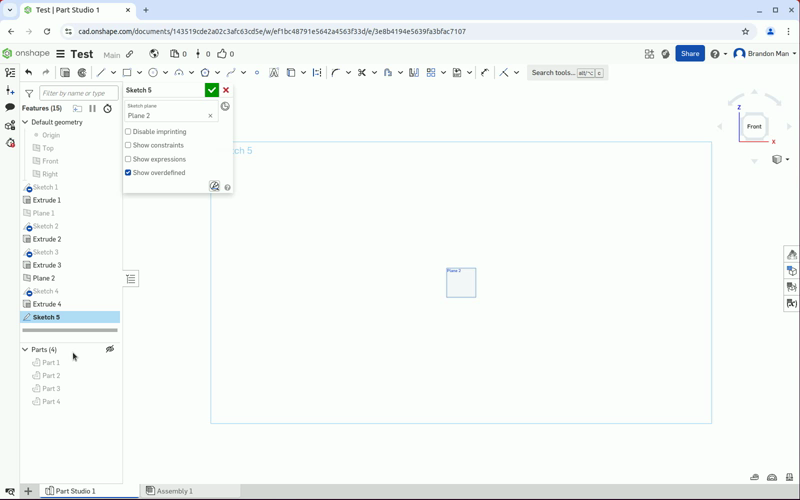
key(l)
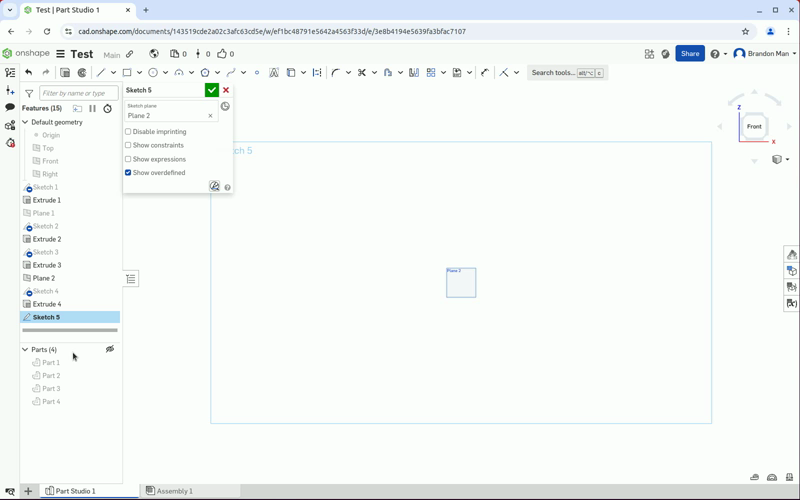
key_down(shift)
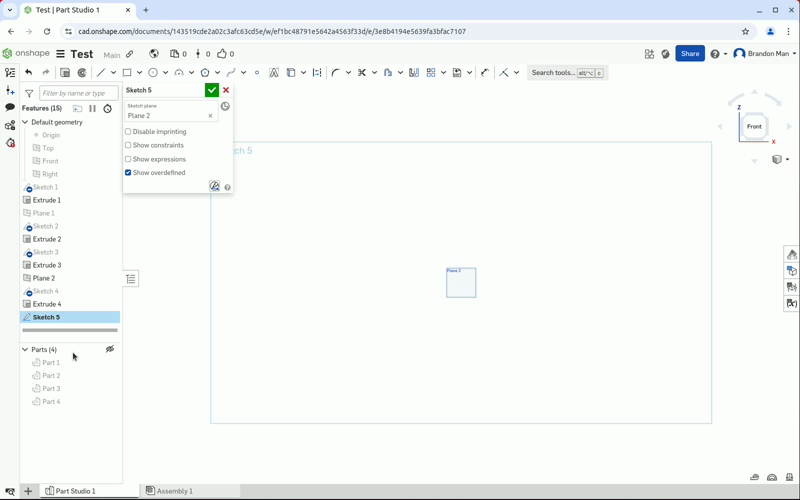
mouse_move(351, 282)
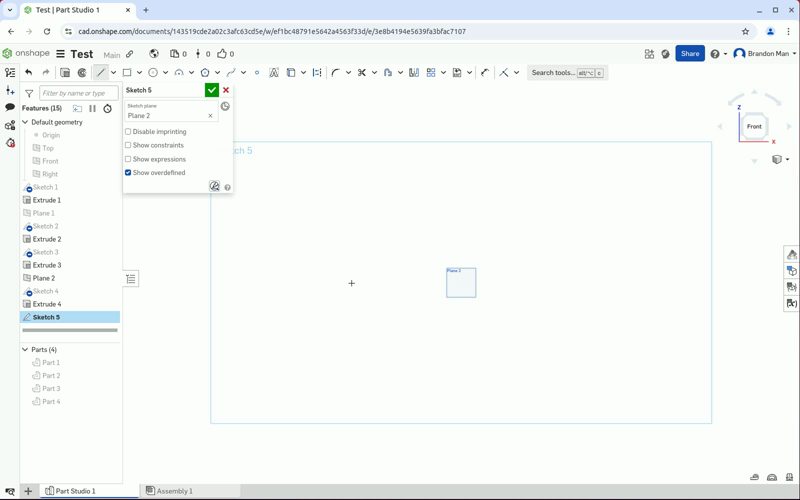
click(351, 282)
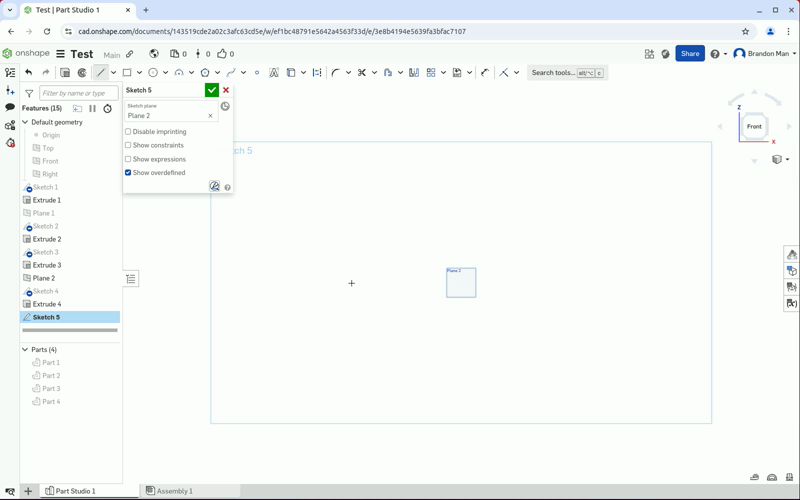
key_up(shift)
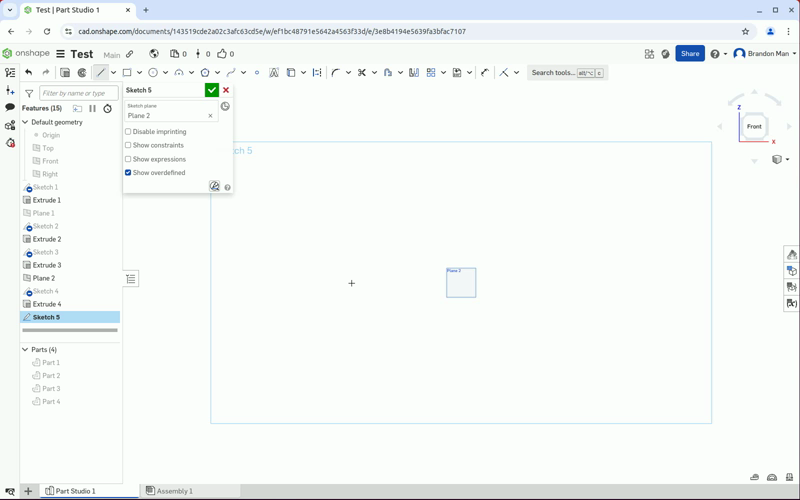
key_down(shift)
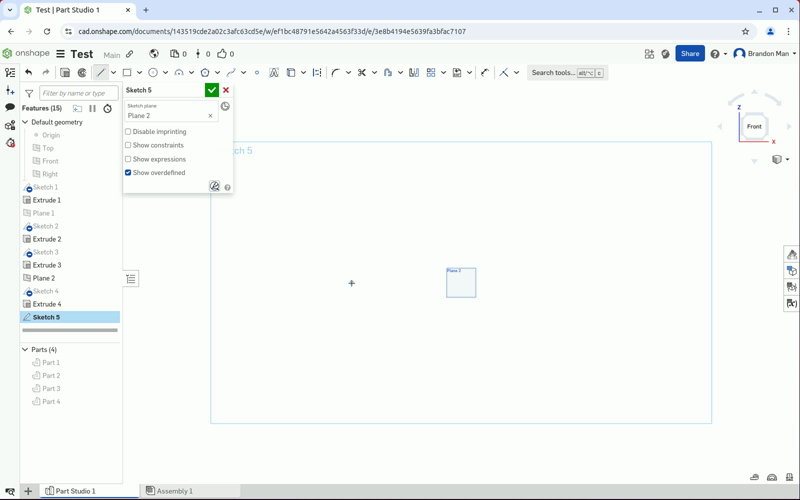
mouse_move(569, 282)
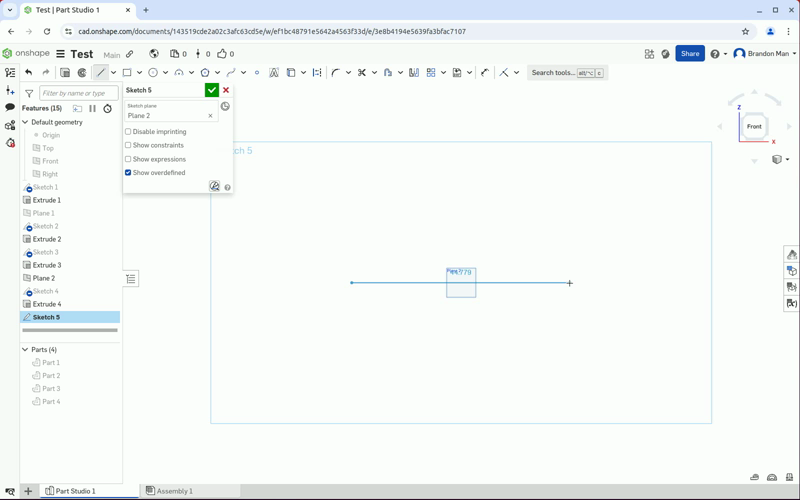
click(569, 282)
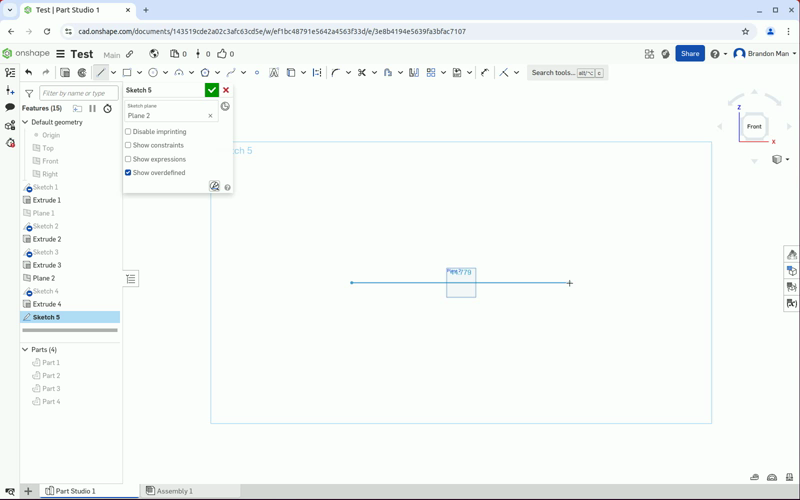
key_up(shift)
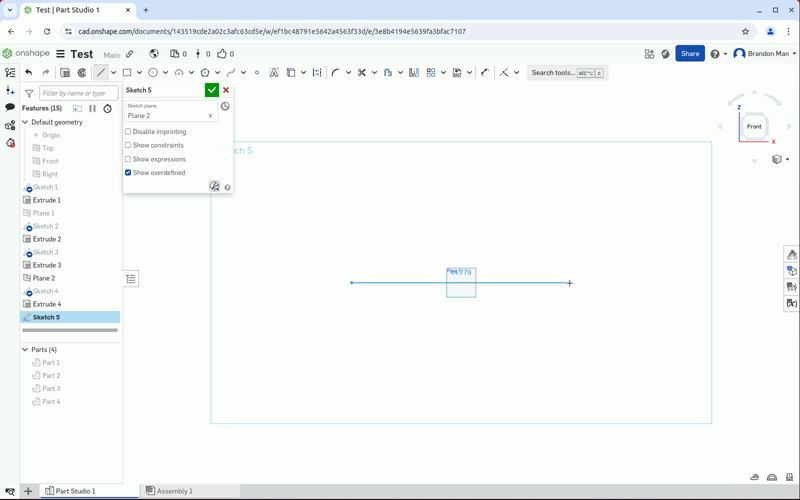
key_down(shift)
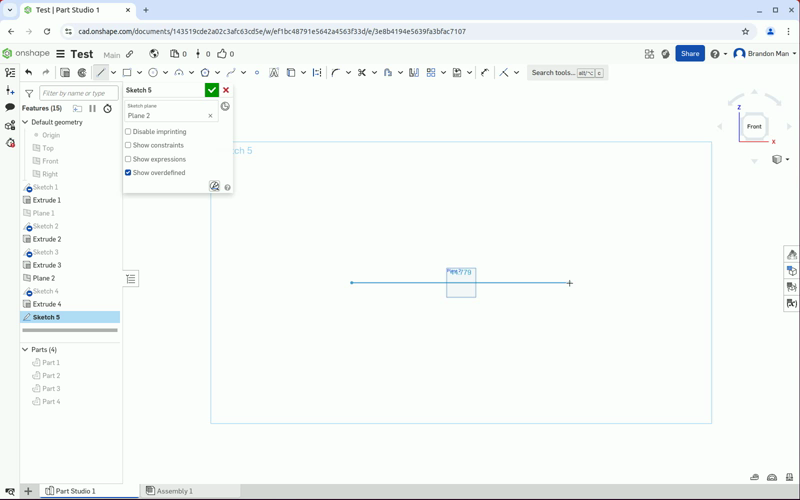
mouse_move(589, 282)
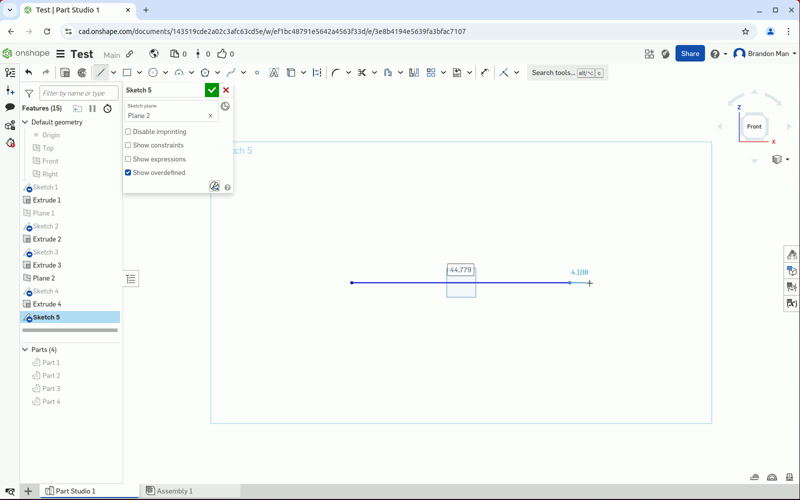
mouse_move(569, 260)
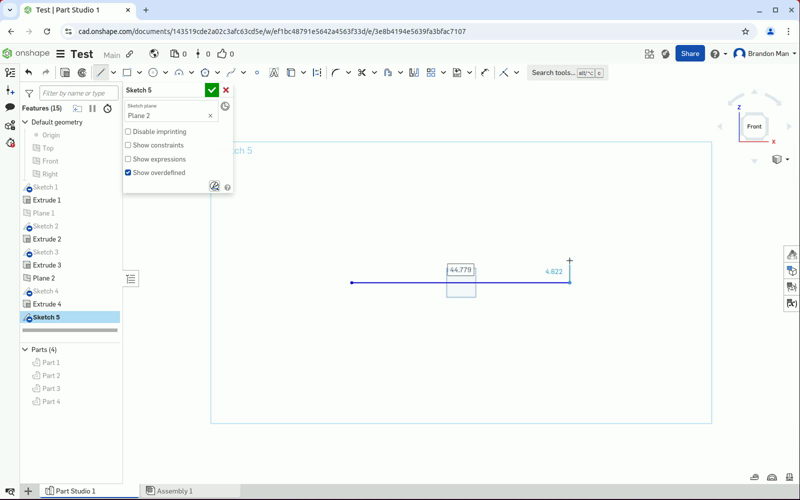
click(569, 260)
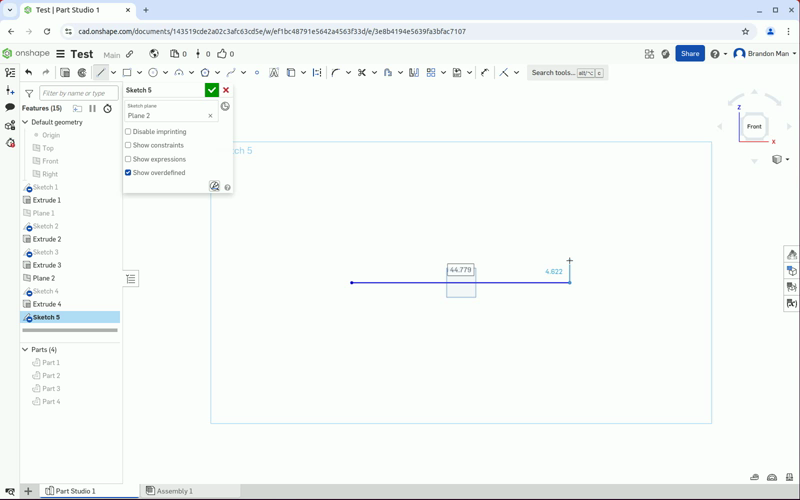
key_up(shift)
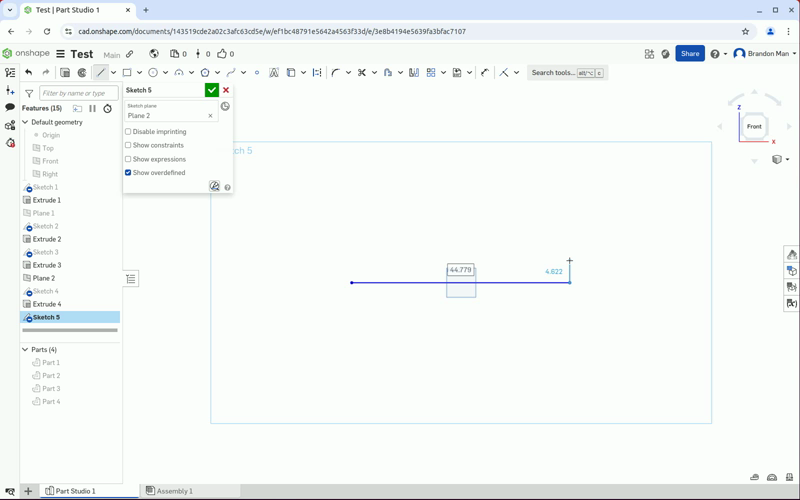
key_down(shift)
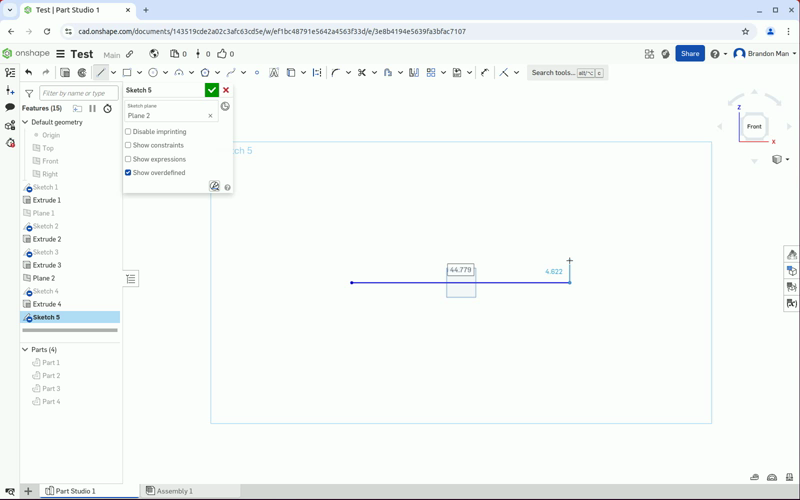
mouse_move(351, 260)
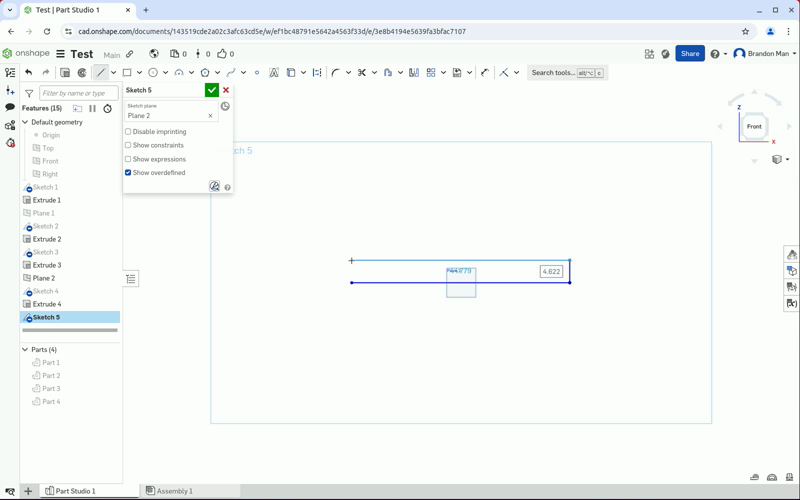
click(351, 260)
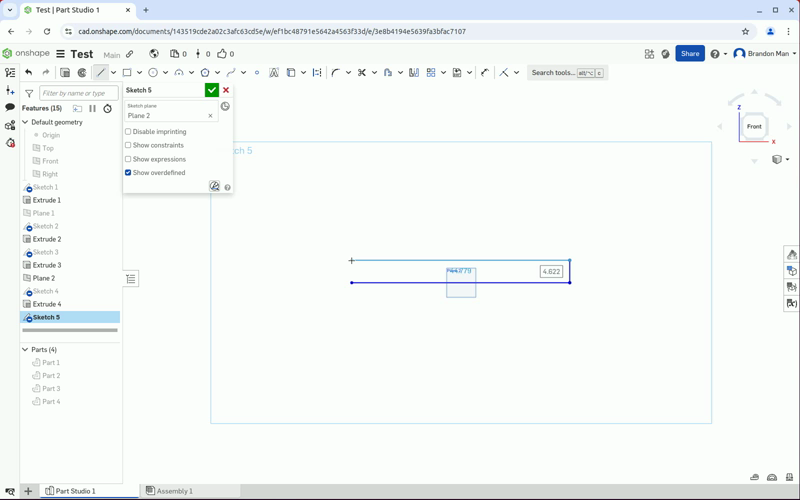
key_up(shift)
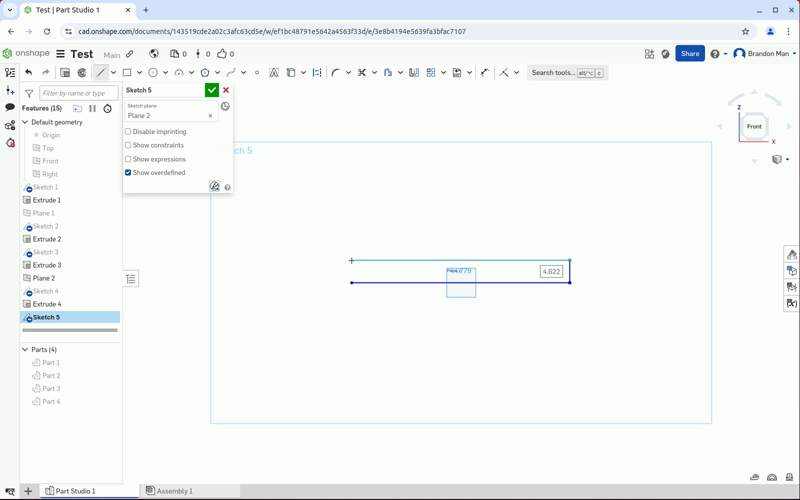
mouse_move(381, 260)
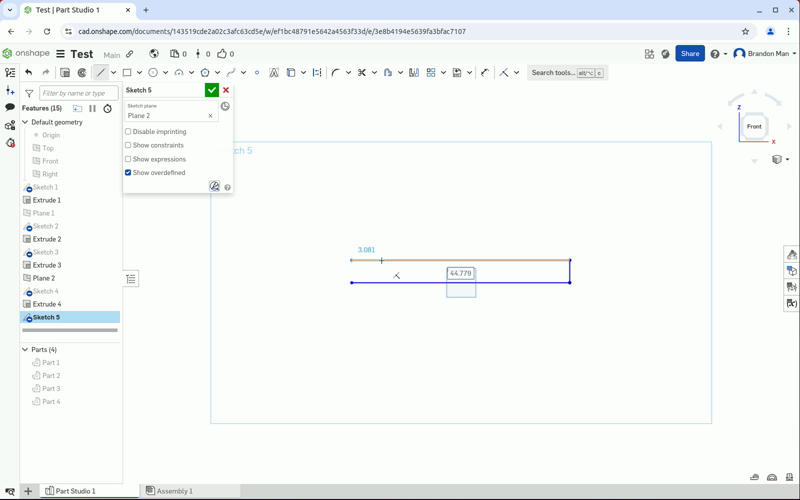
key_down(shift)
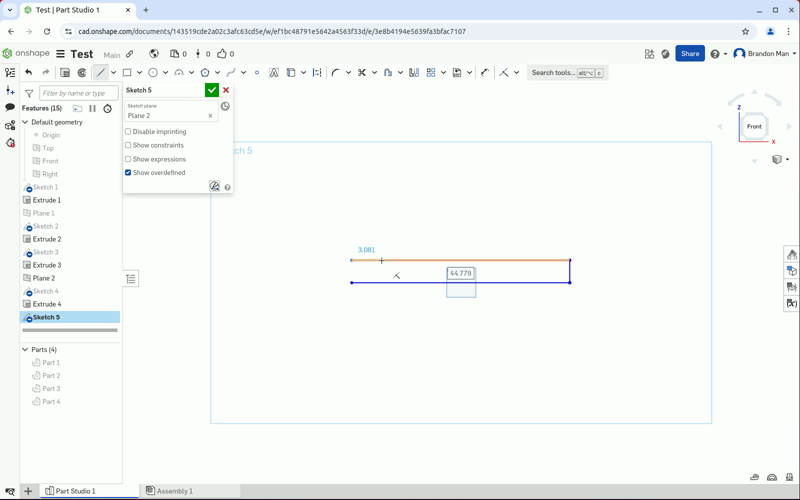
mouse_move(351, 282)
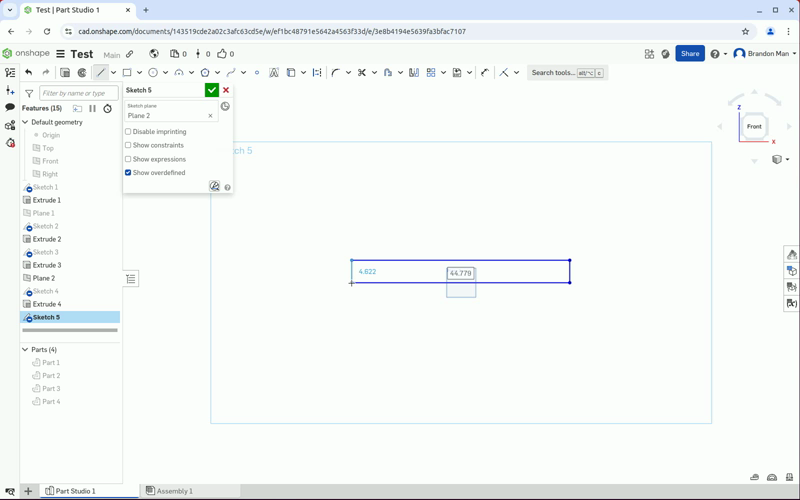
key_up(shift)
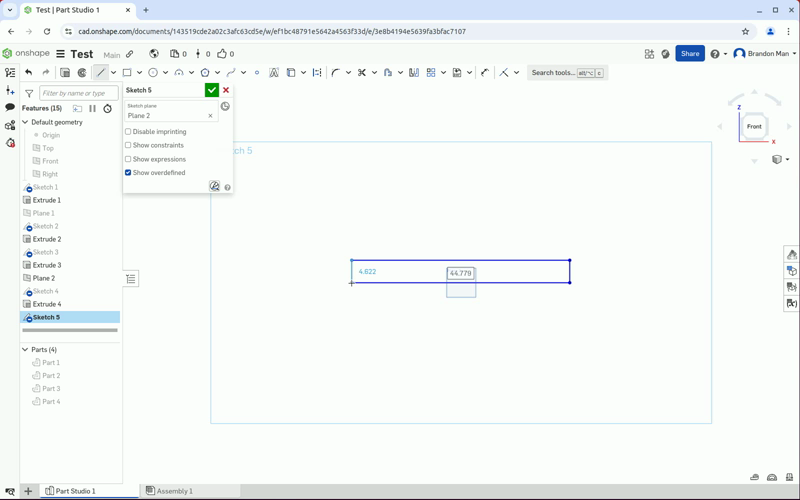
click(351, 282)
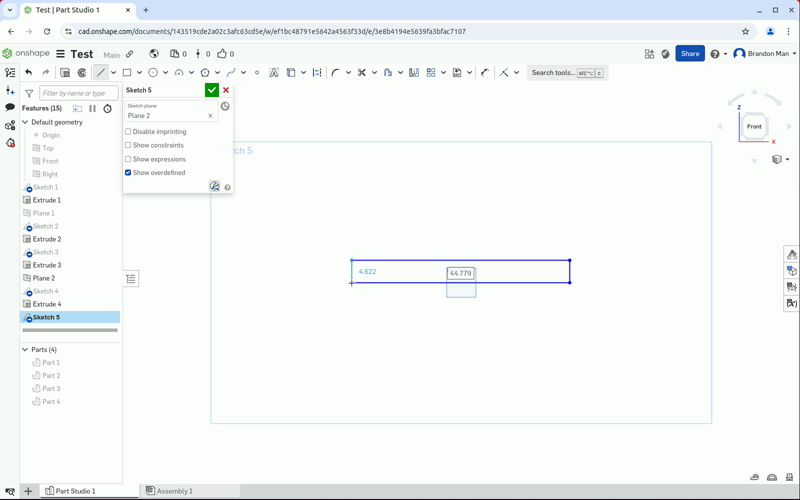
key(esc)
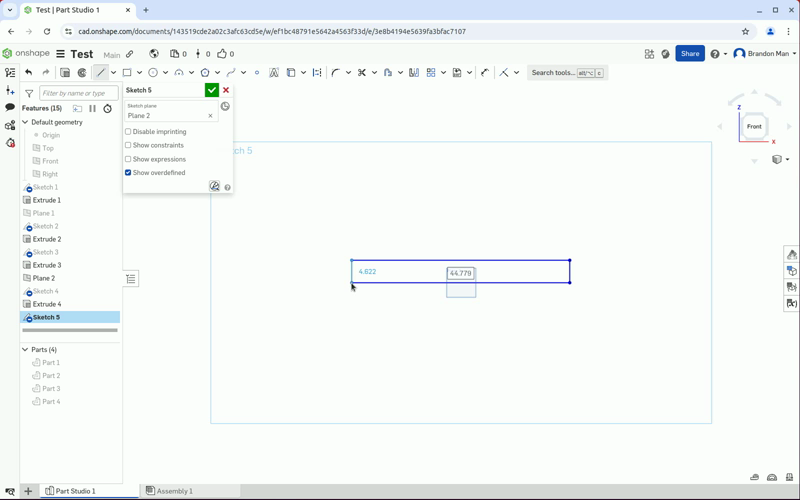
mouse_move(497, 263)
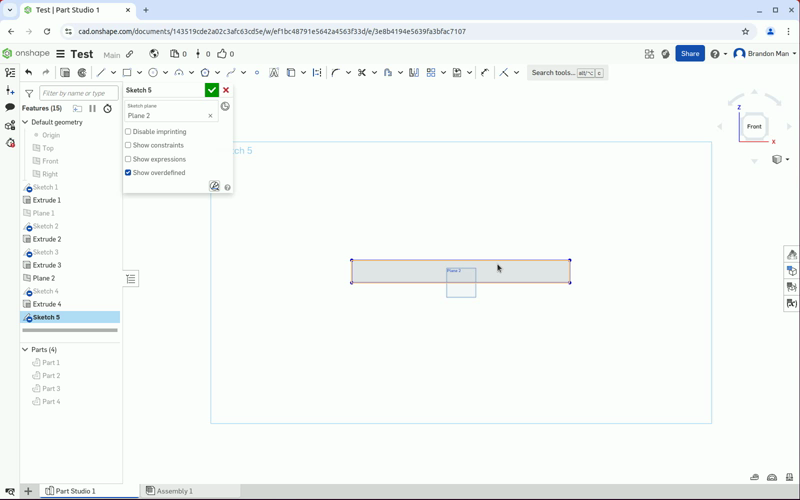
click(497, 263)
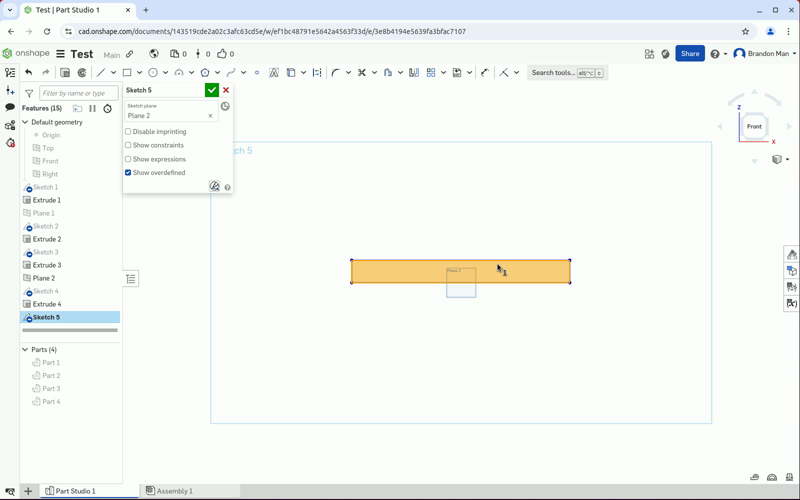
mouse_move(73, 352)
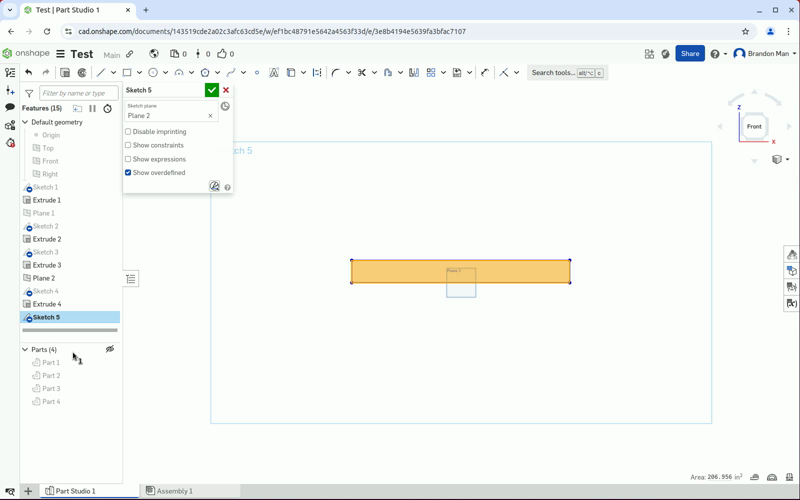
key(shift+y)
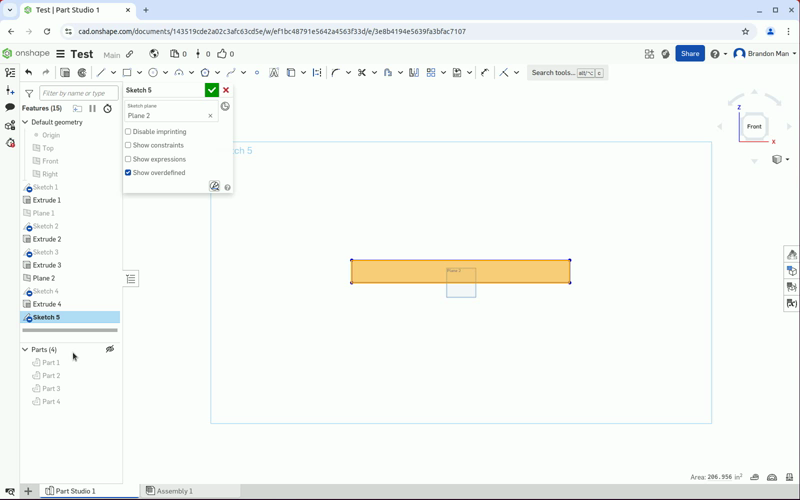
key(shift+e)
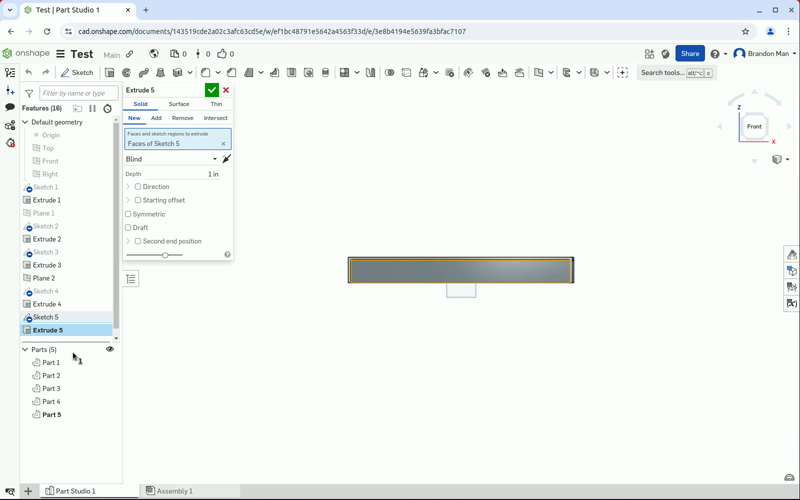
mouse_move(143, 106)
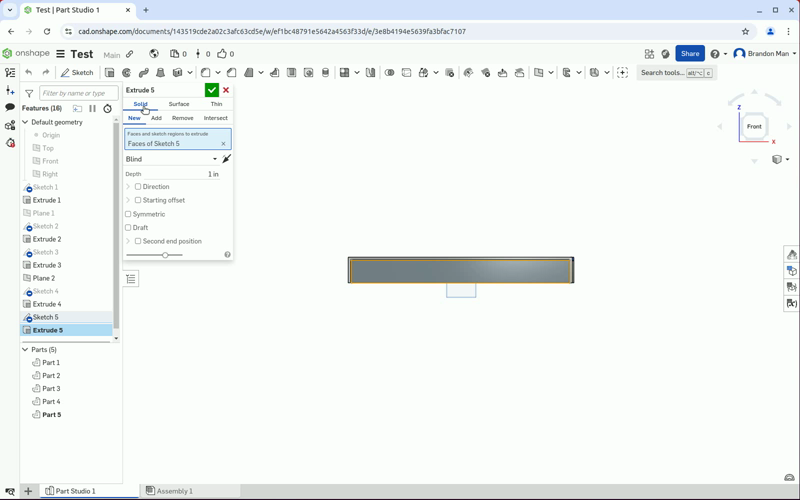
click(143, 106)
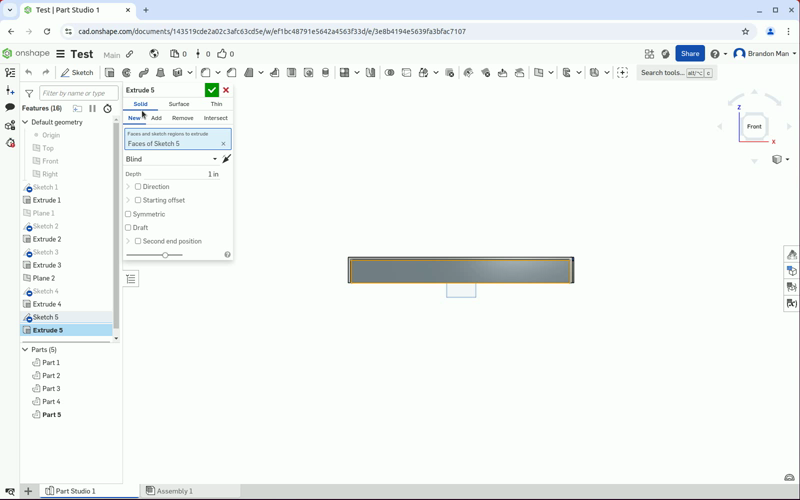
mouse_move(137, 120)
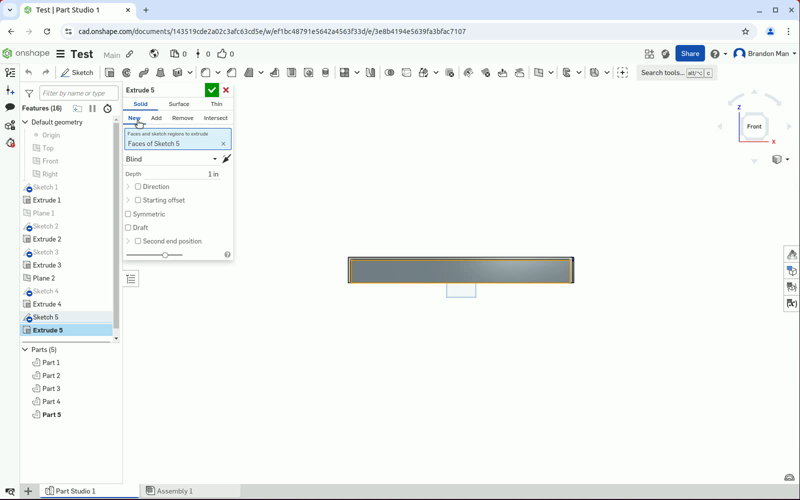
click(137, 120)
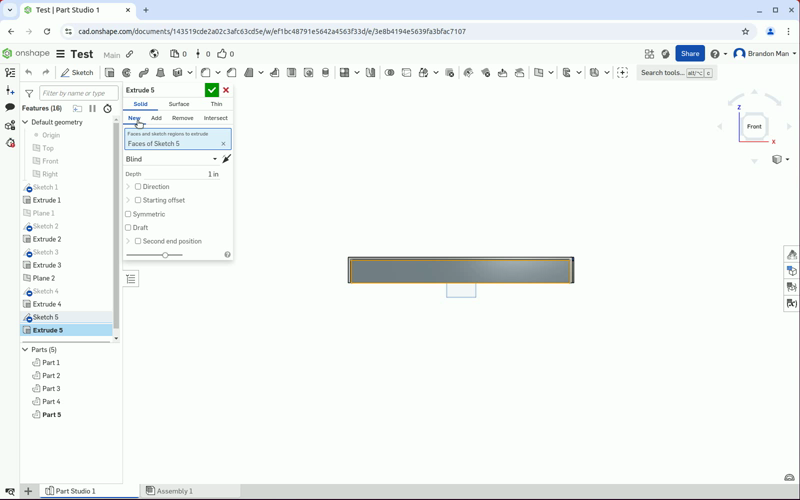
key(tab, 4)
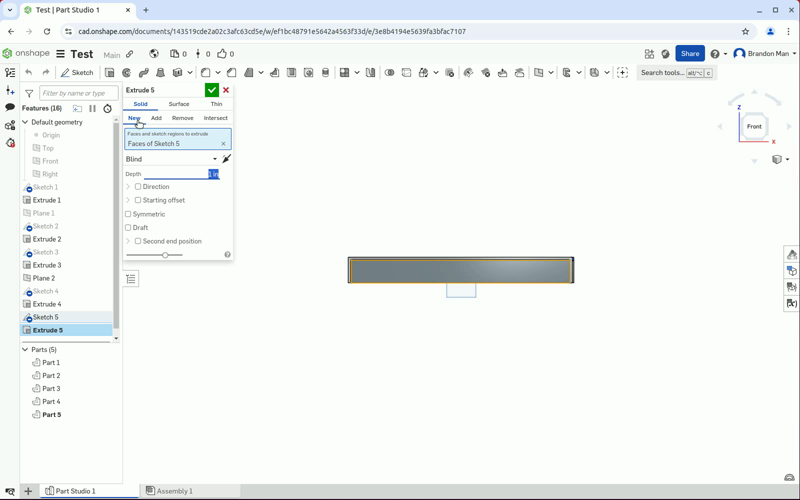
text(0.722)
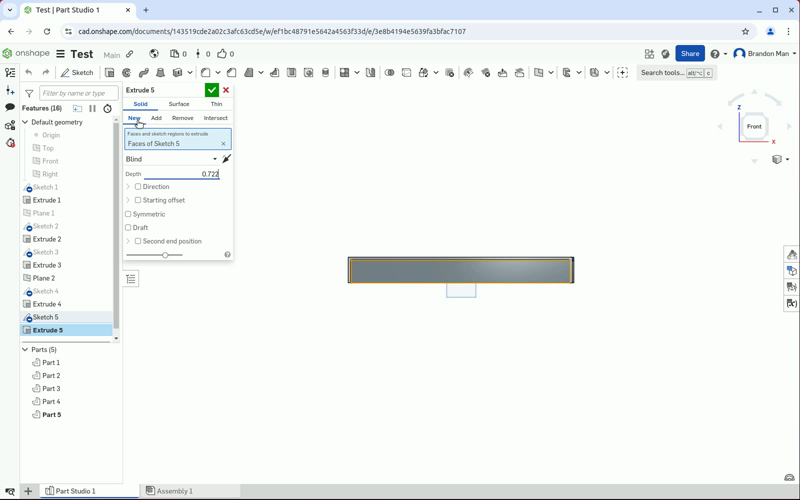
key(enter)
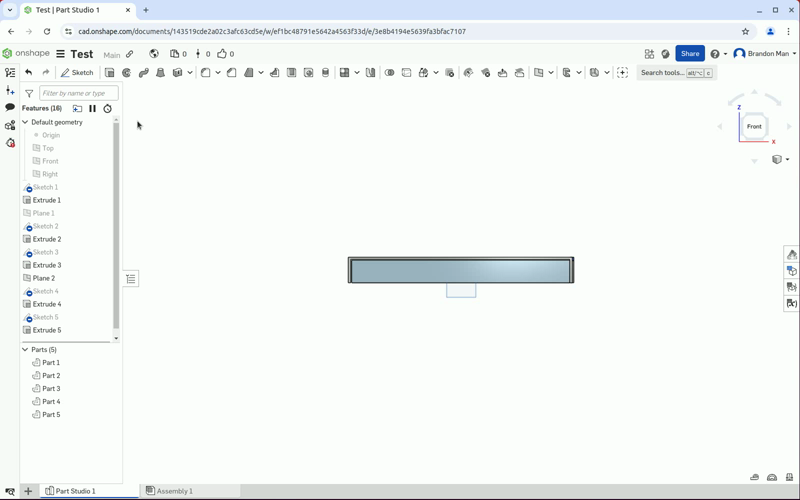
key(shift+h)
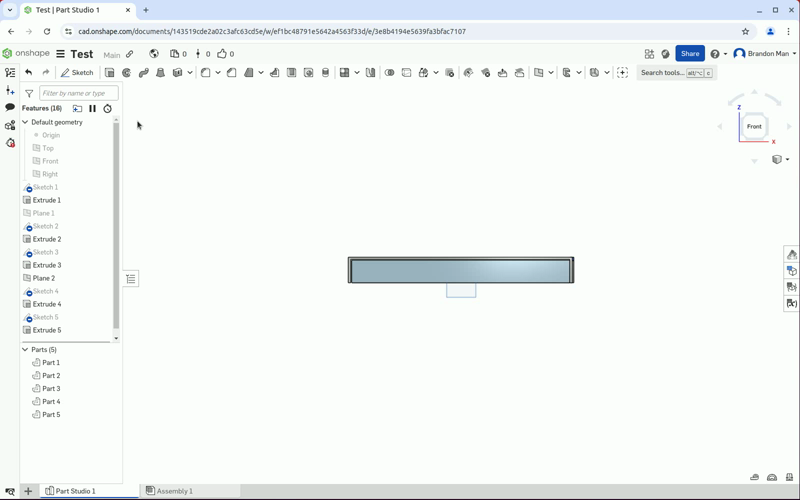
key(shift+h)
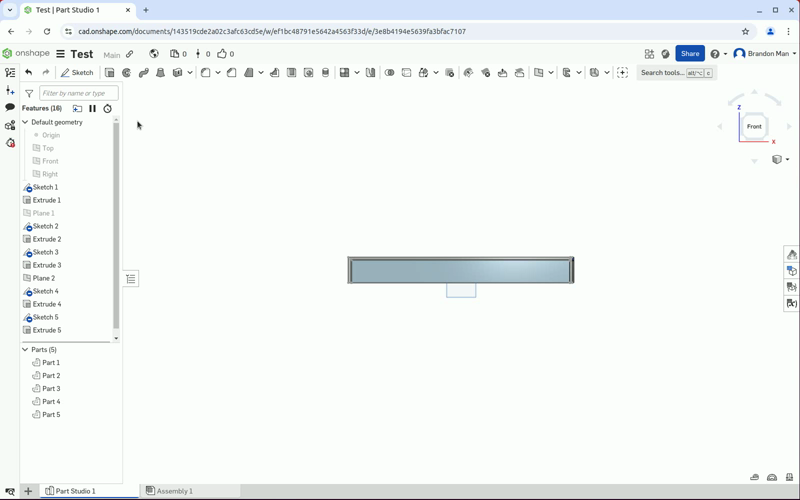
key(shift+7)
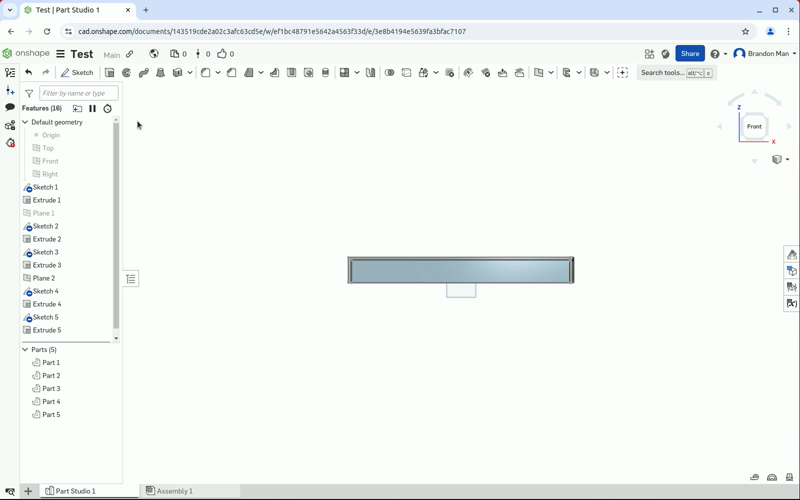
key(left, 2)
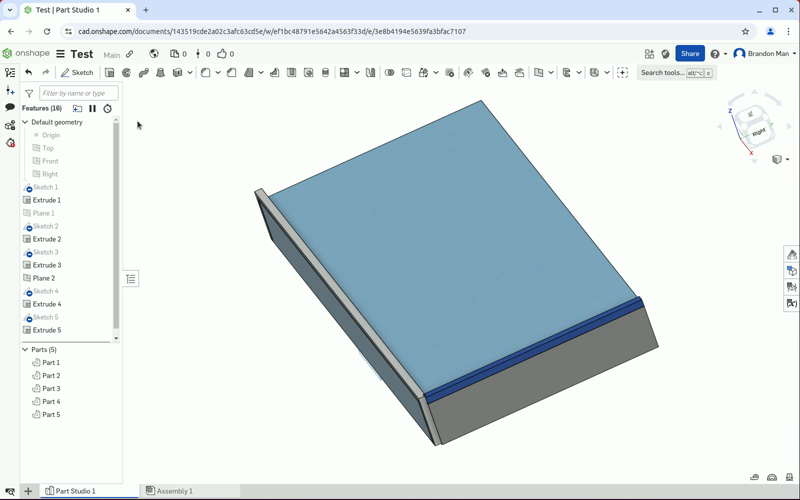
key(down, 2)
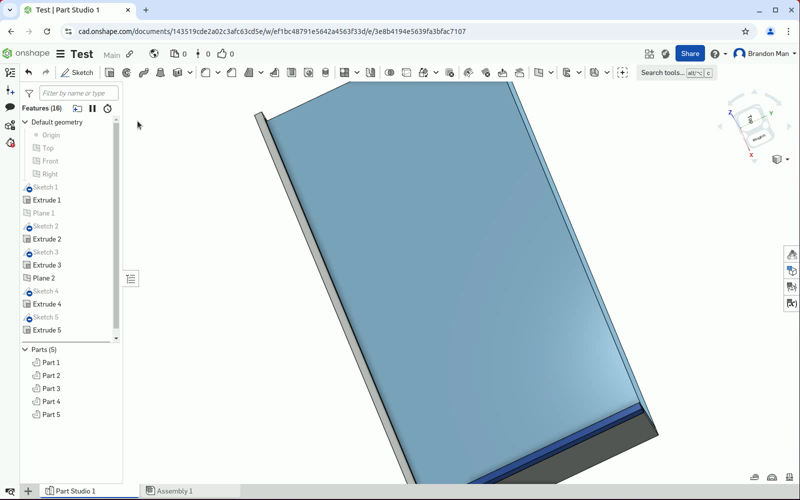
key(up, 2)
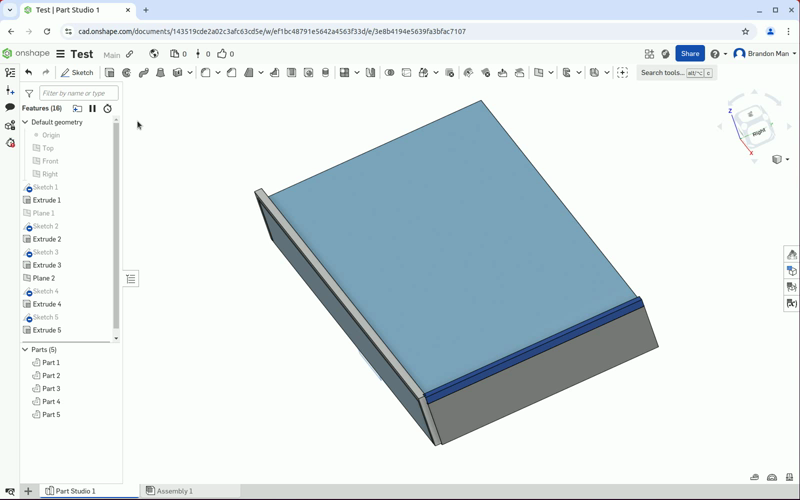
key(right, 2)
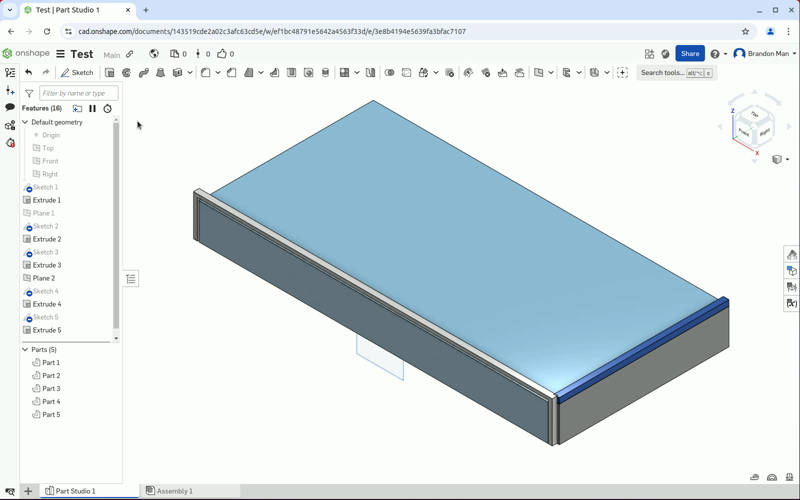
mouse_move(69, 189)
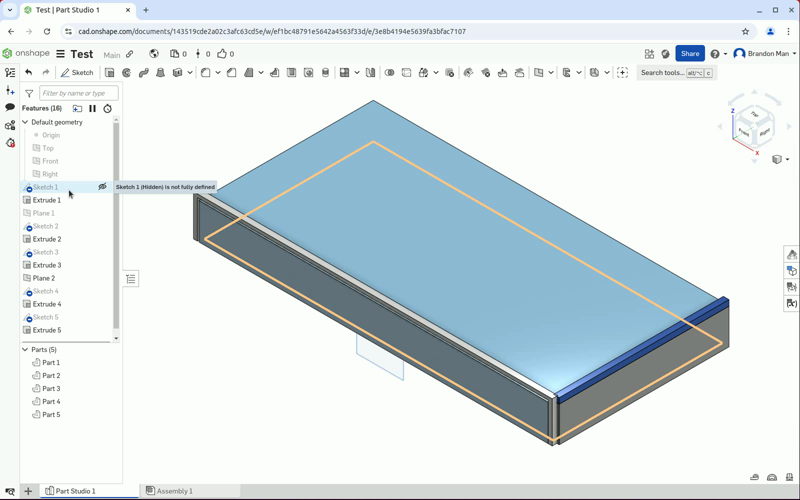
click(69, 189)